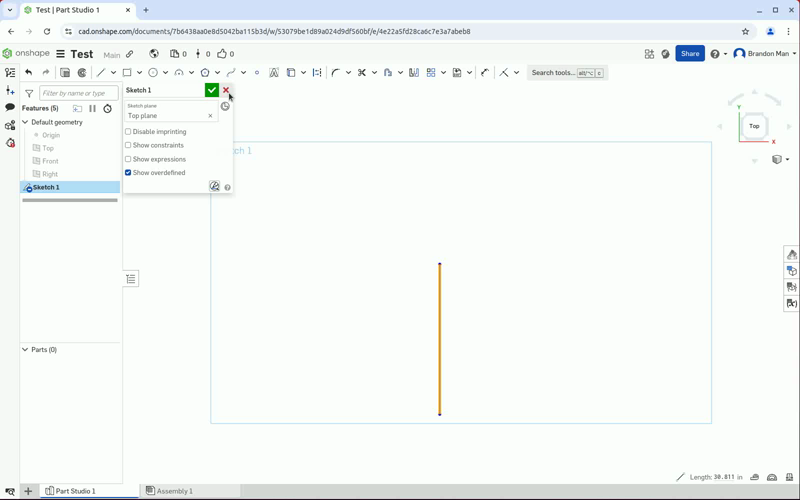
key(shift+h)
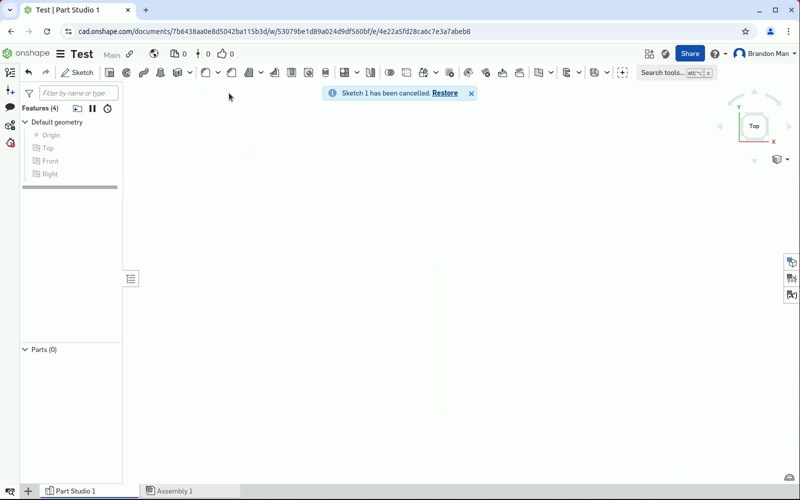
mouse_move(73, 352)
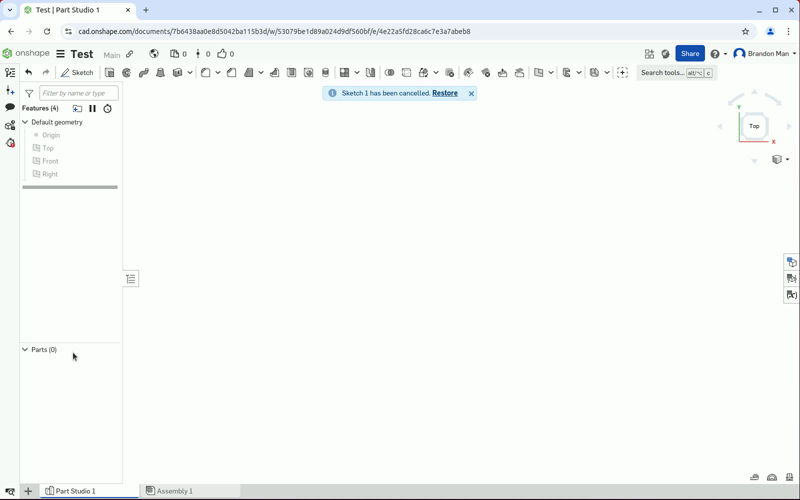
key(y)
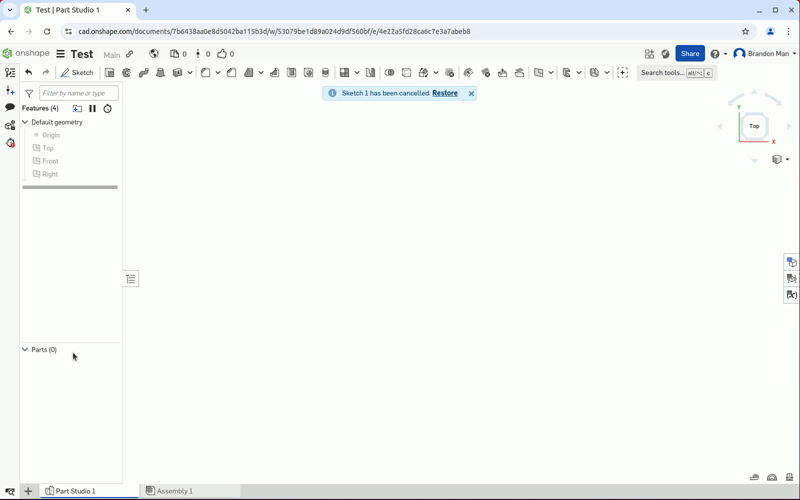
key(shift+p)
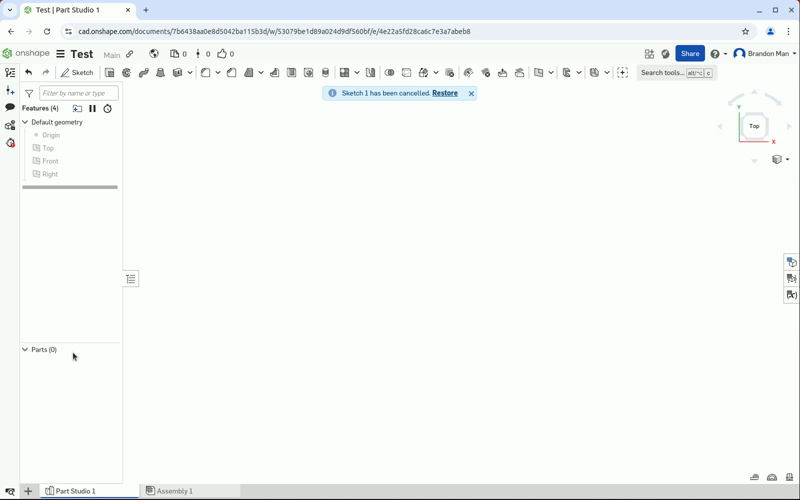
key(space)
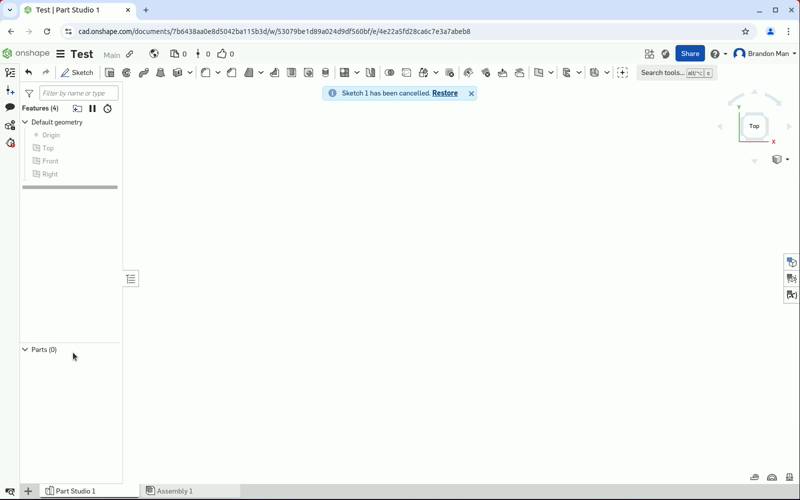
key_down(shift)
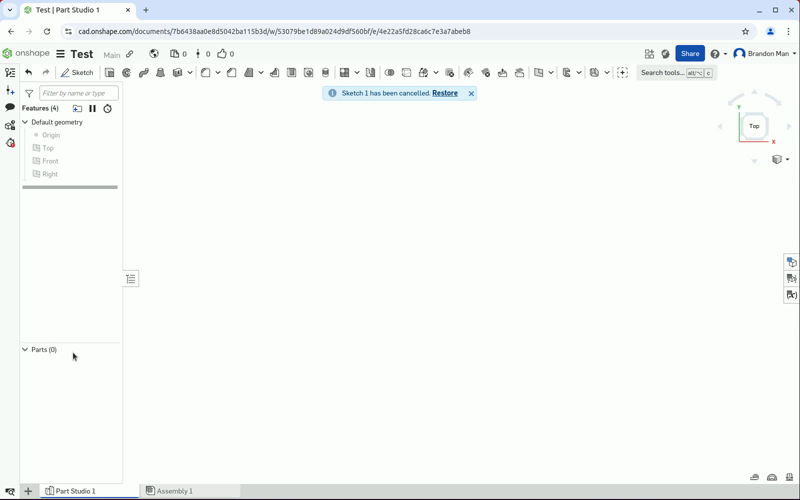
key(up)
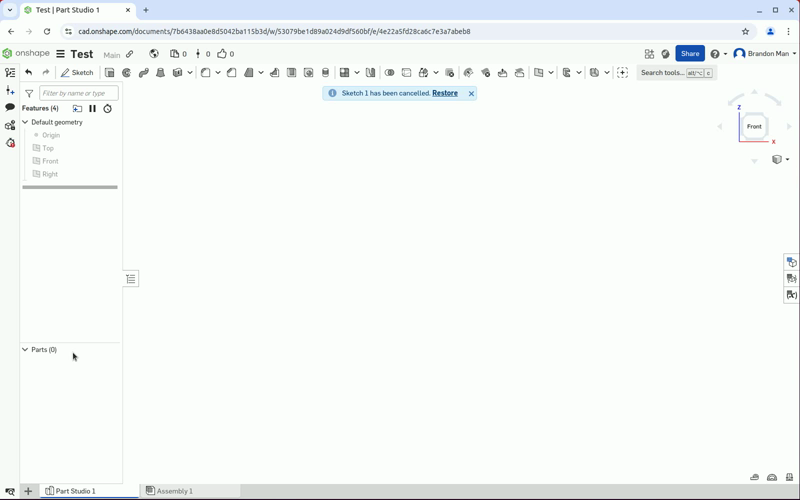
key_up(shift)
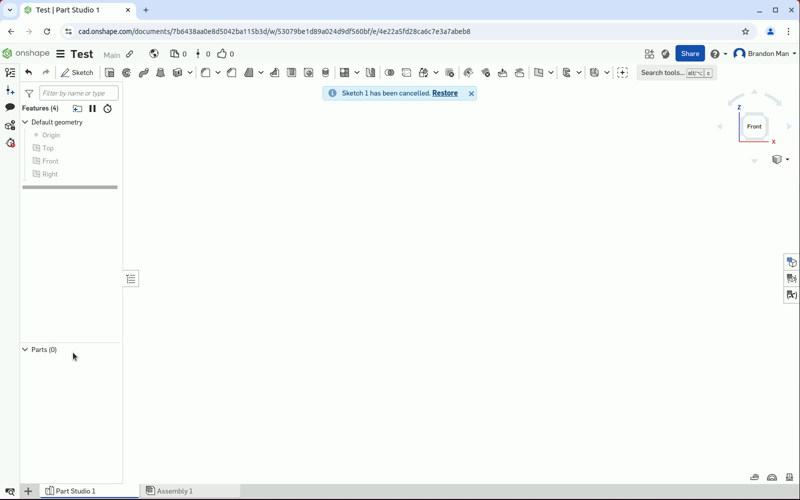
mouse_move(73, 352)
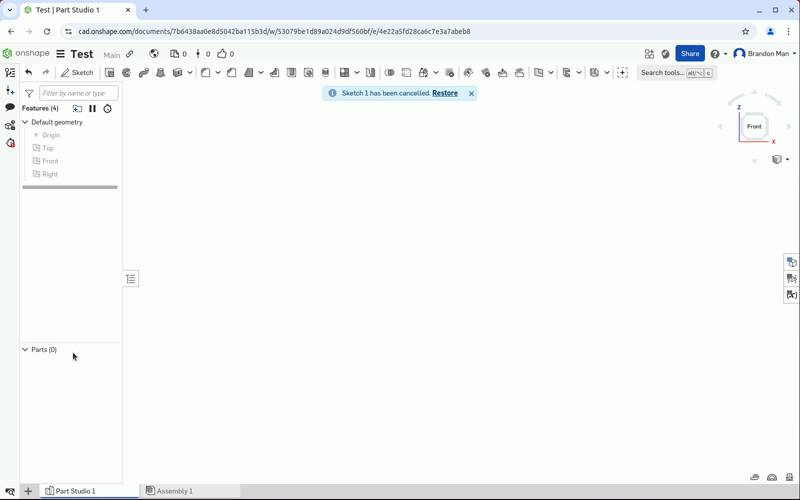
key(shift+y)
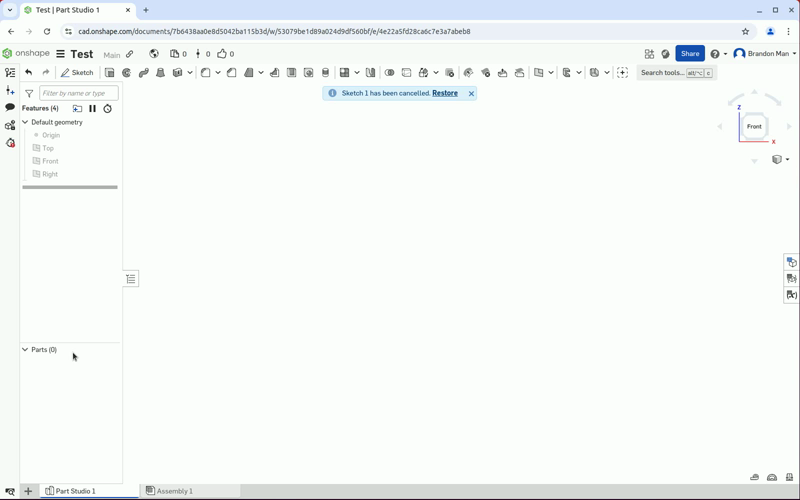
key(shift+s)
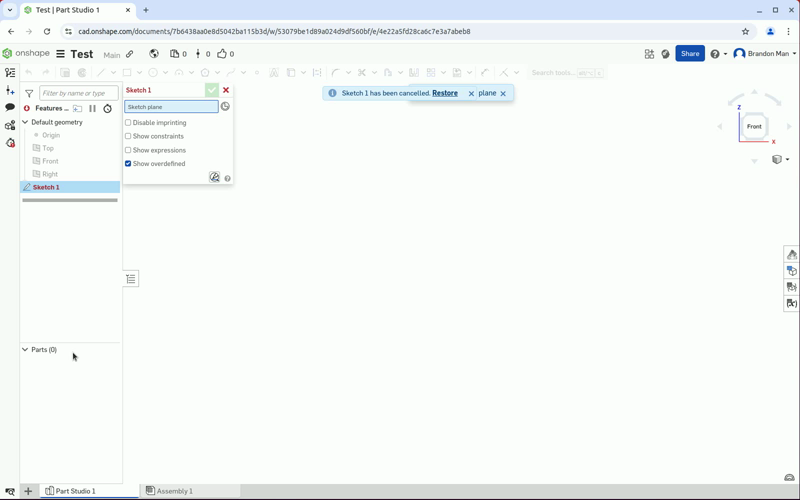
mouse_move(73, 163)
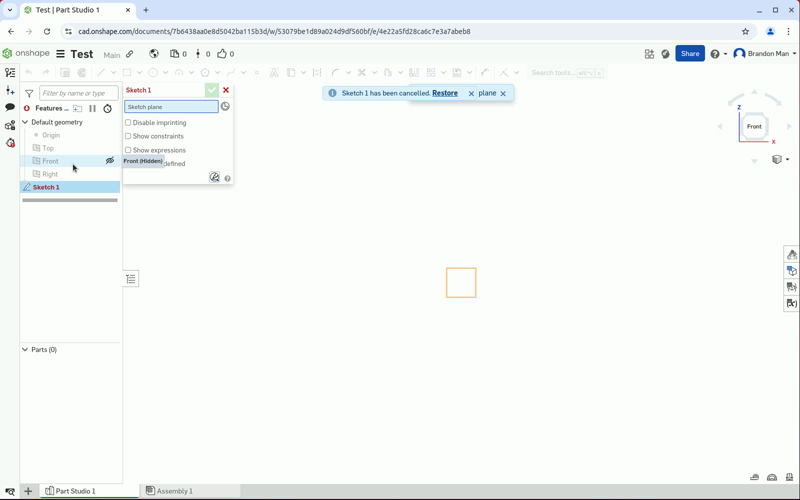
click(73, 163)
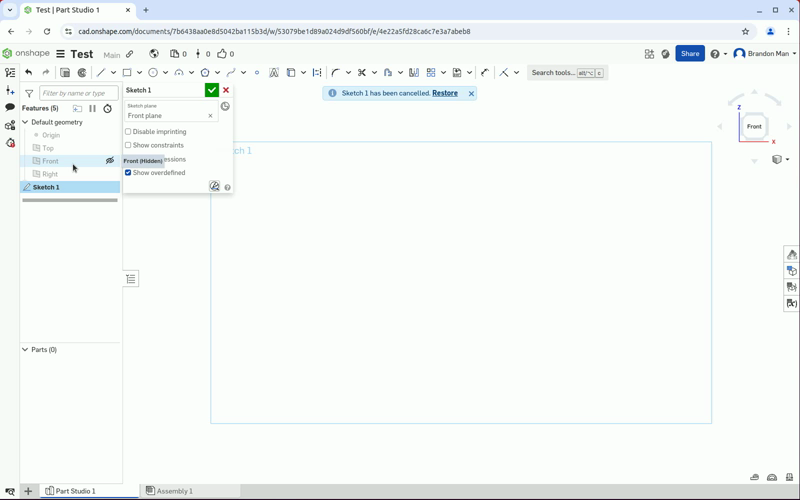
mouse_move(73, 352)
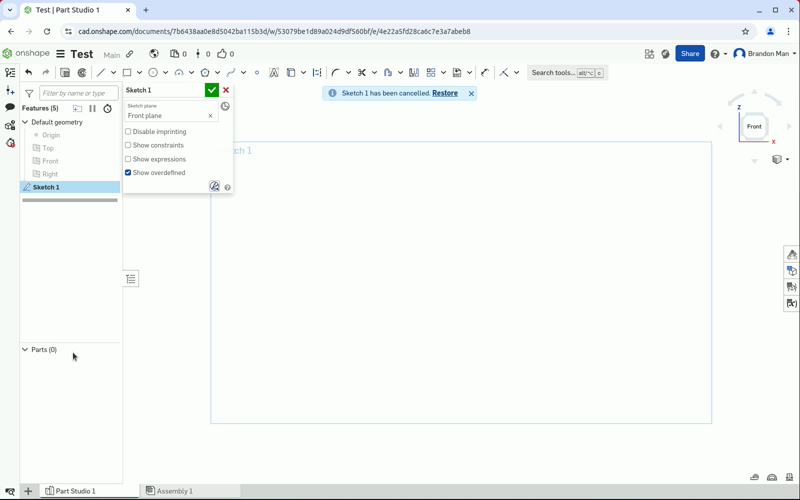
key(y)
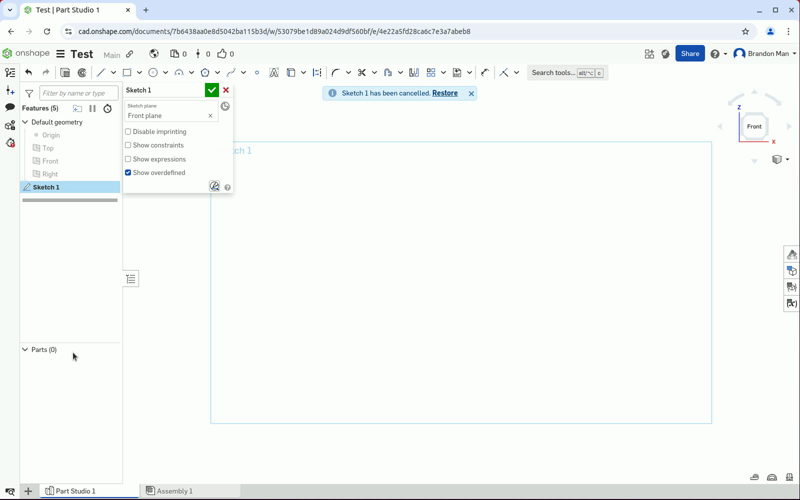
key(l)
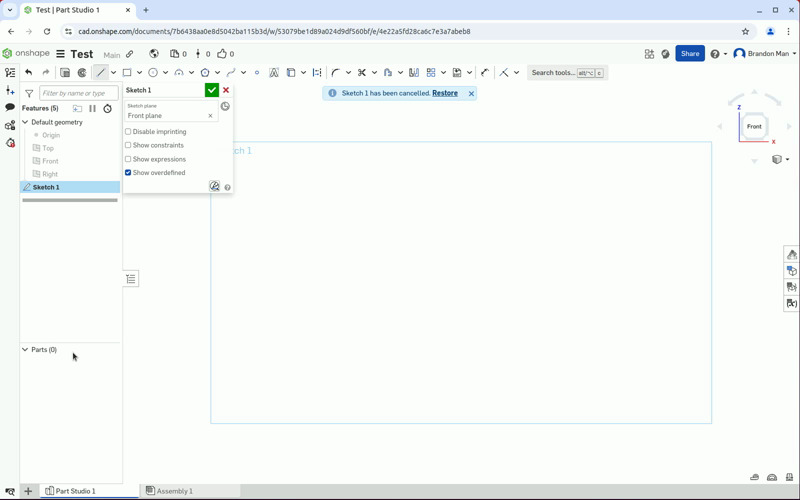
key_down(shift)
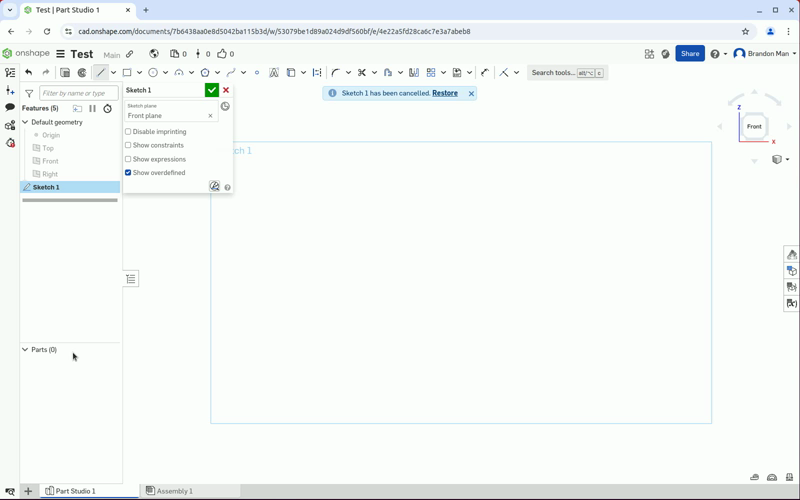
mouse_move(404, 266)
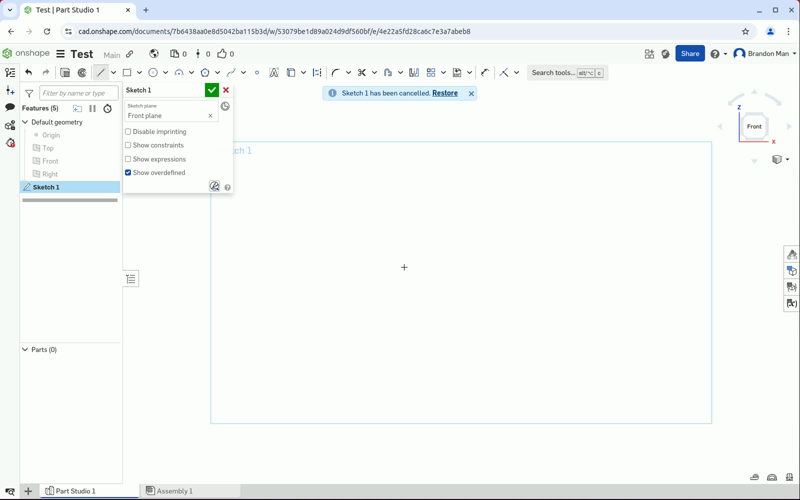
click(404, 266)
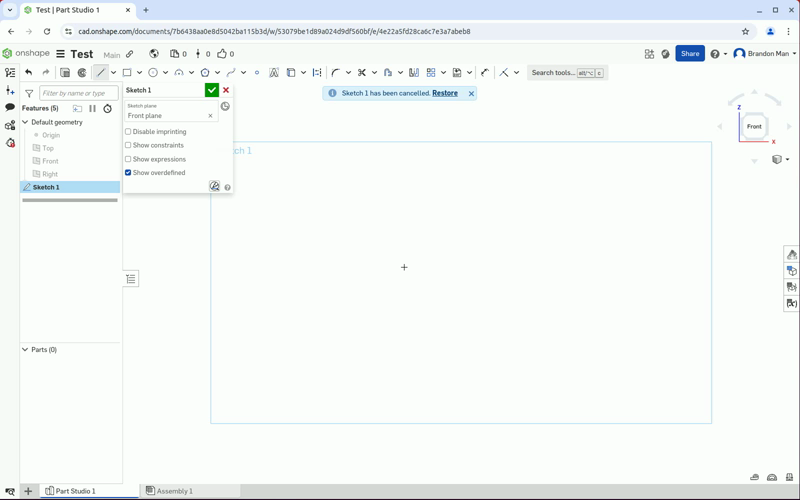
key_up(shift)
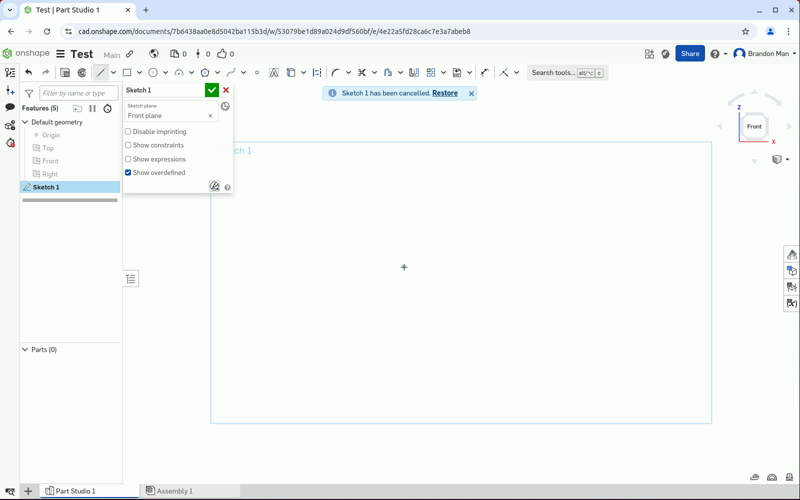
key_down(shift)
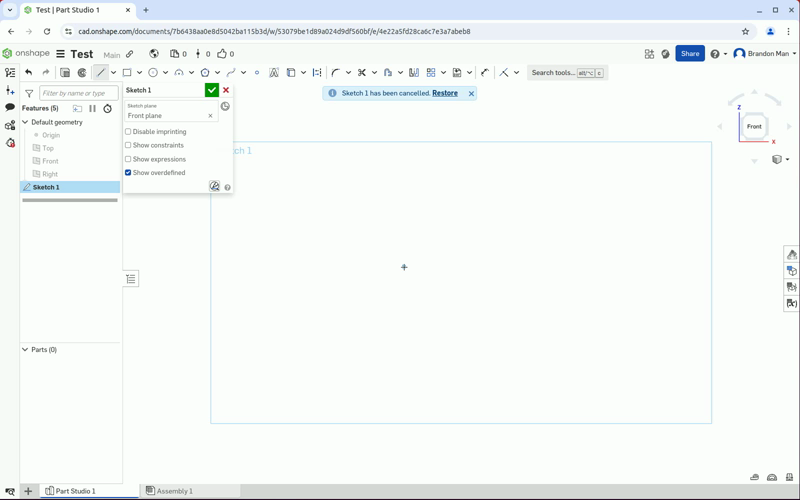
mouse_move(516, 266)
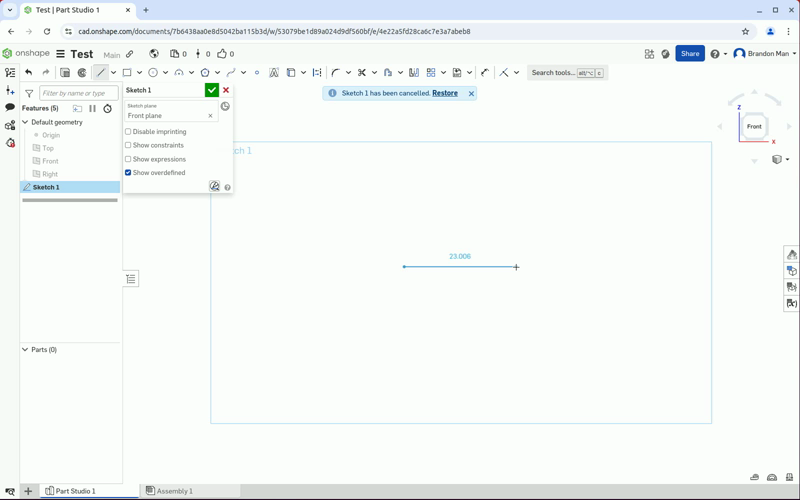
click(516, 266)
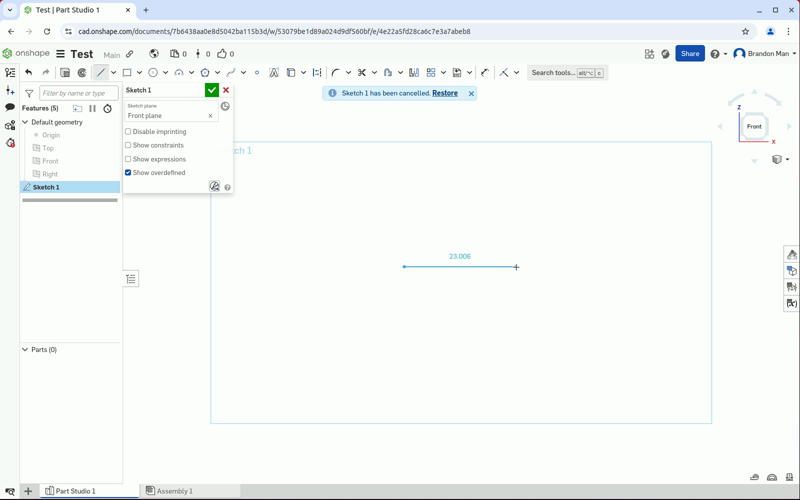
key_up(shift)
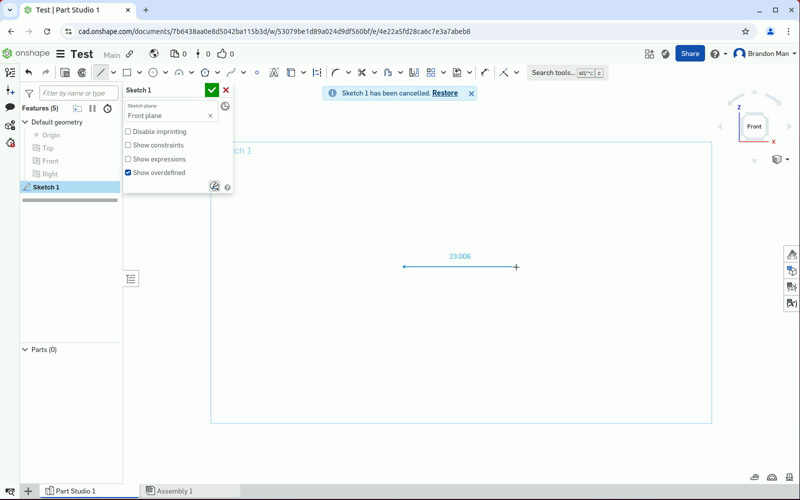
key_down(shift)
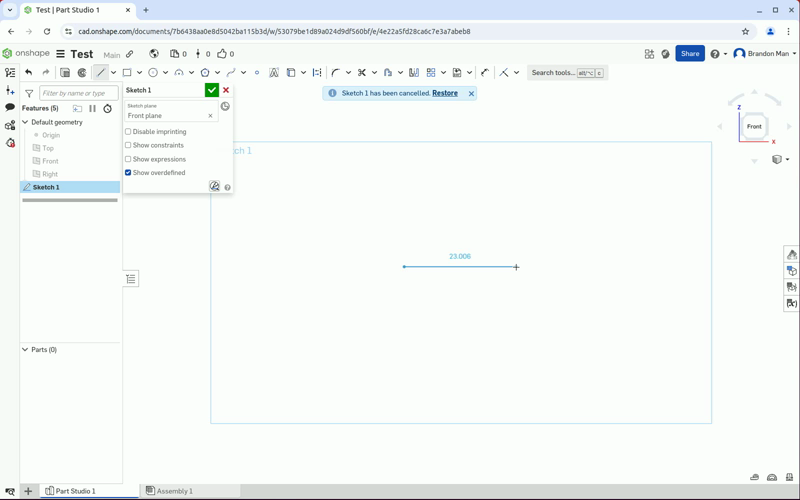
mouse_move(546, 266)
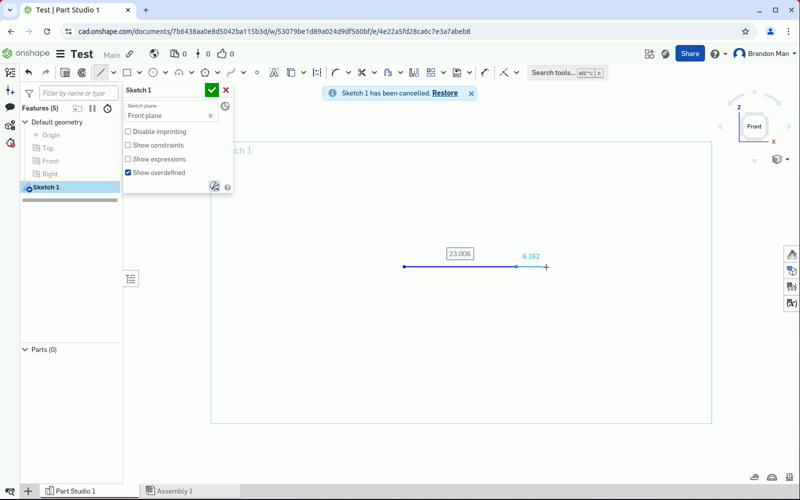
mouse_move(516, 260)
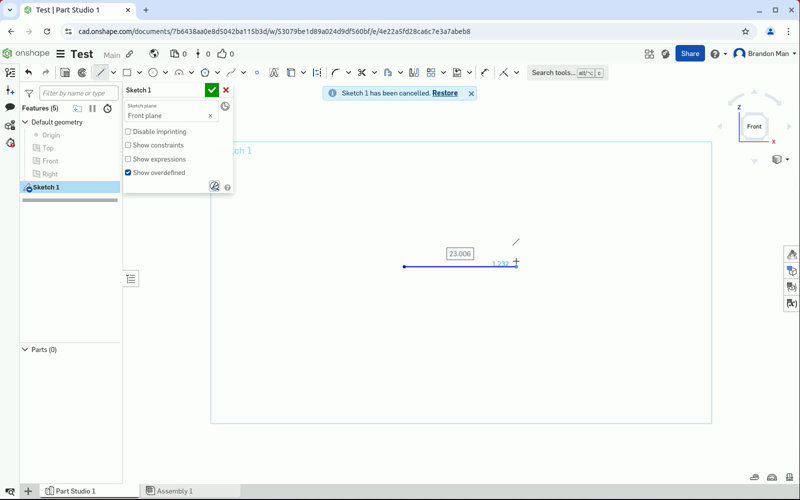
scroll(6)
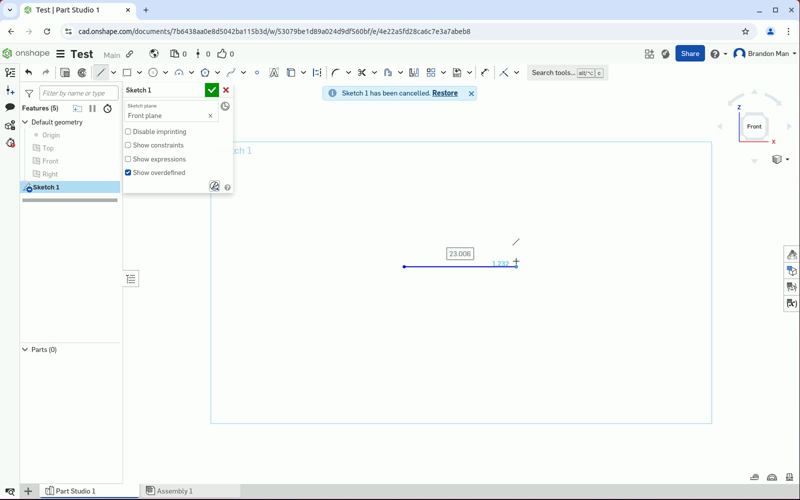
scroll(6)
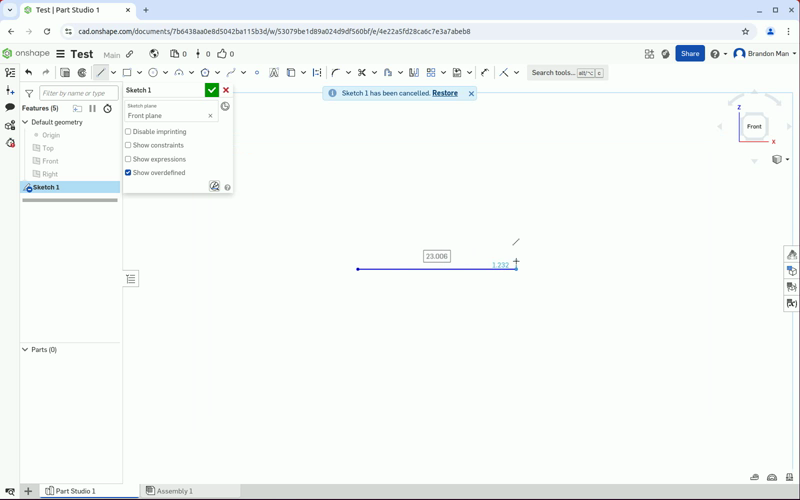
scroll(6)
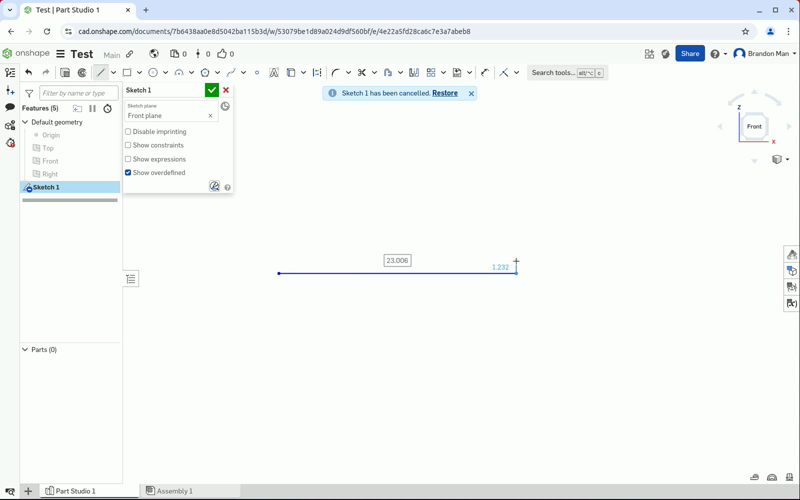
scroll(6)
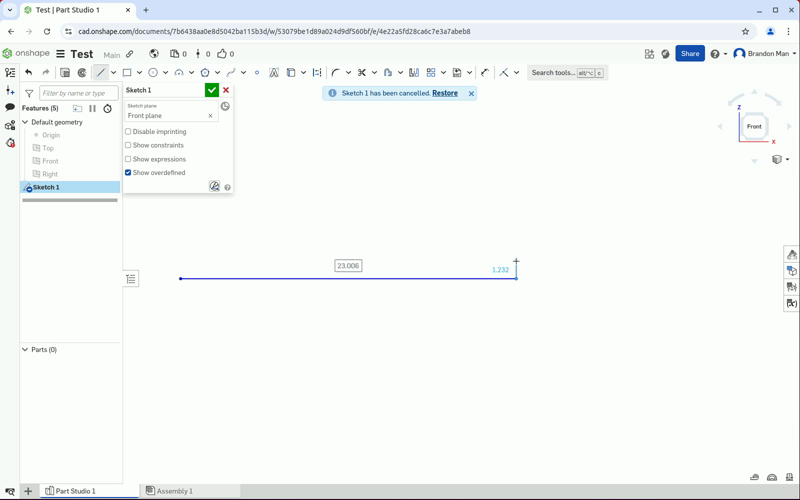
scroll(6)
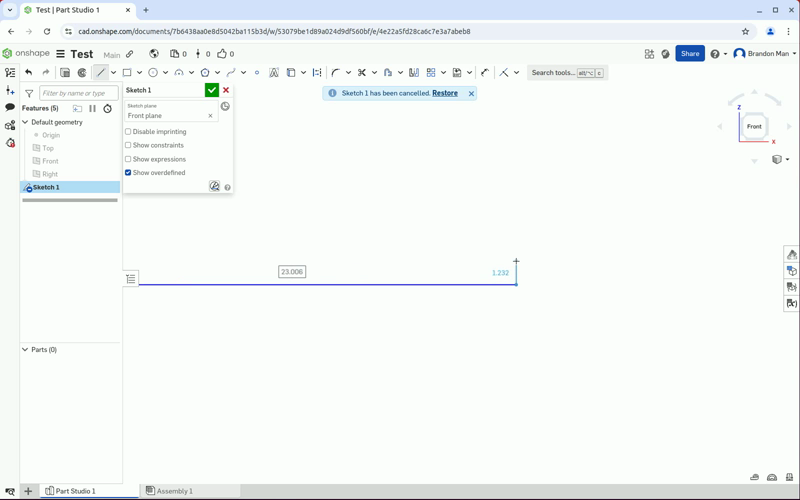
scroll(6)
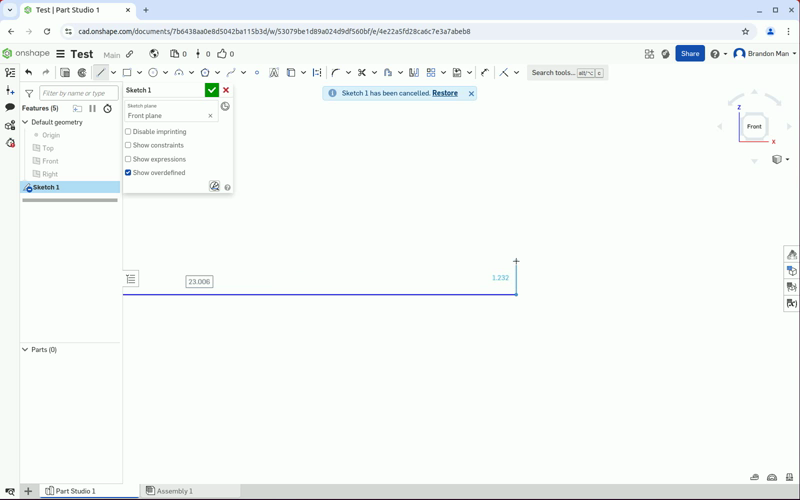
scroll(6)
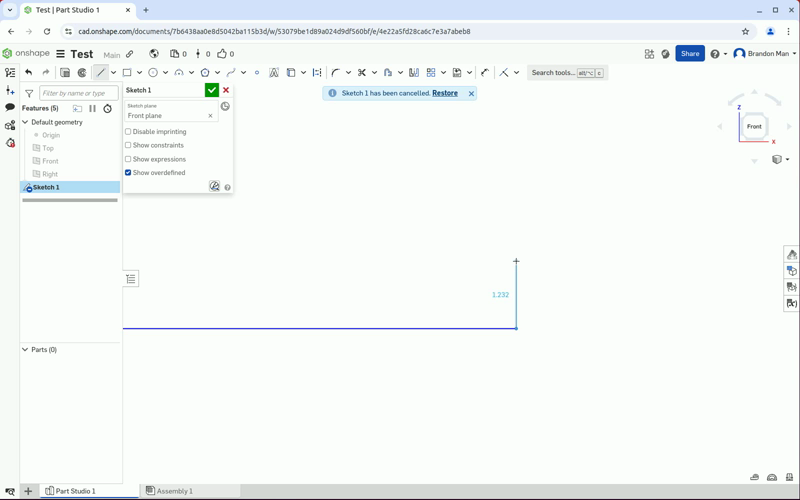
click(516, 260)
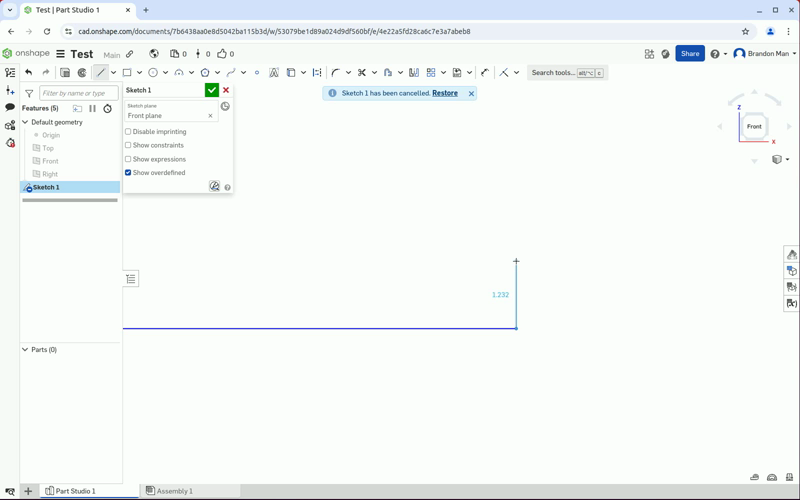
scroll(-6)
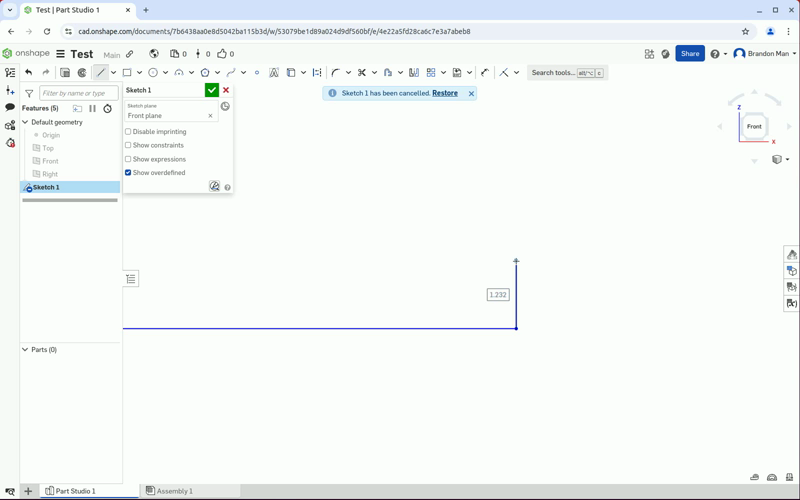
scroll(-6)
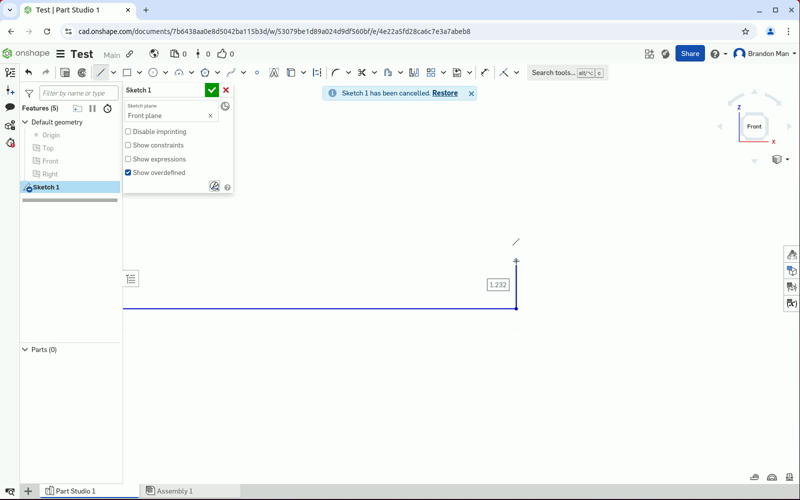
scroll(-6)
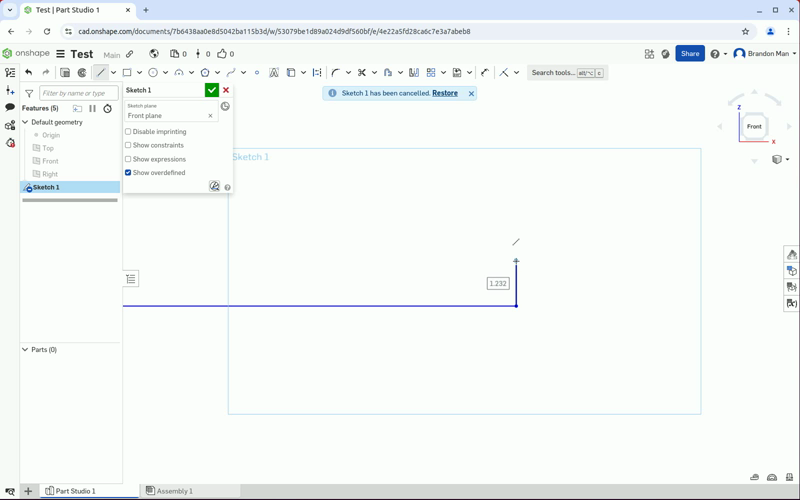
scroll(-6)
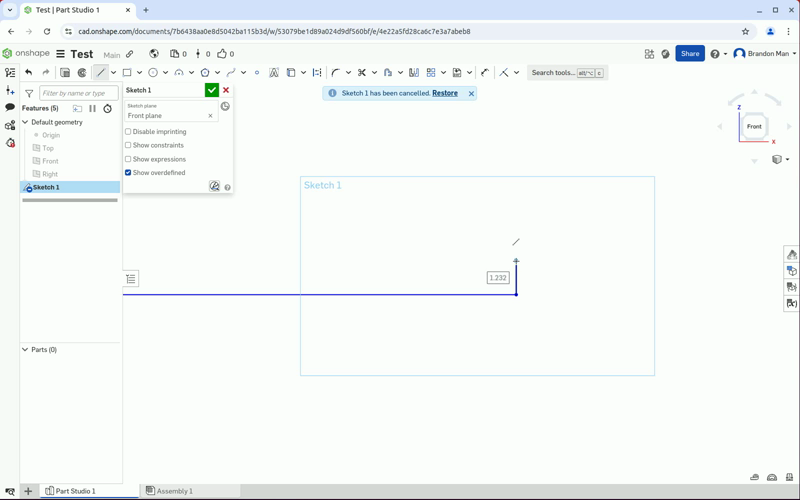
scroll(-6)
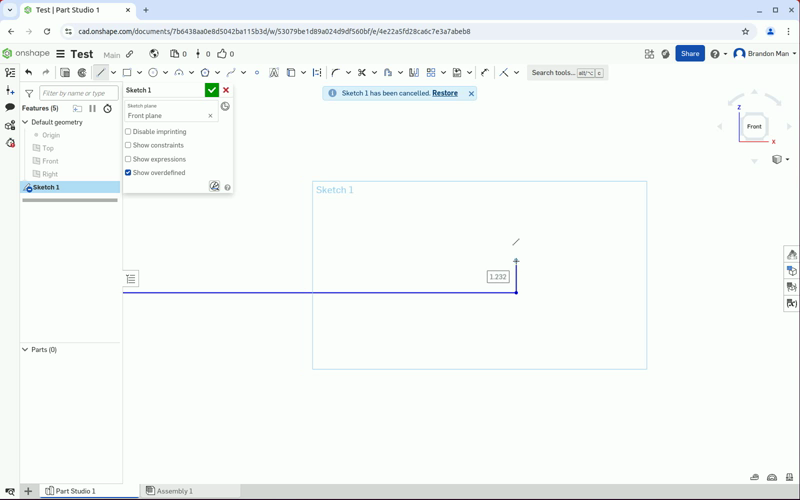
scroll(-6)
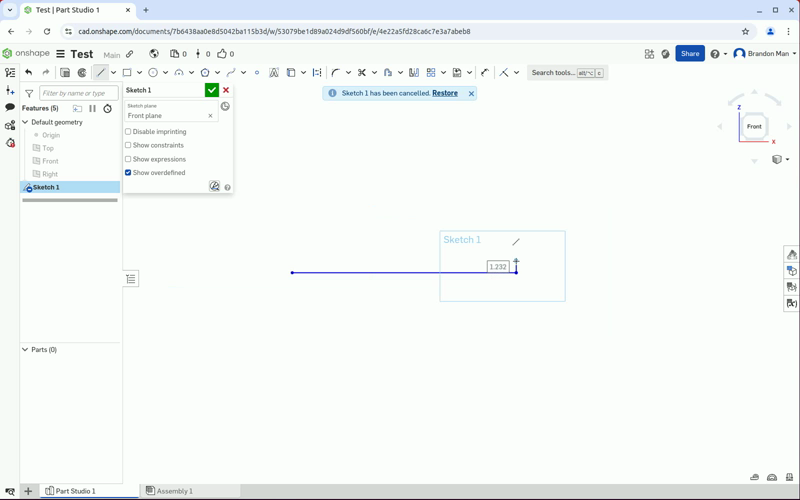
scroll(-6)
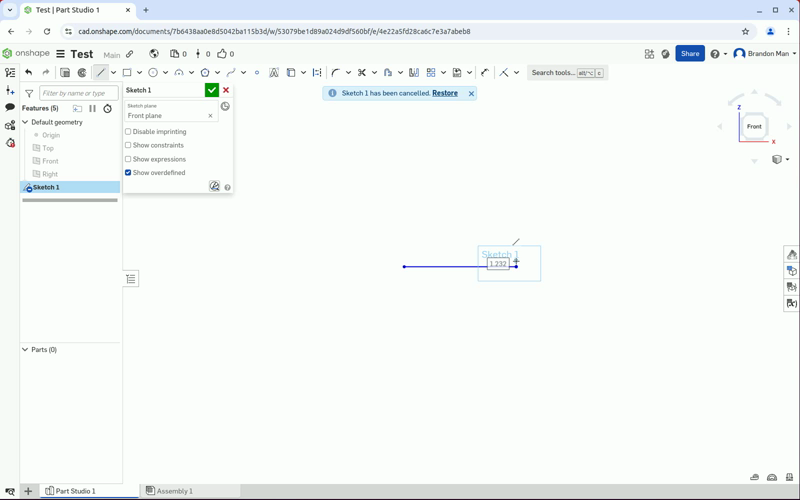
key_up(shift)
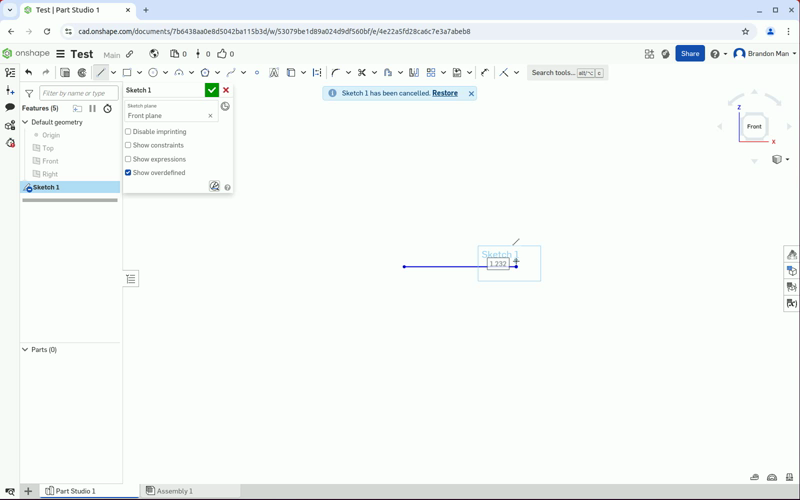
key_down(shift)
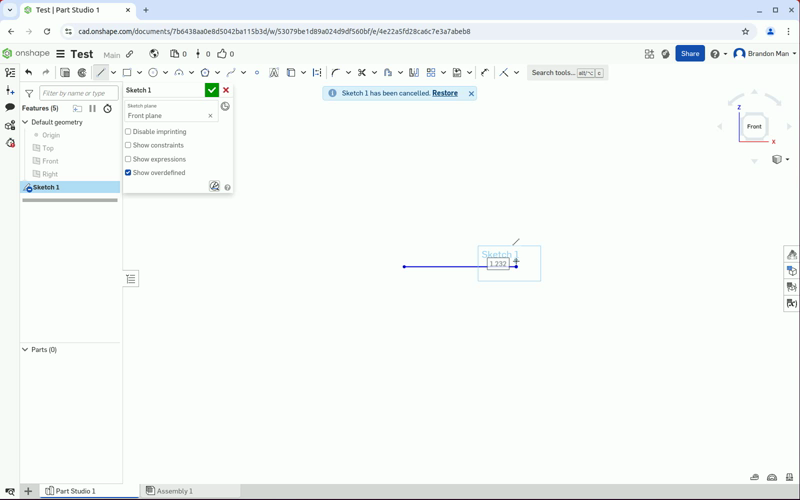
mouse_move(404, 260)
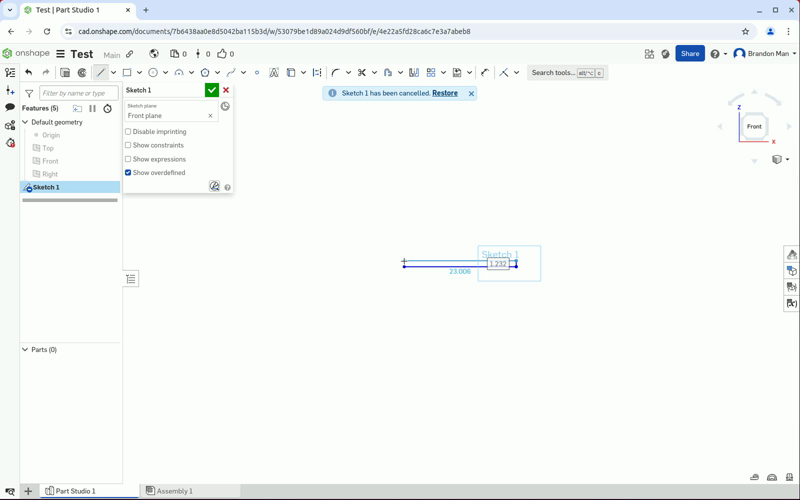
click(404, 260)
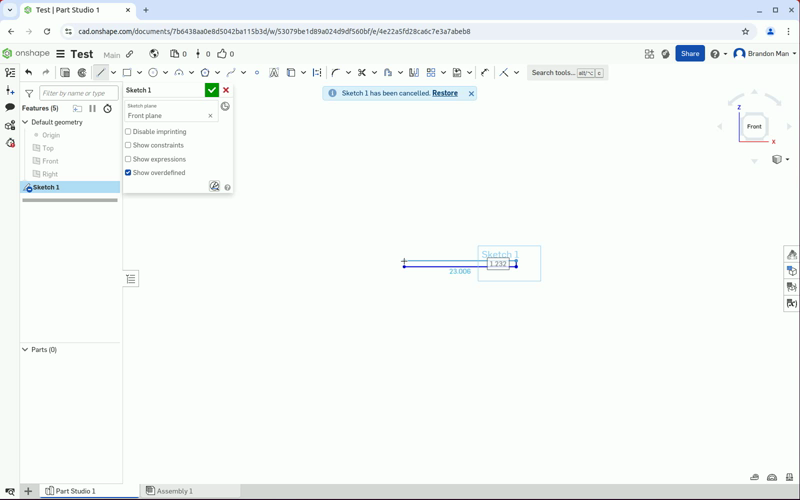
key_up(shift)
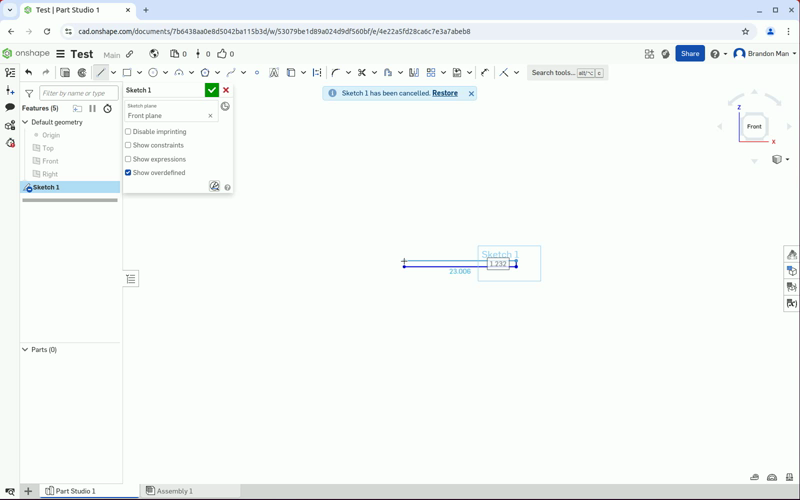
mouse_move(434, 260)
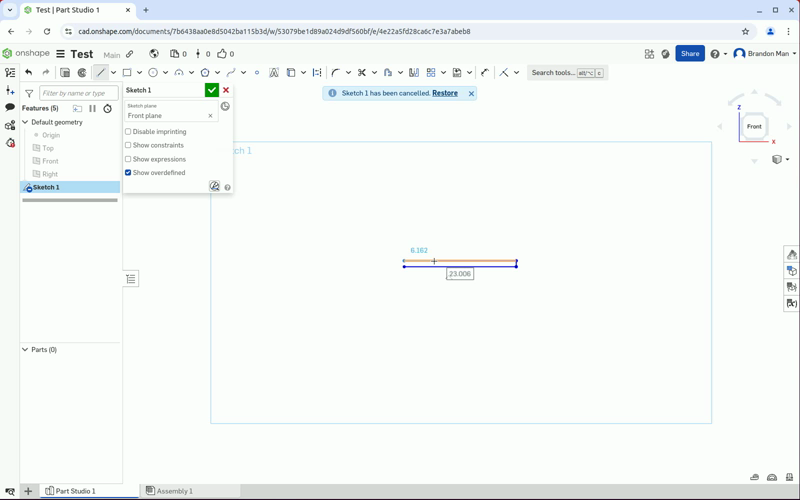
key_down(shift)
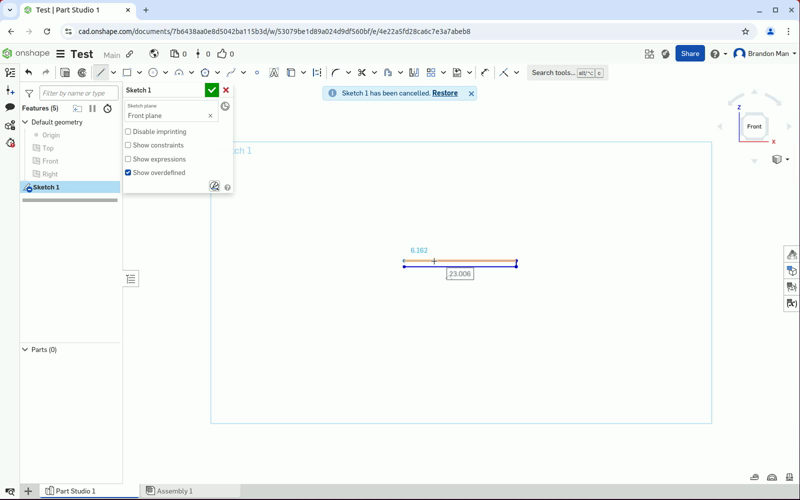
mouse_move(404, 266)
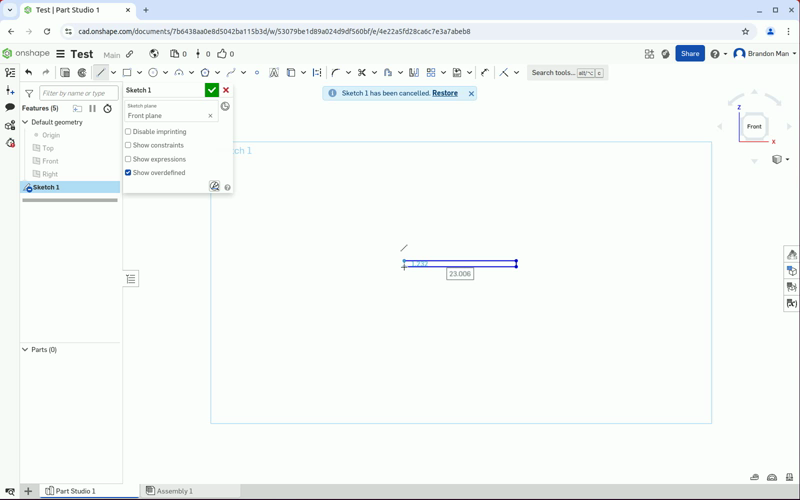
scroll(6)
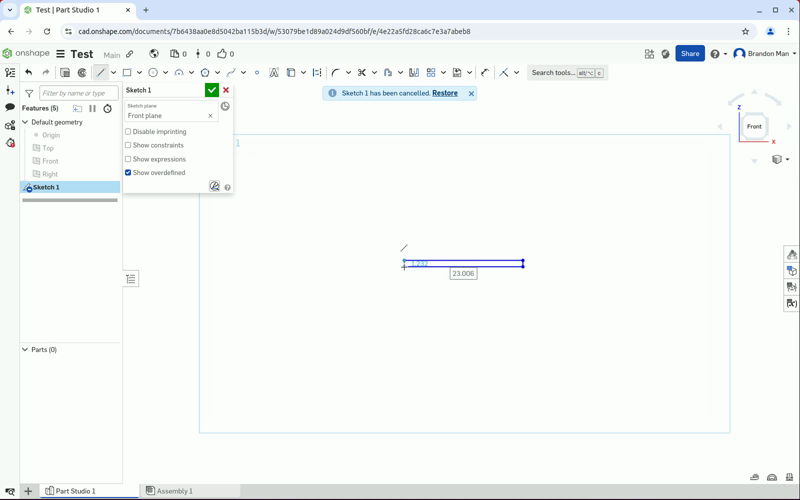
scroll(6)
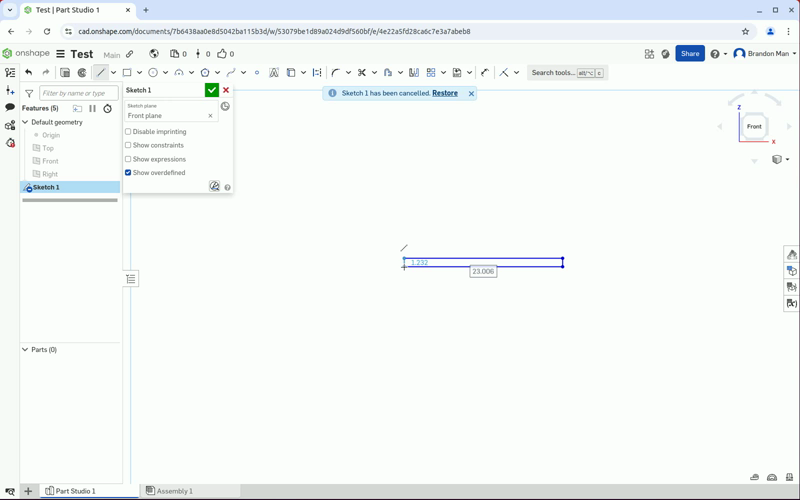
scroll(6)
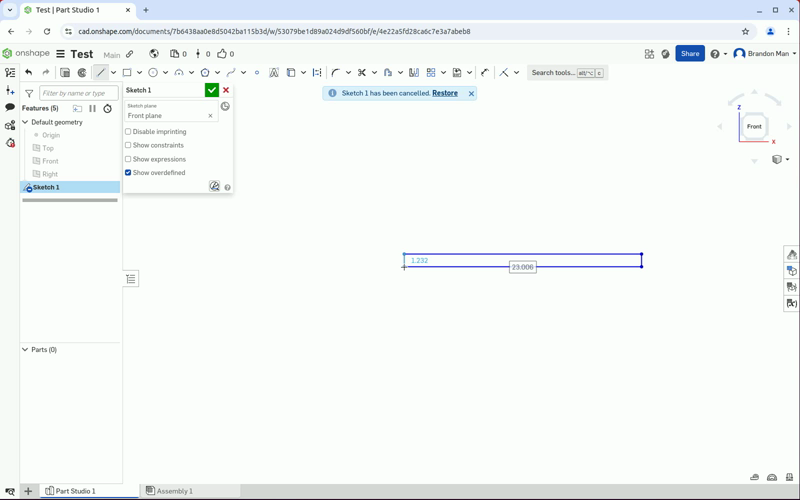
scroll(6)
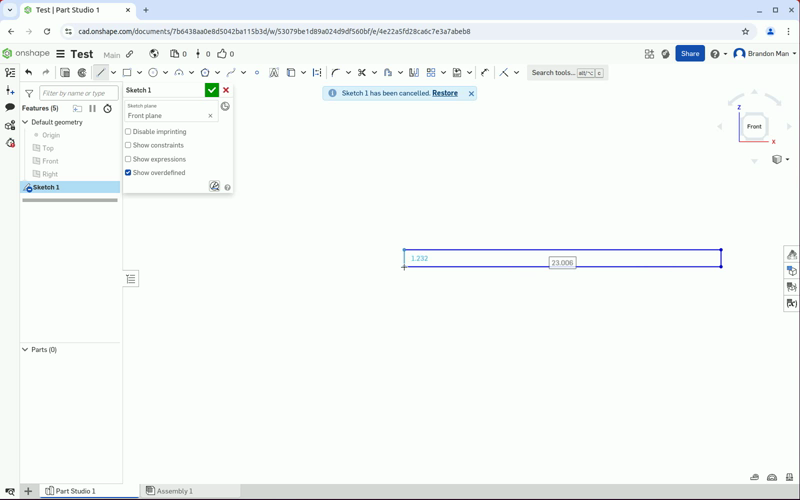
scroll(6)
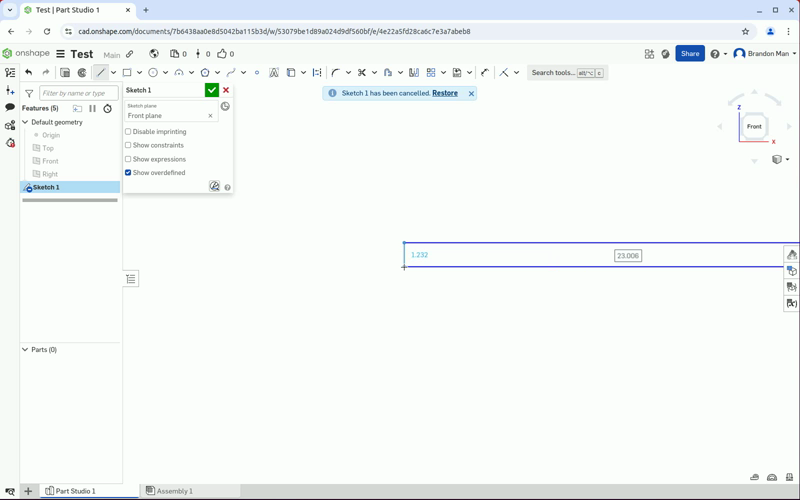
scroll(6)
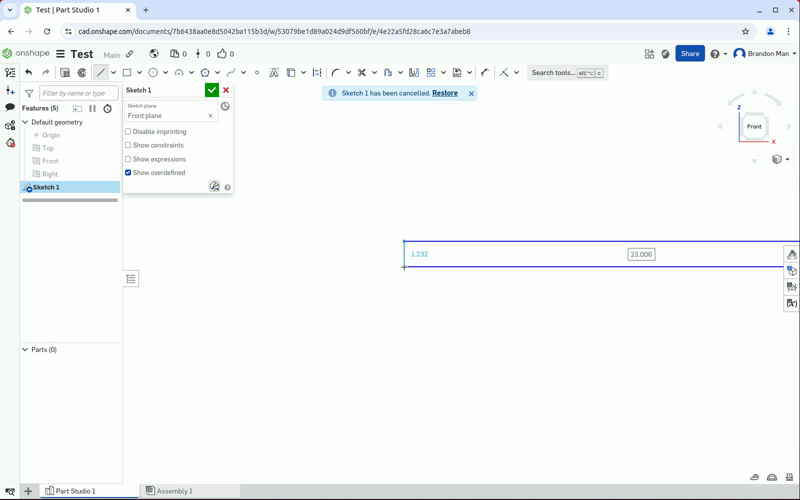
scroll(6)
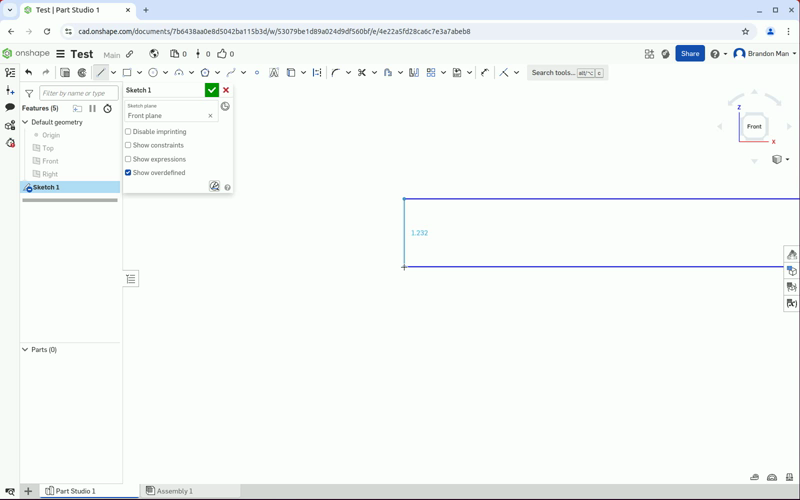
key_up(shift)
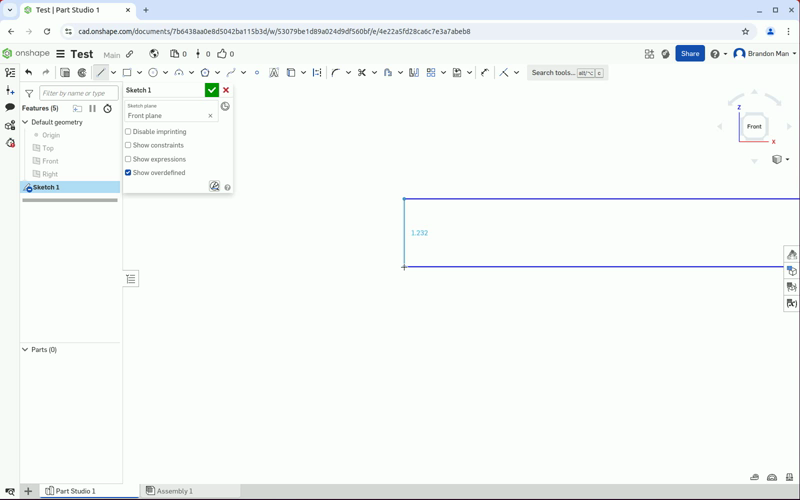
click(404, 266)
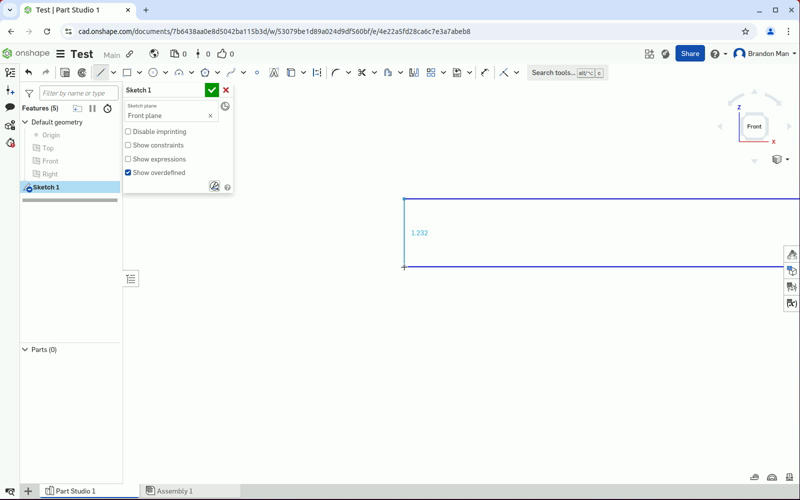
scroll(-6)
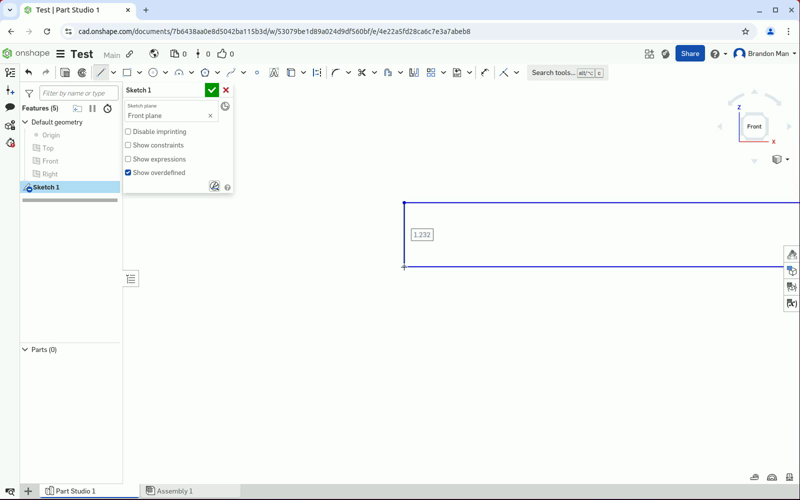
scroll(-6)
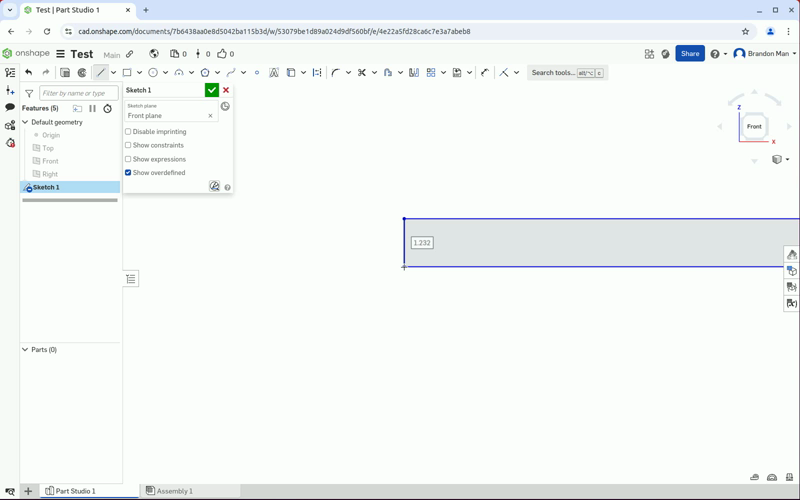
scroll(-6)
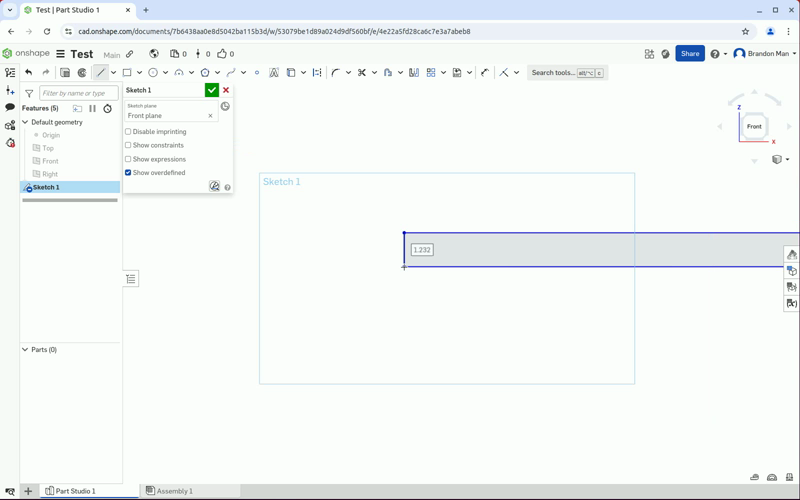
scroll(-6)
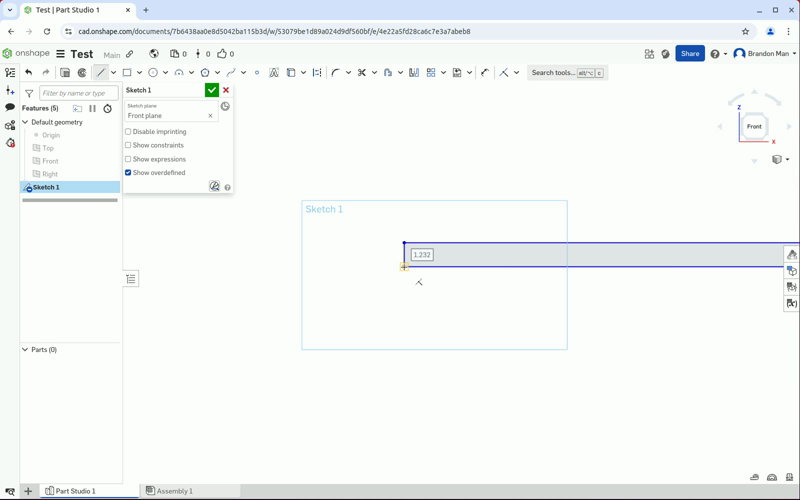
scroll(-6)
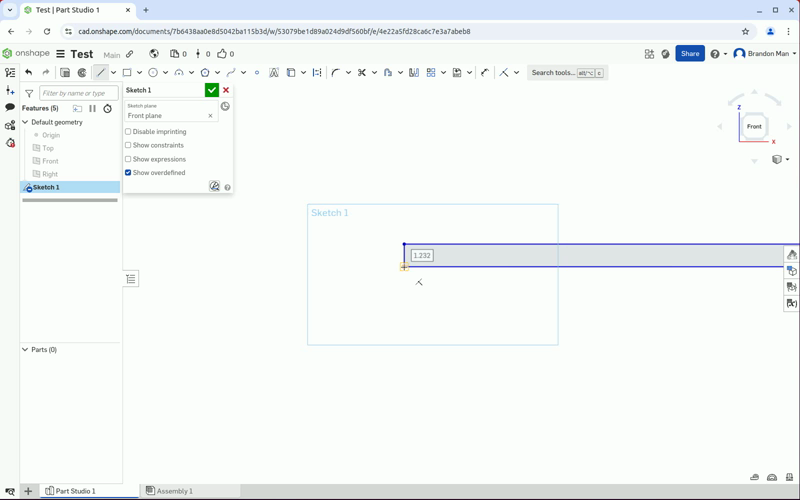
scroll(-6)
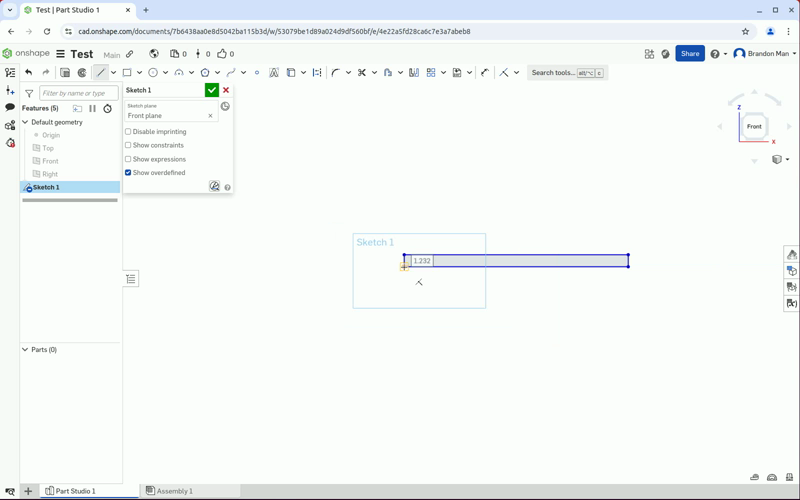
scroll(-6)
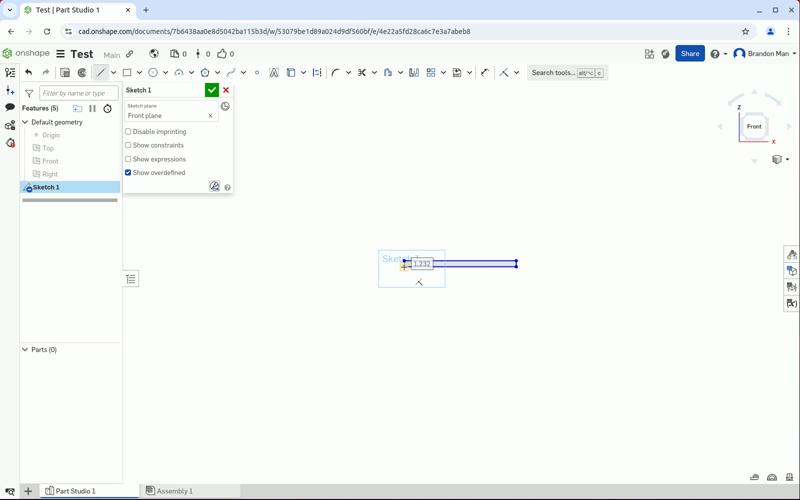
key(esc)
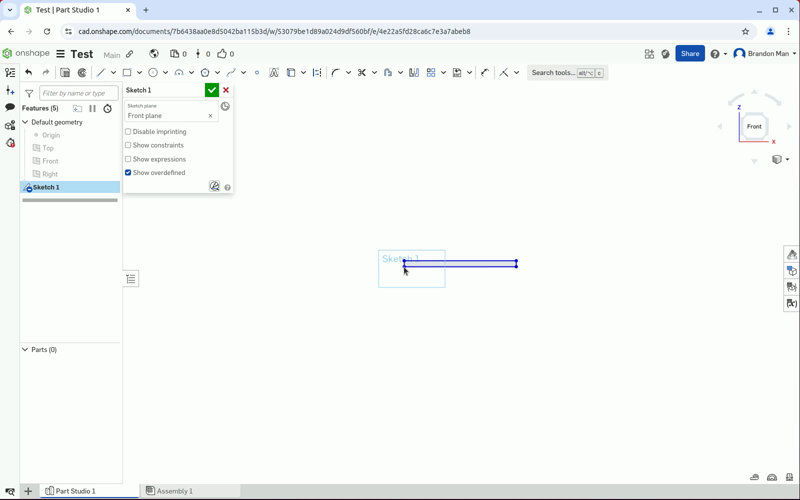
mouse_move(431, 265)
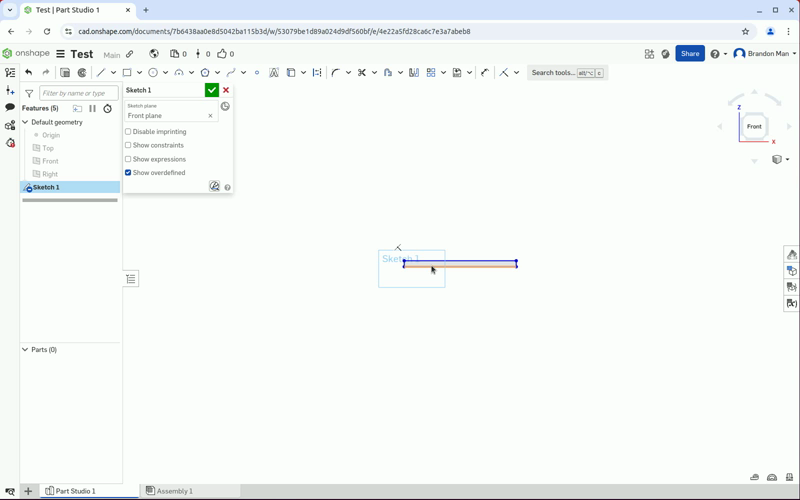
scroll(6)
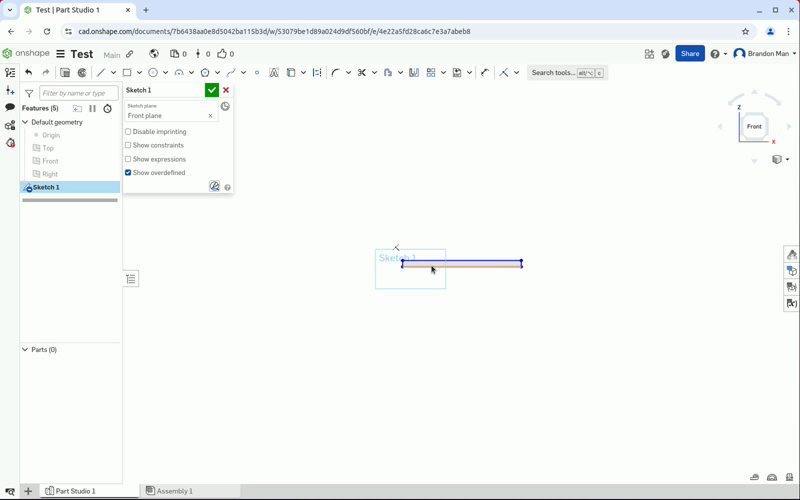
scroll(6)
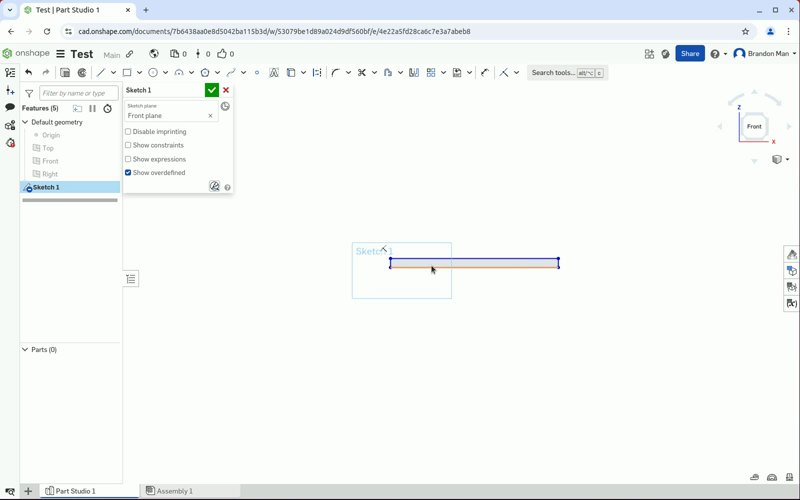
scroll(6)
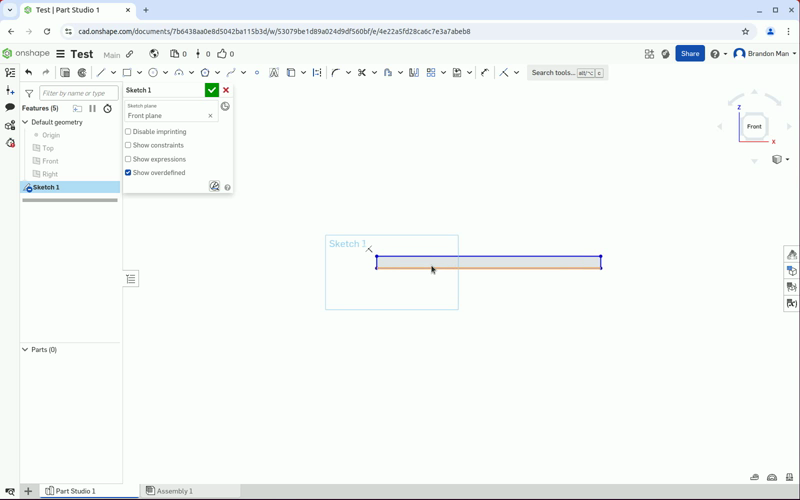
scroll(6)
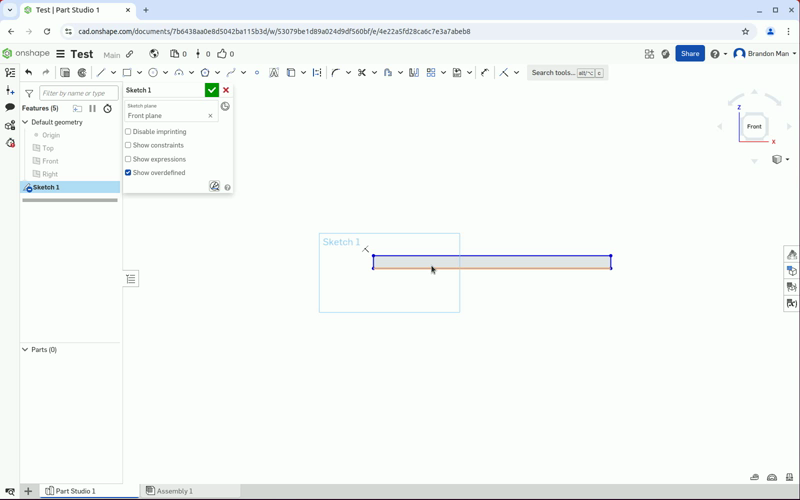
scroll(6)
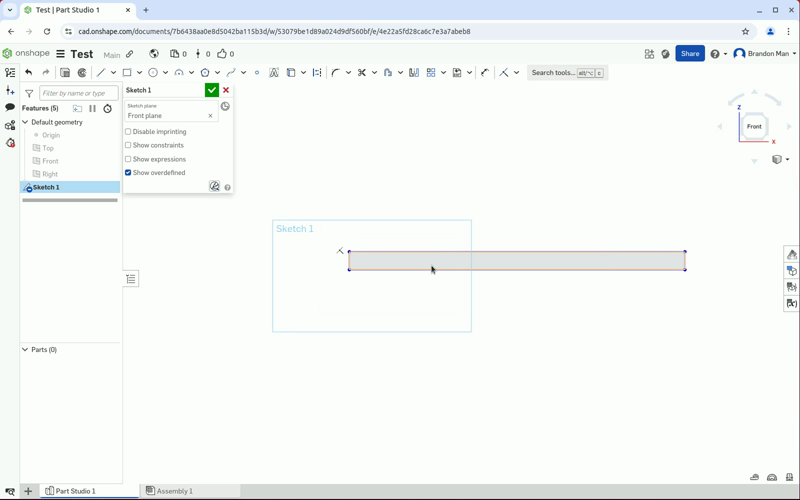
scroll(6)
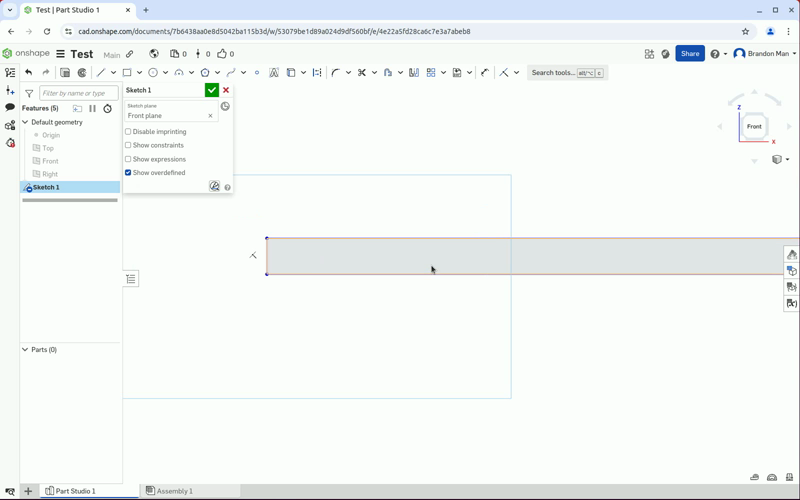
scroll(6)
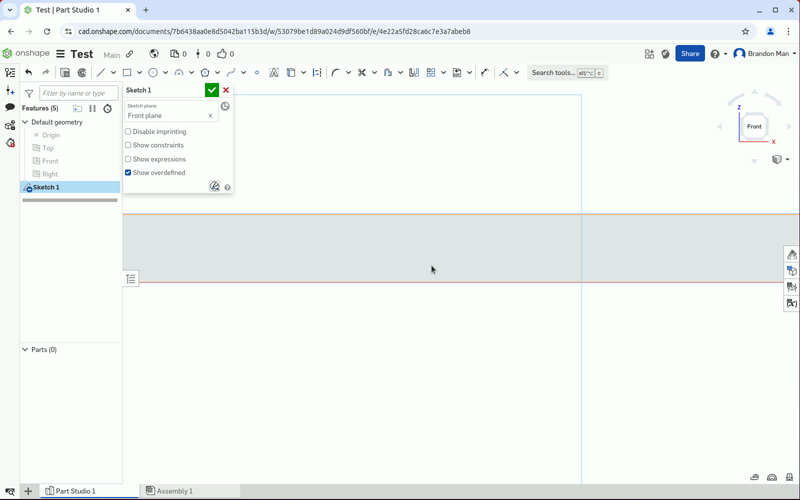
click(431, 265)
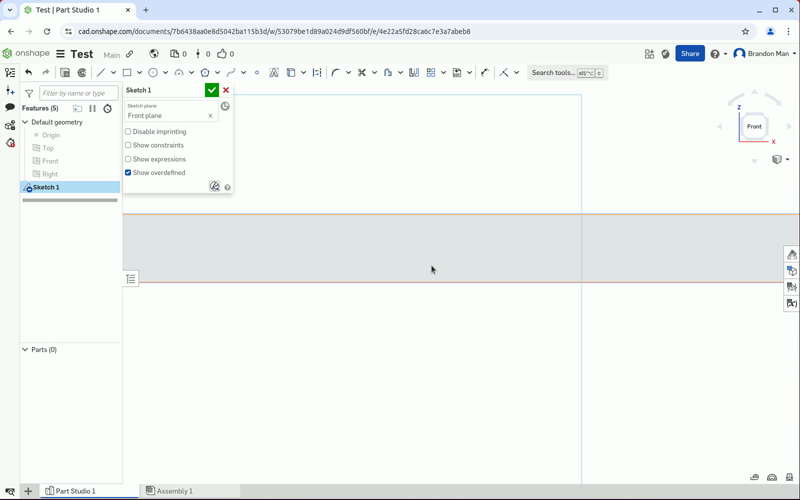
scroll(-6)
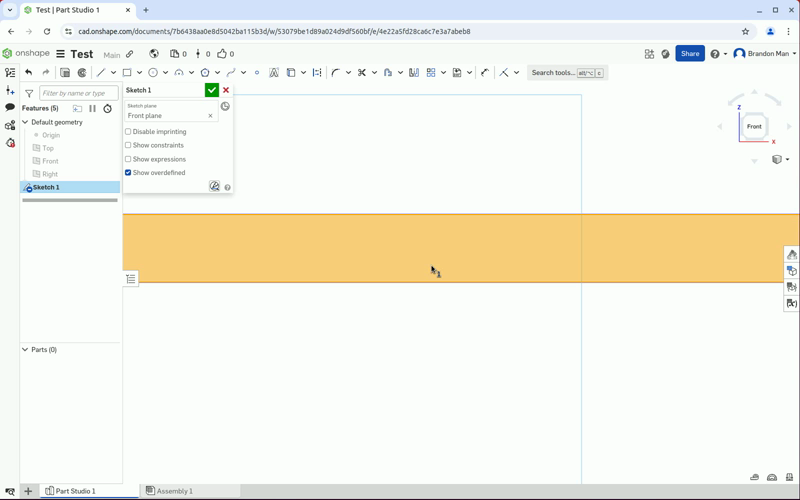
scroll(-6)
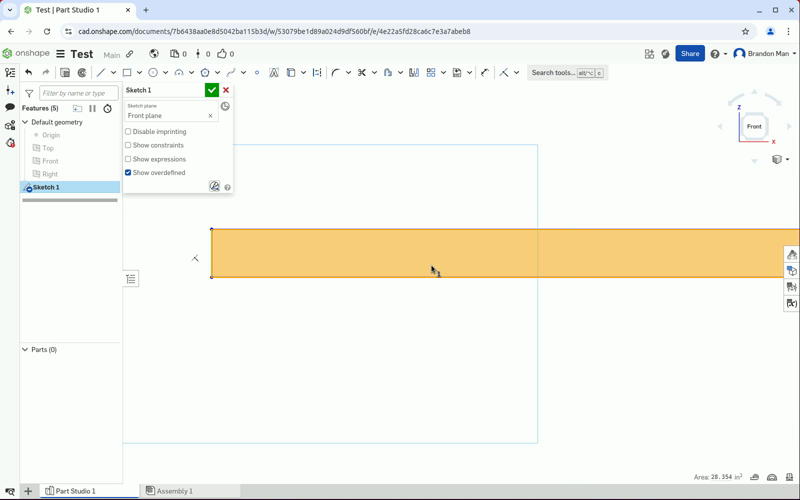
scroll(-6)
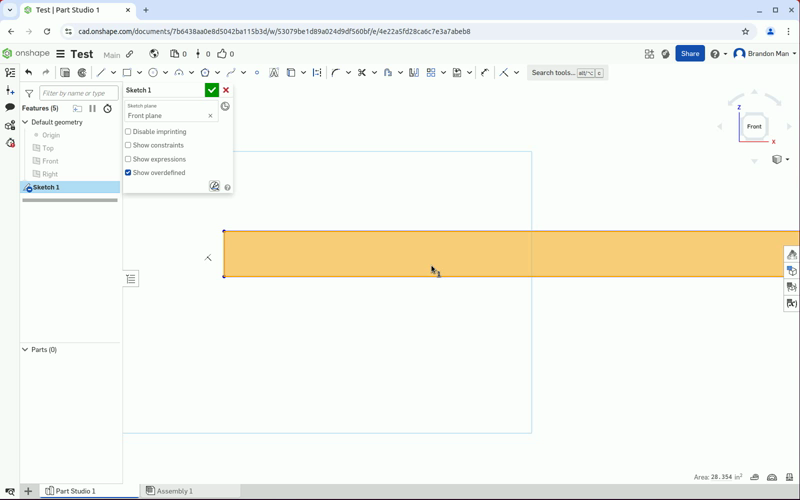
scroll(-6)
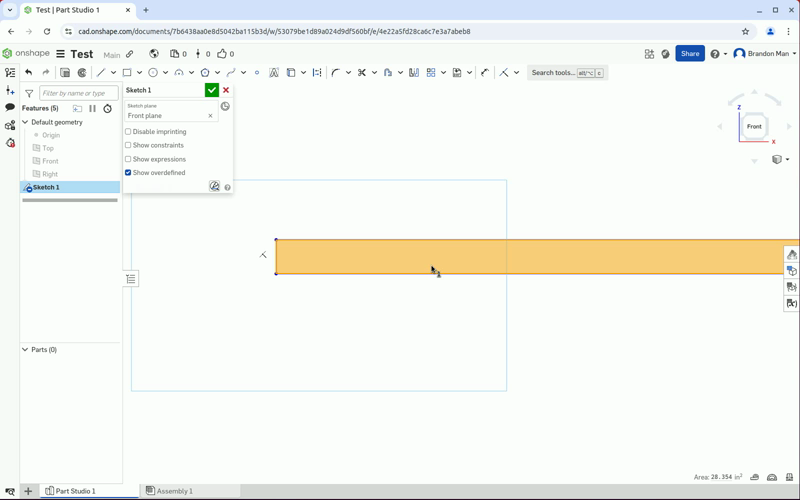
scroll(-6)
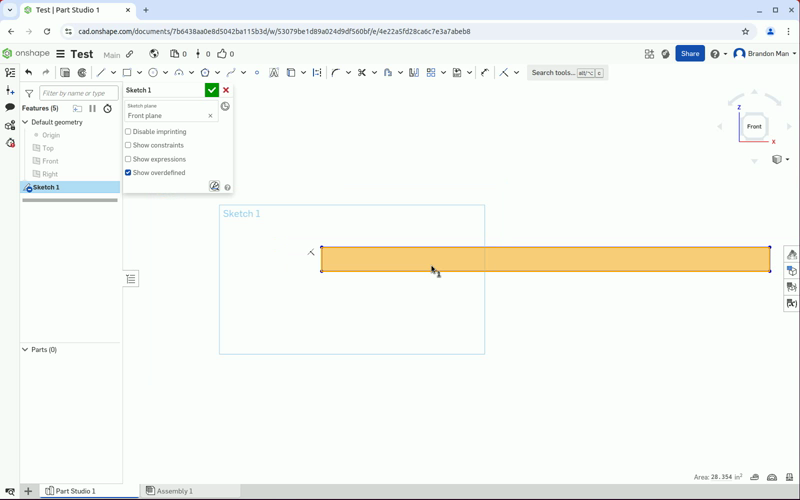
scroll(-6)
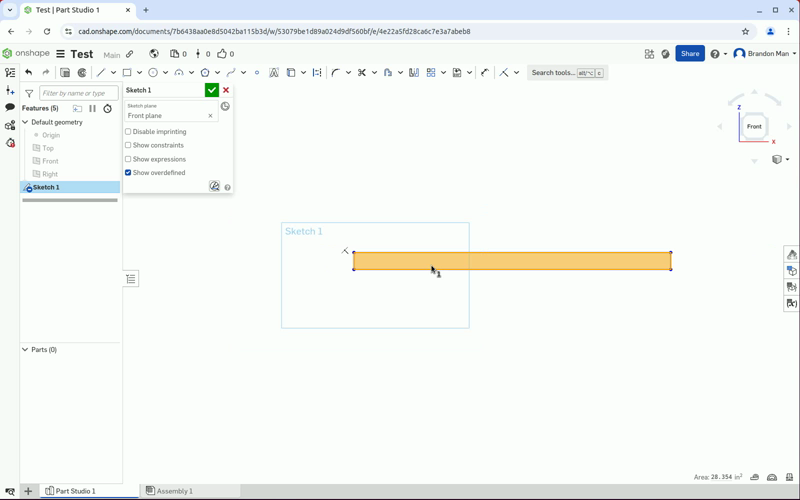
scroll(-6)
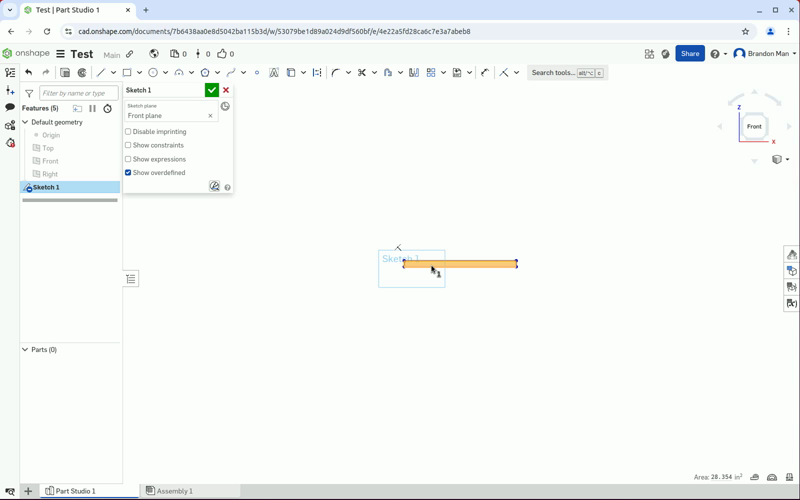
mouse_move(73, 352)
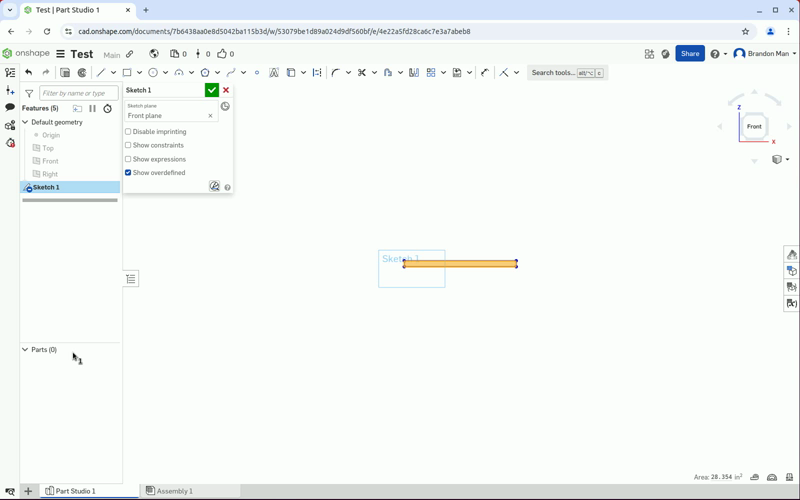
key(shift+y)
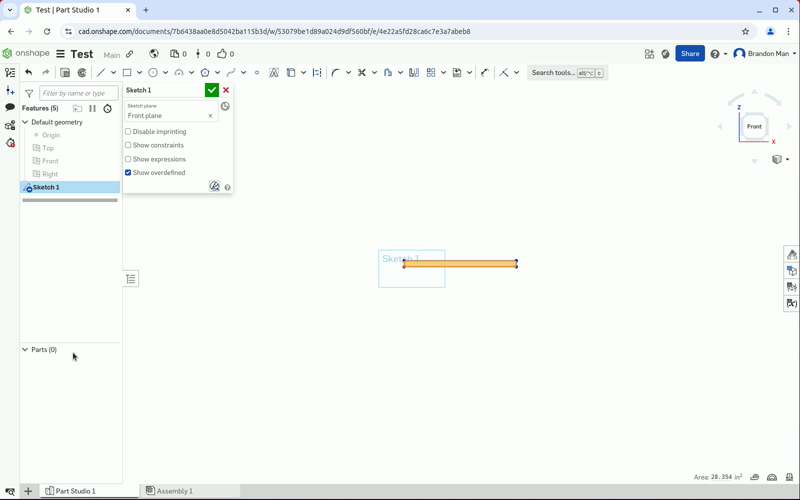
key(shift+e)
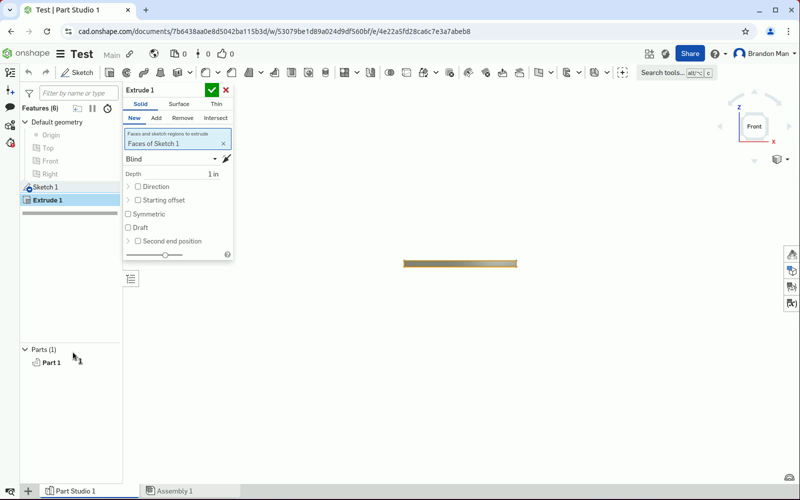
mouse_move(143, 106)
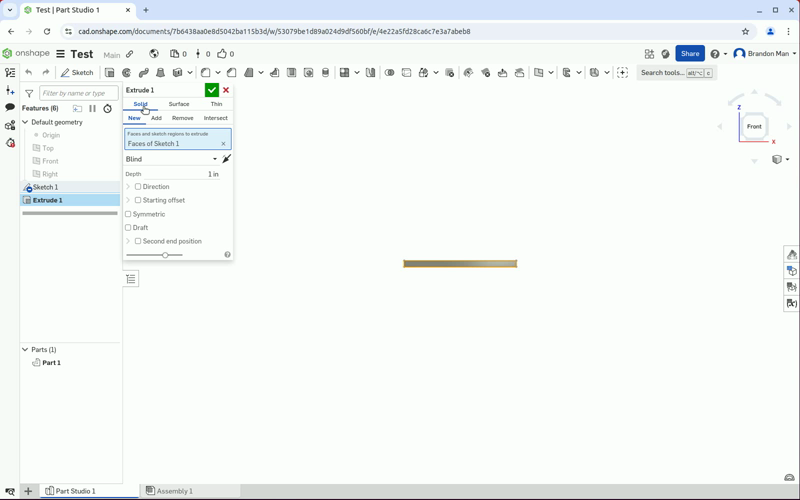
click(143, 106)
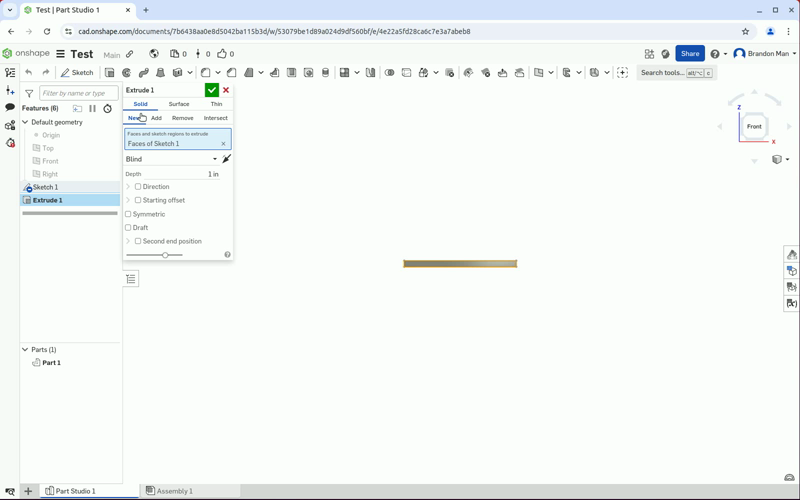
mouse_move(137, 120)
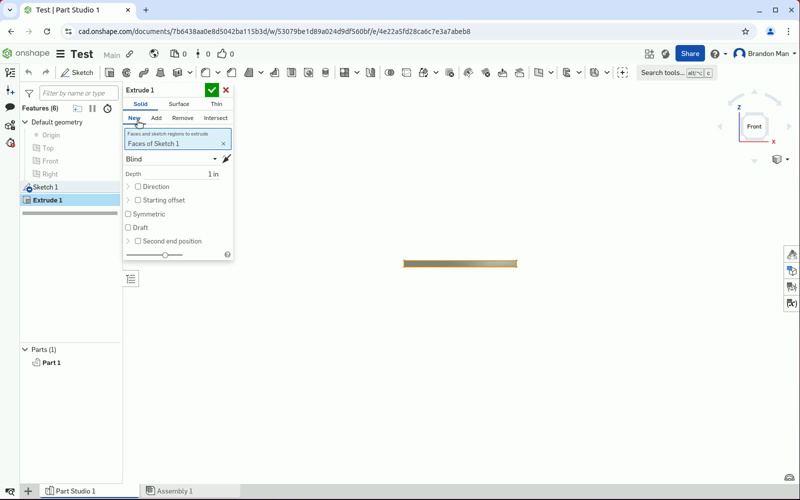
click(137, 120)
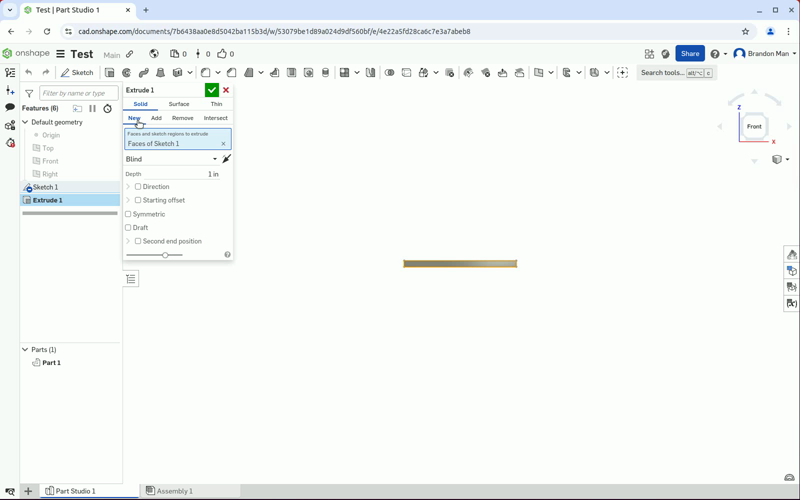
key(tab, 4)
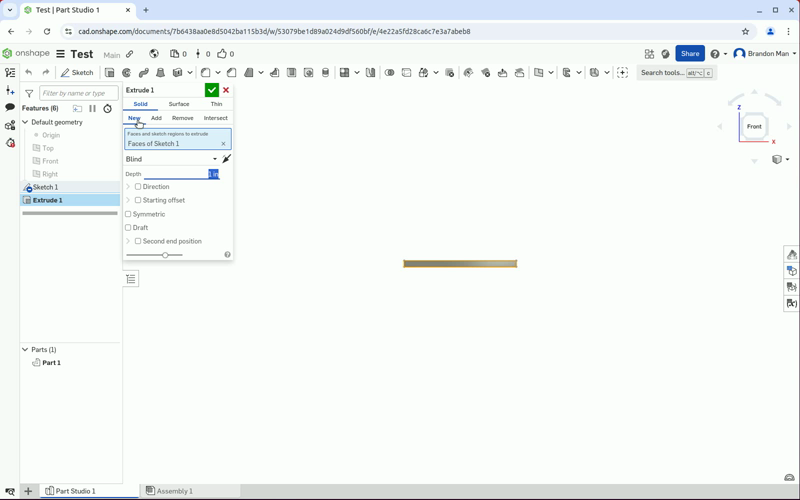
text(3.129)
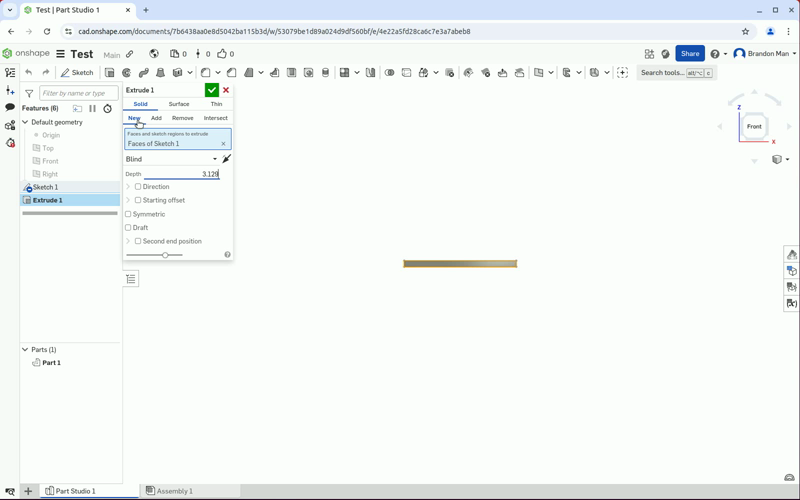
key(enter)
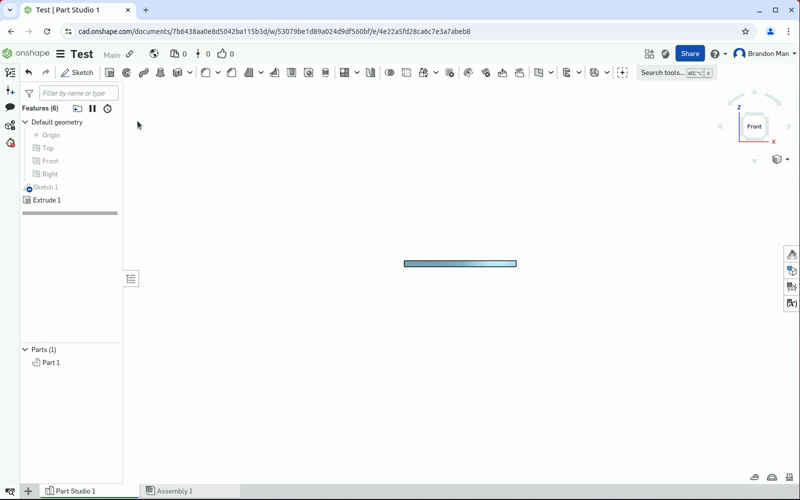
key(shift+h)
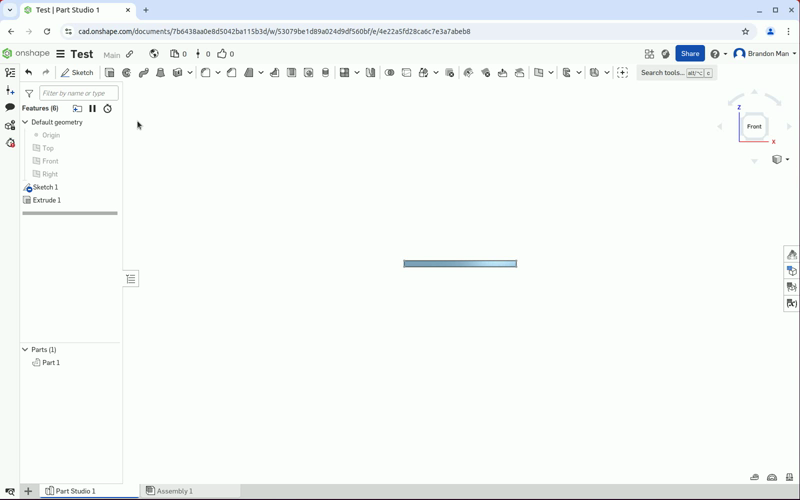
key(shift+h)
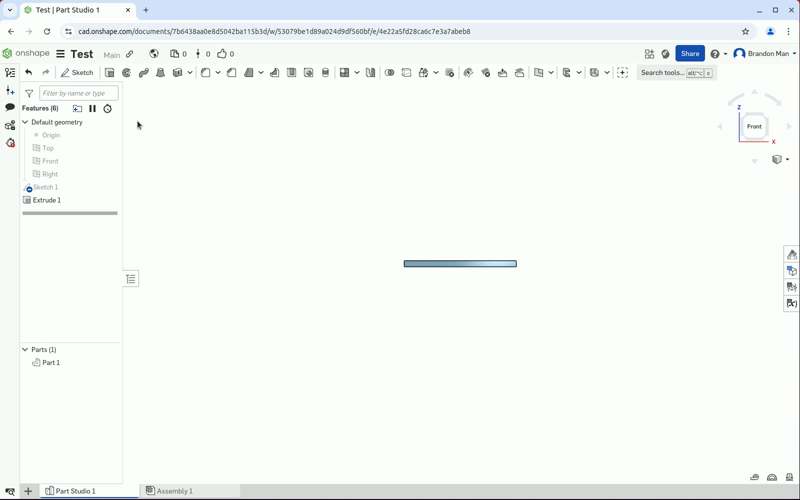
mouse_move(73, 189)
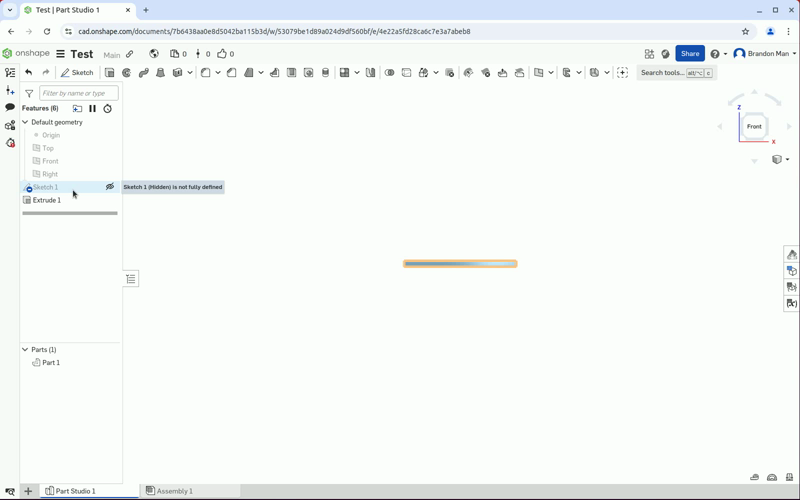
click(73, 189)
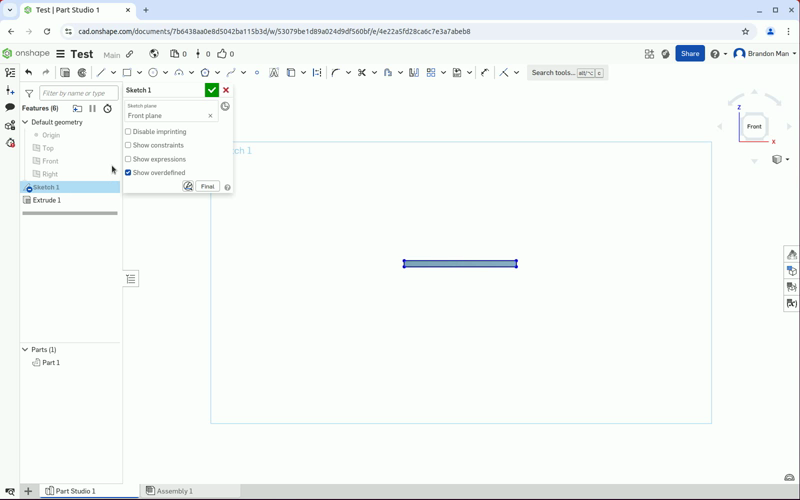
mouse_move(229, 92)
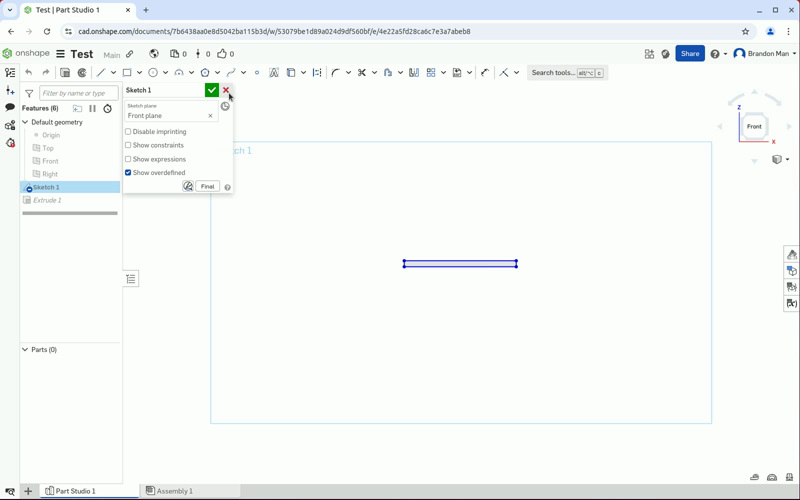
click(229, 92)
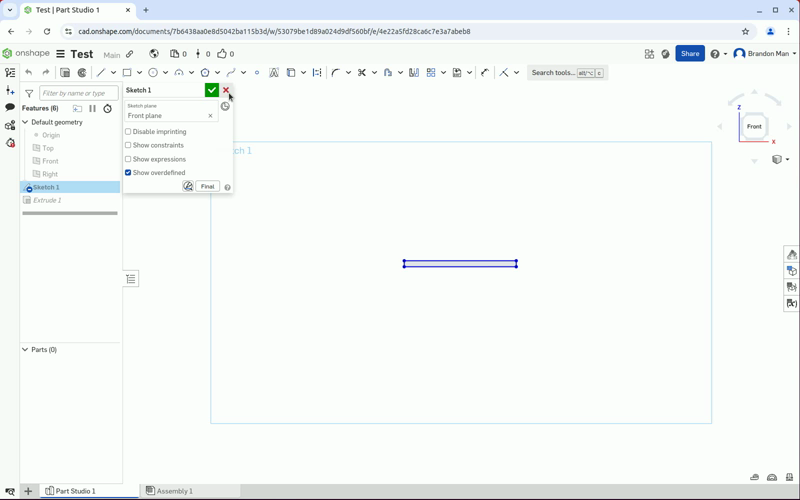
key(shift+s)
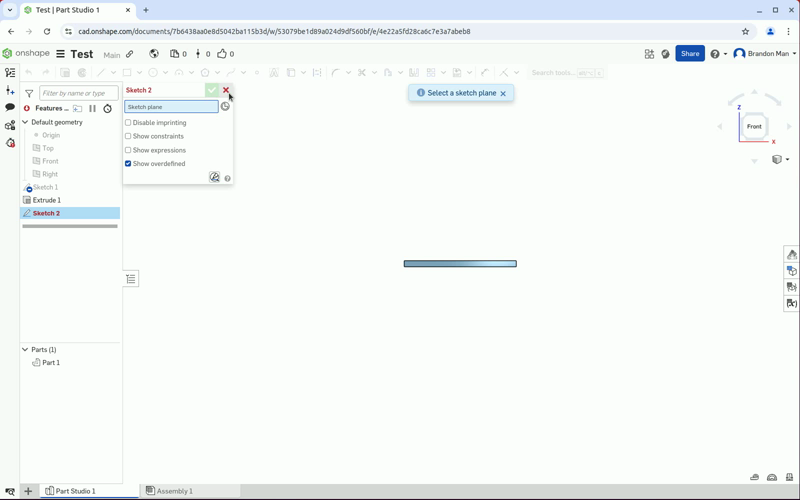
mouse_move(73, 163)
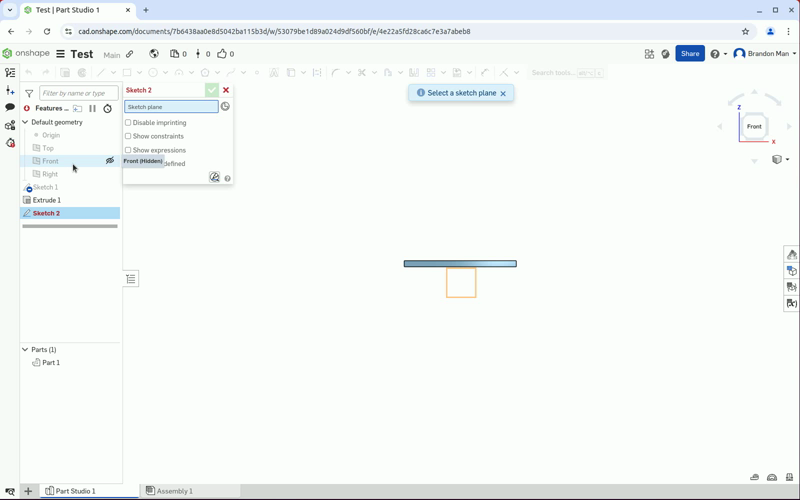
click(73, 163)
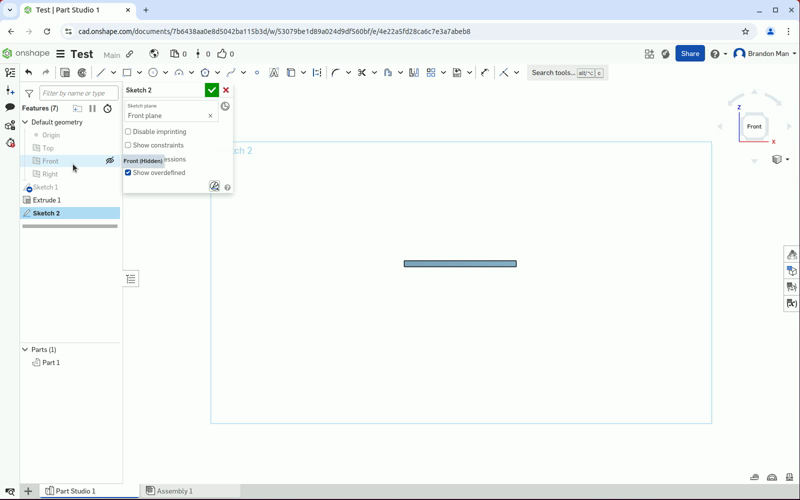
mouse_move(73, 352)
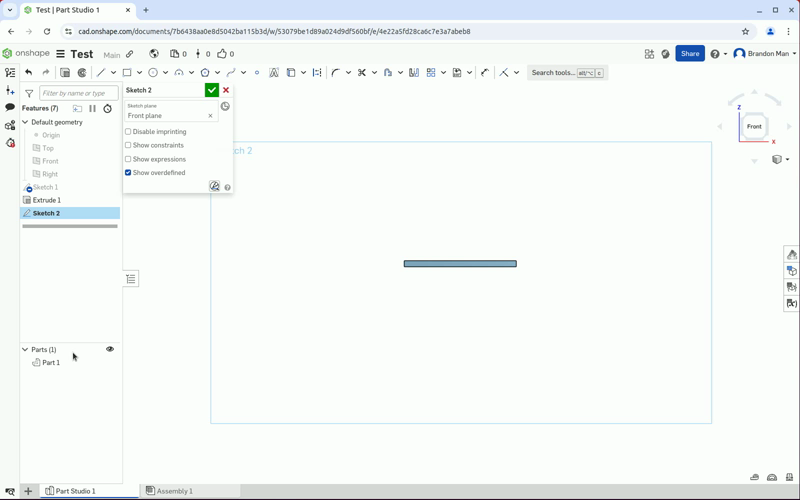
key(y)
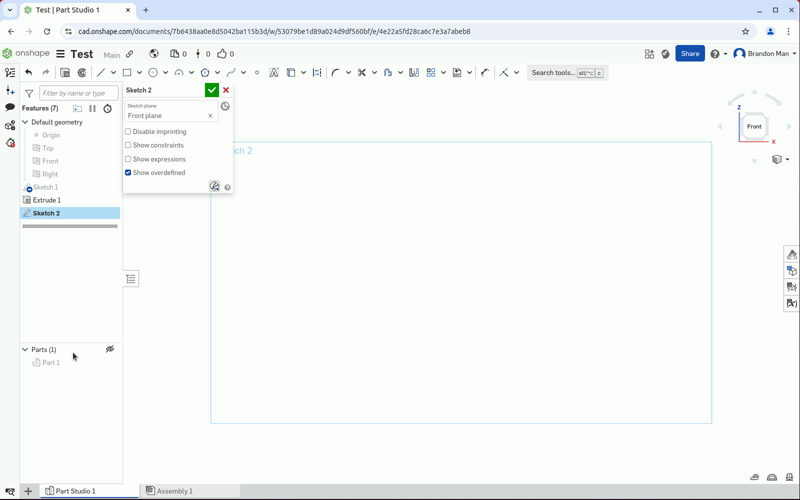
key(l)
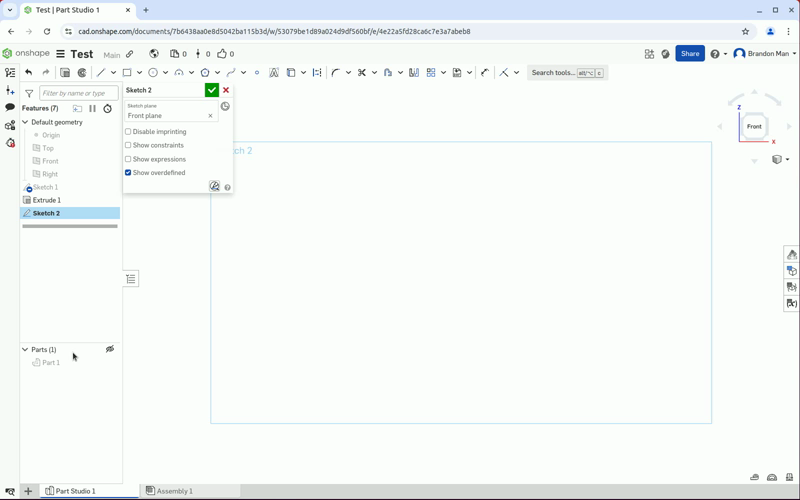
key_down(shift)
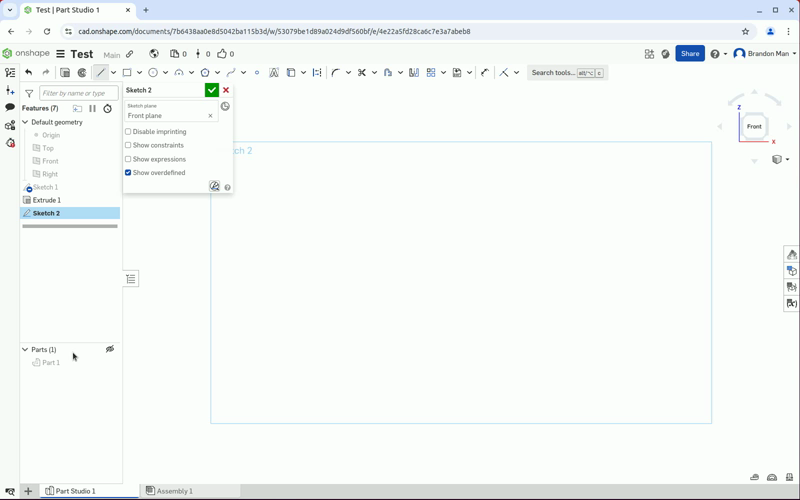
mouse_move(404, 305)
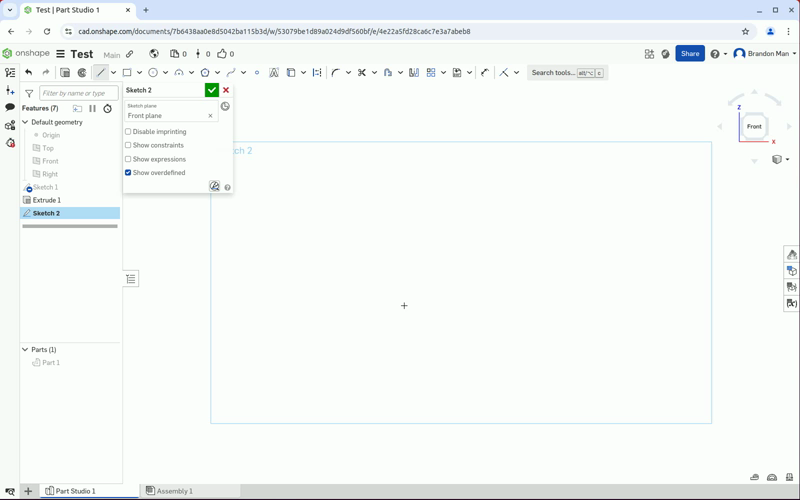
click(404, 305)
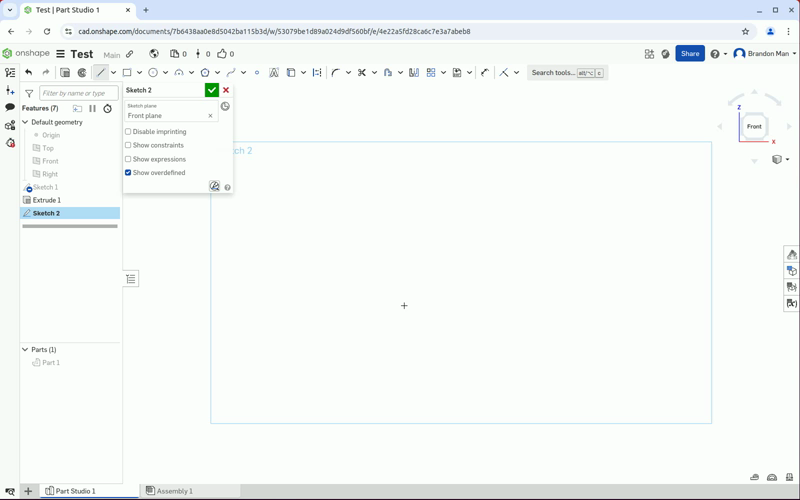
key_up(shift)
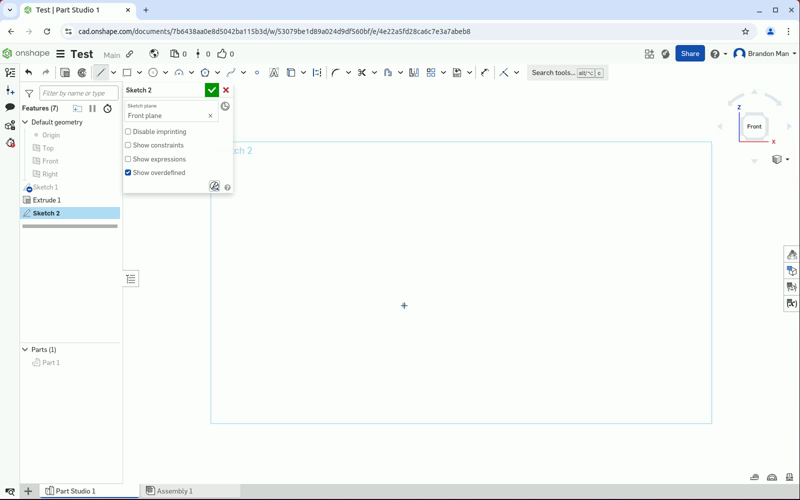
key_down(shift)
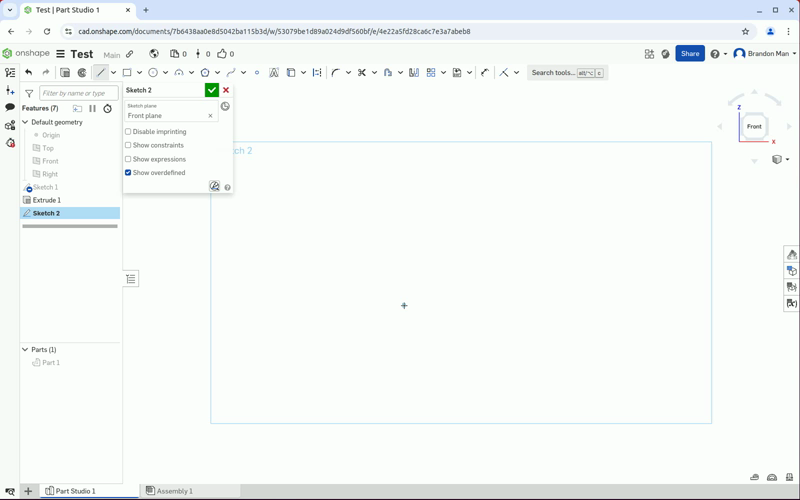
mouse_move(516, 305)
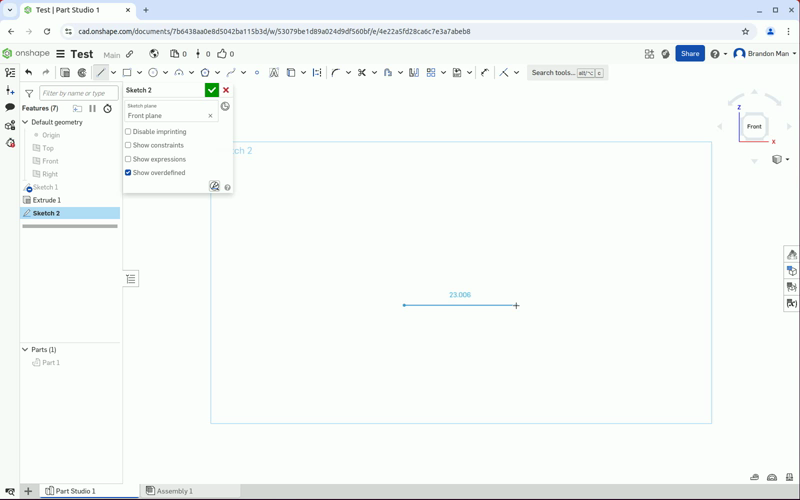
click(516, 305)
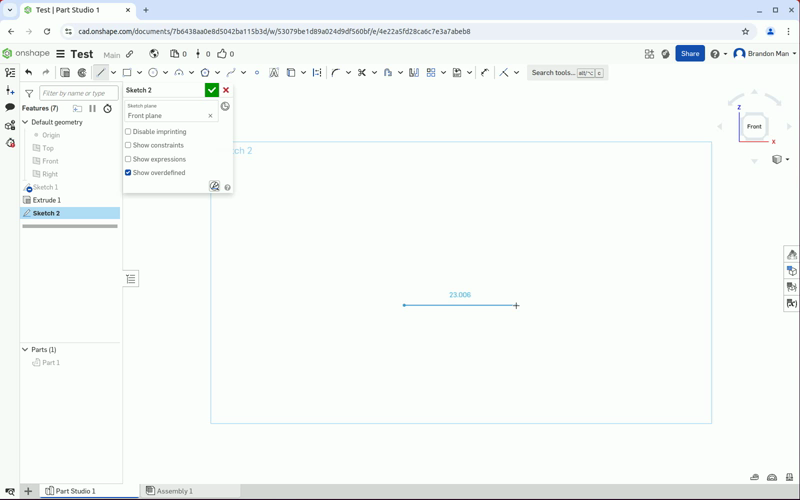
key_up(shift)
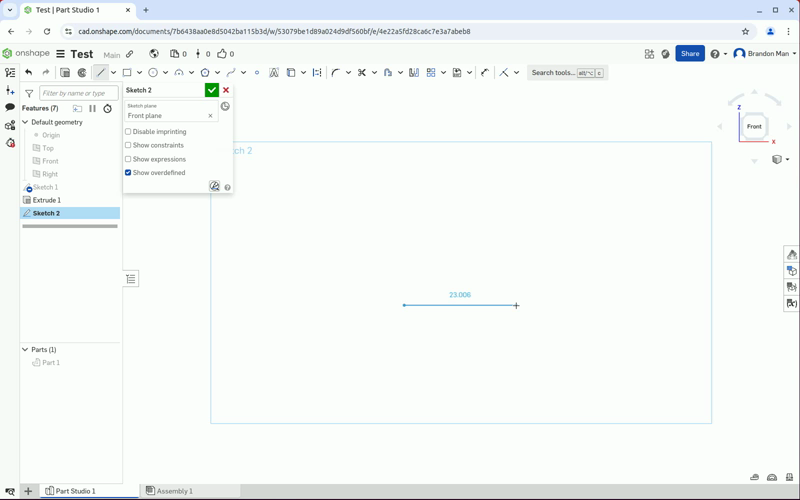
key_down(shift)
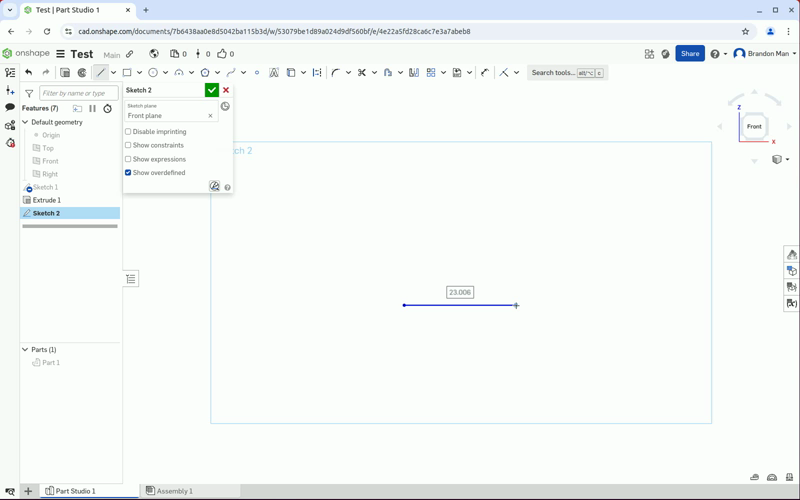
mouse_move(546, 305)
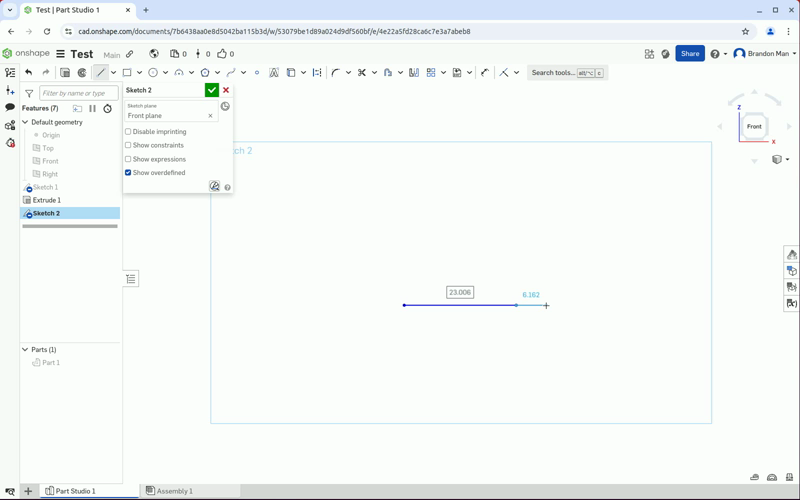
mouse_move(516, 299)
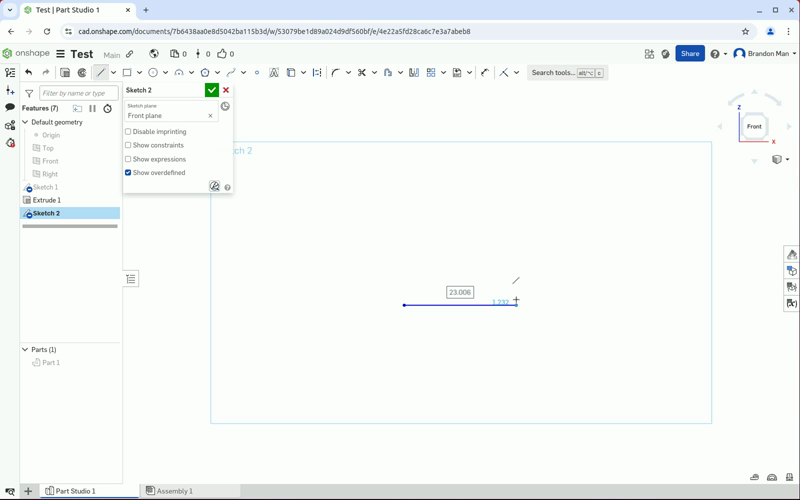
scroll(6)
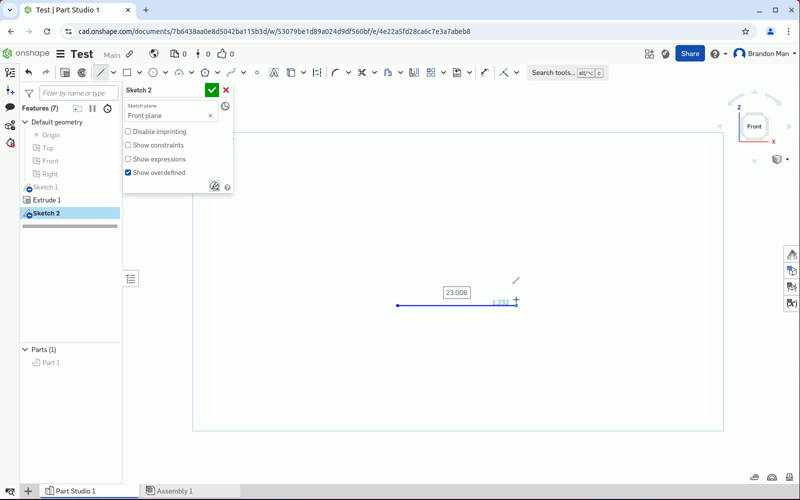
scroll(6)
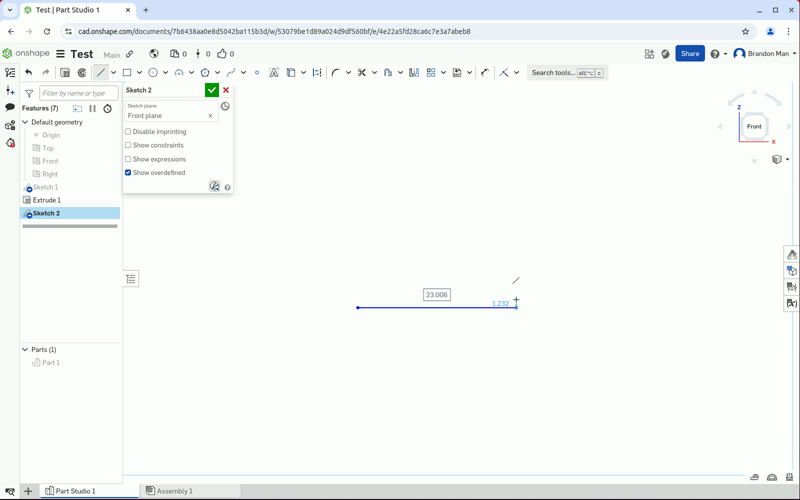
scroll(6)
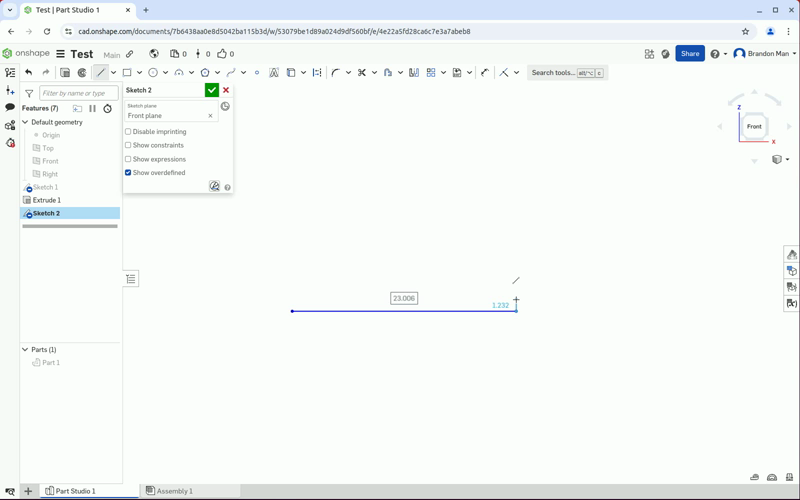
scroll(6)
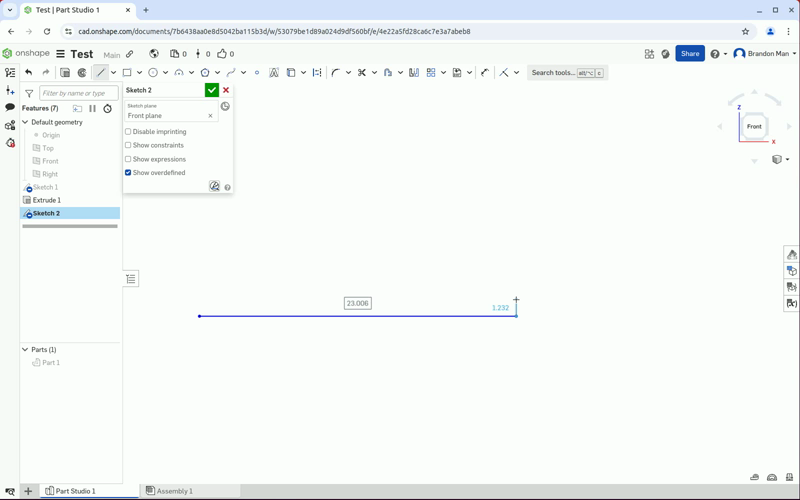
scroll(6)
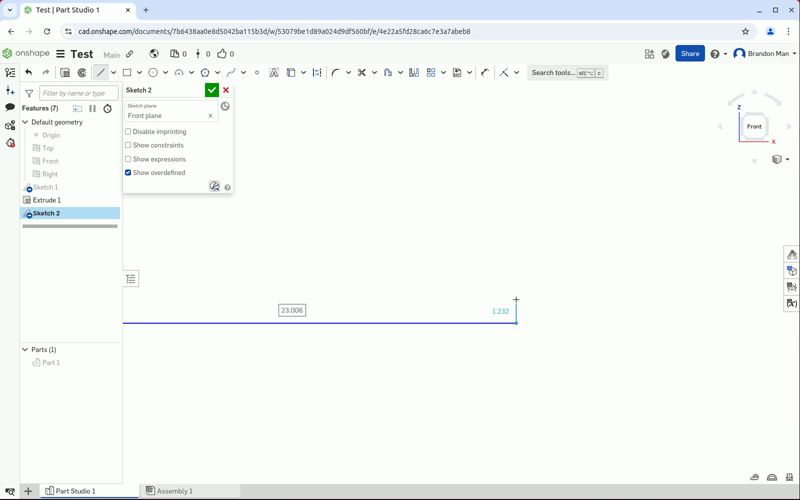
scroll(6)
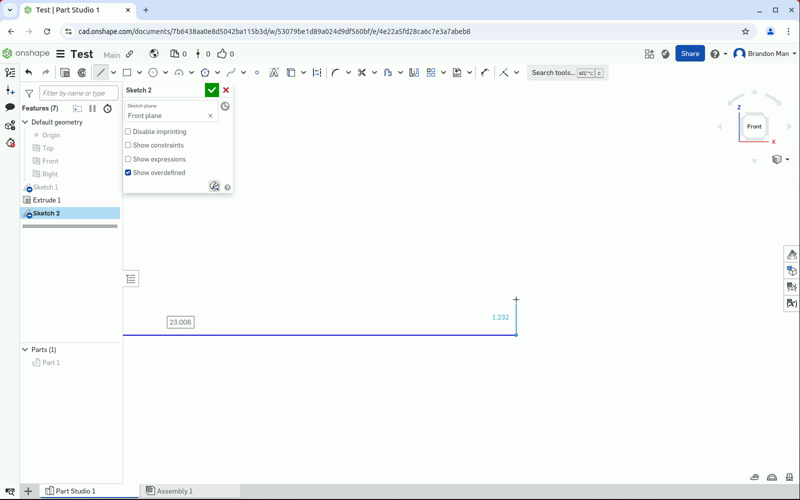
scroll(6)
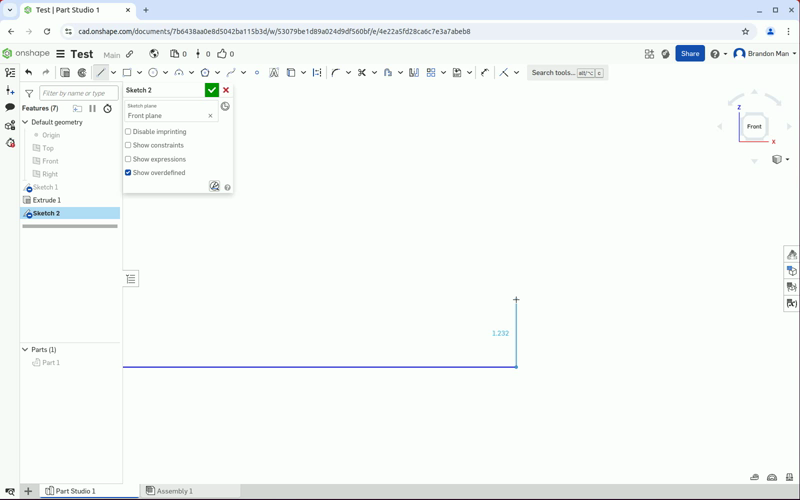
click(516, 299)
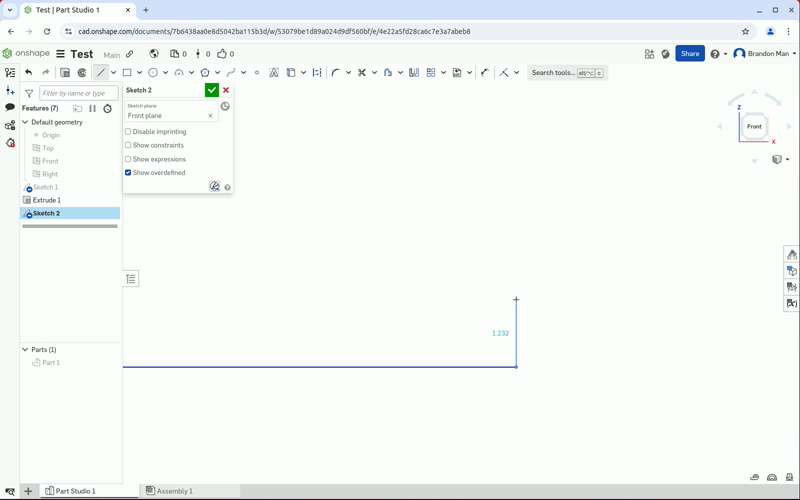
scroll(-6)
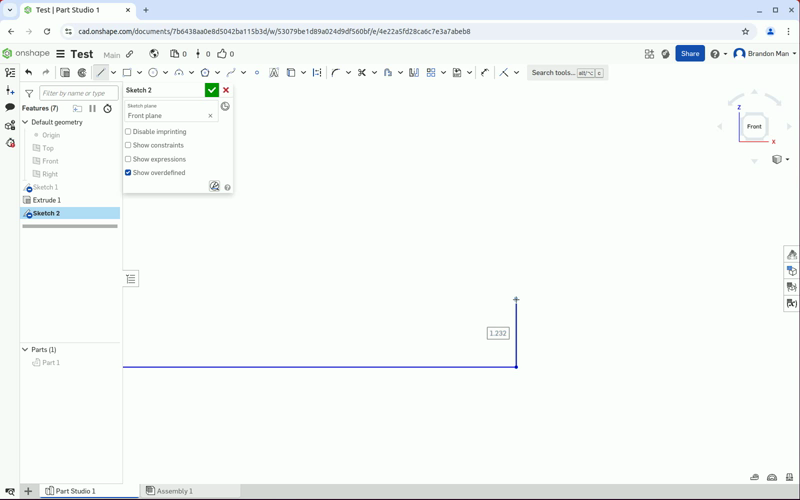
scroll(-6)
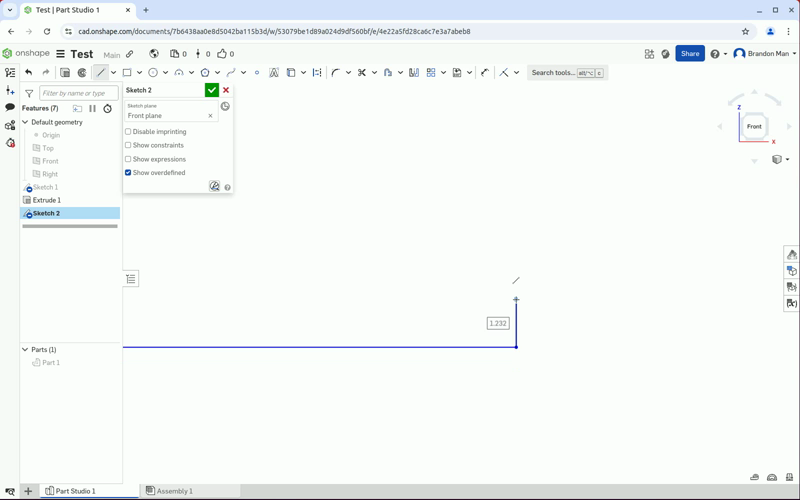
scroll(-6)
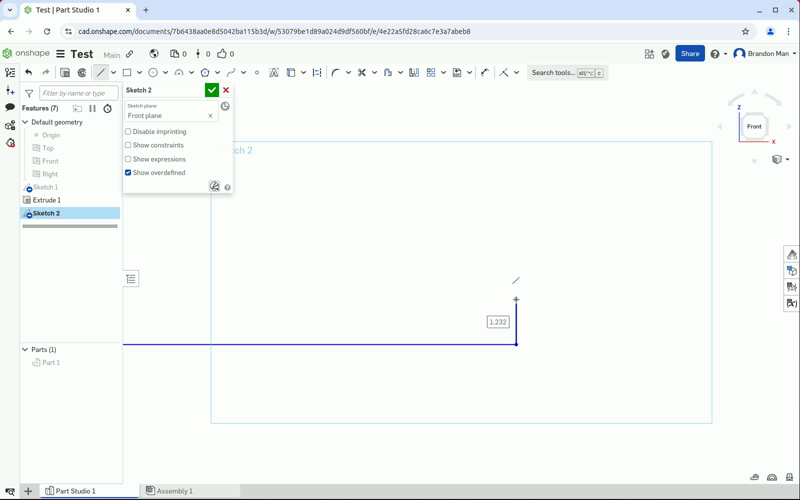
scroll(-6)
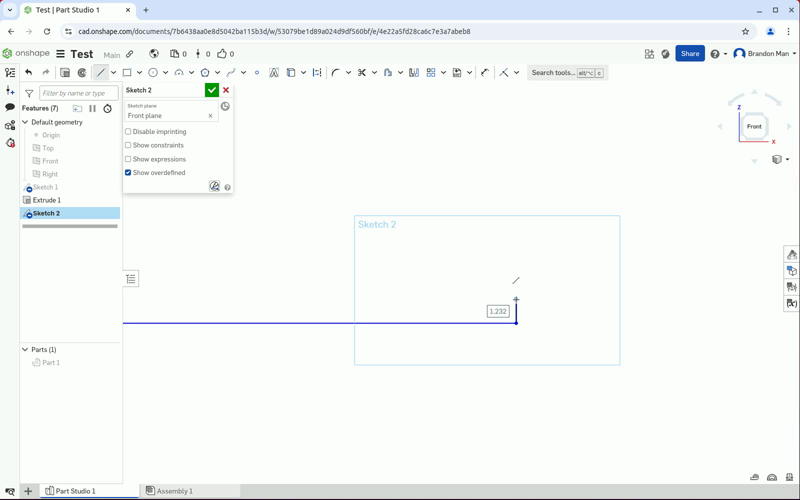
scroll(-6)
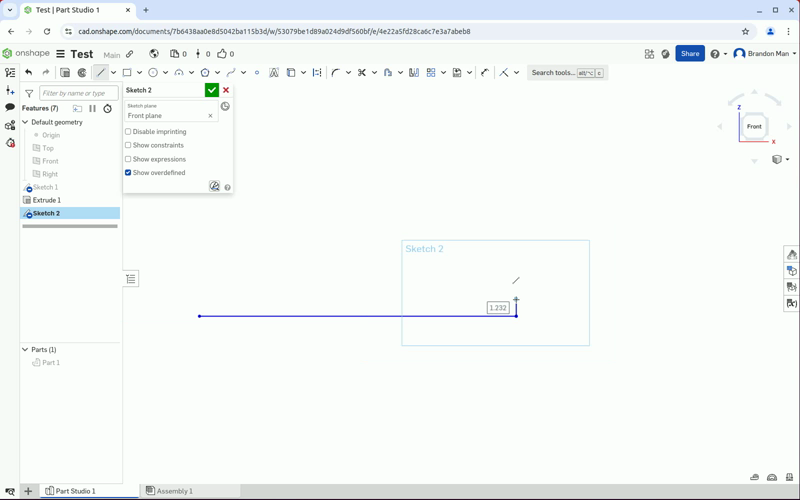
scroll(-6)
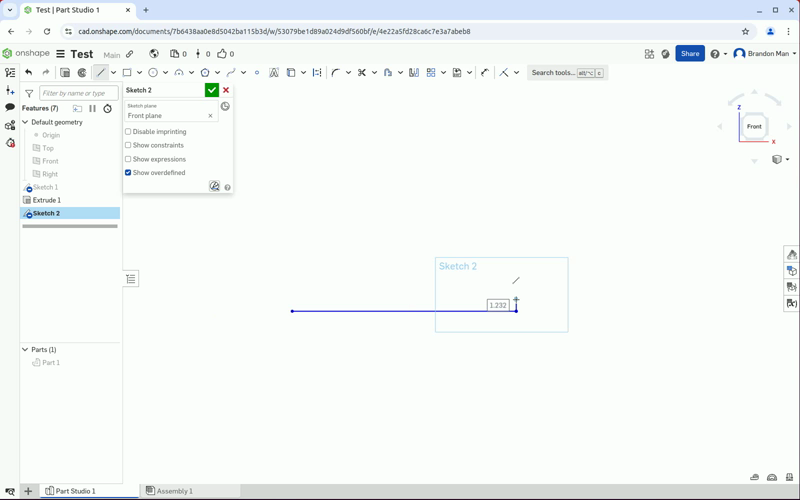
scroll(-6)
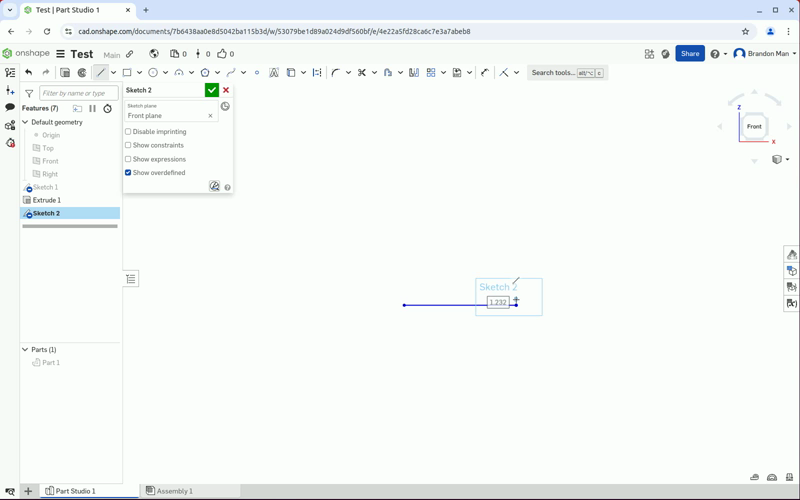
key_up(shift)
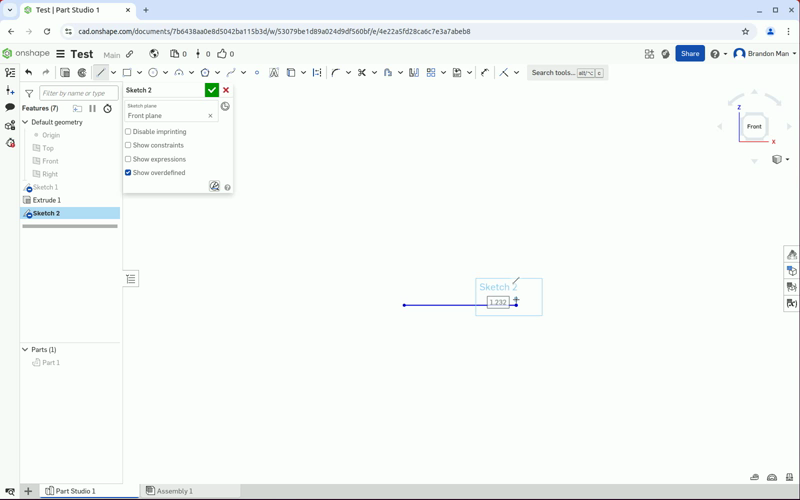
key_down(shift)
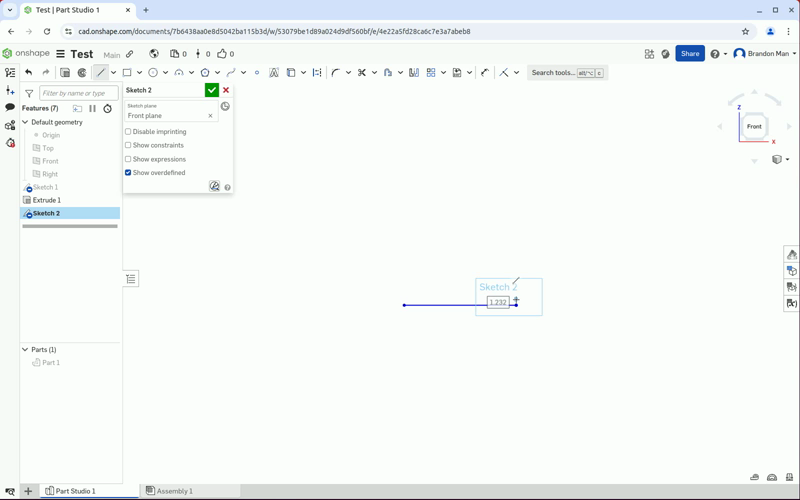
mouse_move(404, 299)
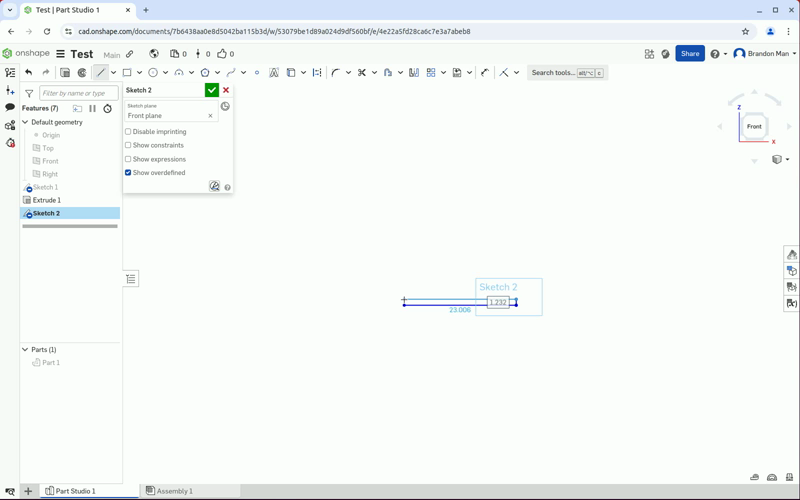
click(404, 299)
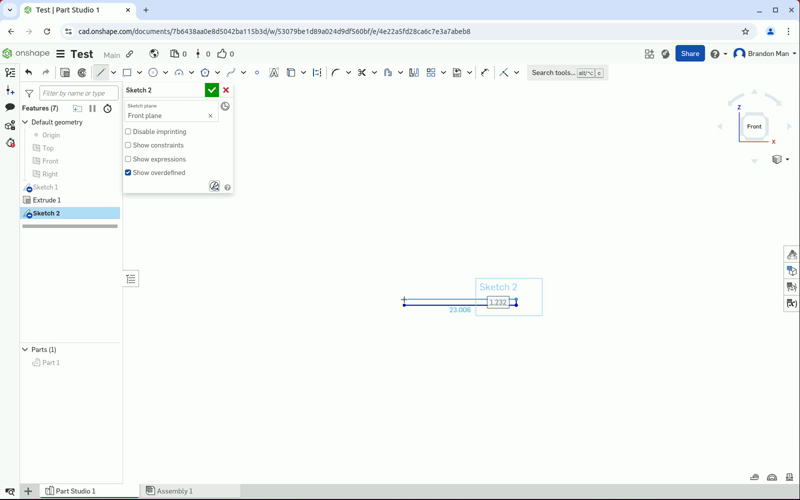
key_up(shift)
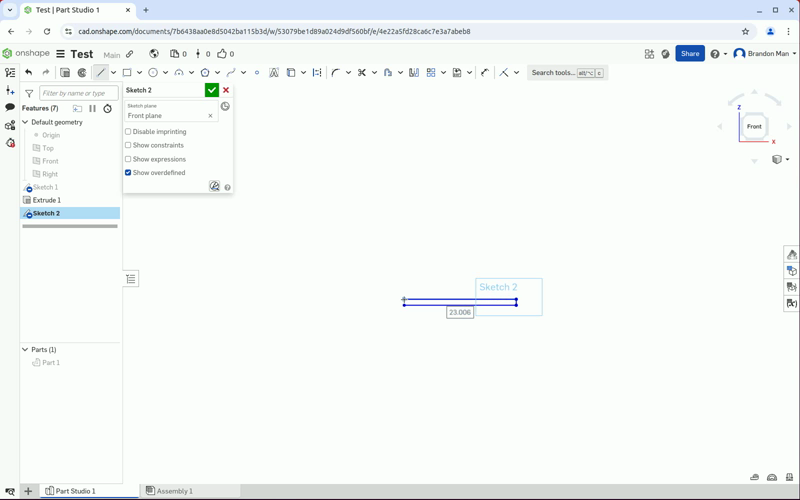
mouse_move(434, 299)
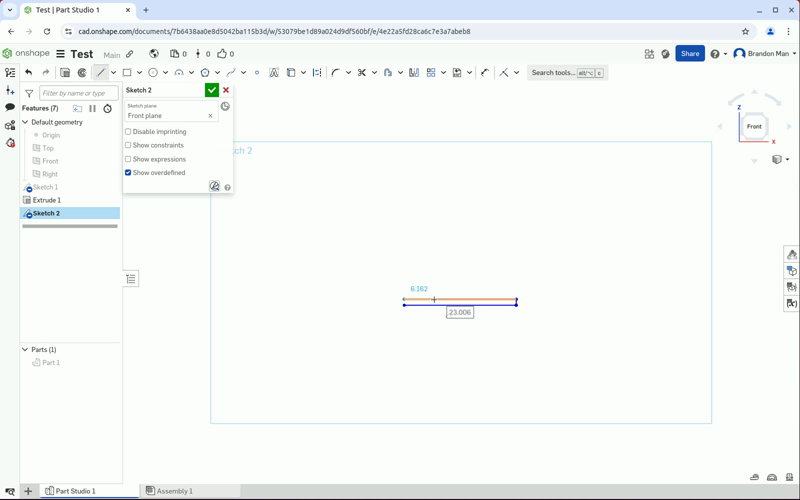
key_down(shift)
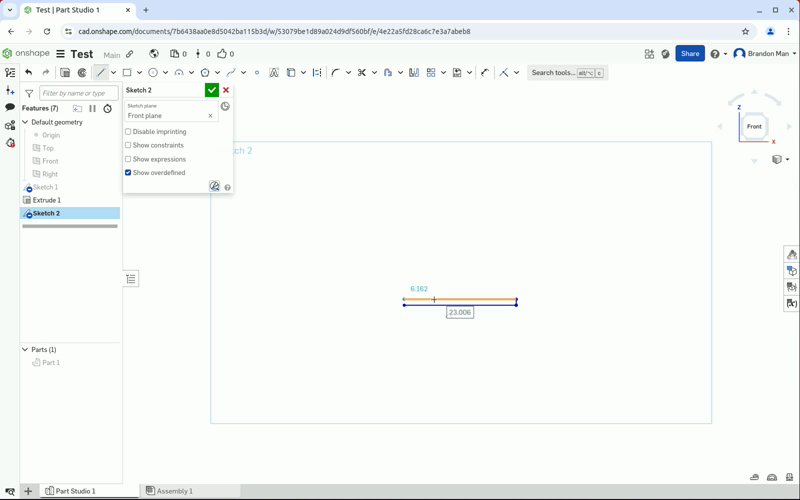
mouse_move(404, 305)
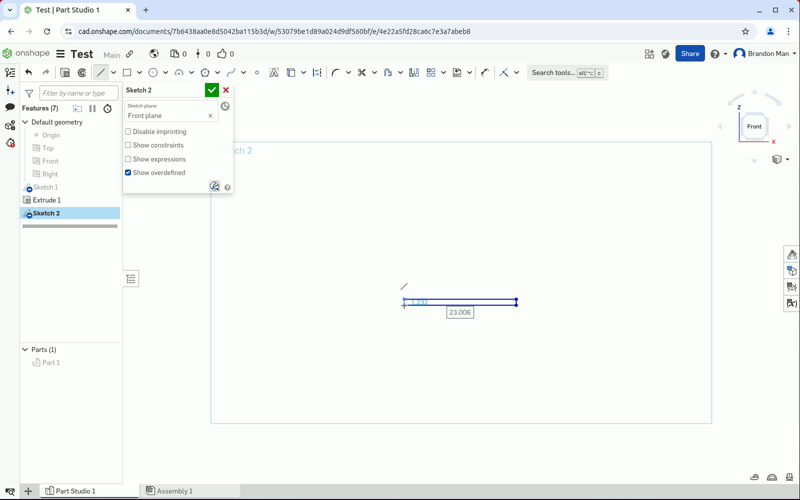
scroll(6)
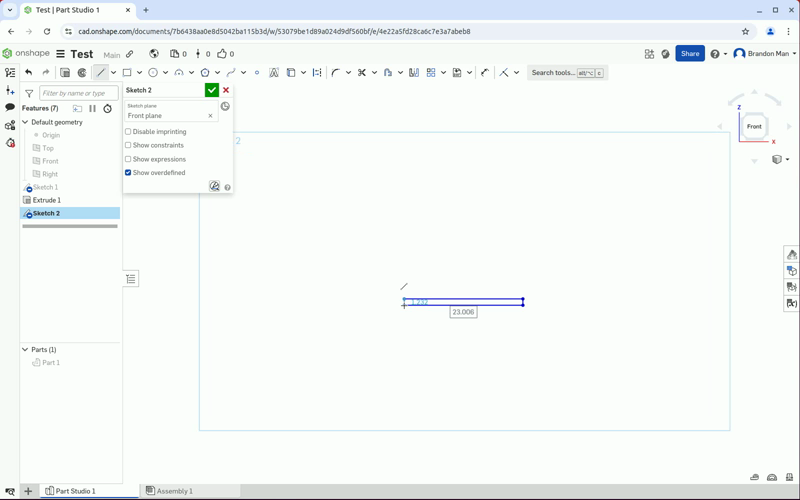
scroll(6)
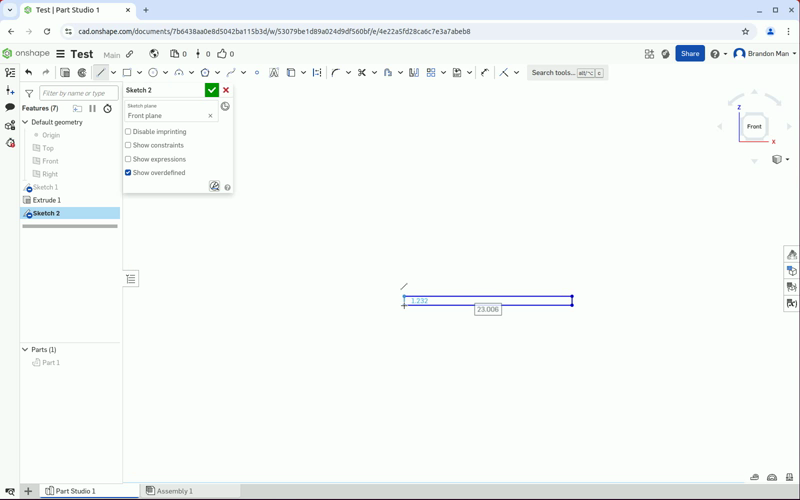
scroll(6)
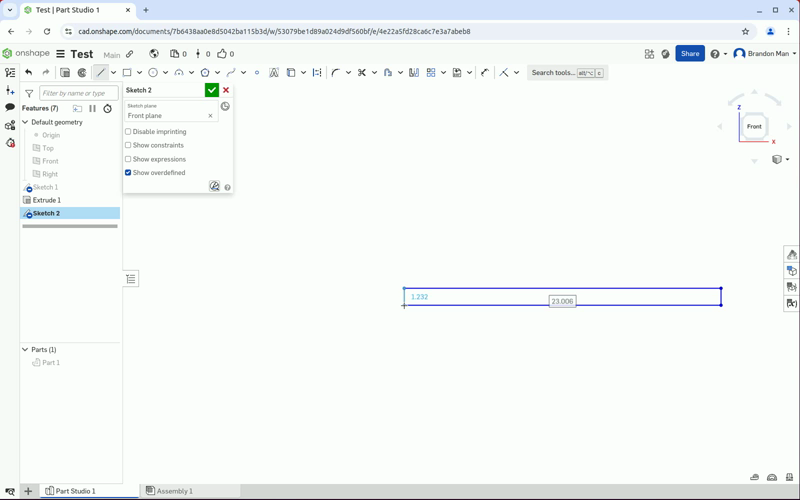
scroll(6)
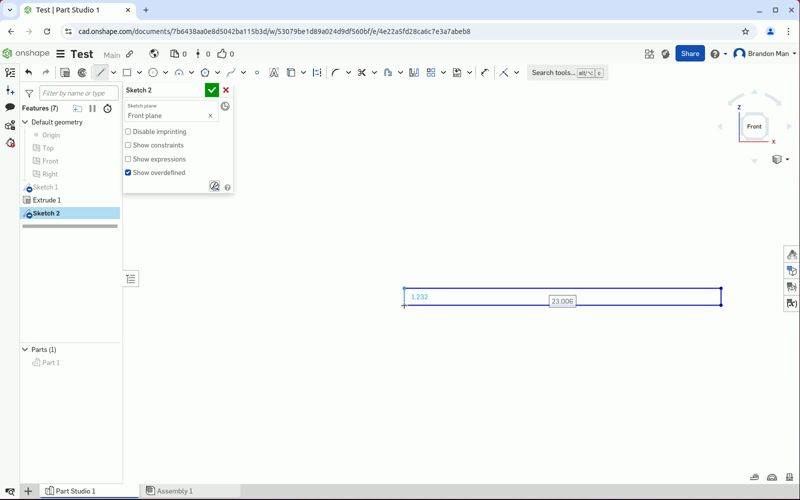
scroll(6)
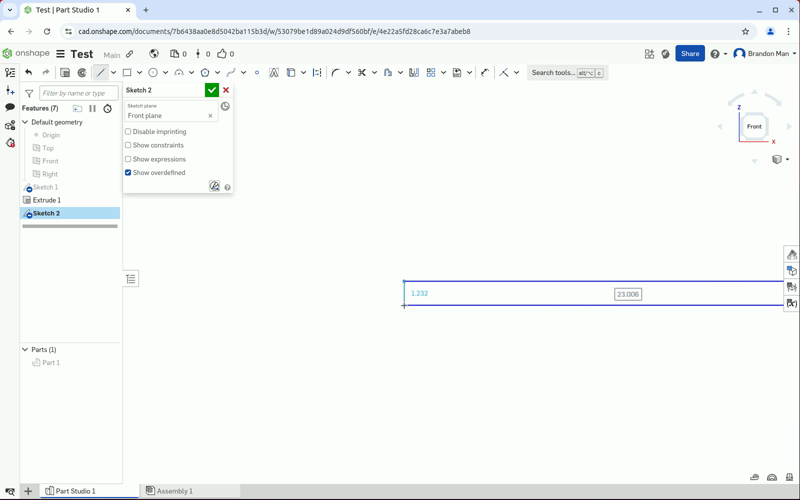
scroll(6)
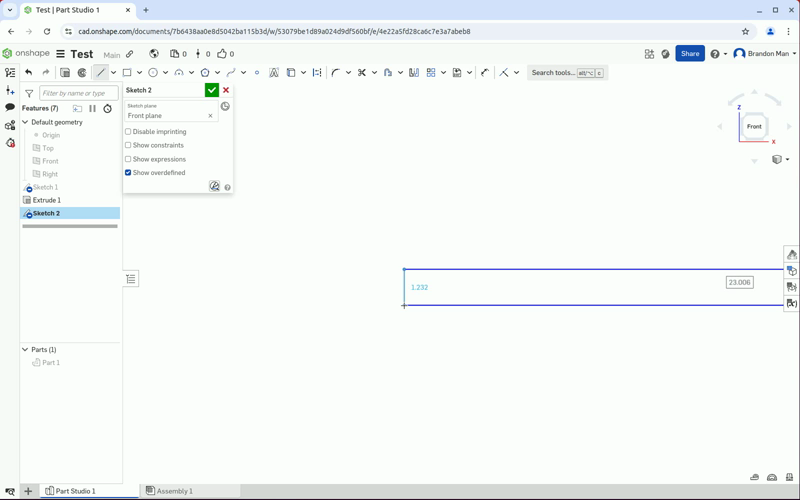
scroll(6)
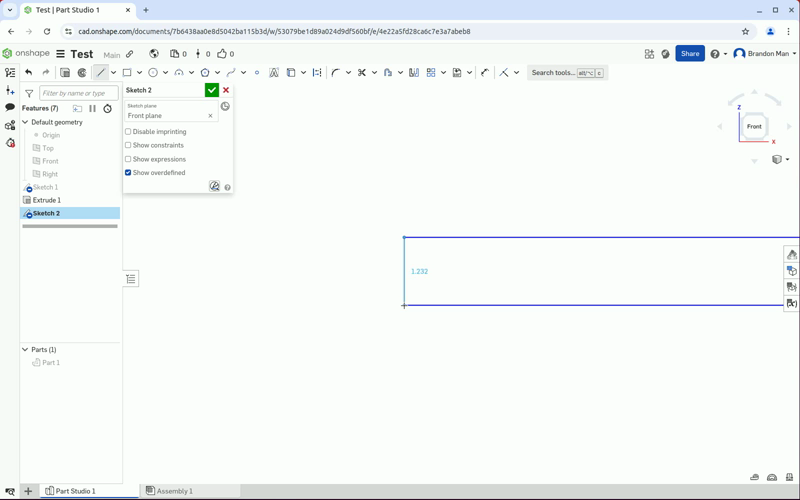
key_up(shift)
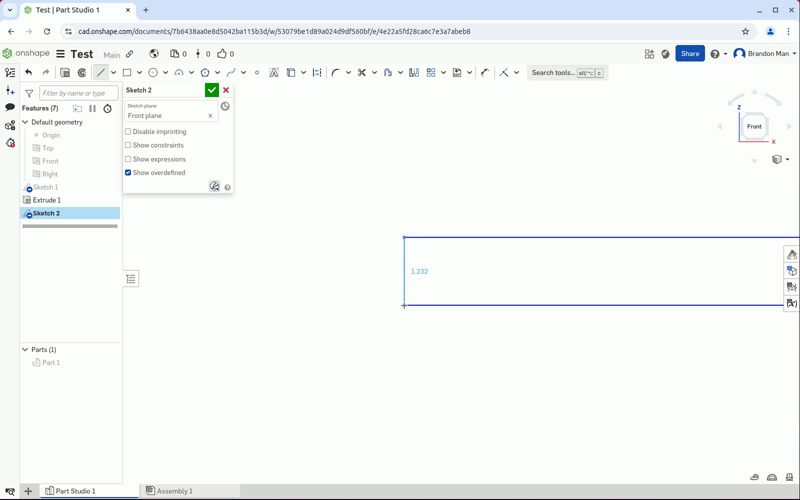
click(404, 305)
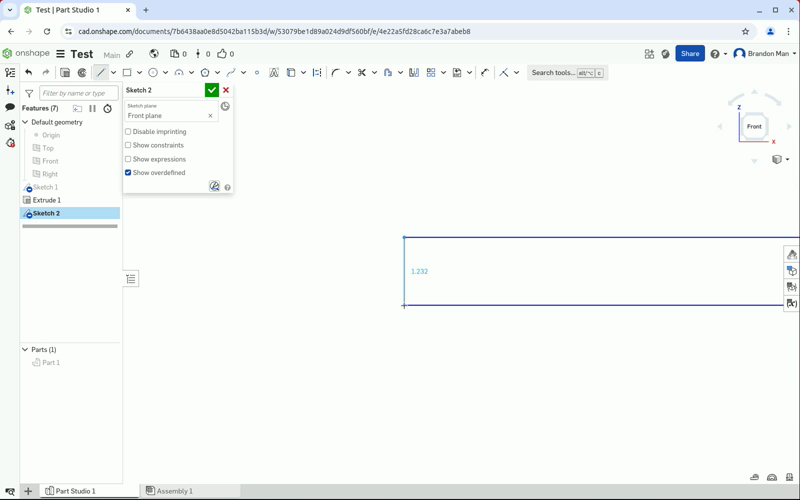
scroll(-6)
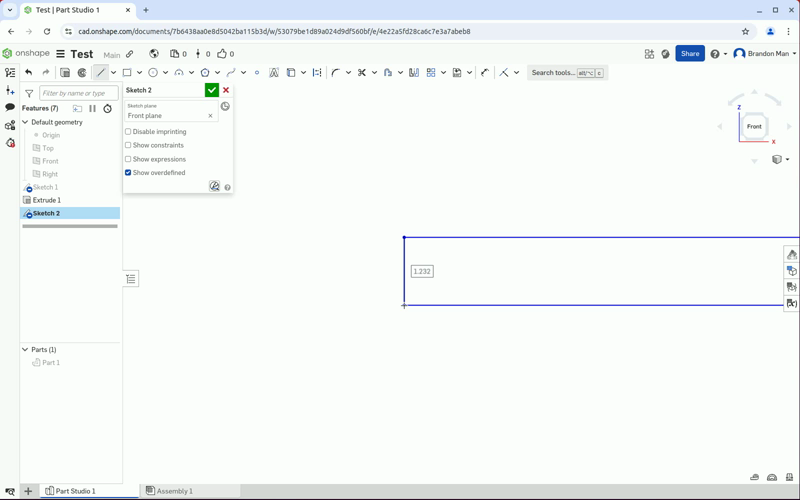
scroll(-6)
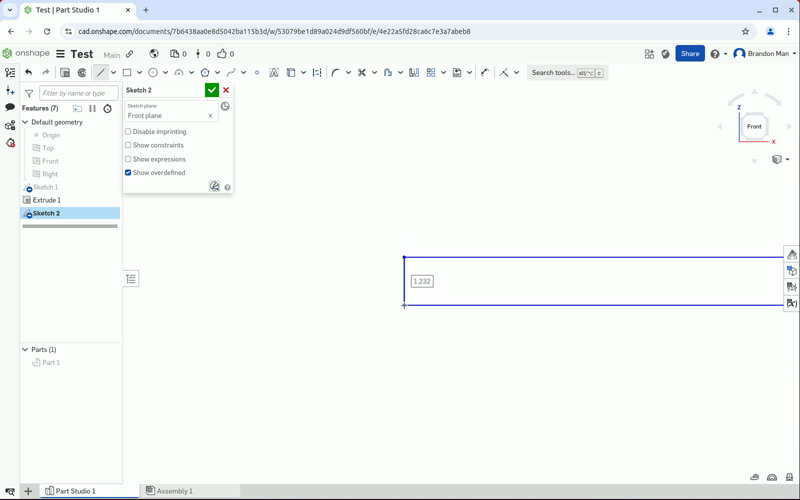
scroll(-6)
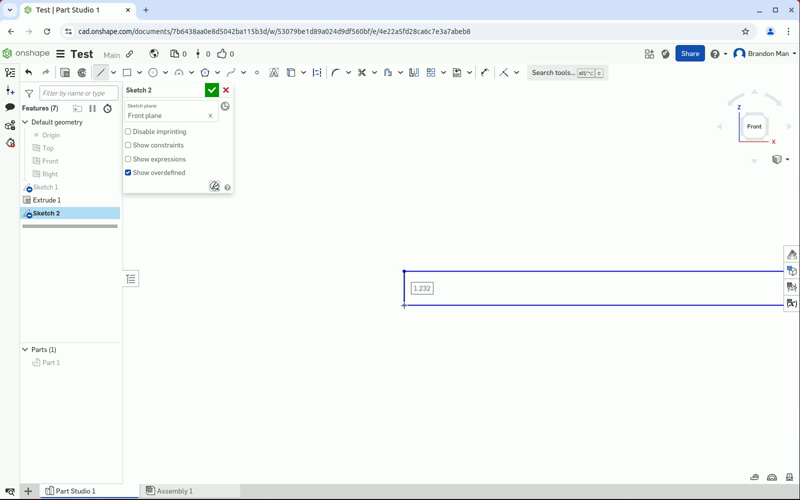
scroll(-6)
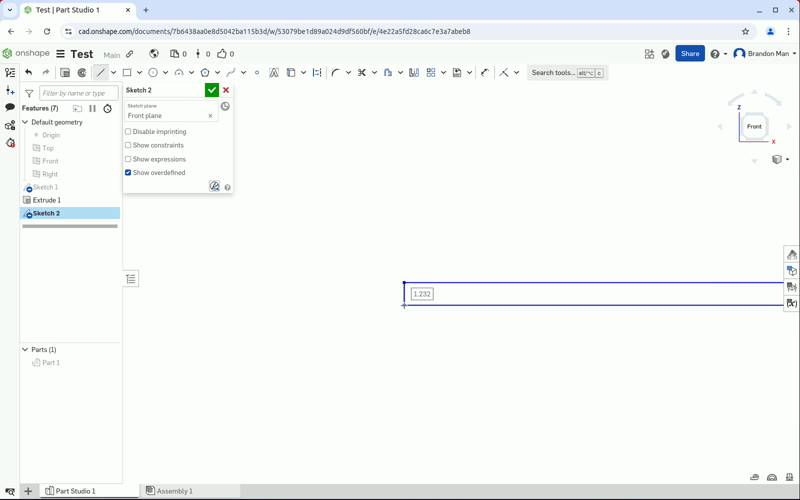
scroll(-6)
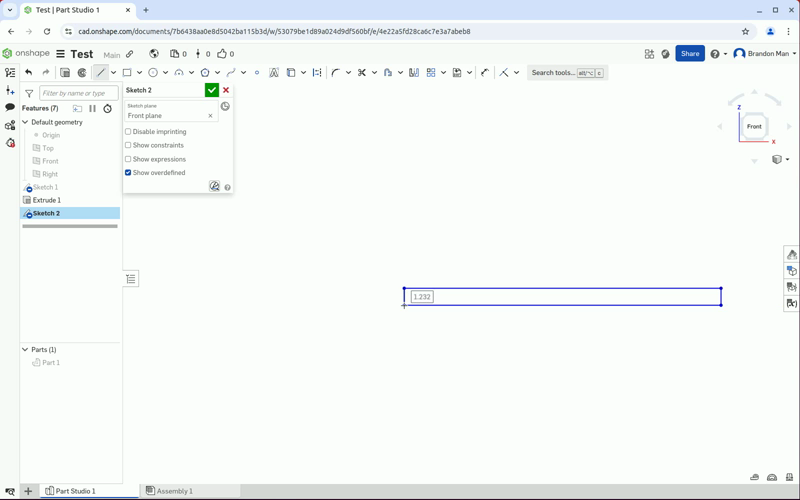
scroll(-6)
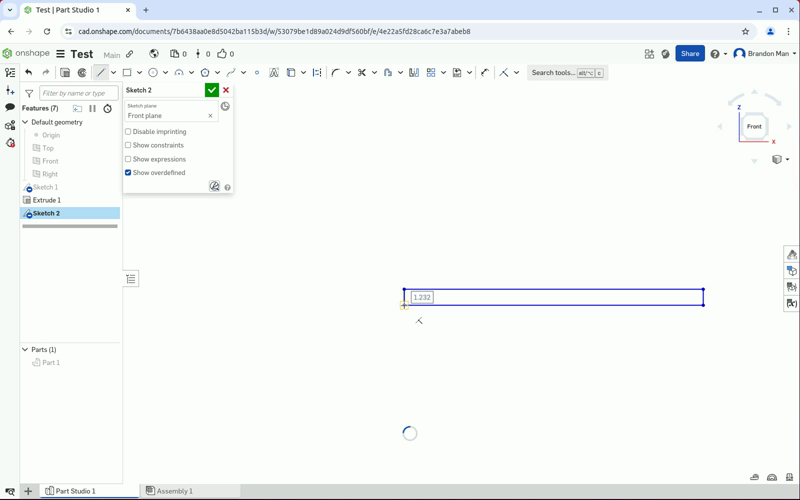
scroll(-6)
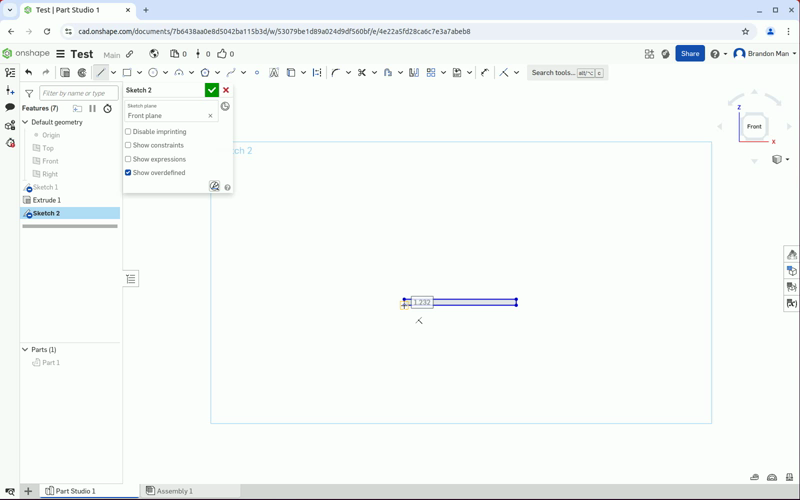
key(esc)
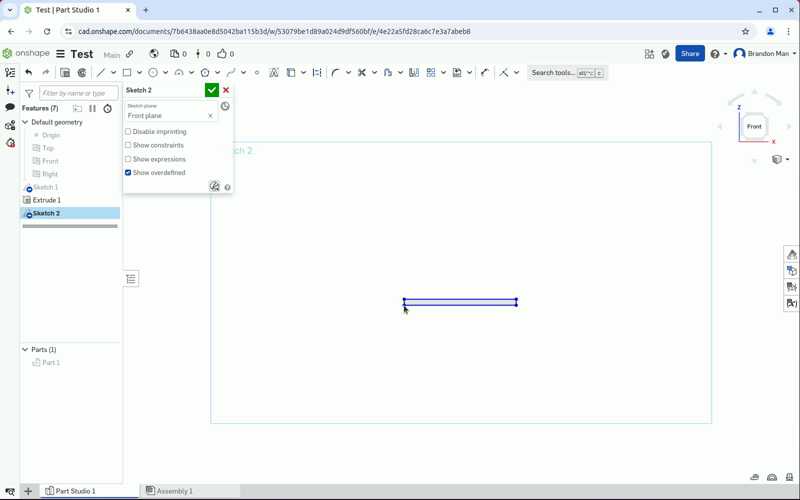
mouse_move(406, 303)
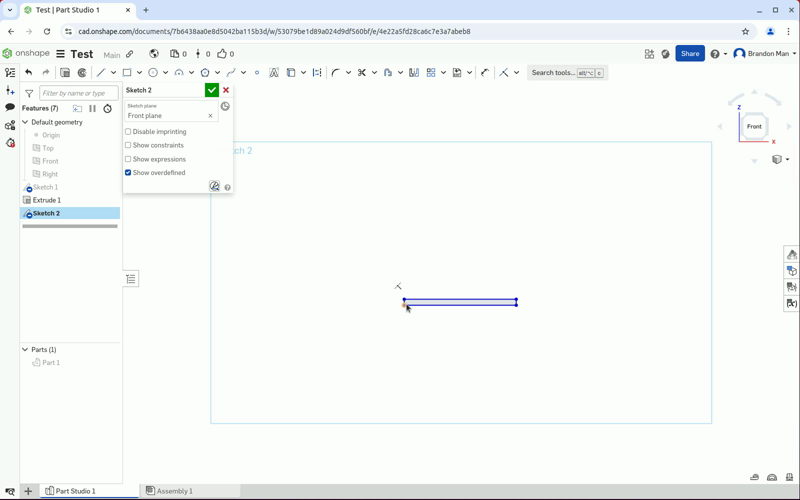
scroll(6)
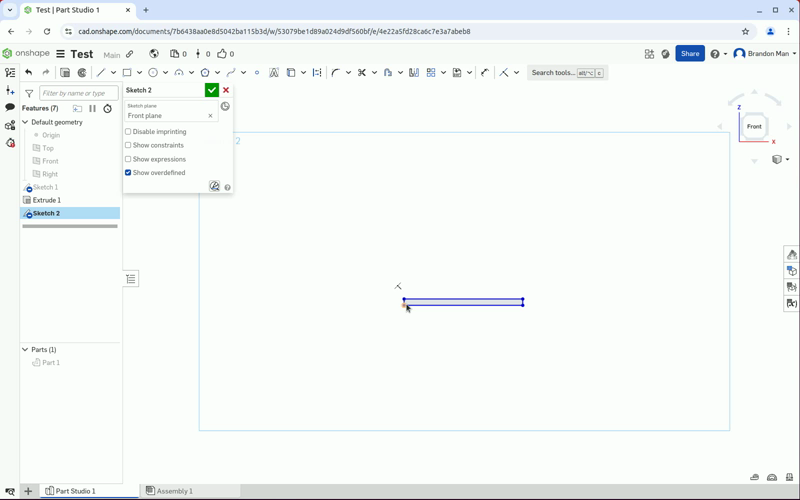
scroll(6)
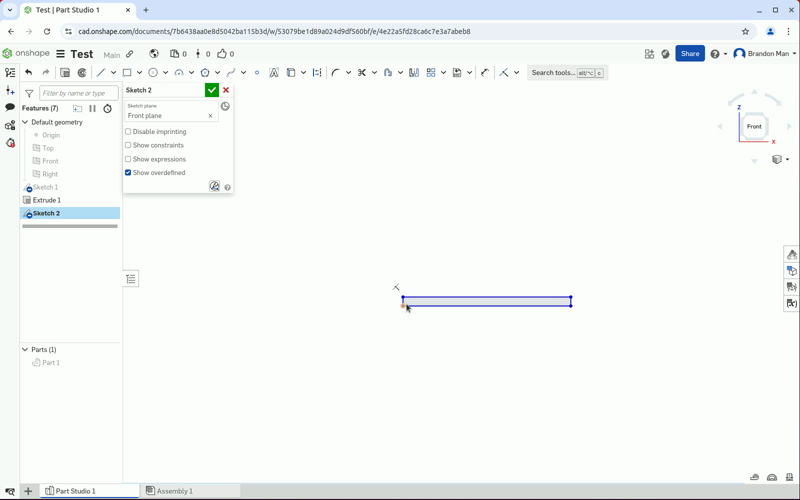
scroll(6)
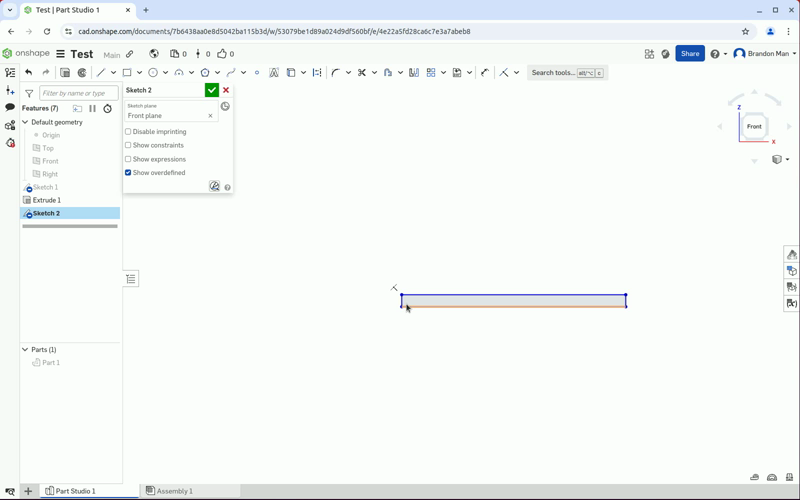
scroll(6)
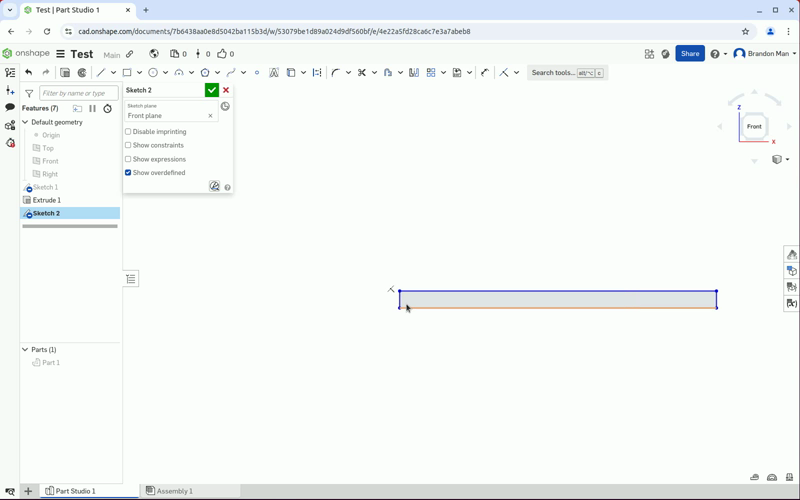
scroll(6)
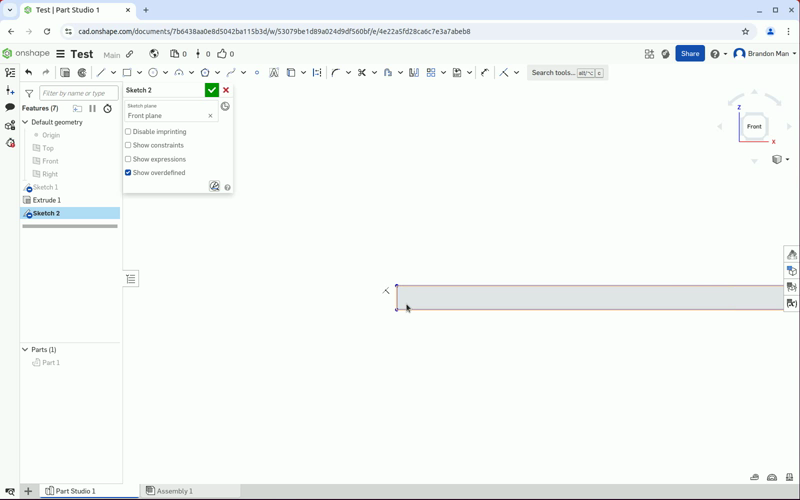
scroll(6)
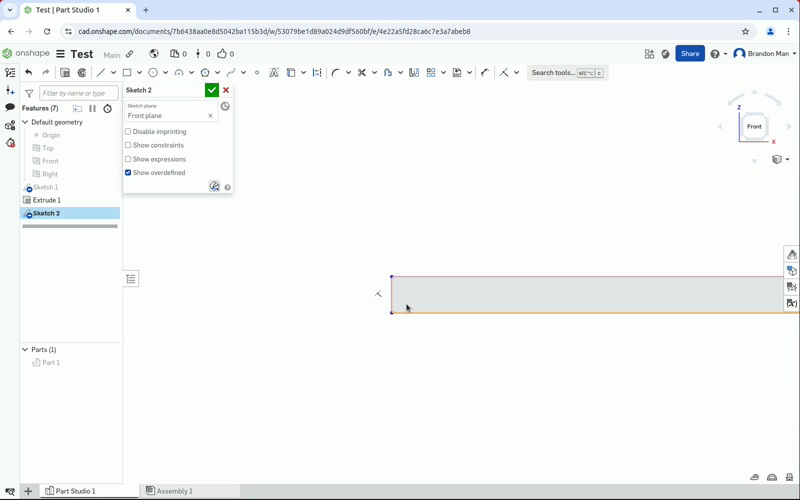
scroll(6)
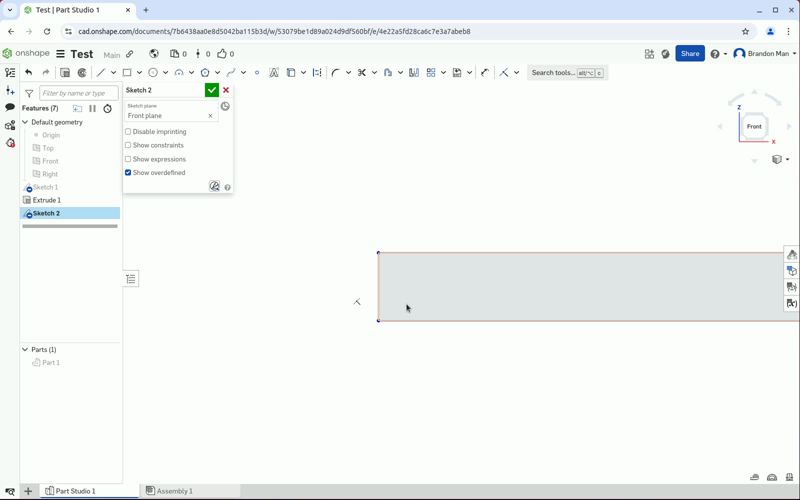
click(406, 303)
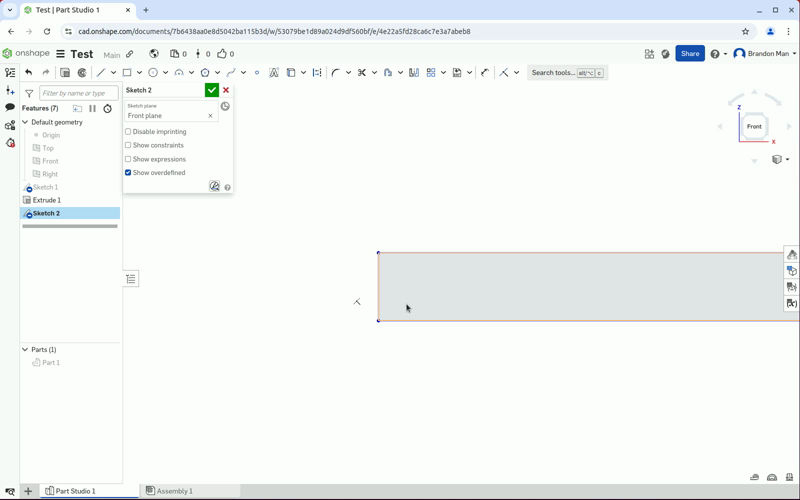
scroll(-6)
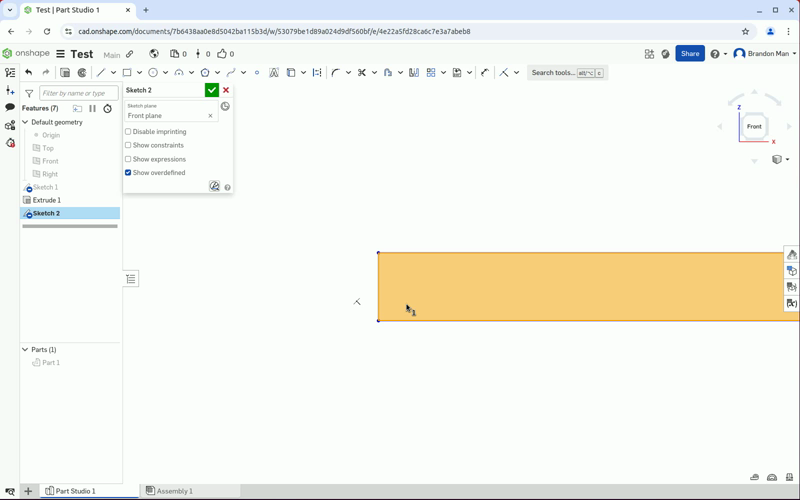
scroll(-6)
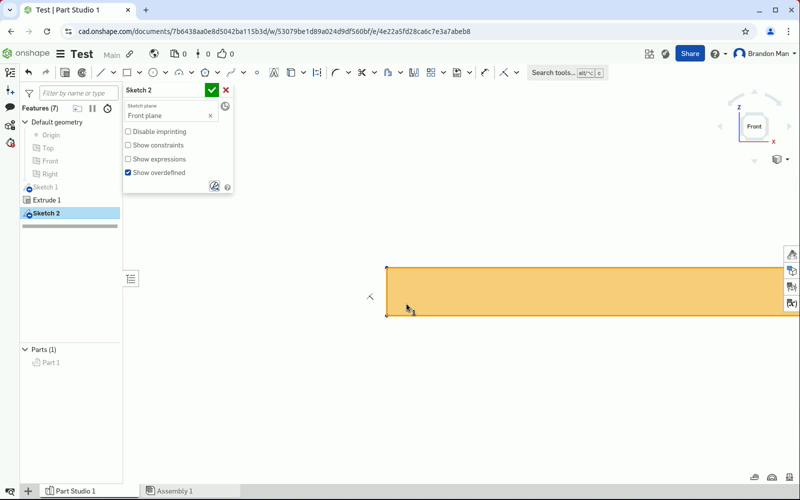
scroll(-6)
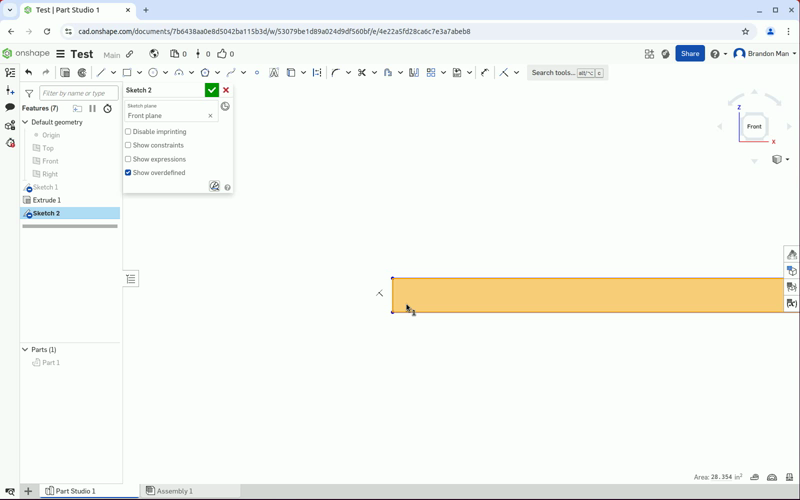
scroll(-6)
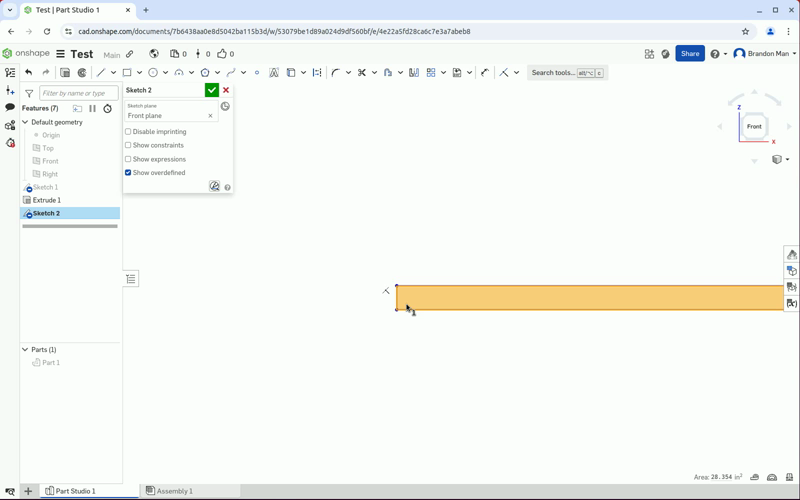
scroll(-6)
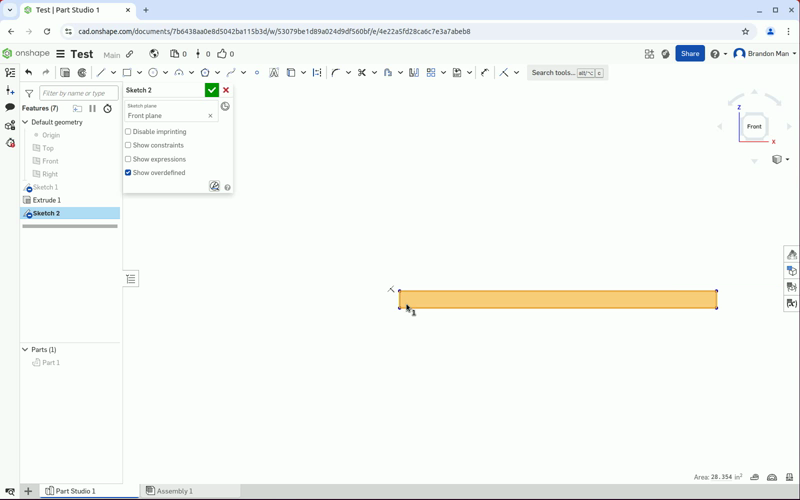
scroll(-6)
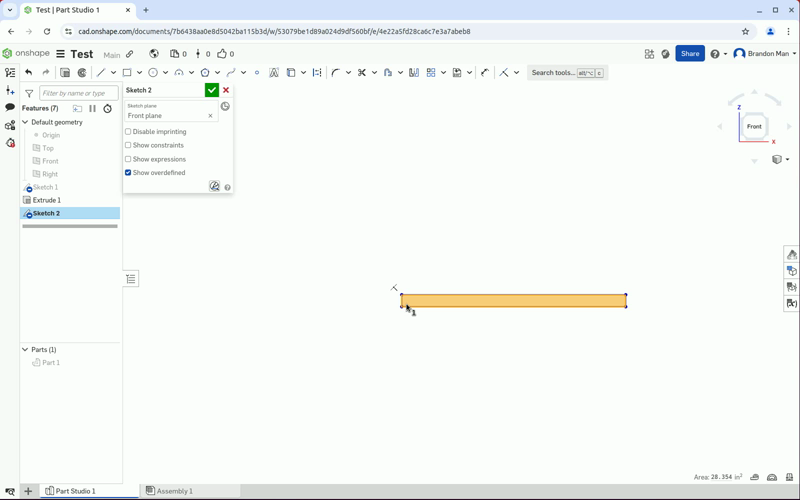
scroll(-6)
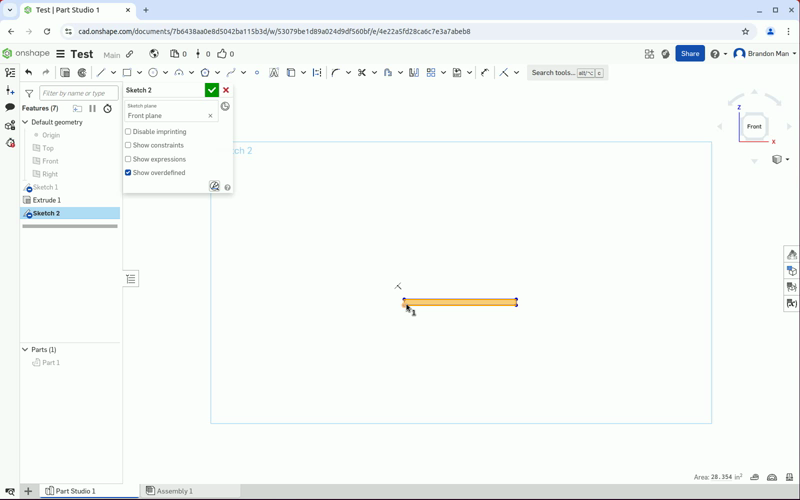
mouse_move(73, 352)
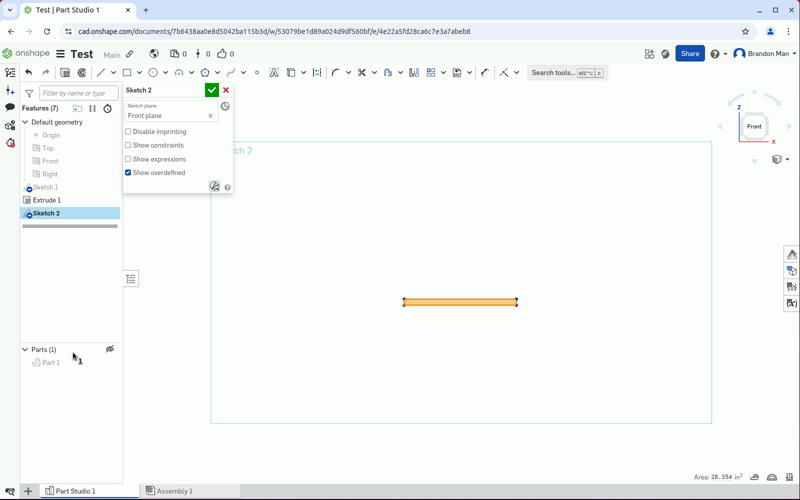
key(shift+y)
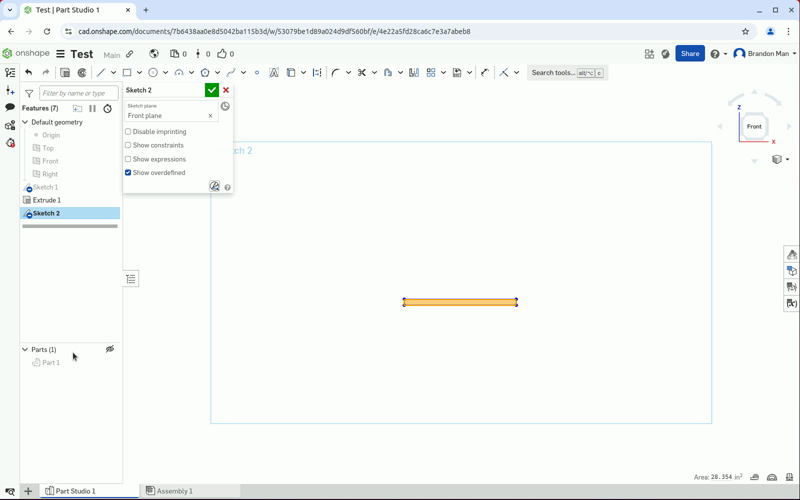
key(shift+e)
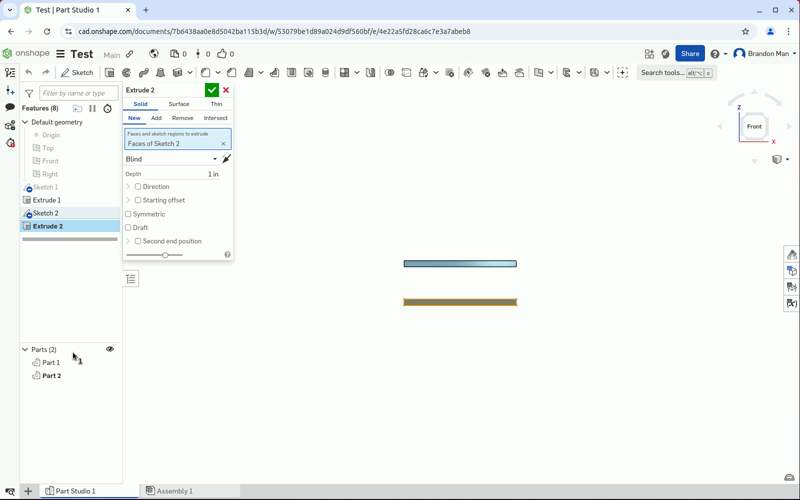
mouse_move(143, 106)
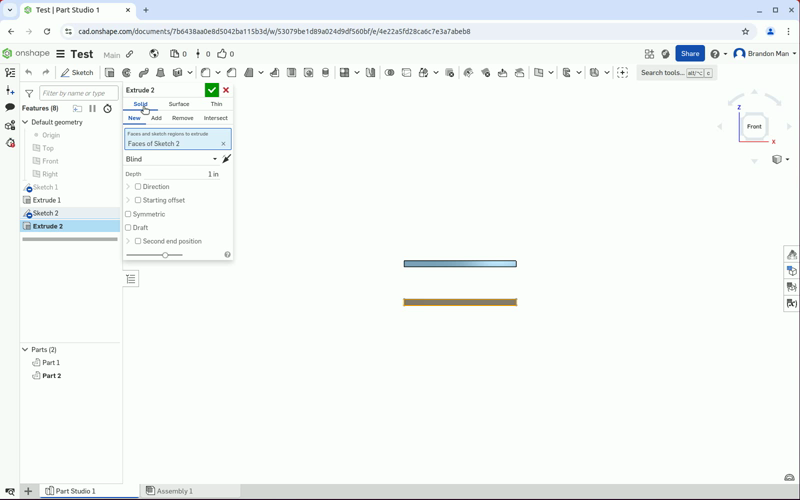
click(143, 106)
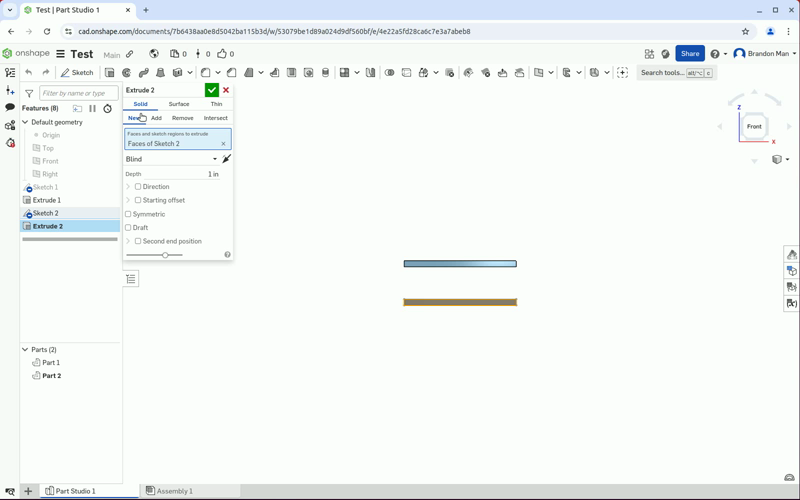
mouse_move(137, 120)
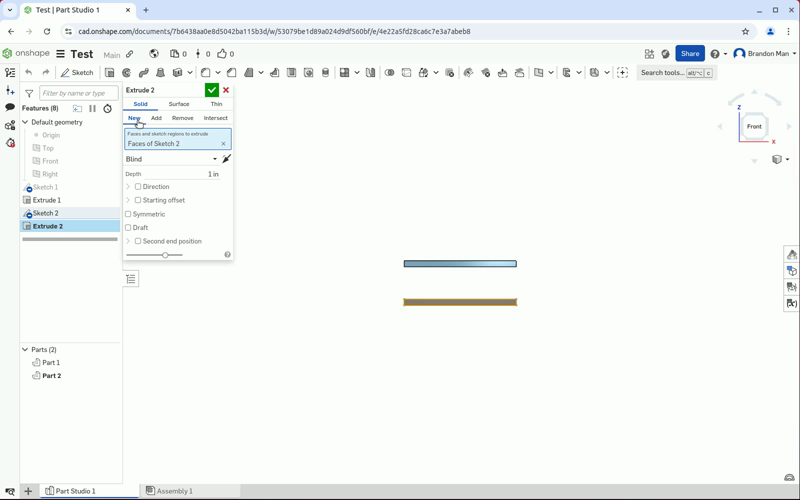
click(137, 120)
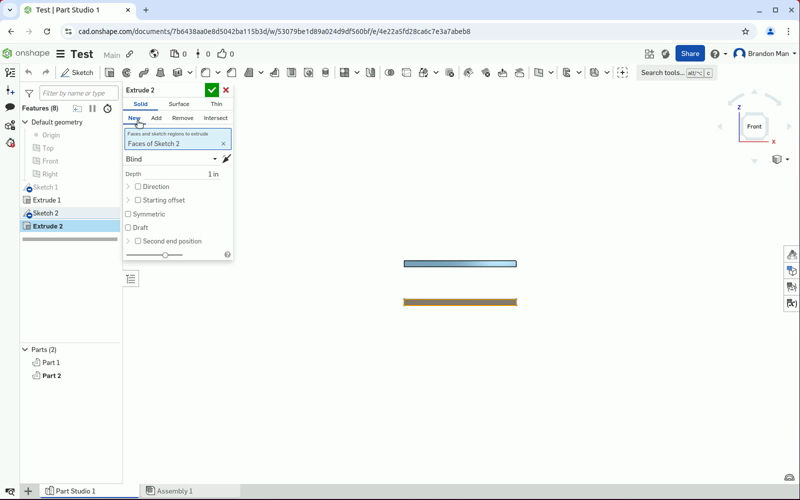
key(tab, 4)
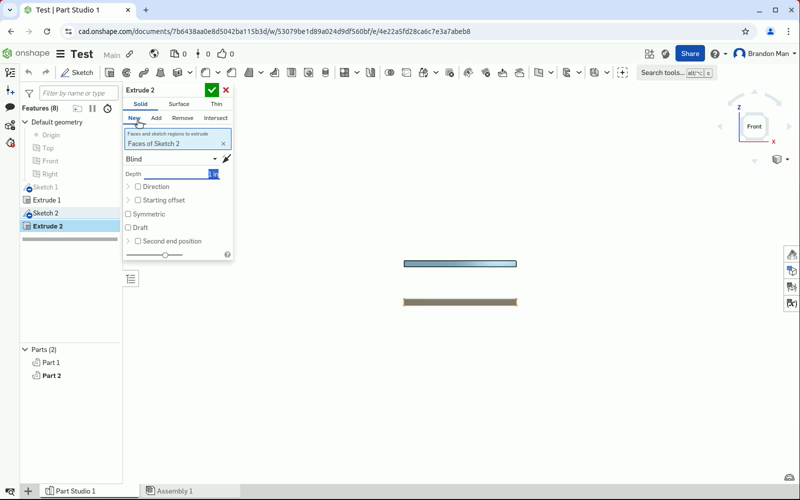
text(3.129)
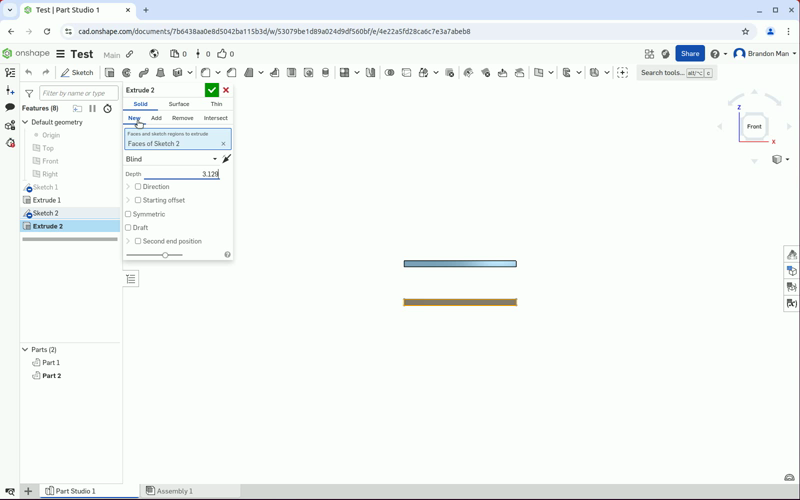
key(enter)
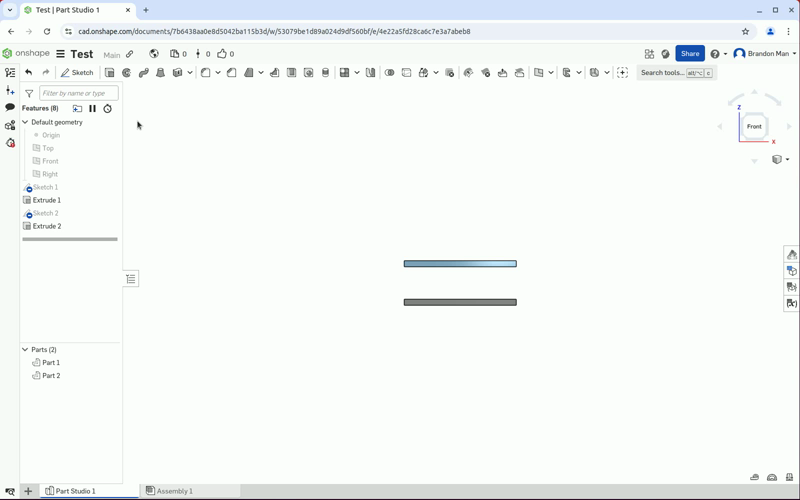
key(shift+h)
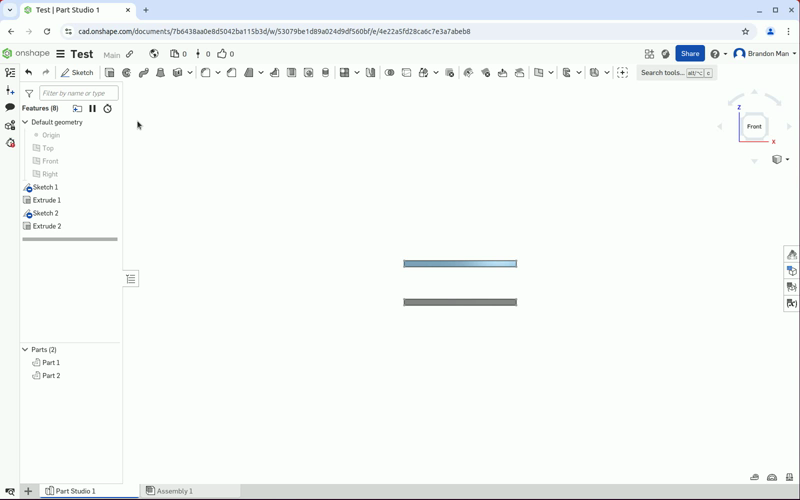
key(shift+h)
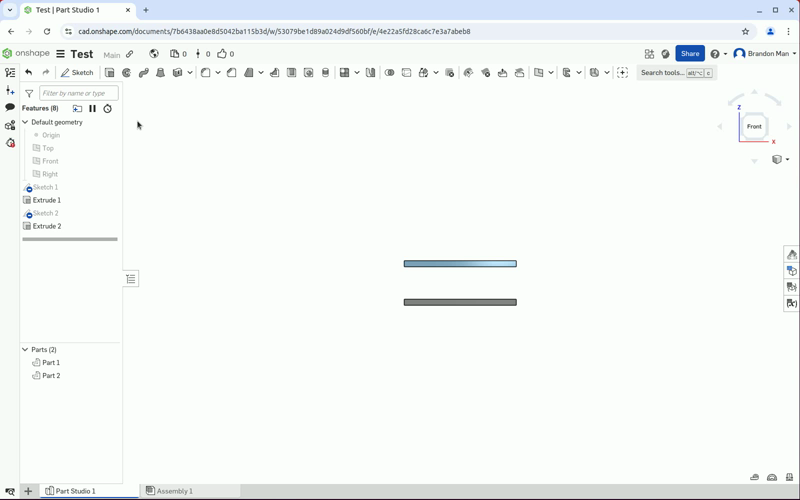
mouse_move(73, 189)
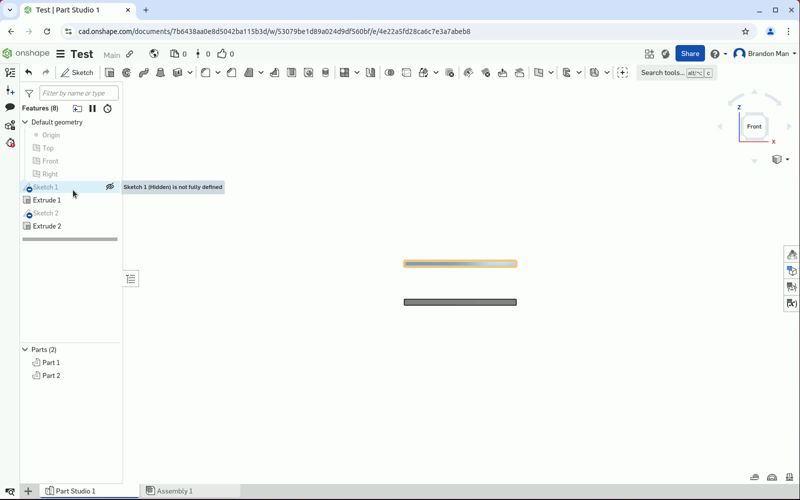
click(73, 189)
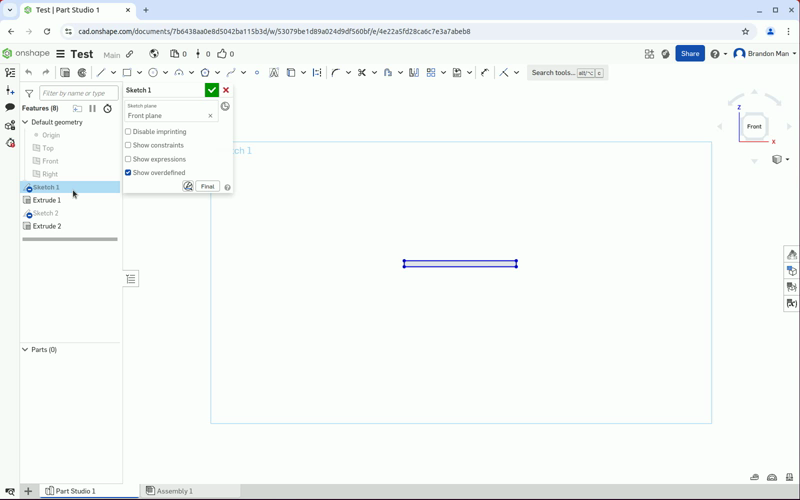
mouse_move(229, 92)
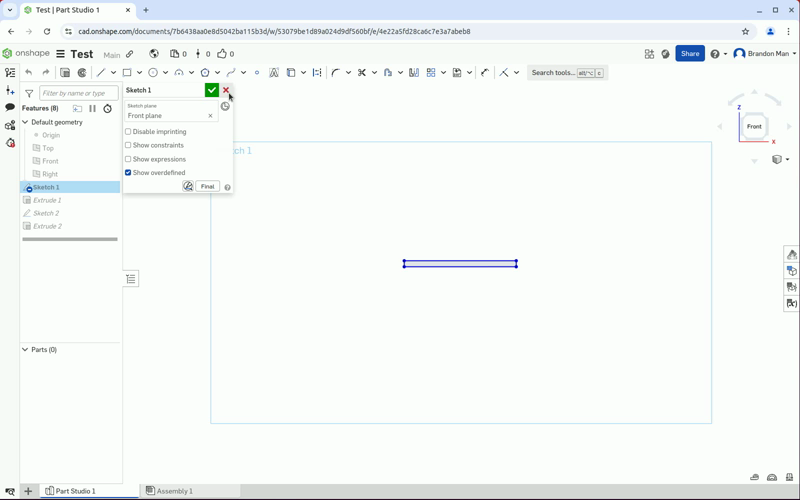
click(229, 92)
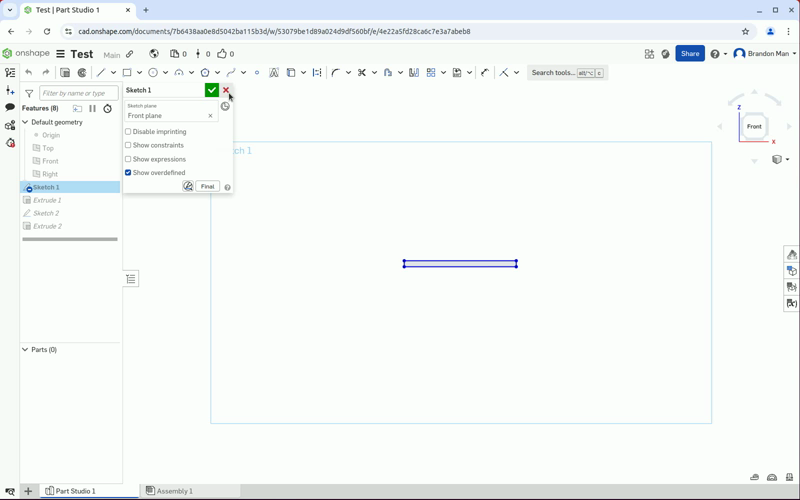
key(shift+s)
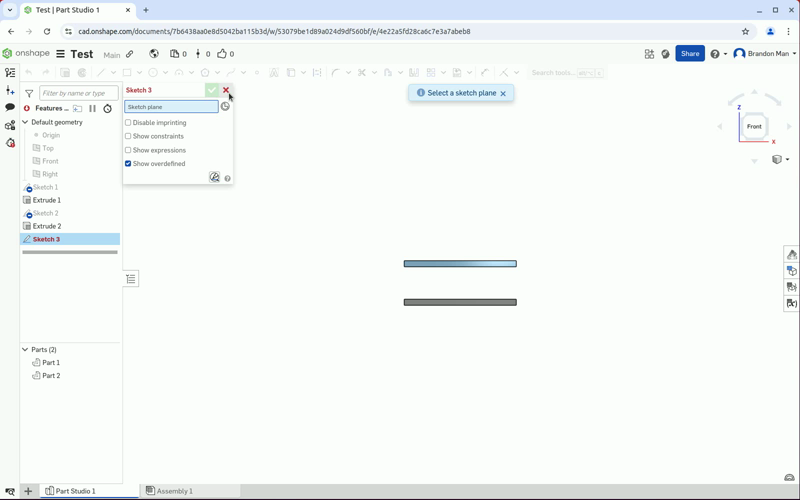
mouse_move(73, 163)
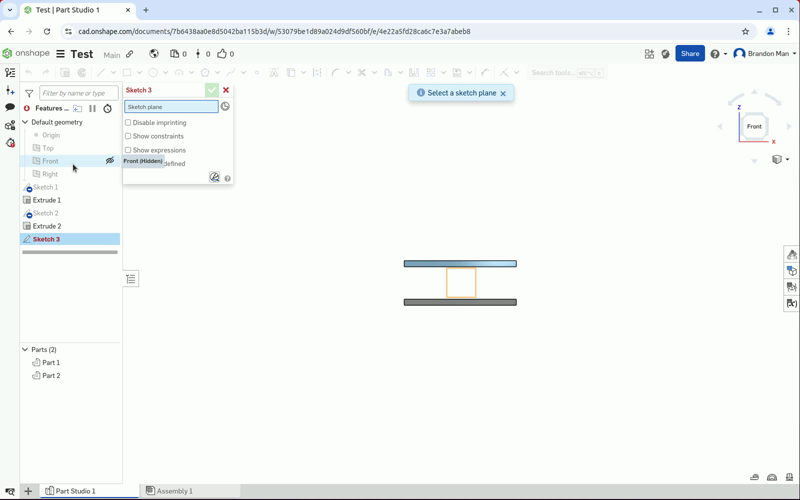
click(73, 163)
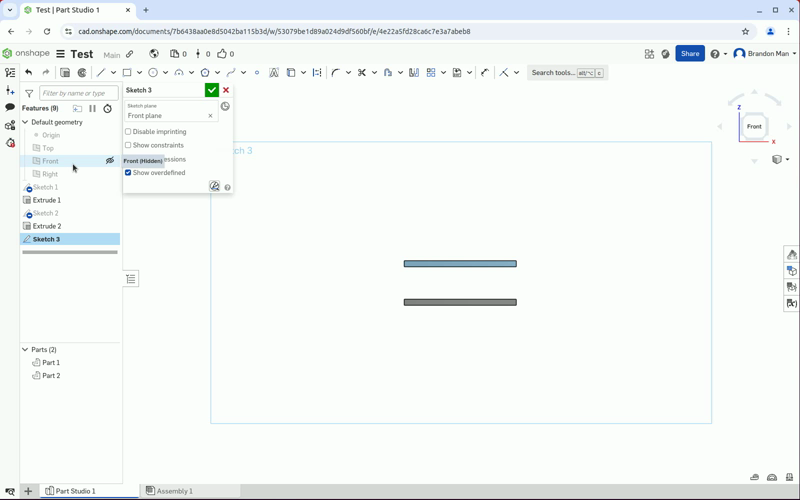
mouse_move(73, 352)
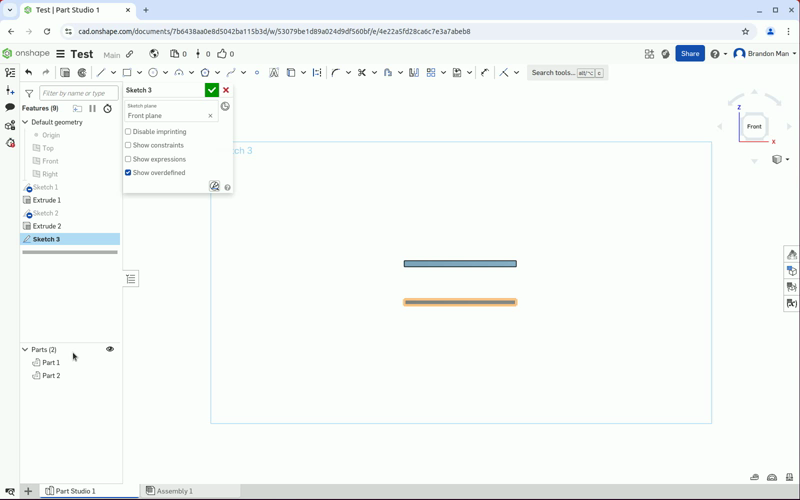
key(y)
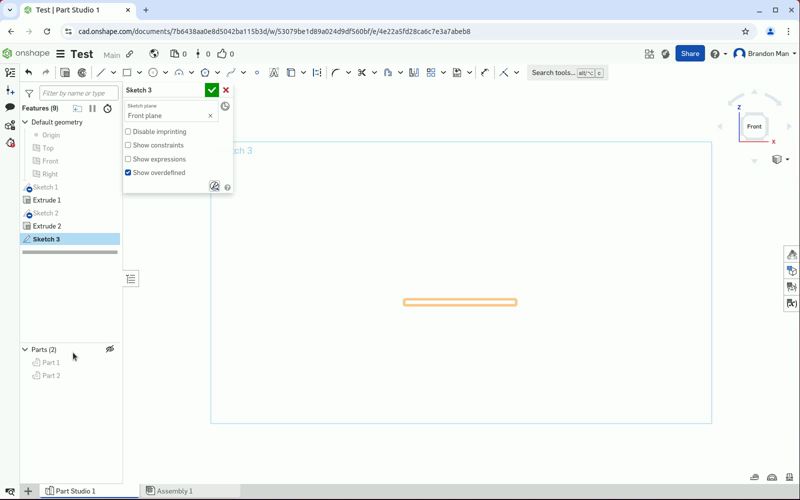
key(l)
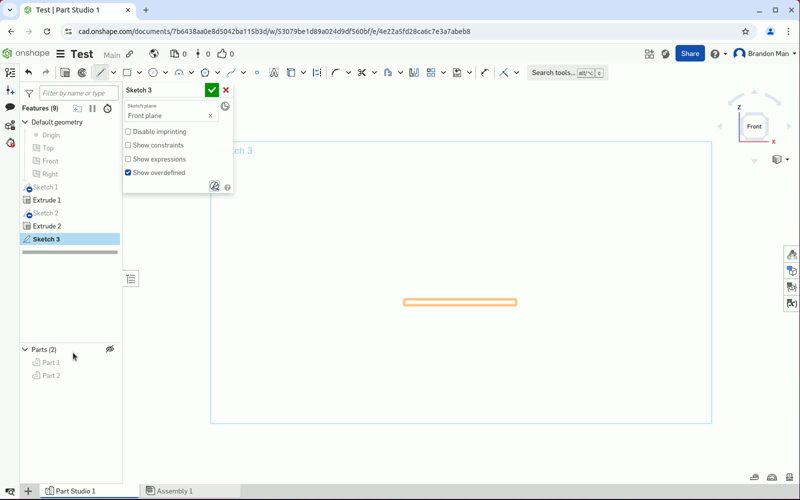
key_down(shift)
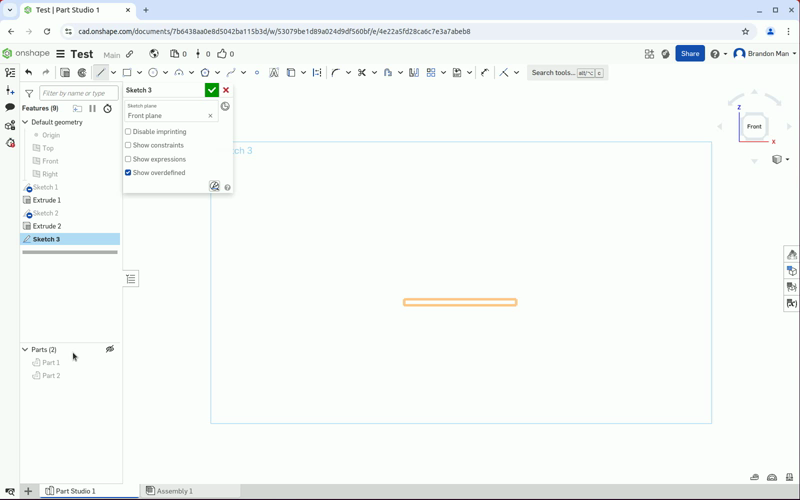
mouse_move(348, 355)
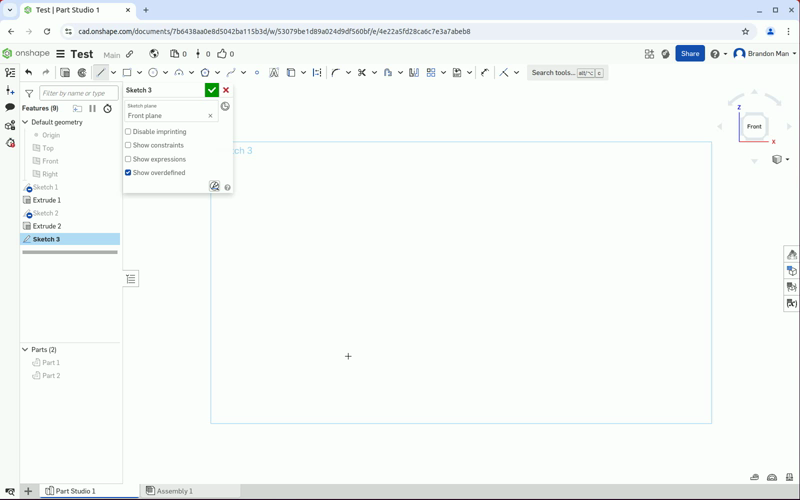
click(348, 355)
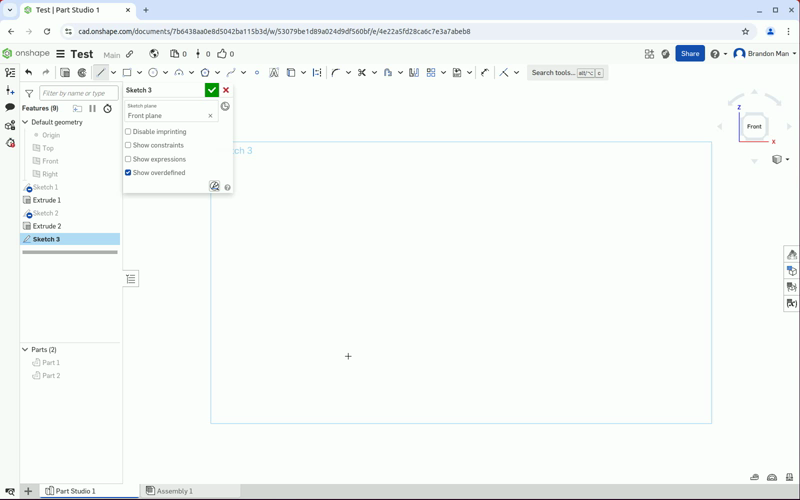
key_up(shift)
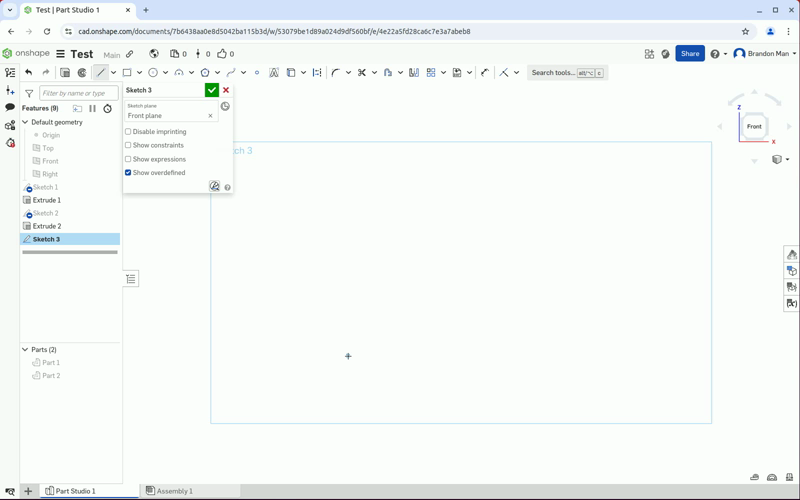
key_down(shift)
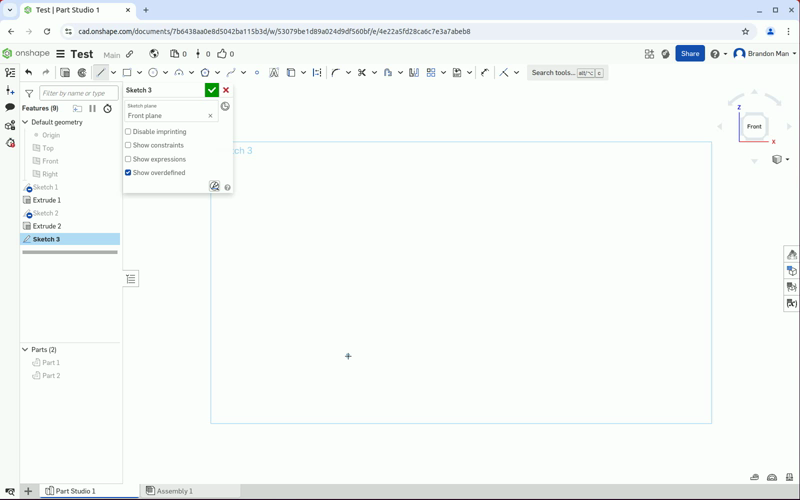
mouse_move(569, 355)
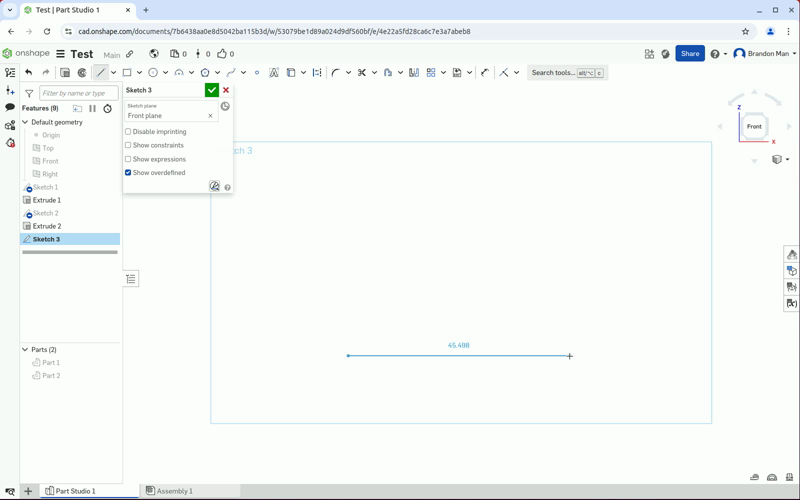
click(569, 355)
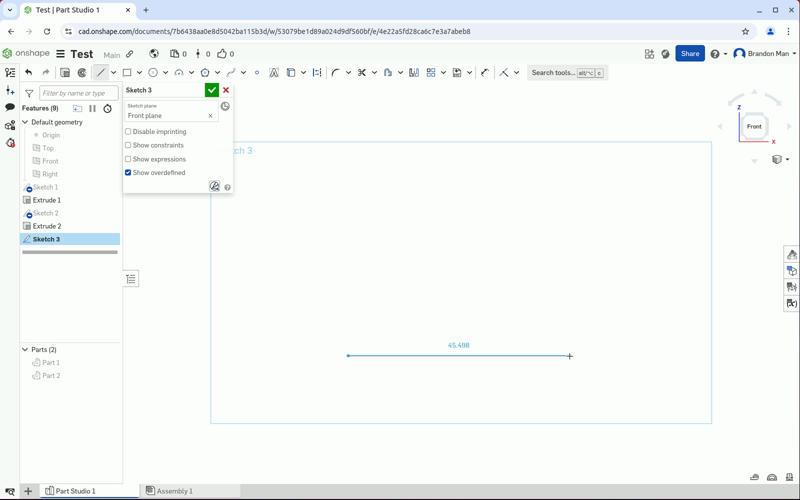
key_up(shift)
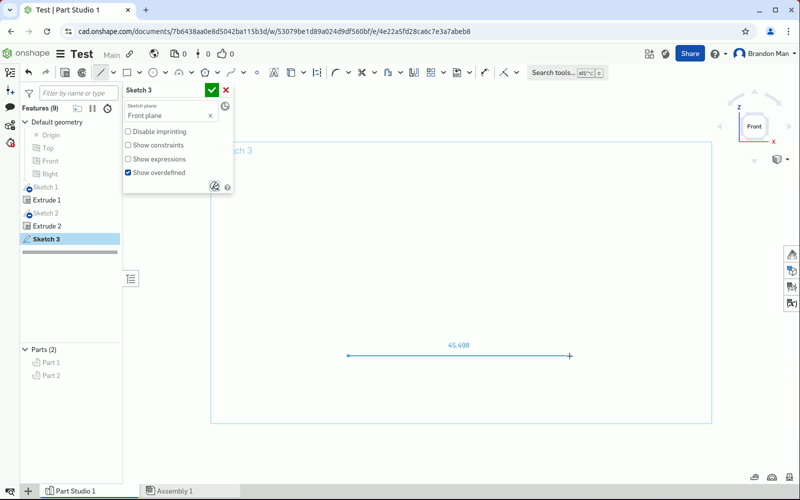
key_down(shift)
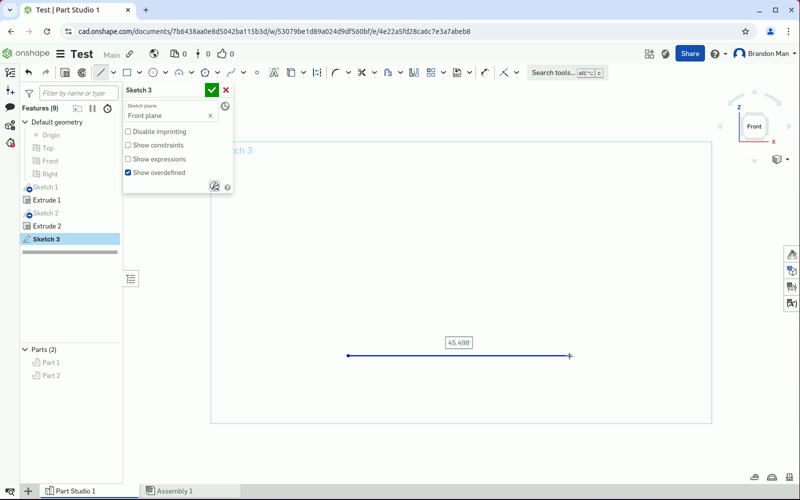
mouse_move(569, 227)
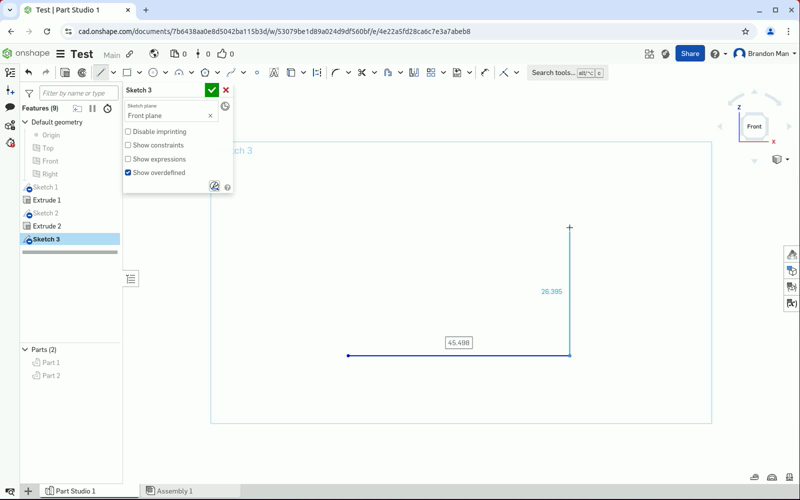
click(569, 227)
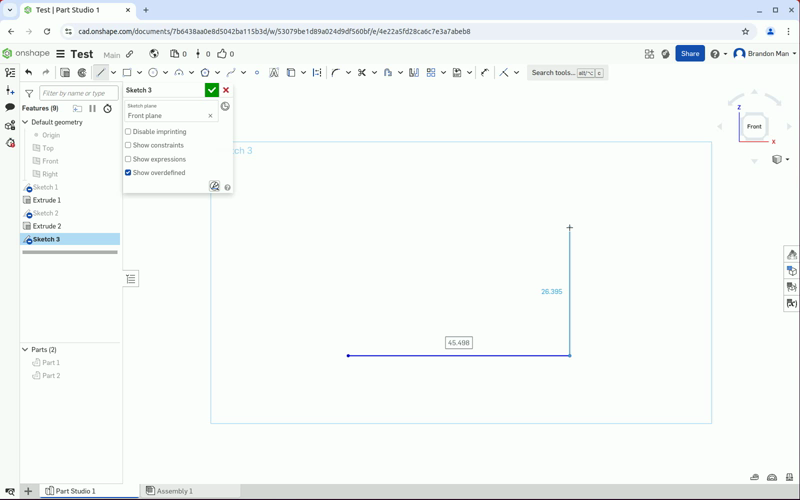
key_up(shift)
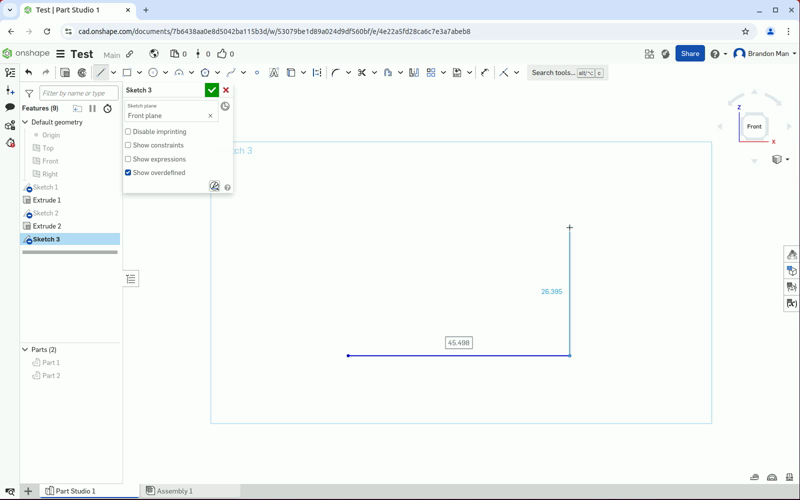
key_down(shift)
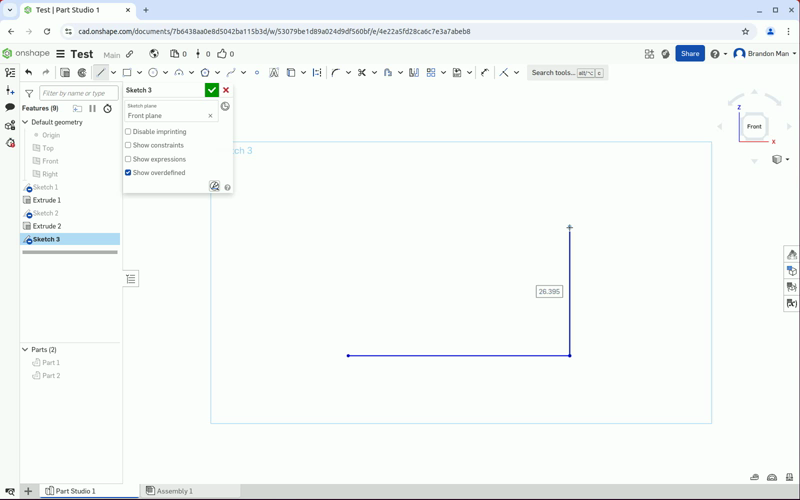
mouse_move(348, 227)
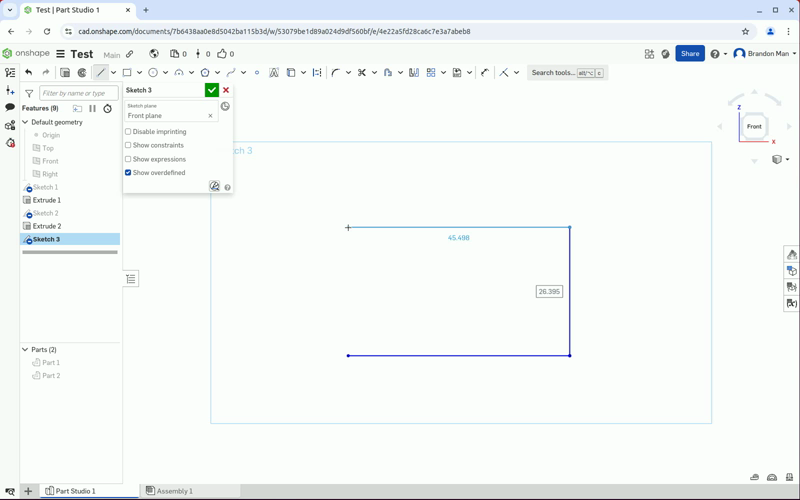
click(348, 227)
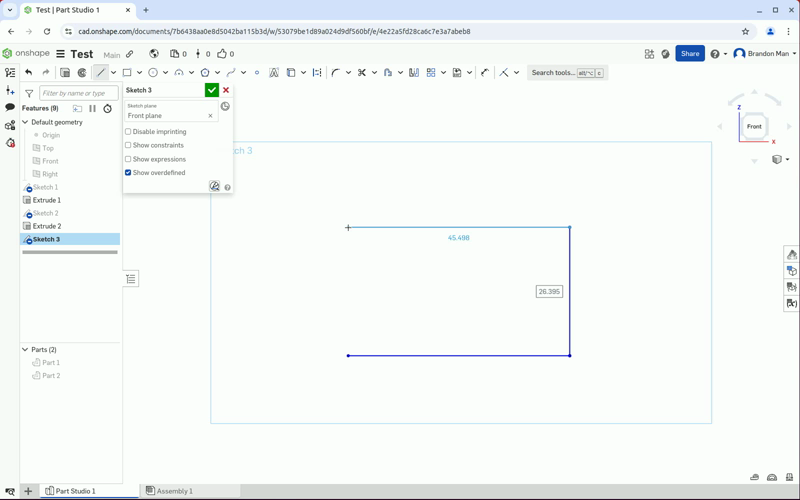
key_up(shift)
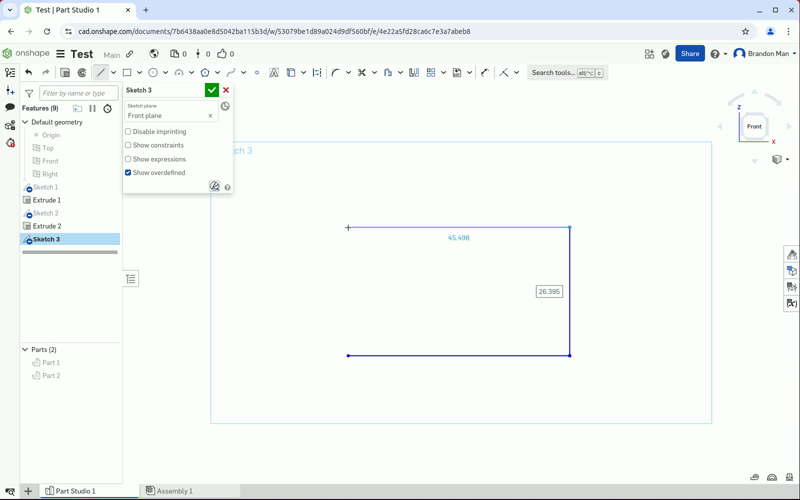
key_down(shift)
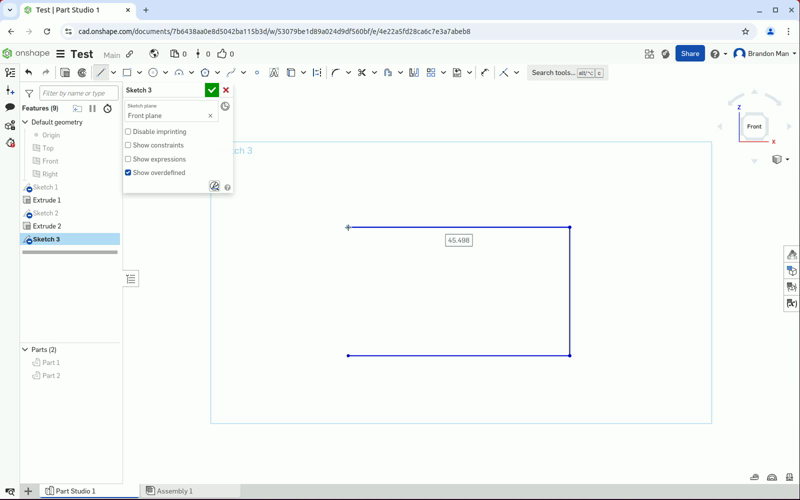
mouse_move(348, 355)
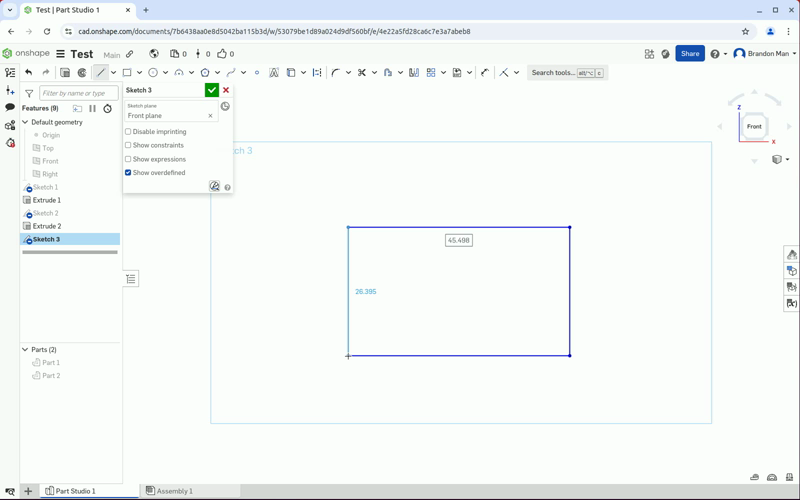
key_up(shift)
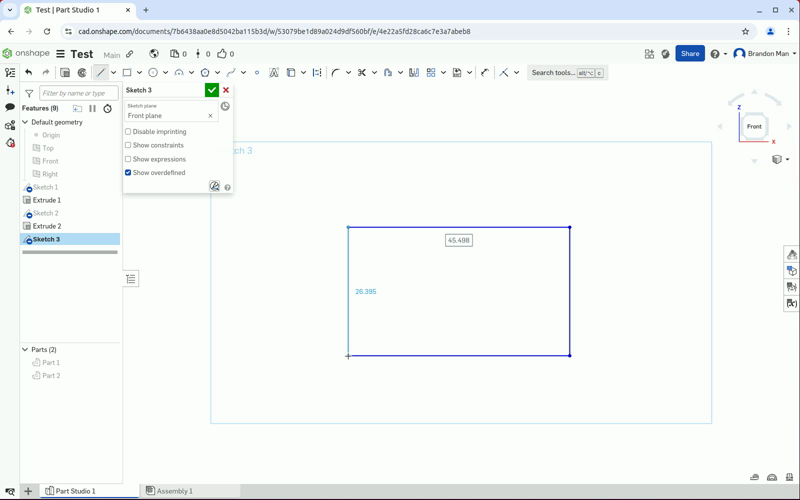
click(348, 355)
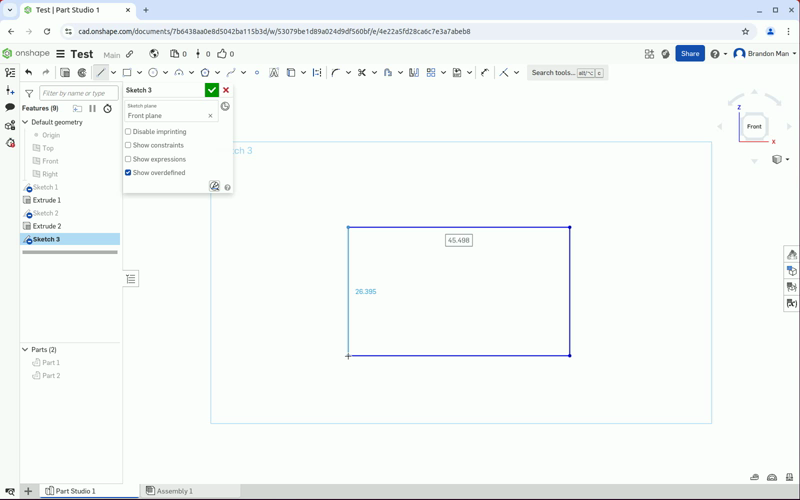
key(esc)
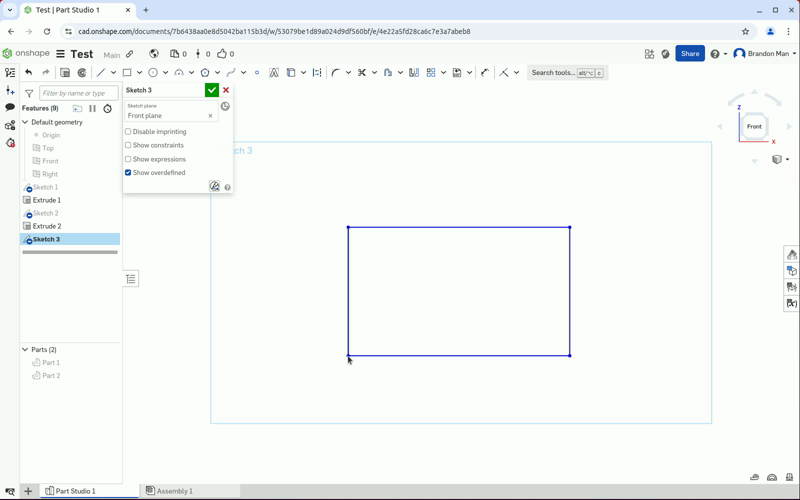
key(l)
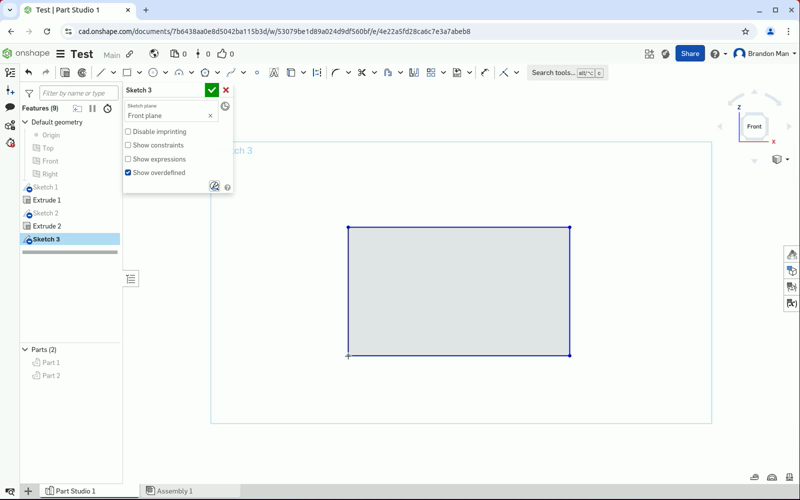
key_down(shift)
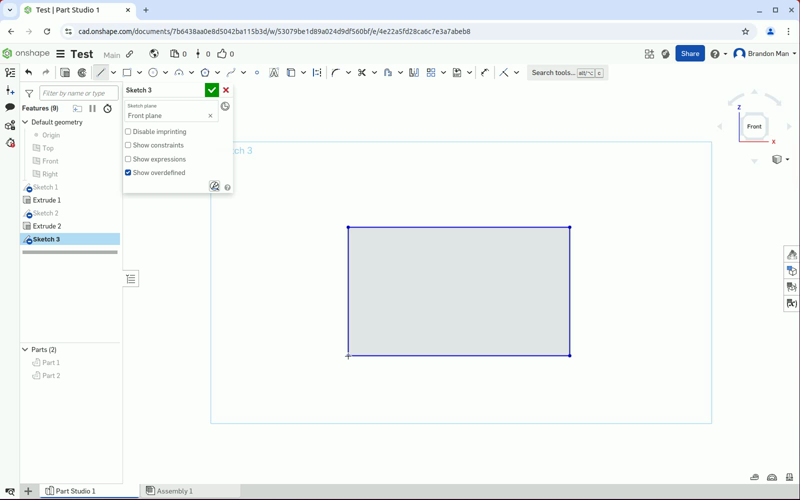
mouse_move(404, 306)
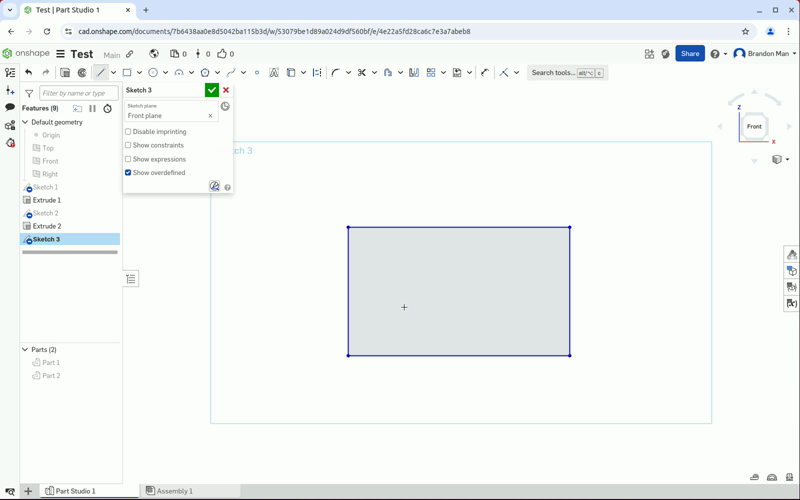
click(404, 306)
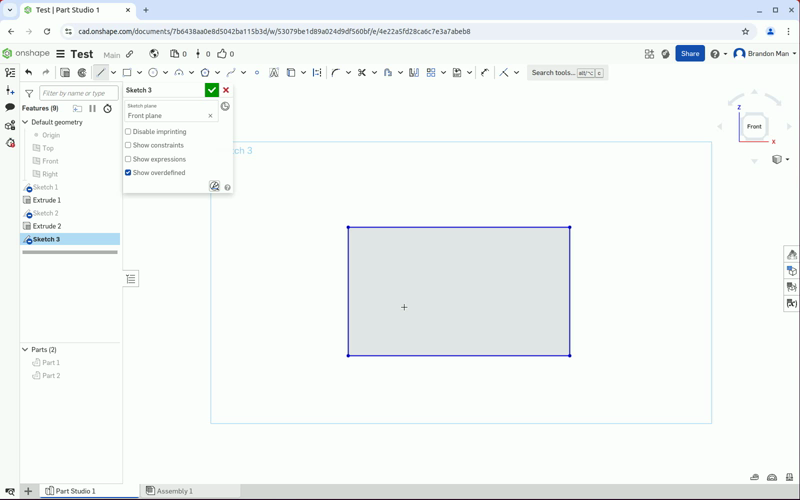
key_up(shift)
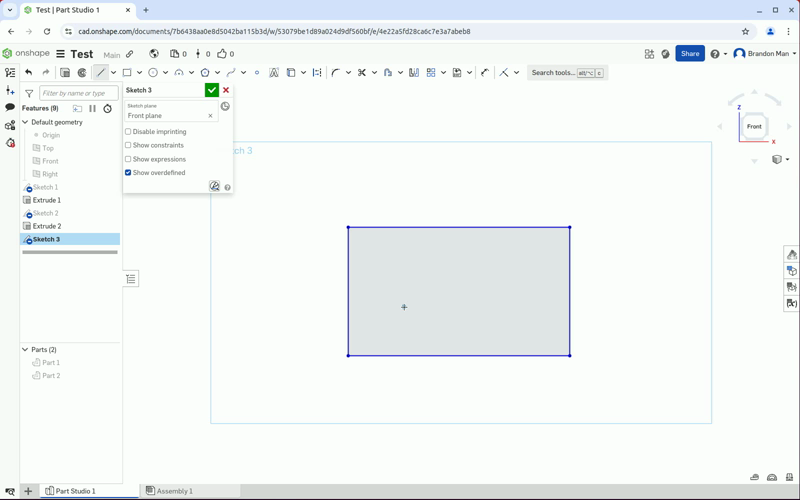
key_down(shift)
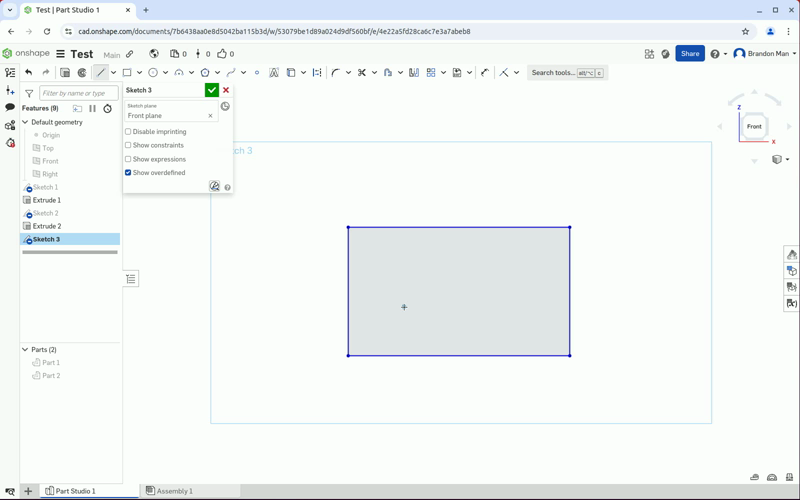
mouse_move(513, 306)
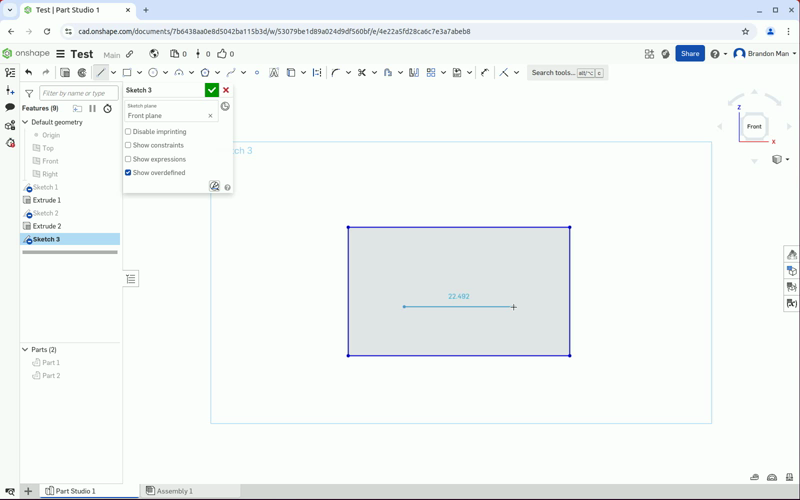
click(513, 306)
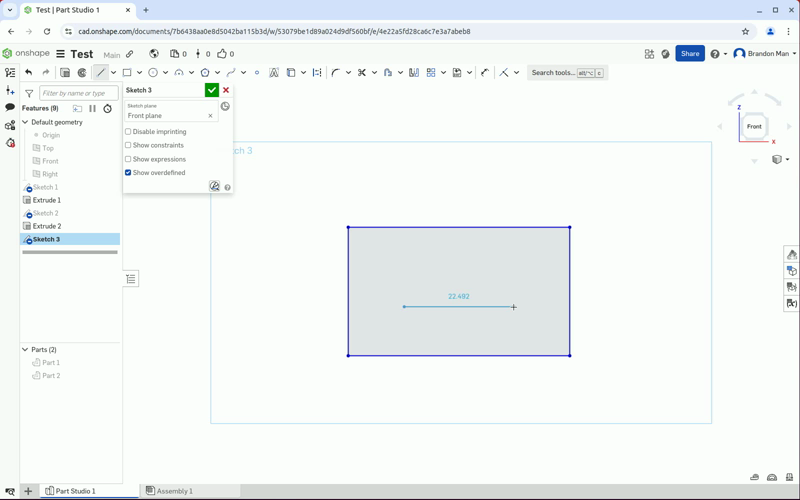
key_up(shift)
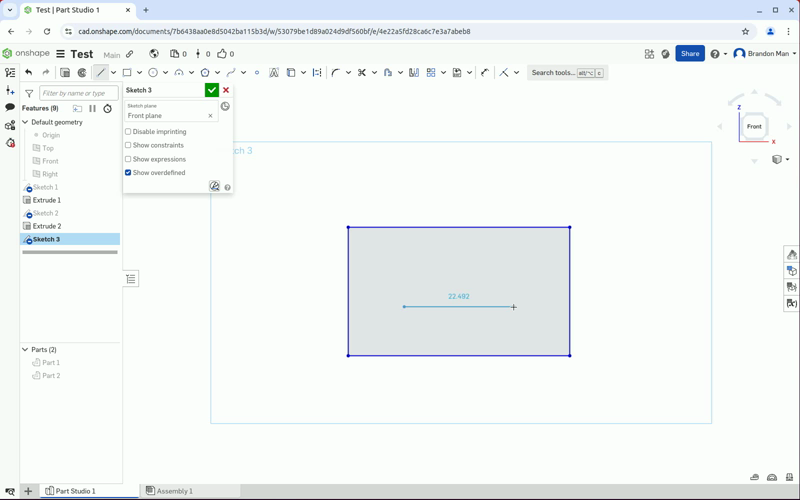
key_down(shift)
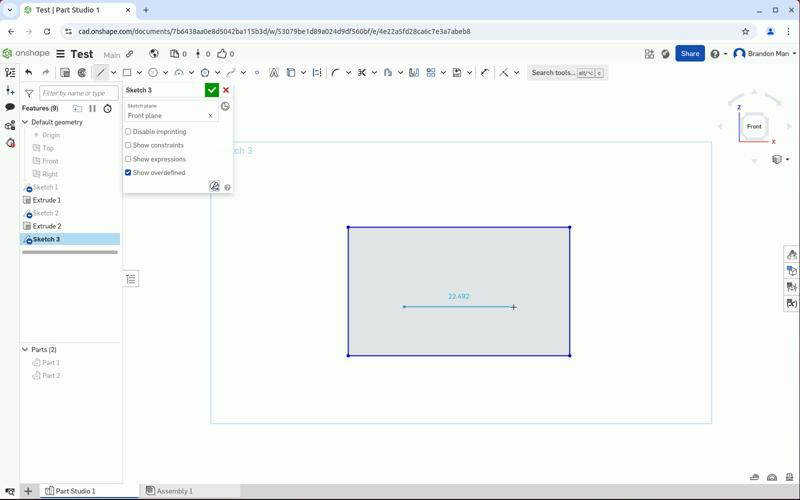
mouse_move(543, 306)
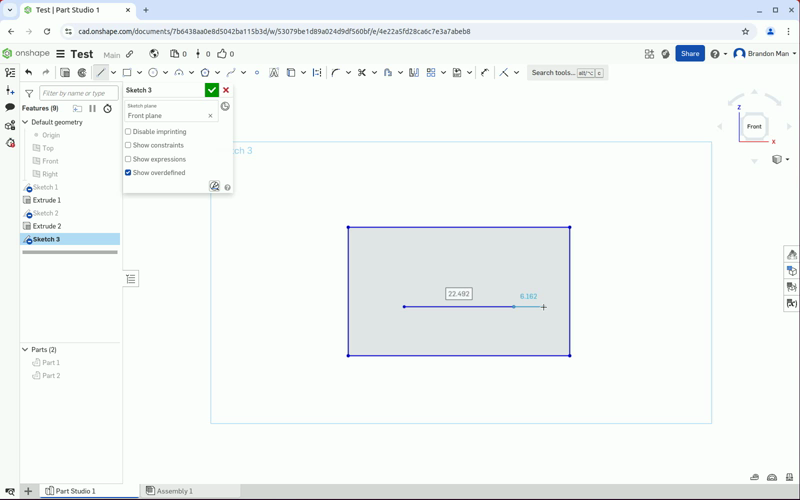
mouse_move(513, 299)
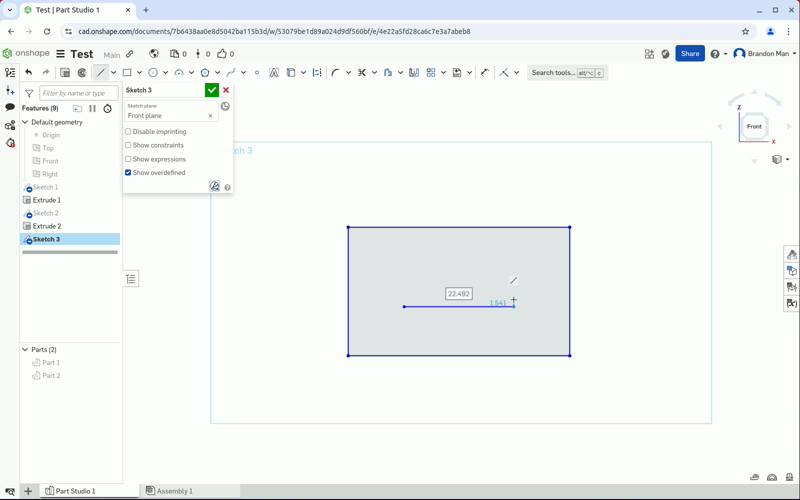
scroll(6)
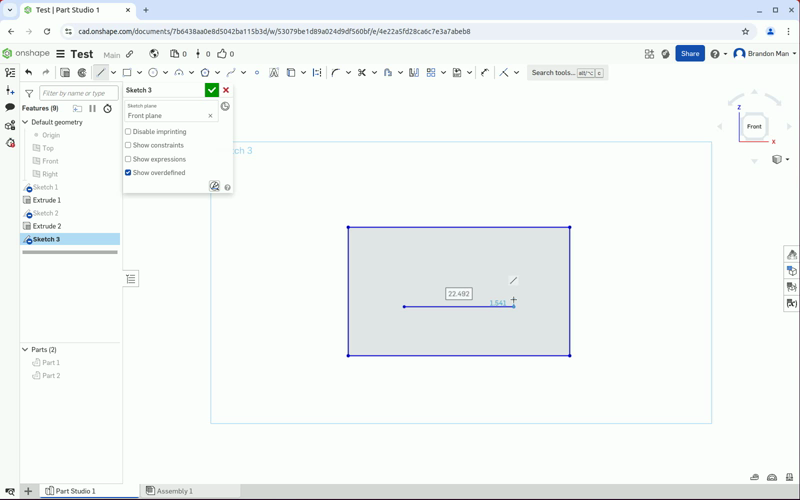
scroll(6)
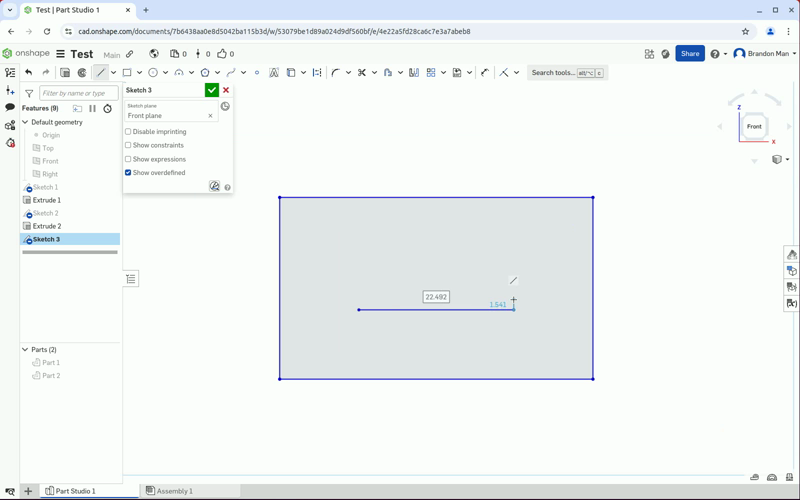
scroll(6)
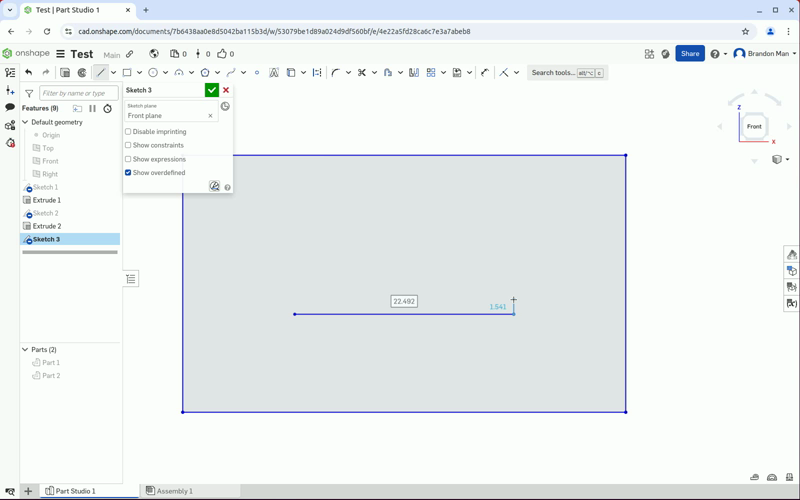
scroll(6)
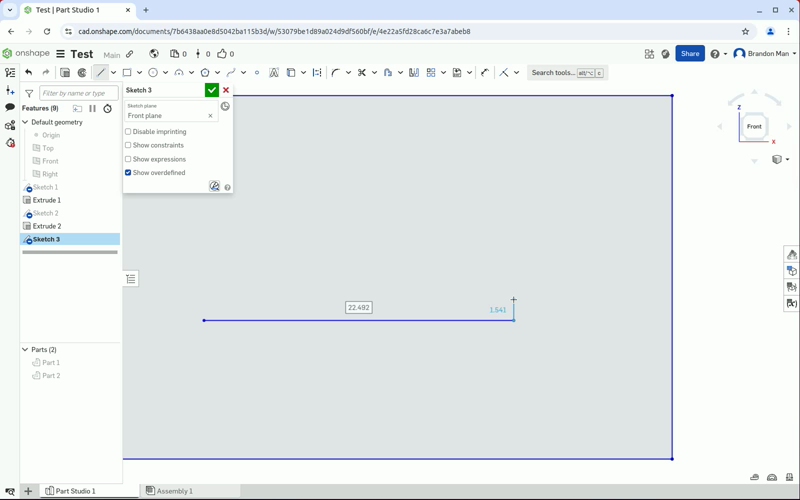
scroll(6)
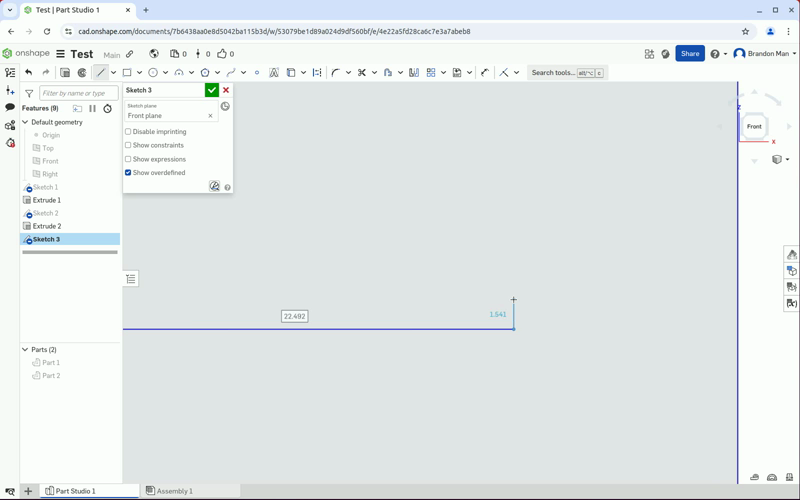
scroll(6)
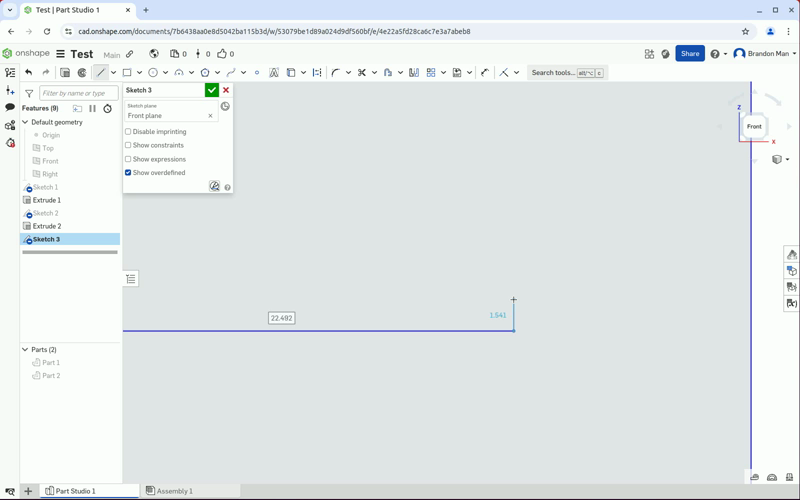
scroll(6)
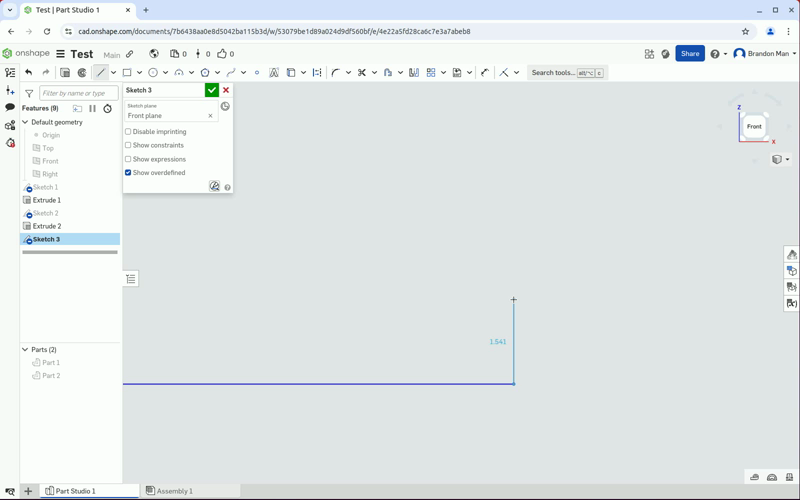
click(513, 299)
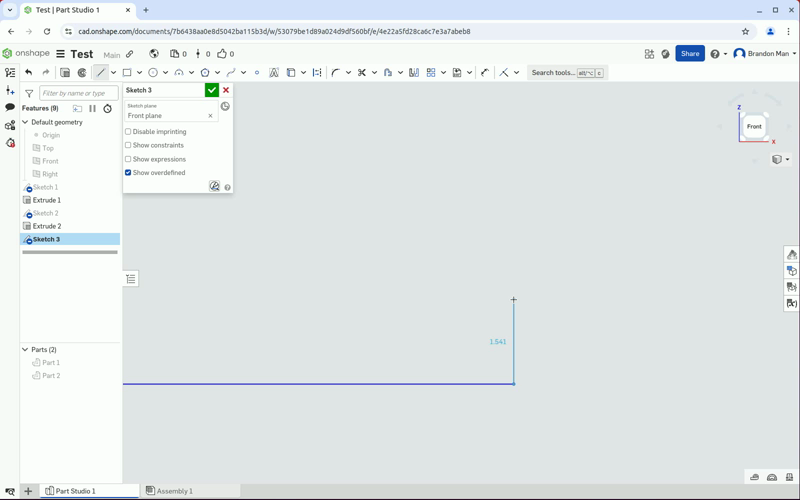
scroll(-6)
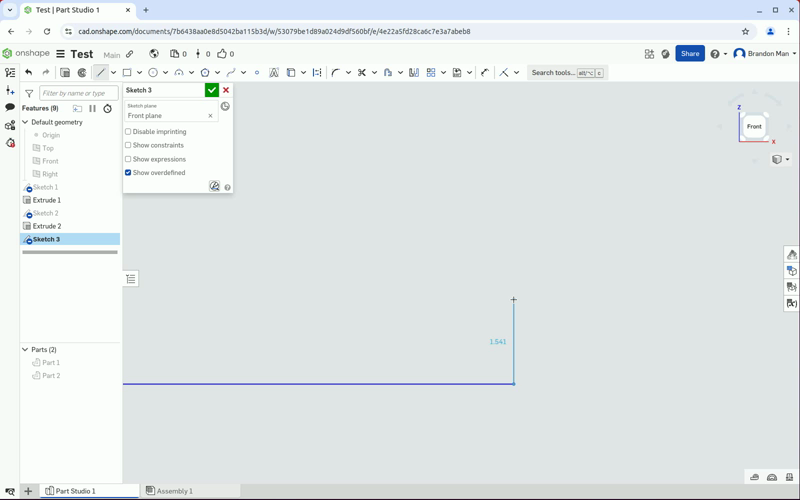
scroll(-6)
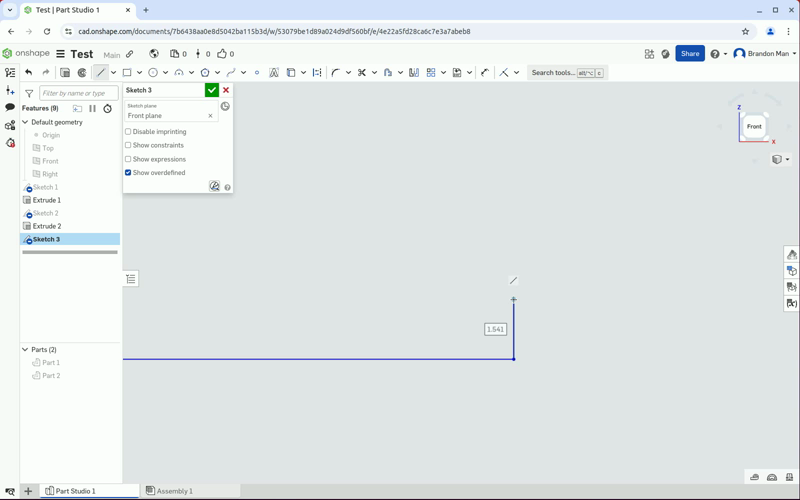
scroll(-6)
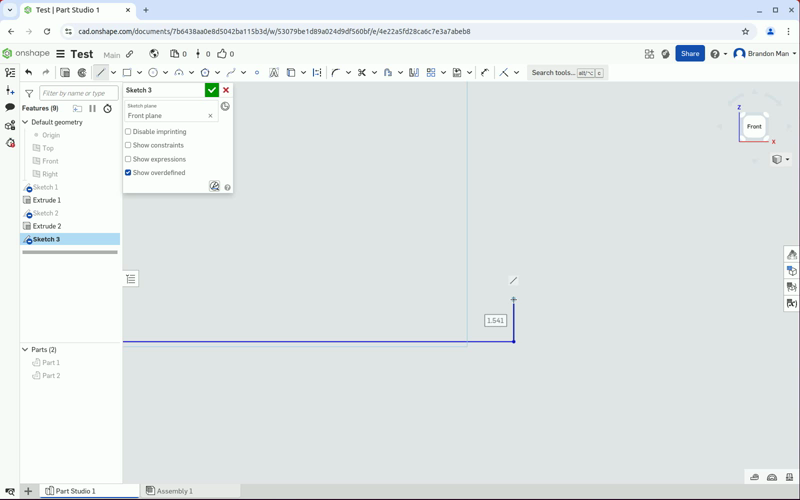
scroll(-6)
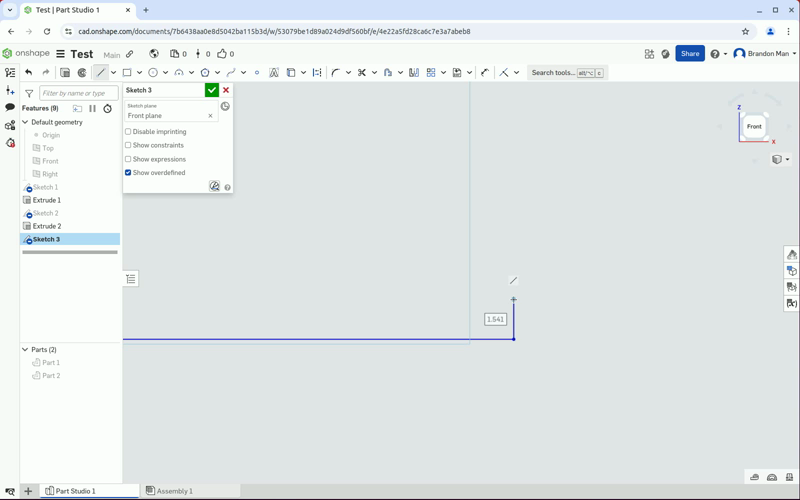
scroll(-6)
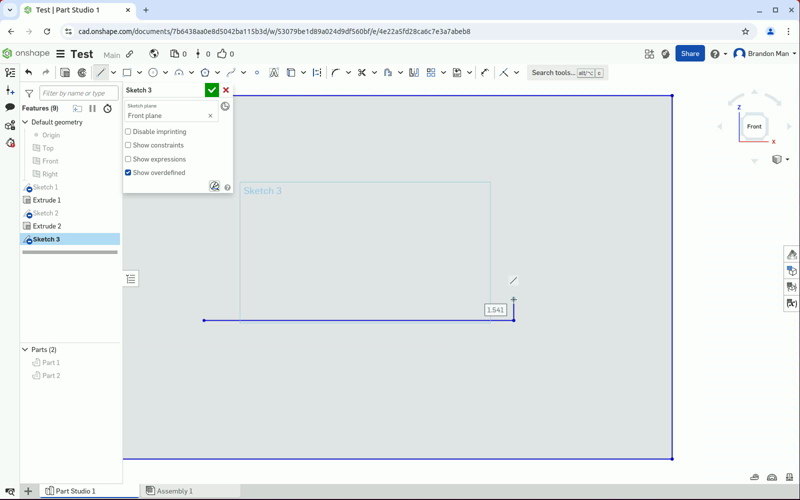
scroll(-6)
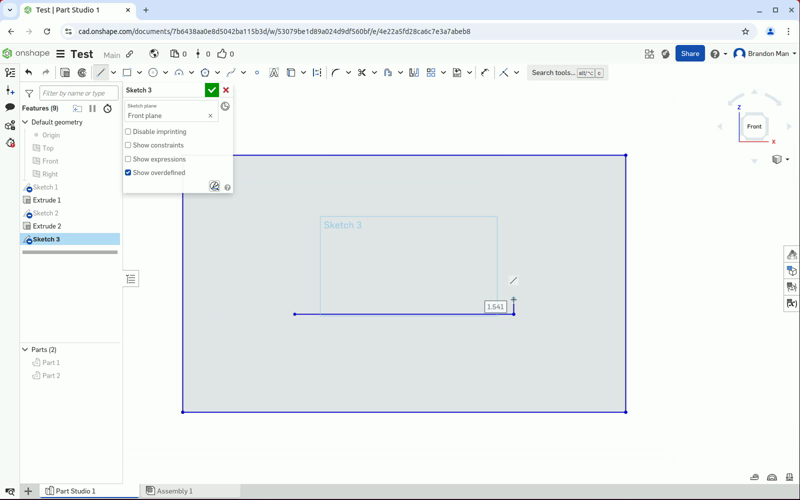
scroll(-6)
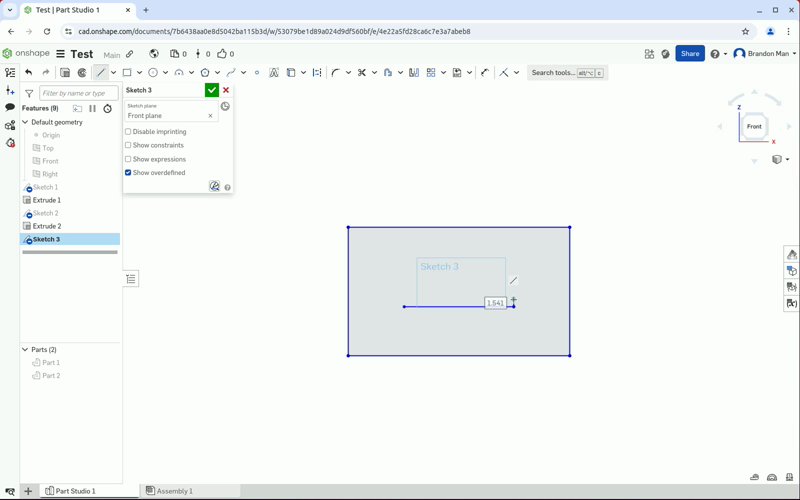
key_up(shift)
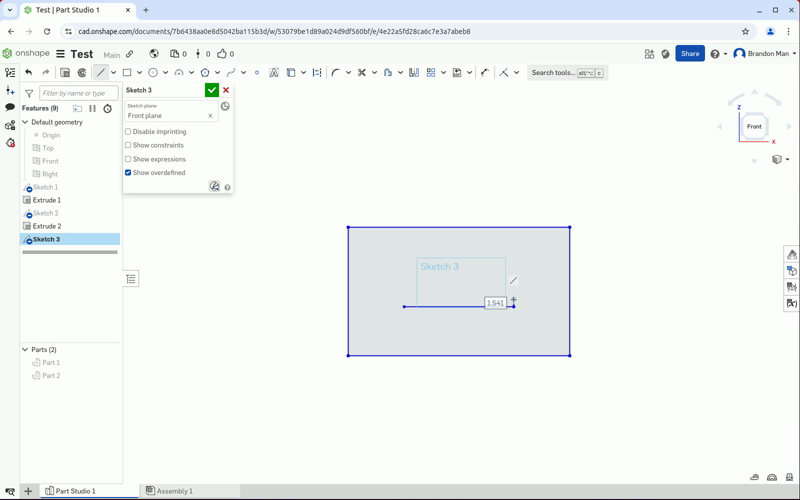
key_down(shift)
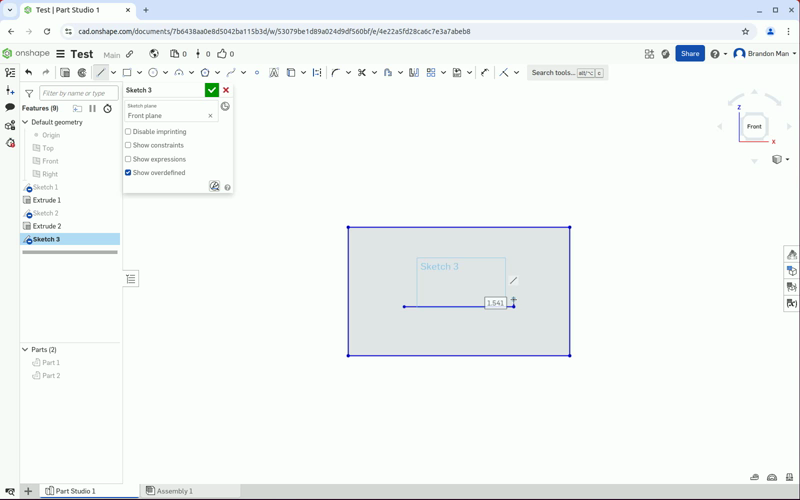
mouse_move(543, 299)
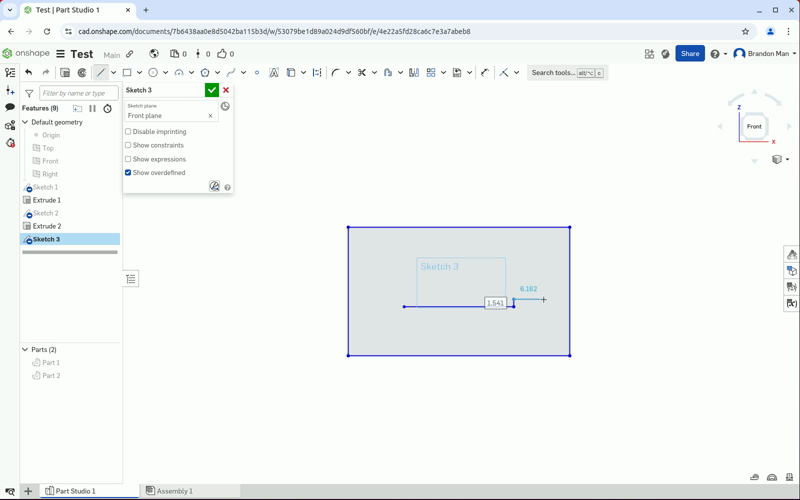
mouse_move(513, 267)
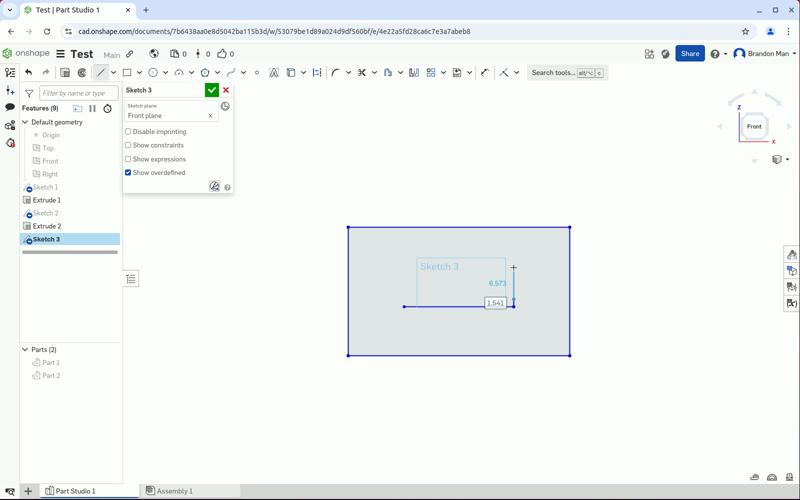
click(513, 267)
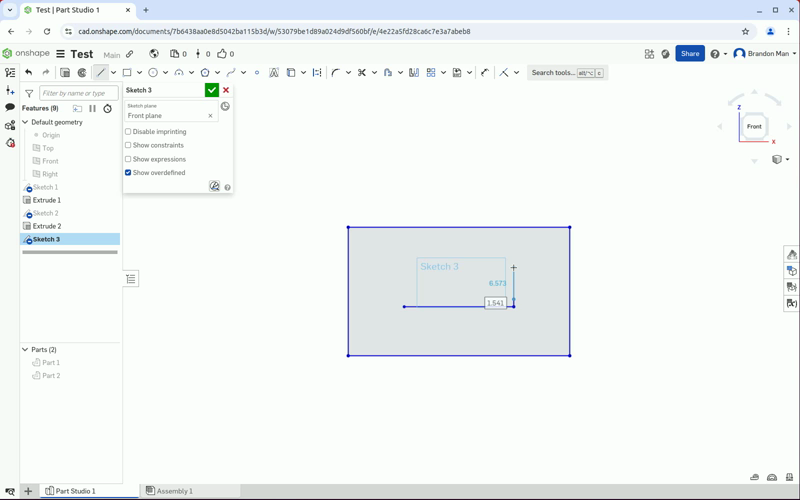
key_up(shift)
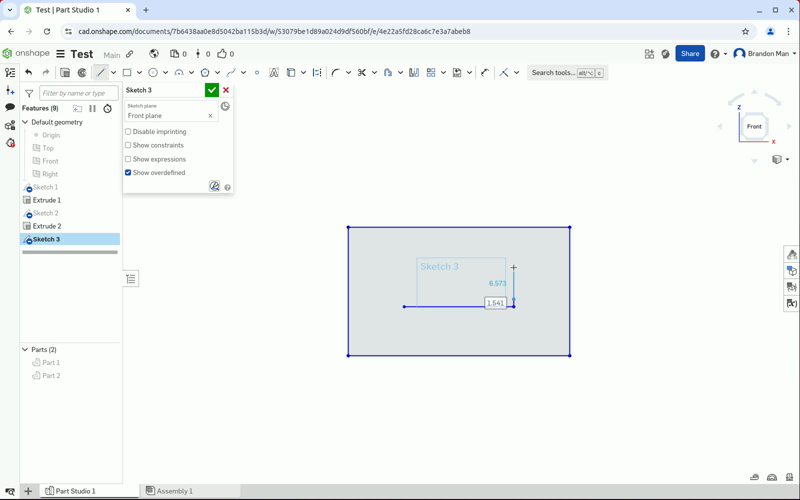
key_down(shift)
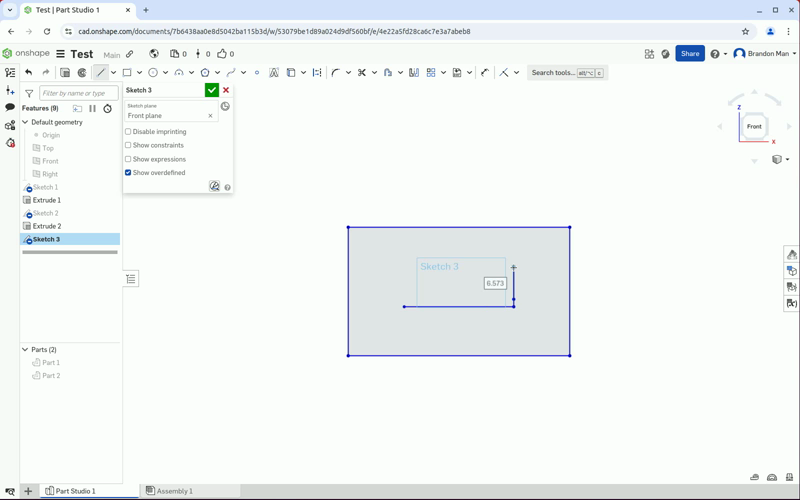
mouse_move(543, 267)
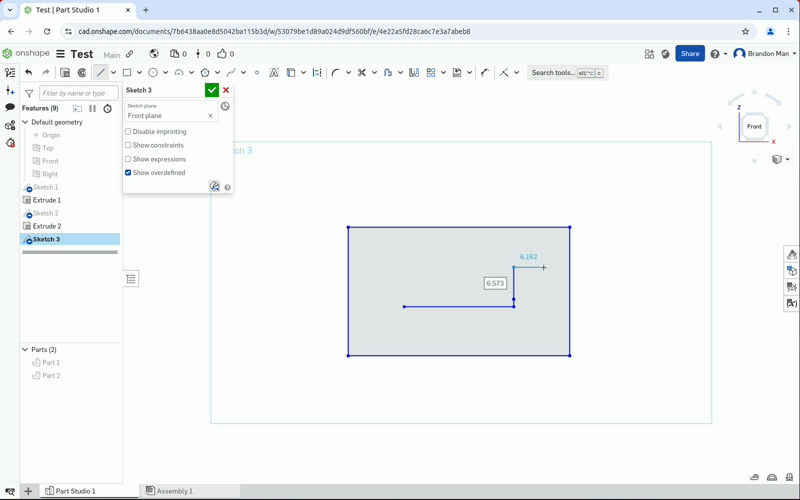
mouse_move(513, 262)
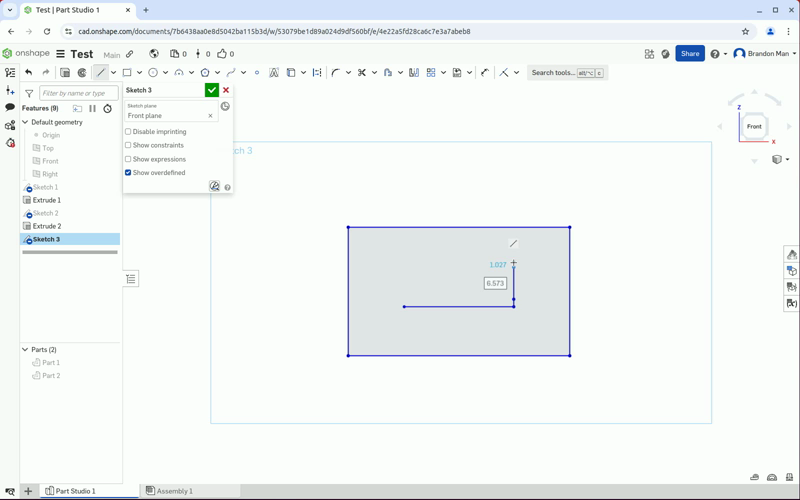
scroll(6)
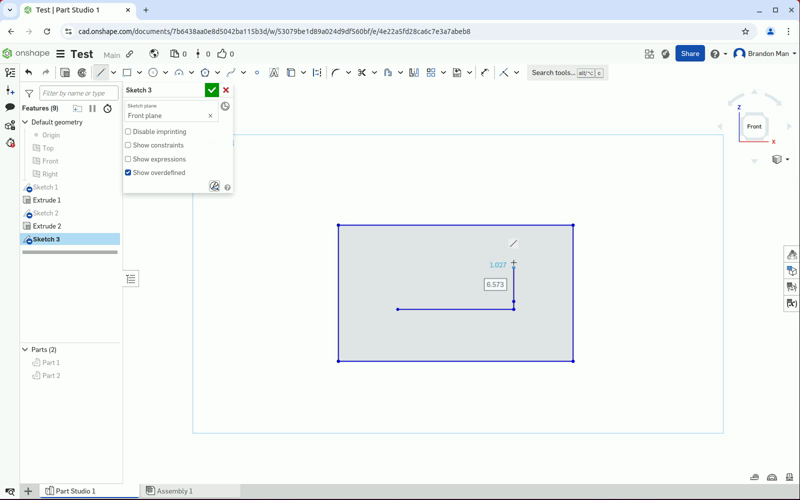
scroll(6)
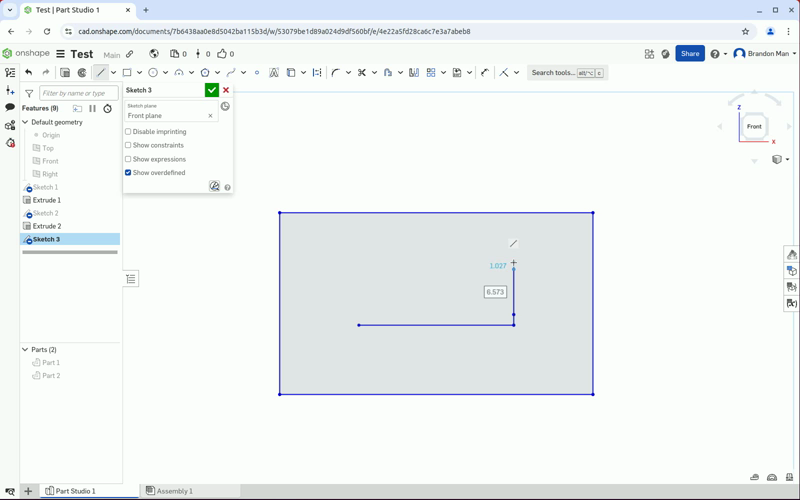
scroll(6)
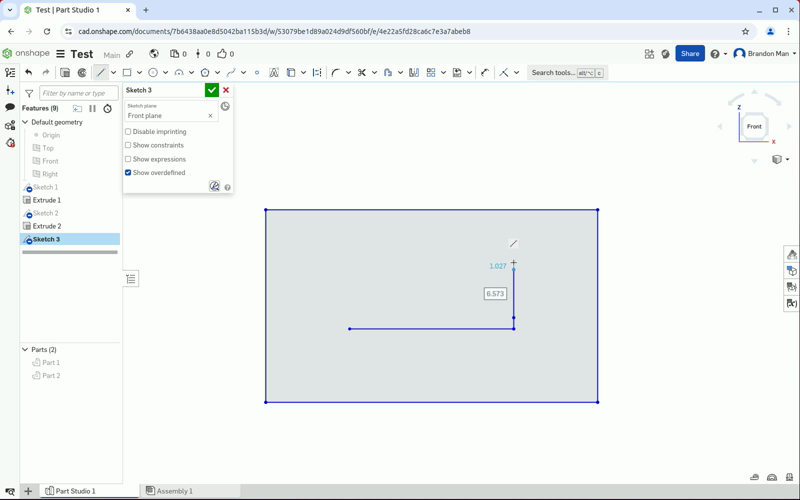
scroll(6)
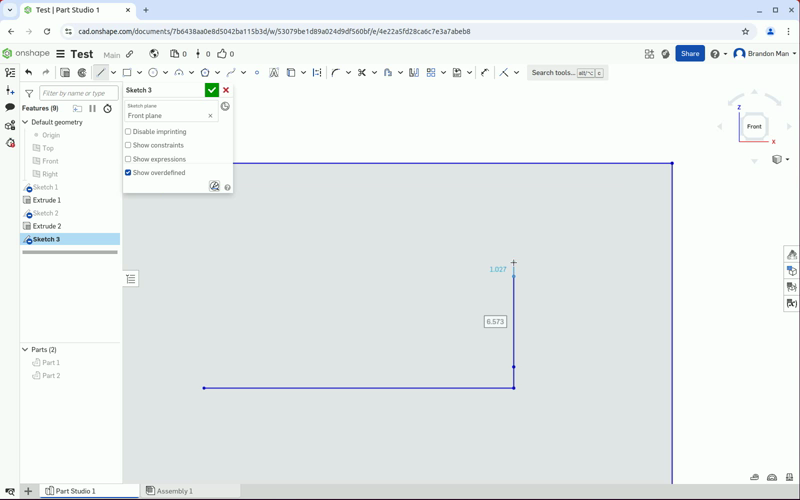
scroll(6)
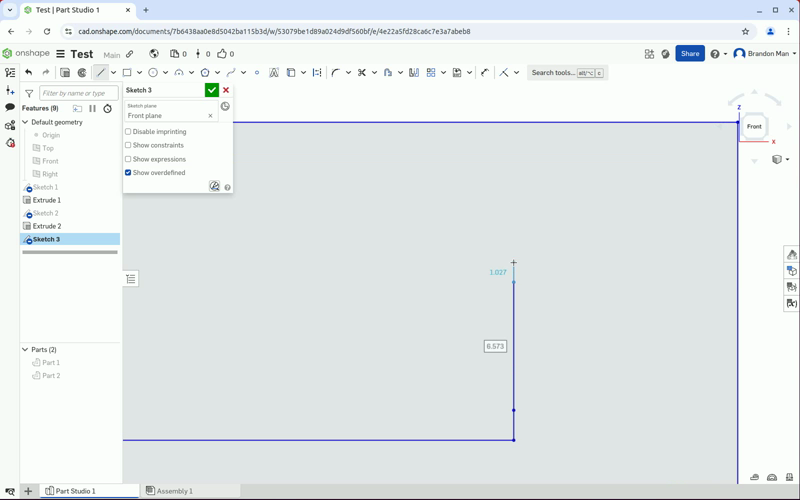
scroll(6)
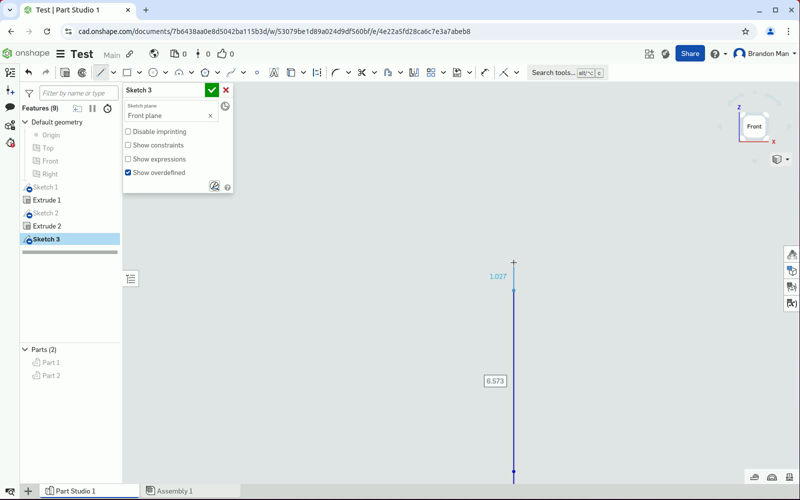
scroll(6)
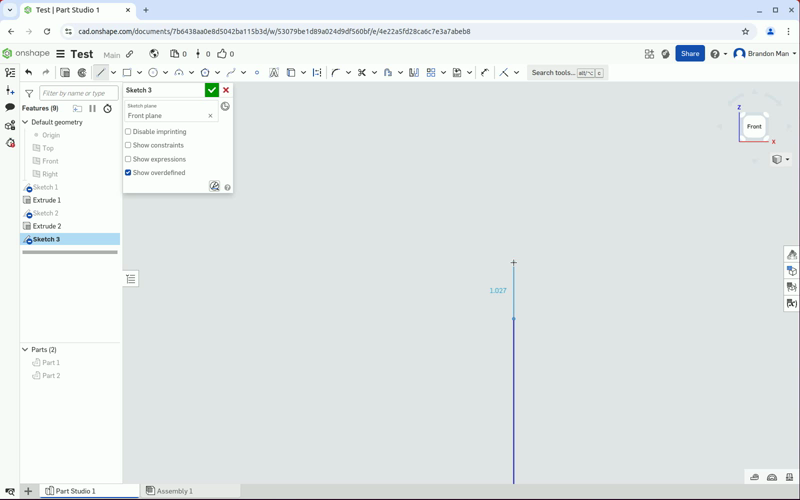
click(513, 262)
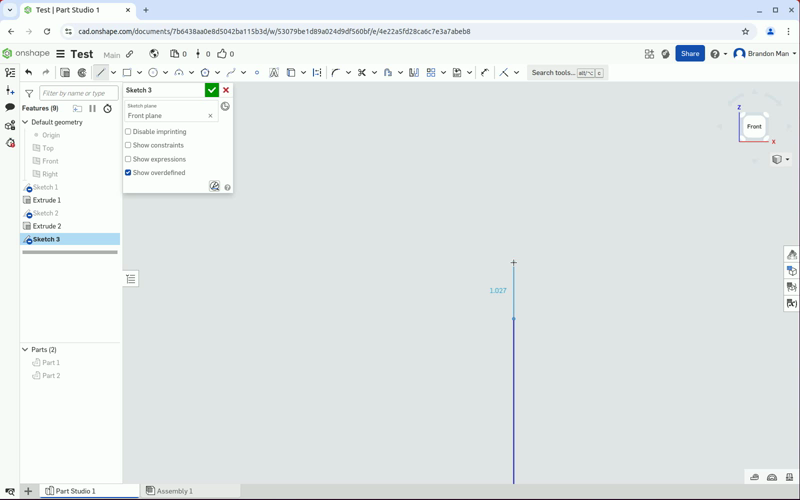
scroll(-6)
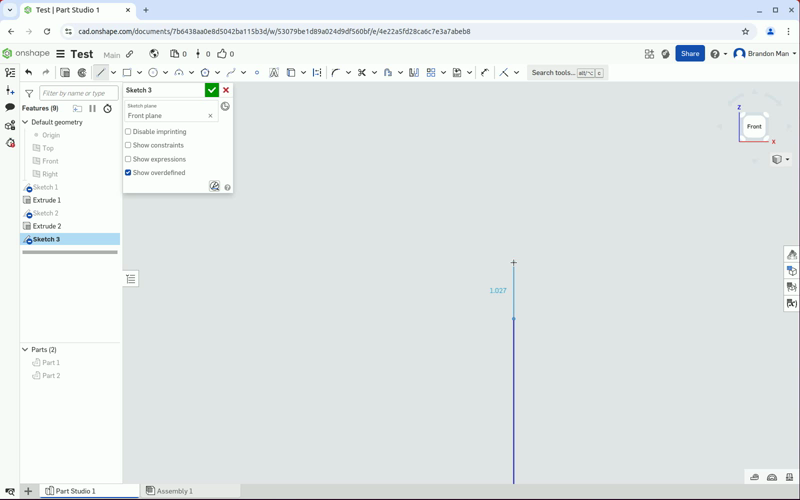
scroll(-6)
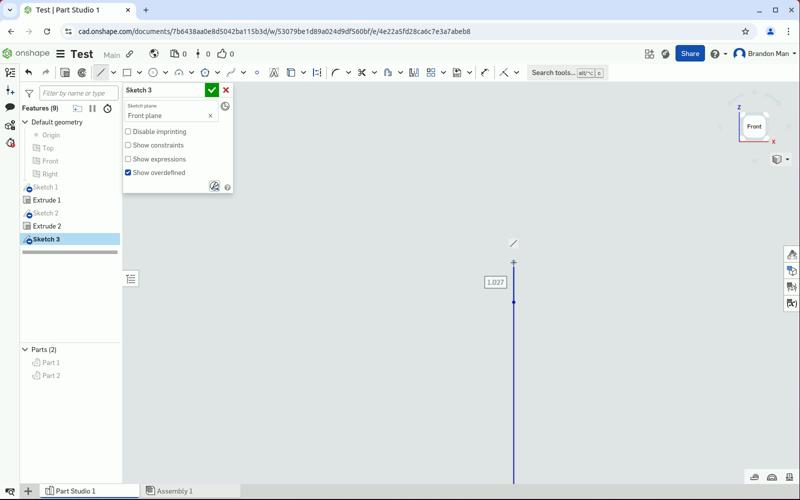
scroll(-6)
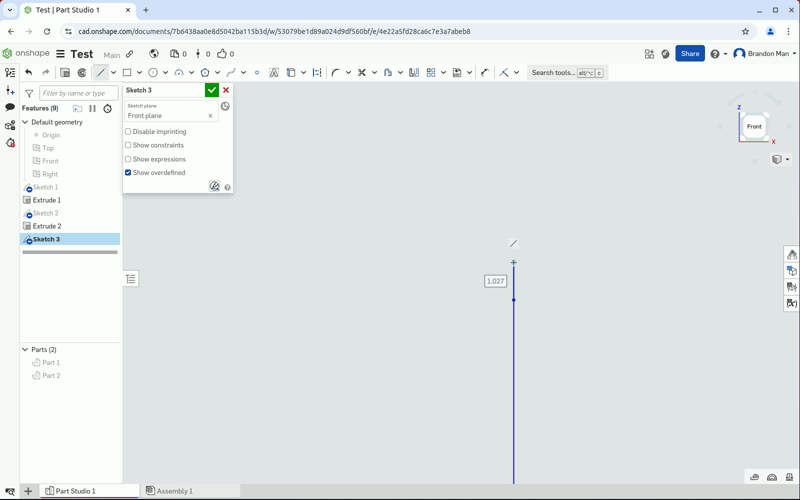
scroll(-6)
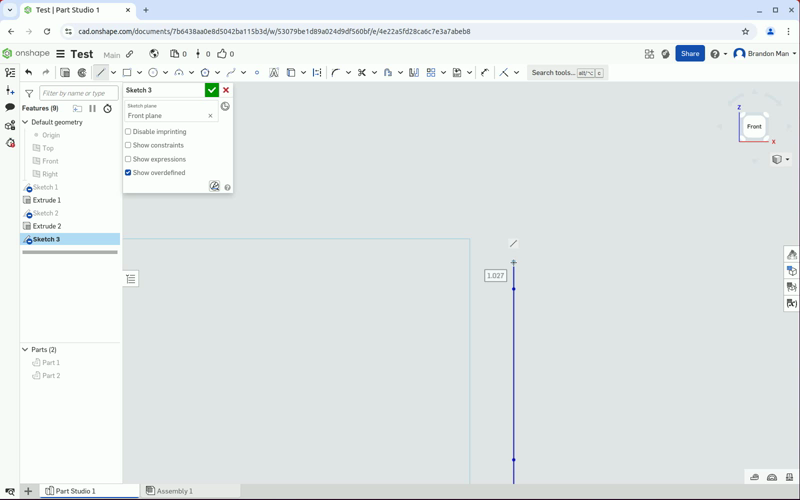
scroll(-6)
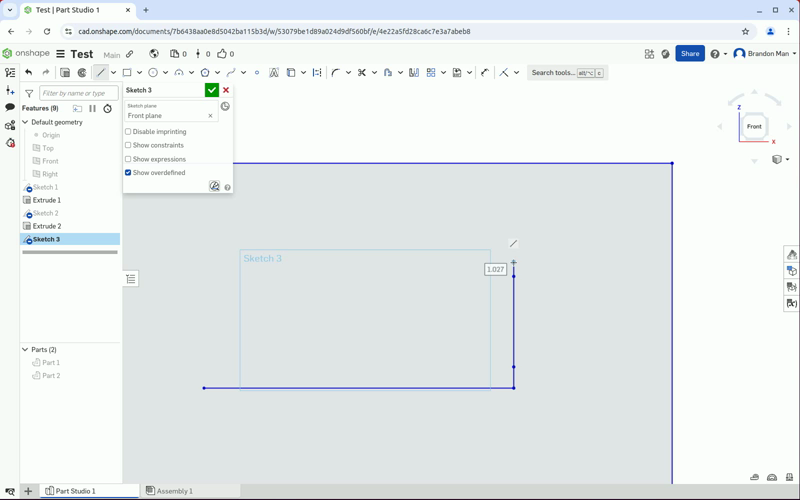
scroll(-6)
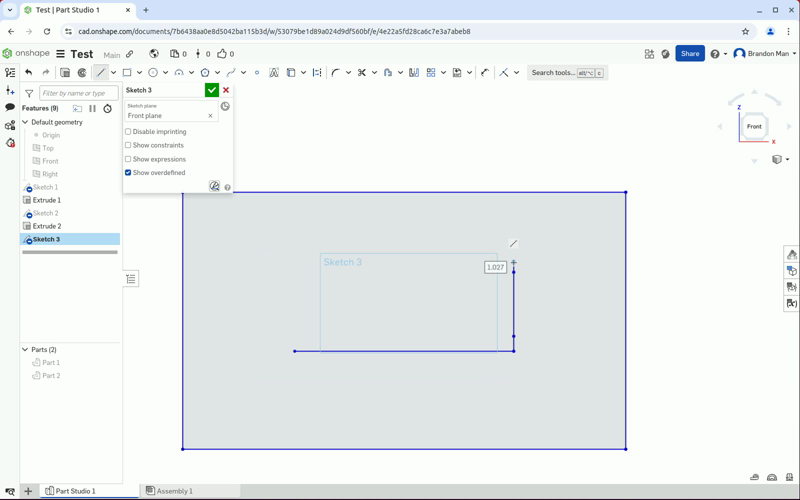
scroll(-6)
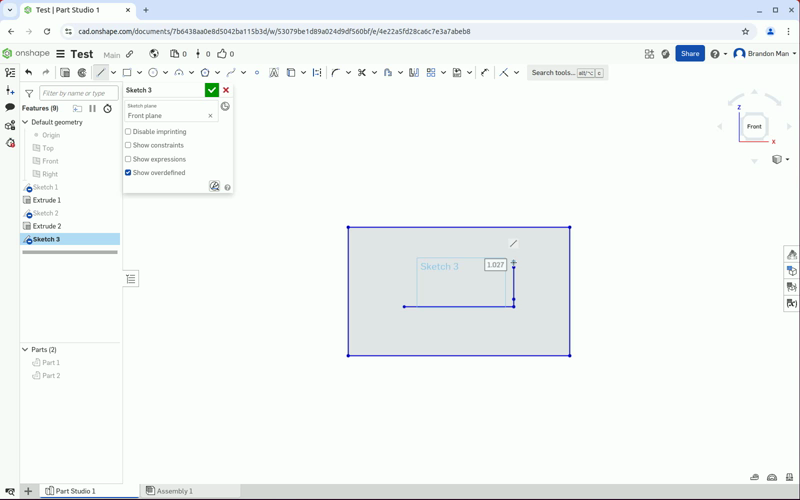
key_up(shift)
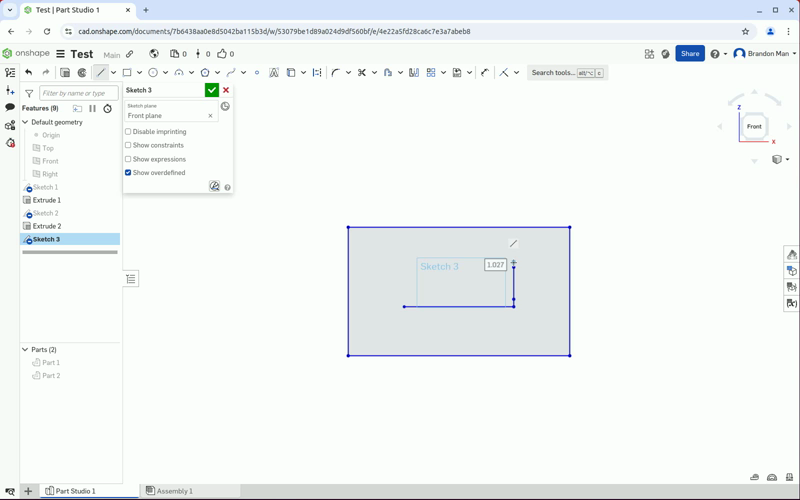
key_down(shift)
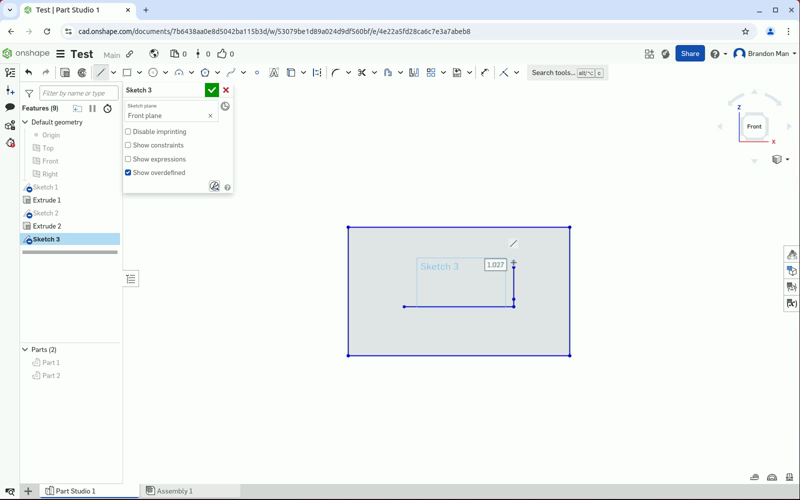
mouse_move(404, 262)
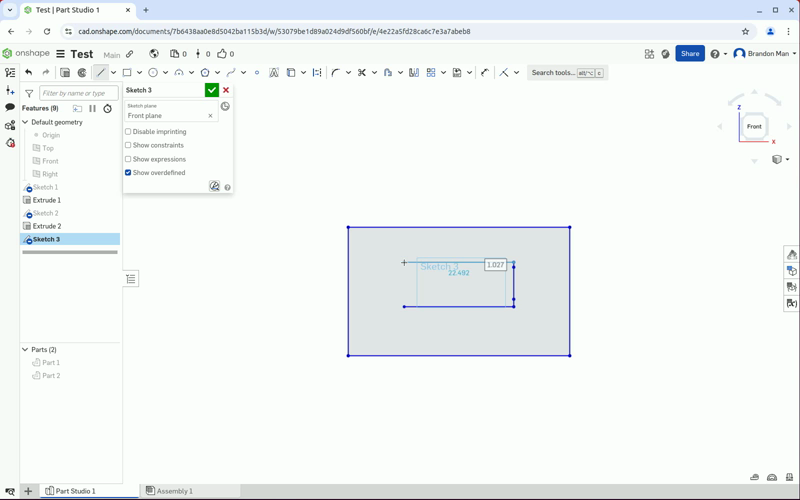
click(404, 262)
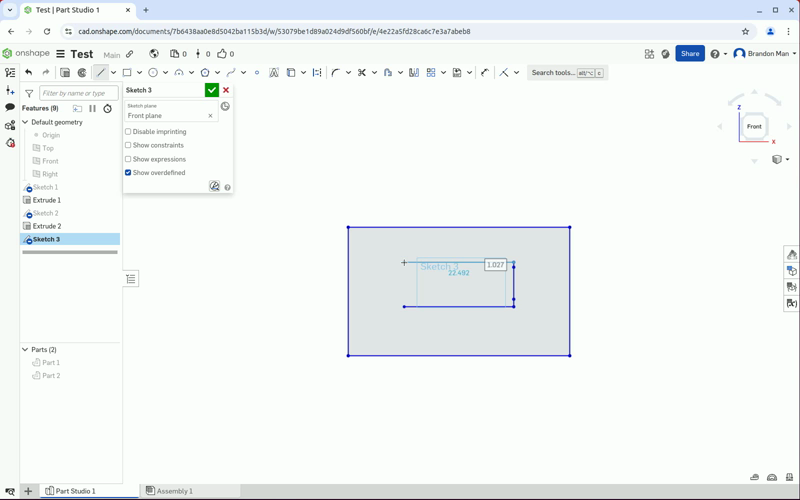
key_up(shift)
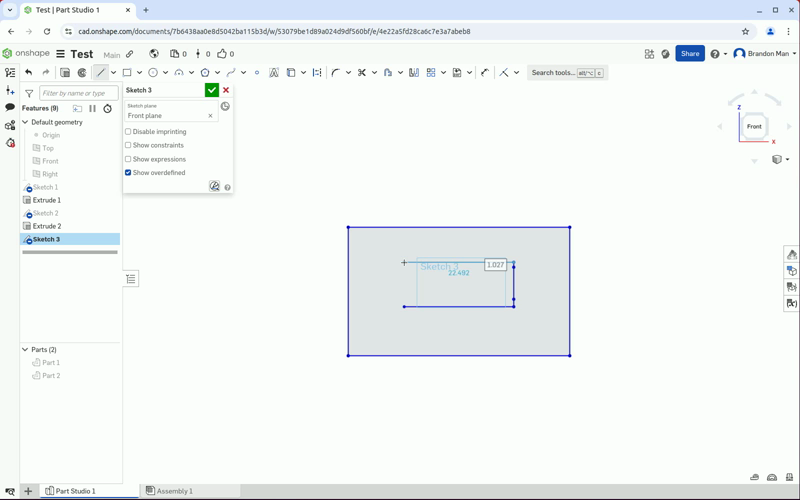
key_down(shift)
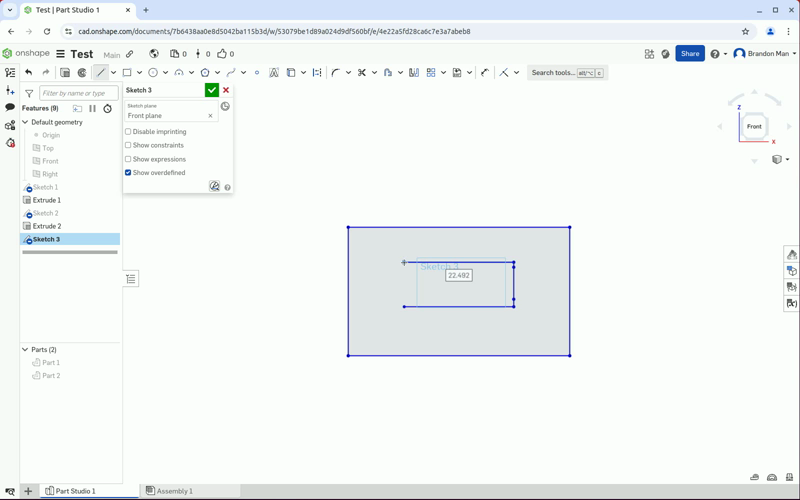
mouse_move(434, 262)
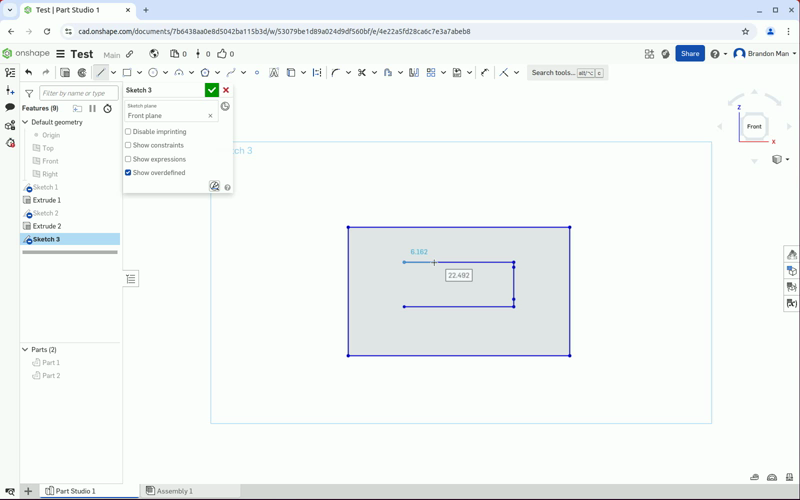
mouse_move(404, 267)
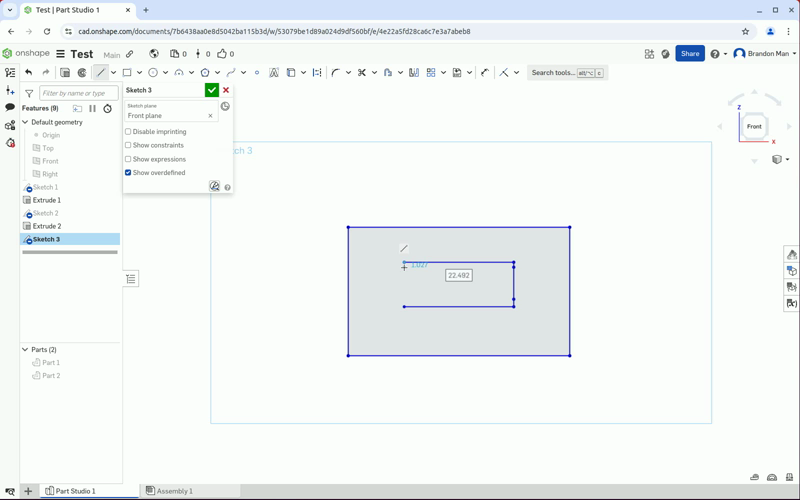
scroll(6)
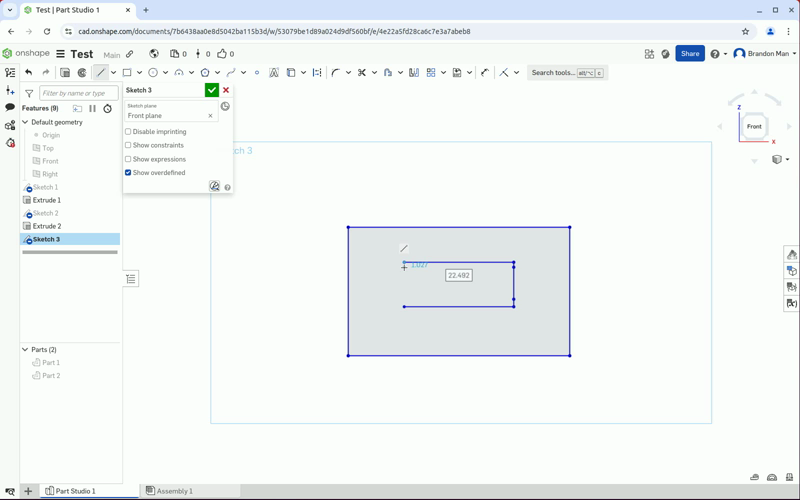
scroll(6)
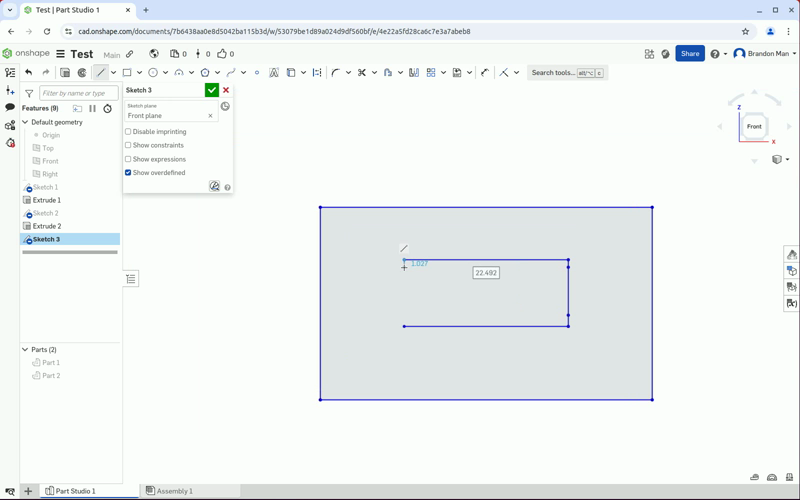
scroll(6)
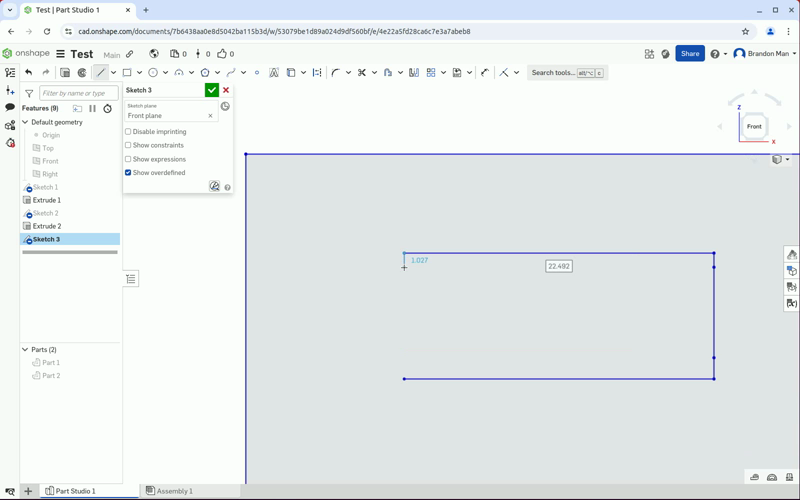
scroll(6)
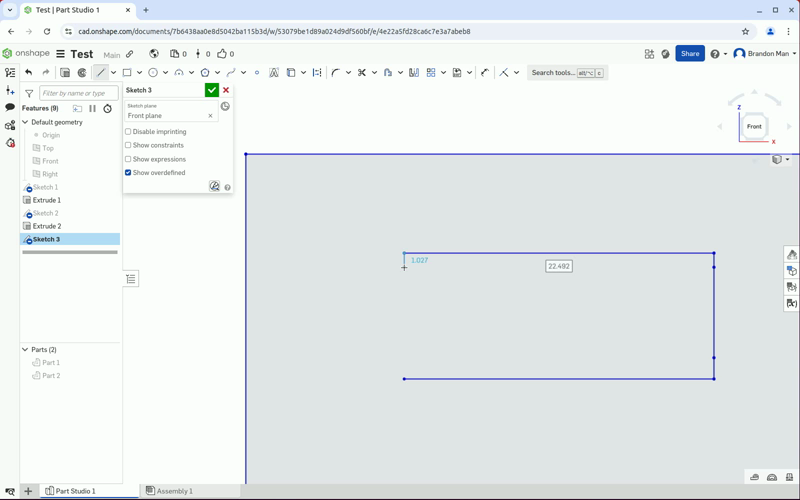
scroll(6)
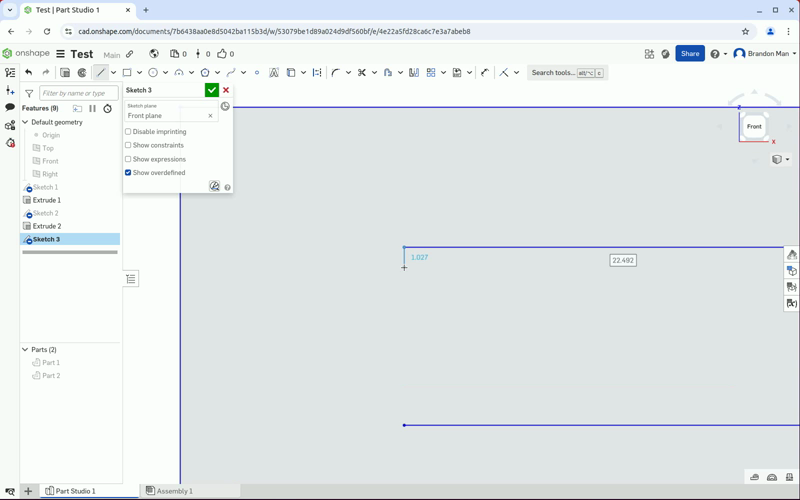
scroll(6)
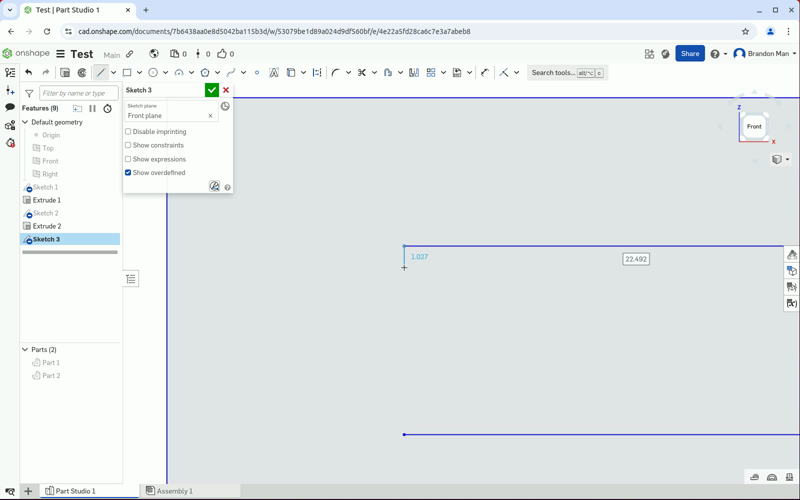
scroll(6)
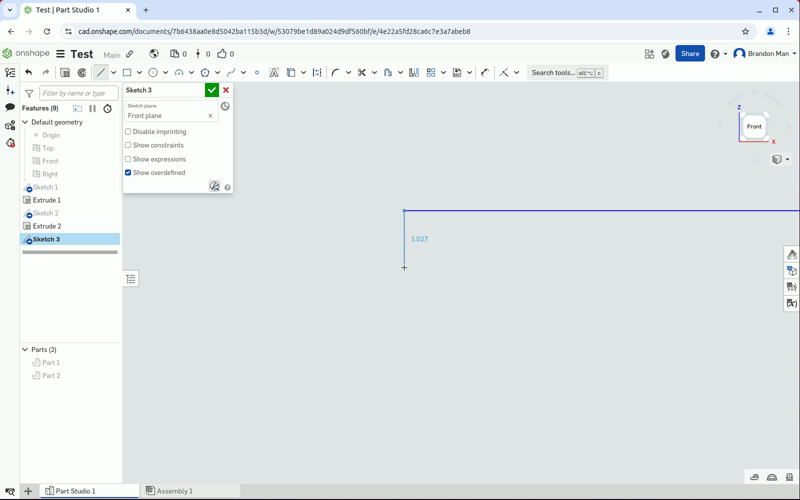
click(404, 267)
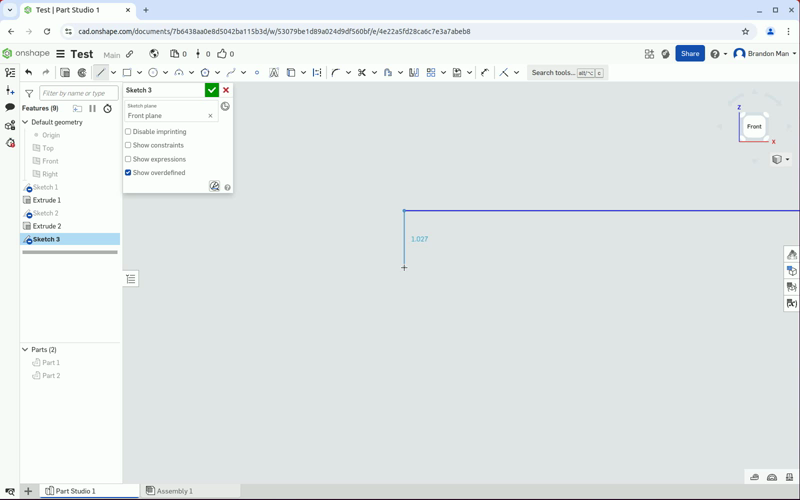
scroll(-6)
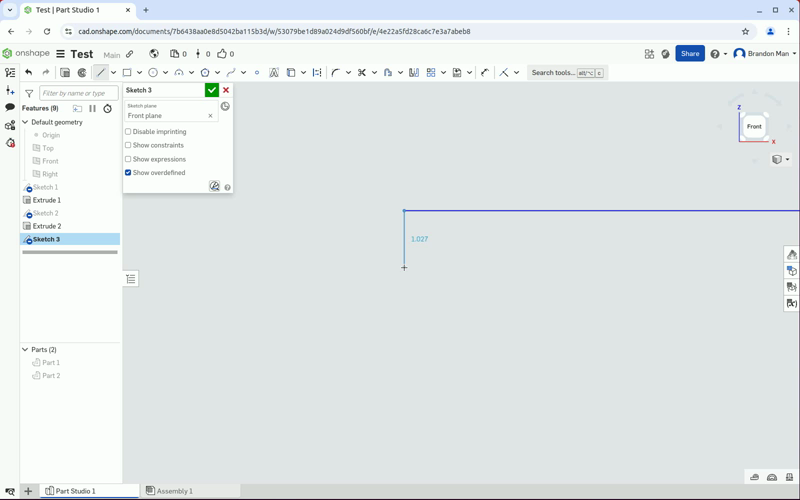
scroll(-6)
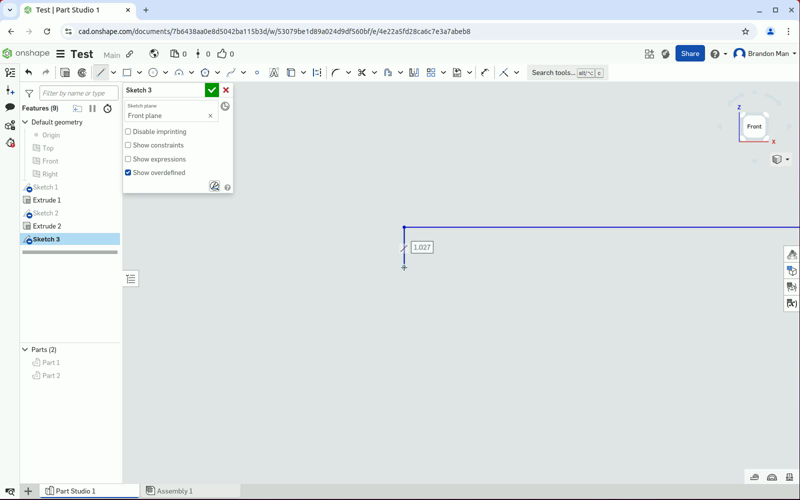
scroll(-6)
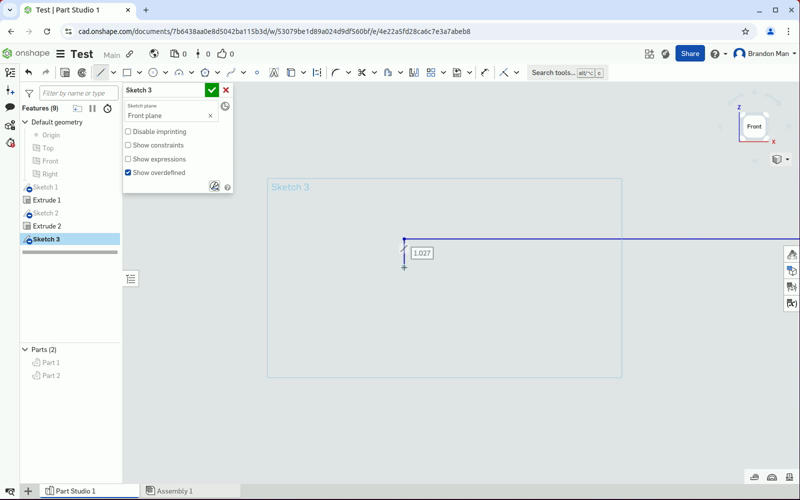
scroll(-6)
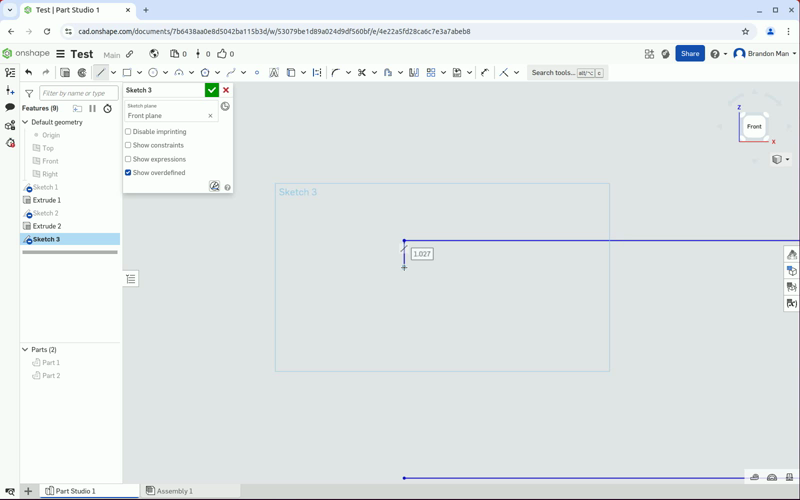
scroll(-6)
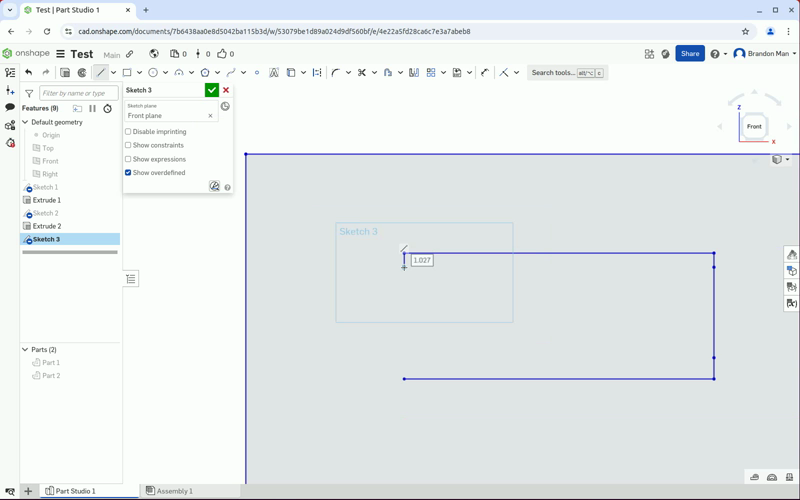
scroll(-6)
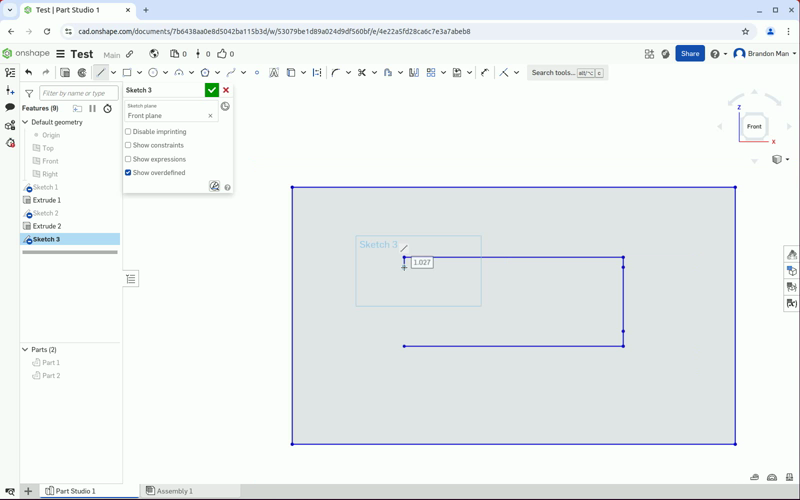
scroll(-6)
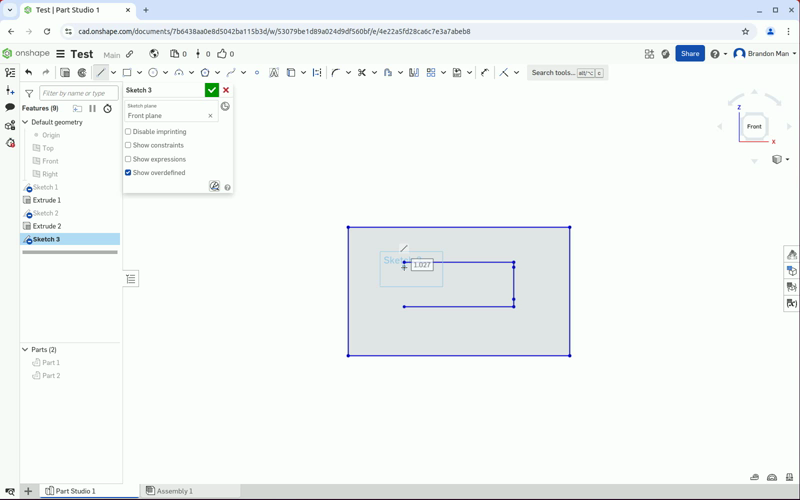
key_up(shift)
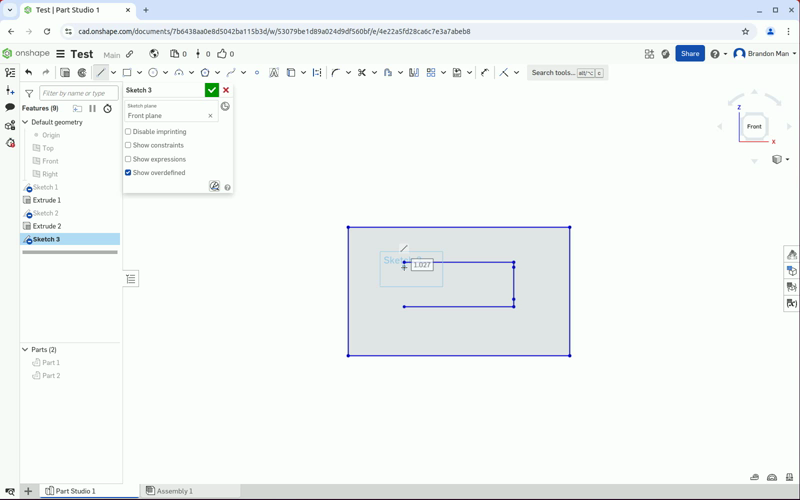
key_down(shift)
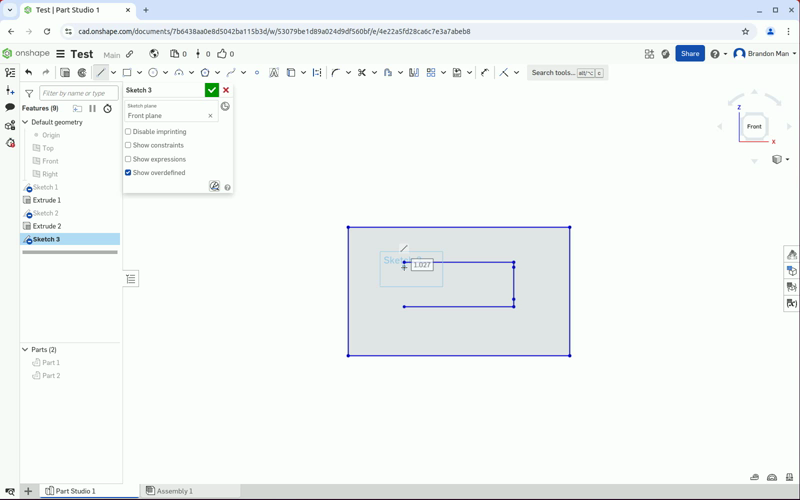
mouse_move(434, 267)
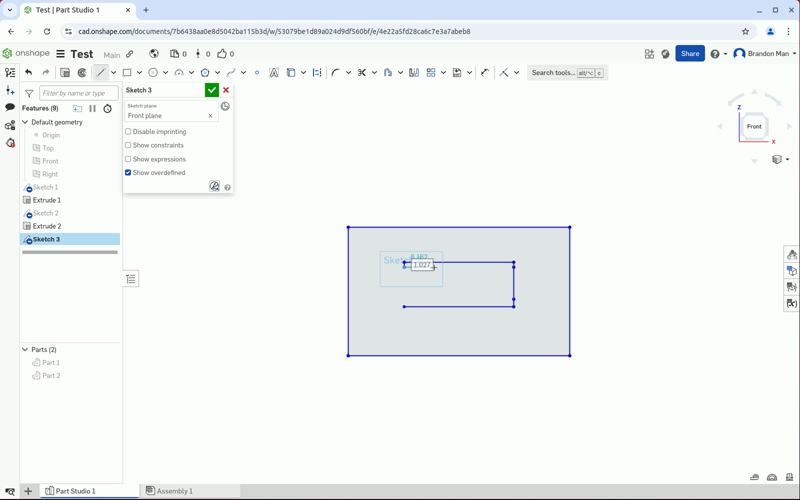
mouse_move(404, 299)
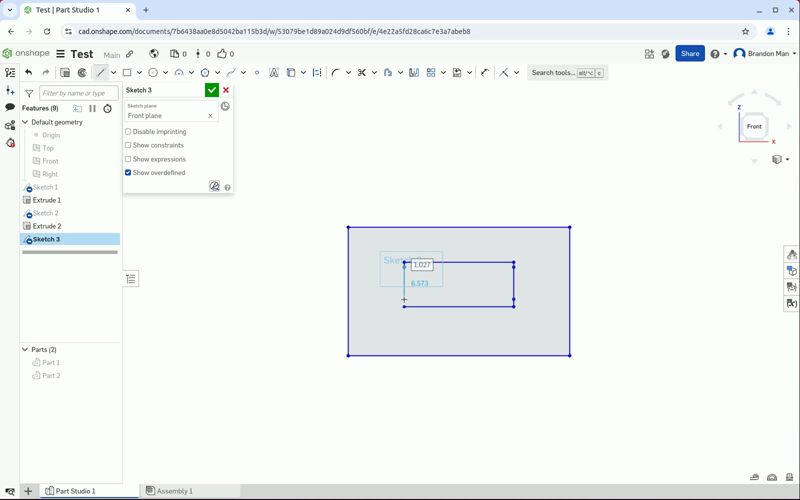
click(404, 299)
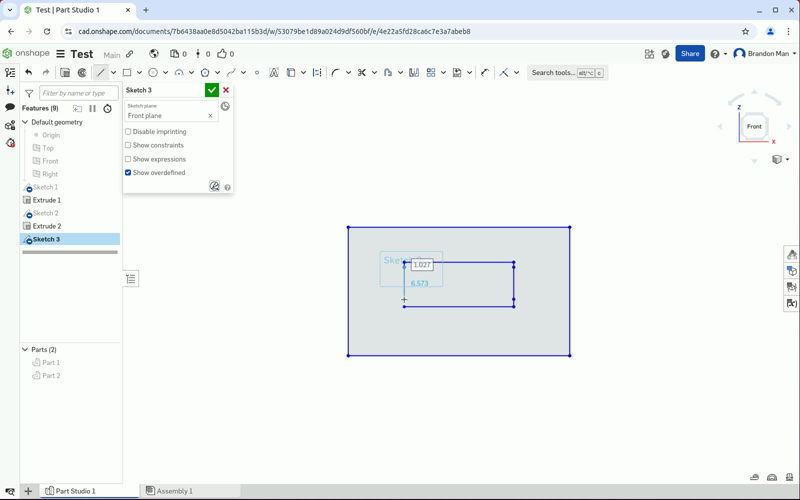
key_up(shift)
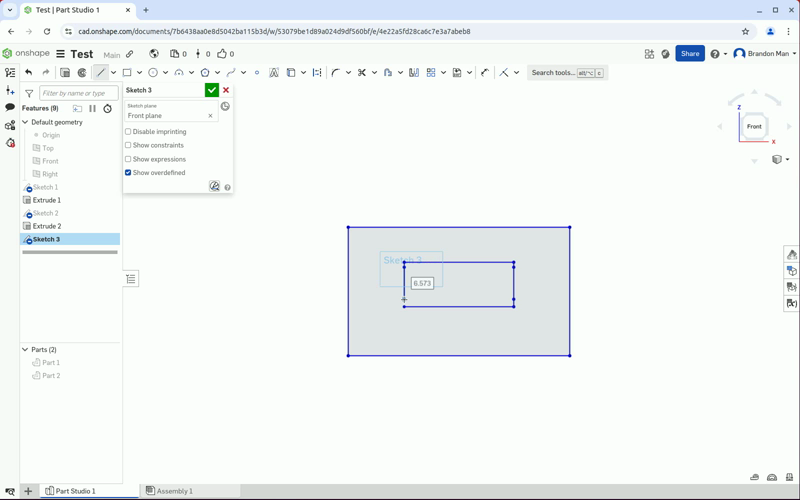
mouse_move(434, 299)
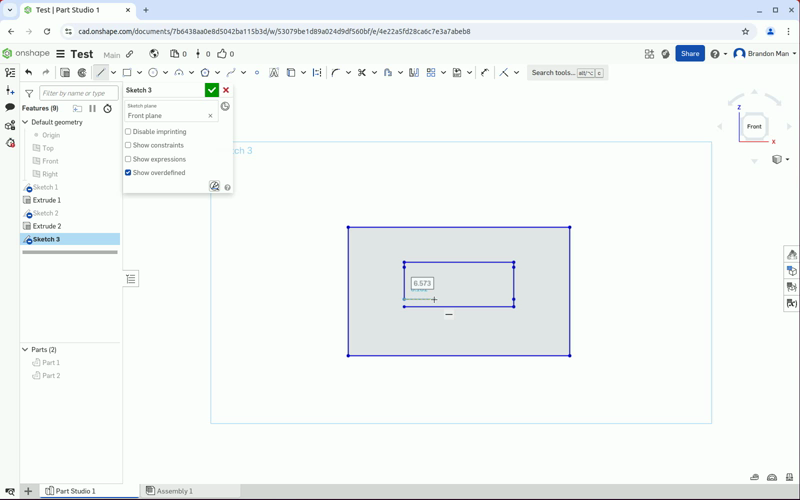
key_down(shift)
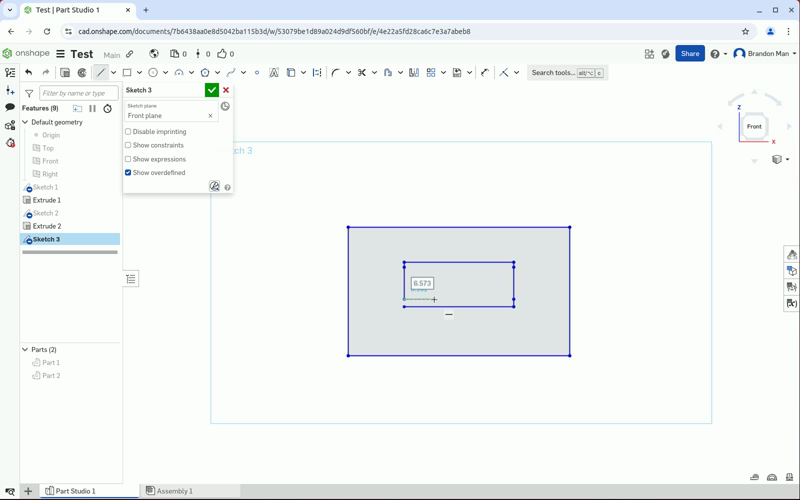
mouse_move(404, 306)
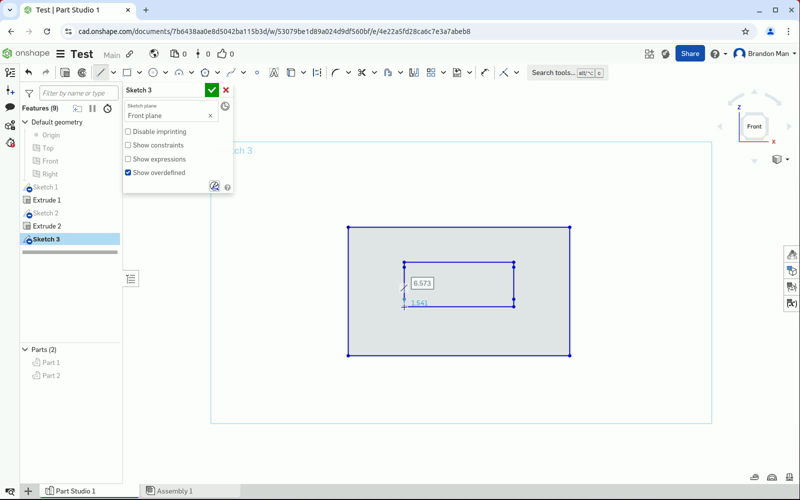
scroll(6)
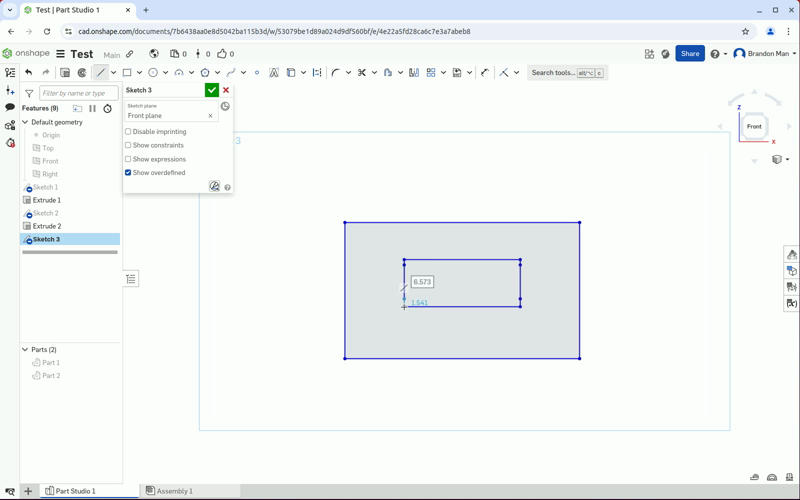
scroll(6)
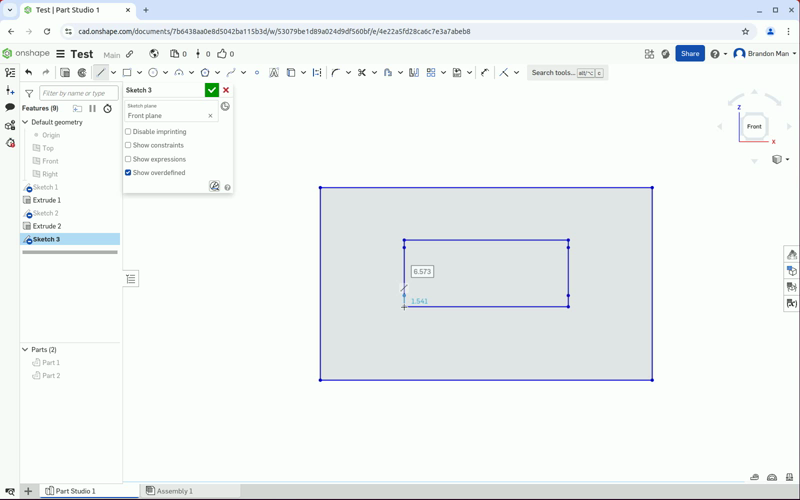
scroll(6)
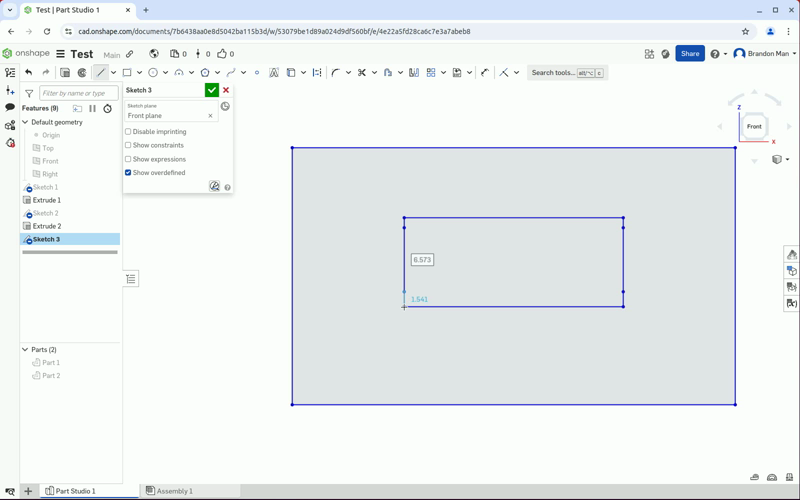
scroll(6)
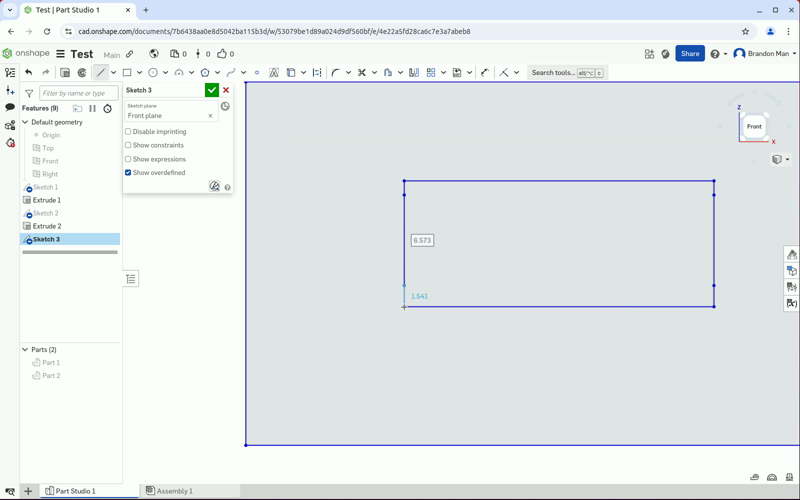
scroll(6)
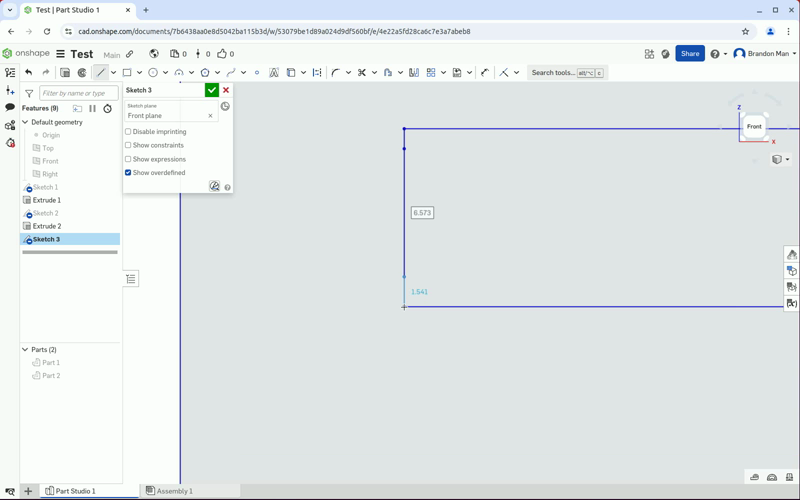
scroll(6)
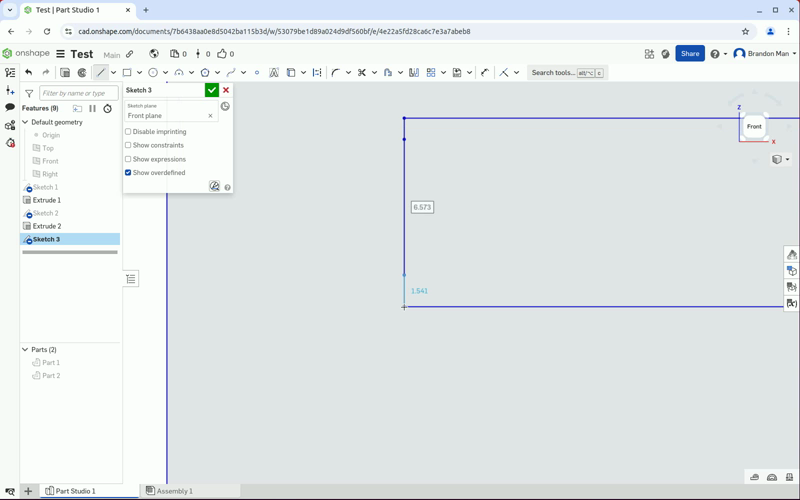
scroll(6)
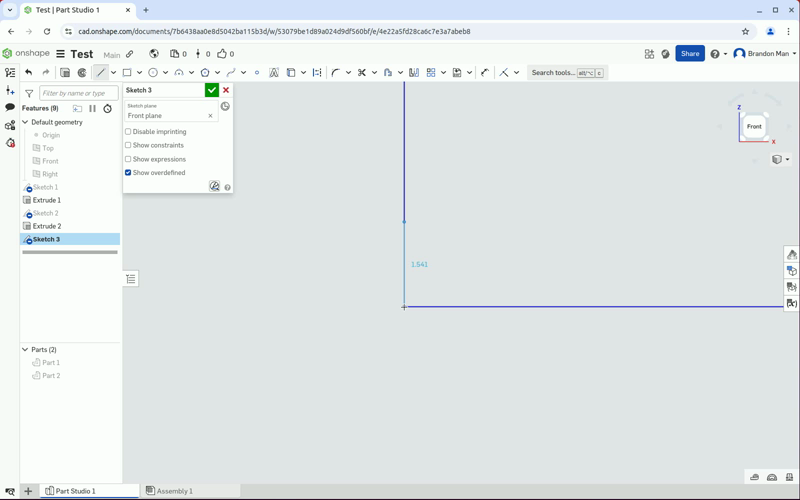
key_up(shift)
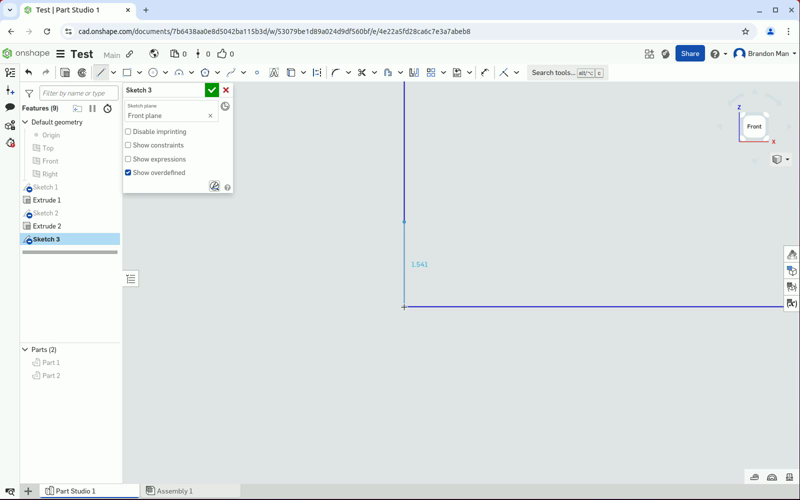
click(404, 306)
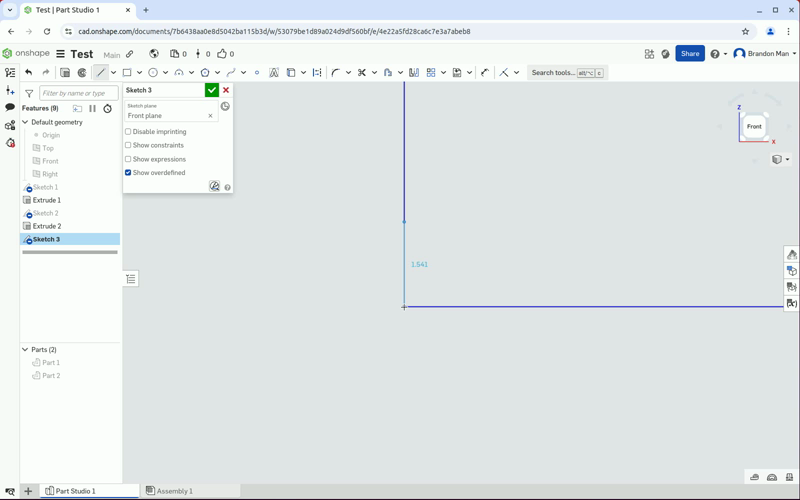
scroll(-6)
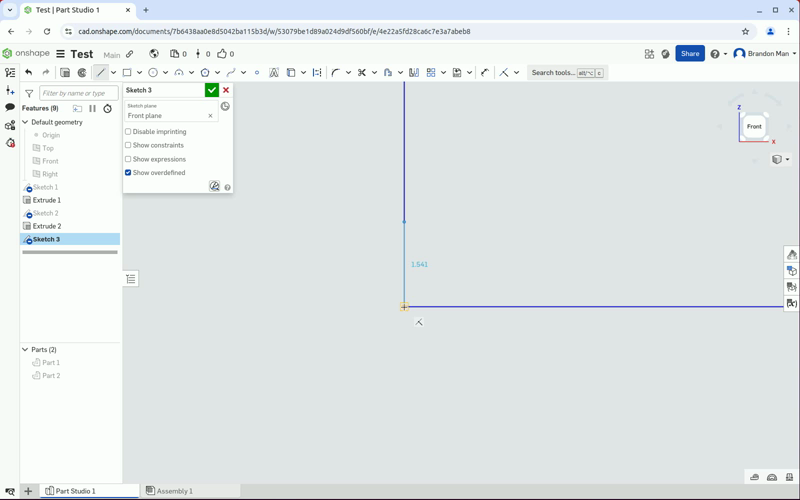
scroll(-6)
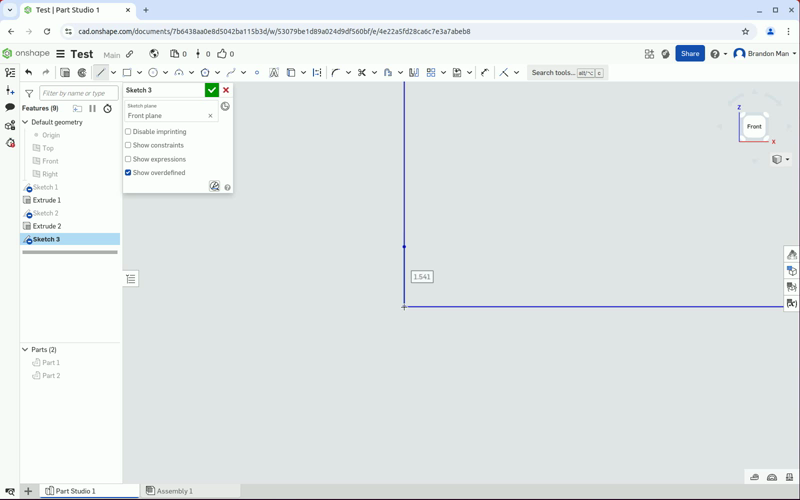
scroll(-6)
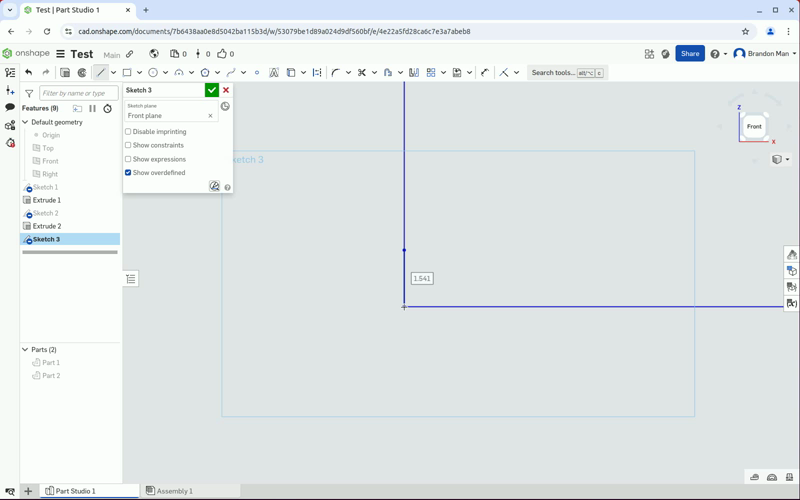
scroll(-6)
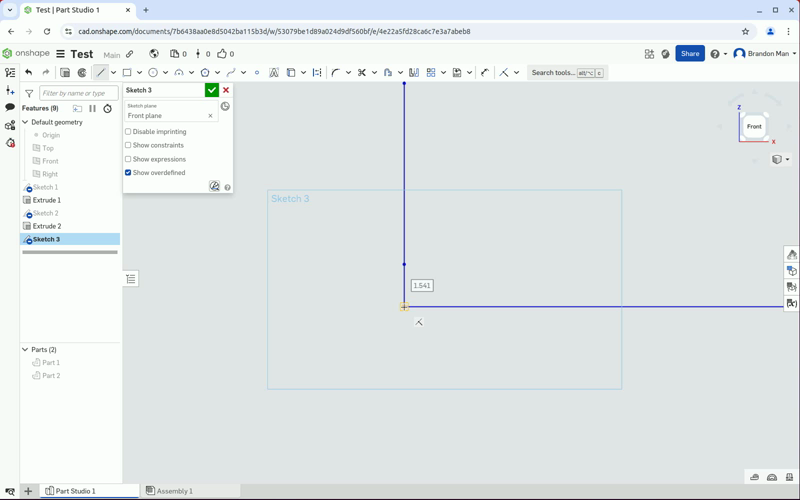
scroll(-6)
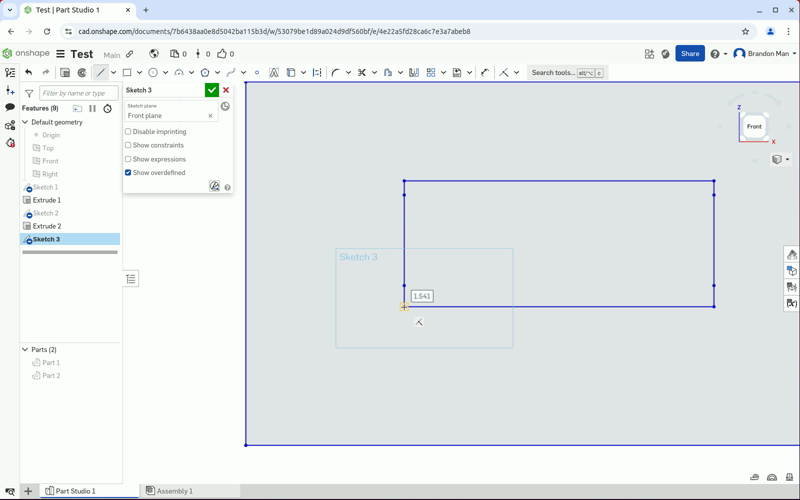
scroll(-6)
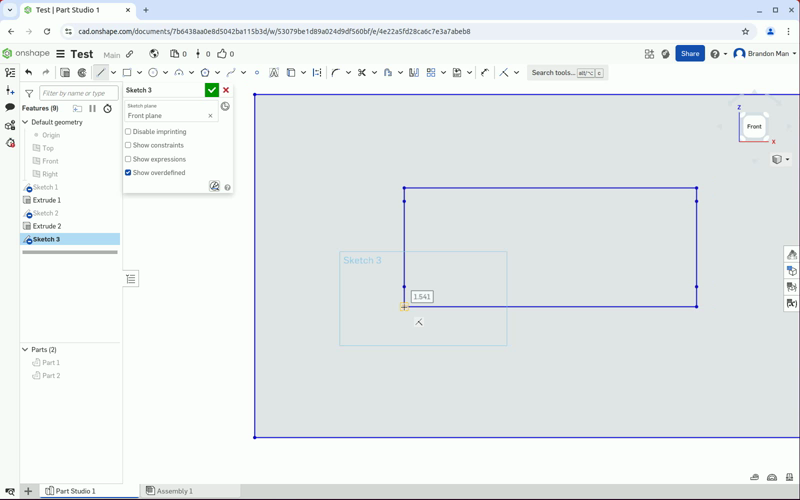
scroll(-6)
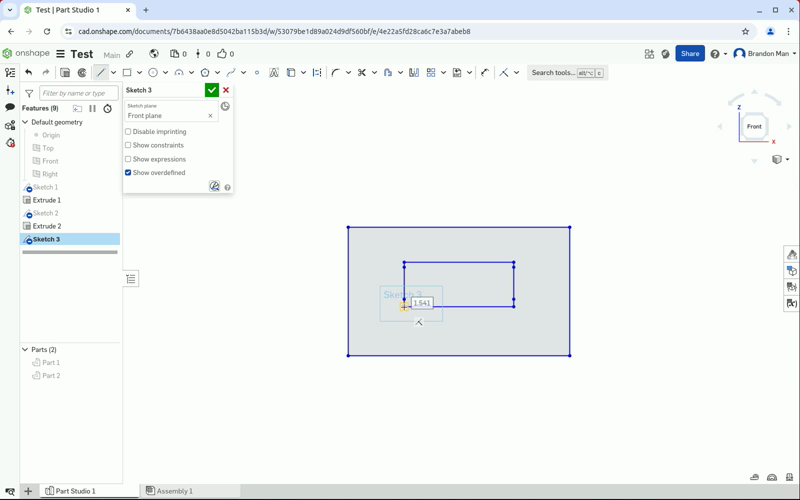
key(esc)
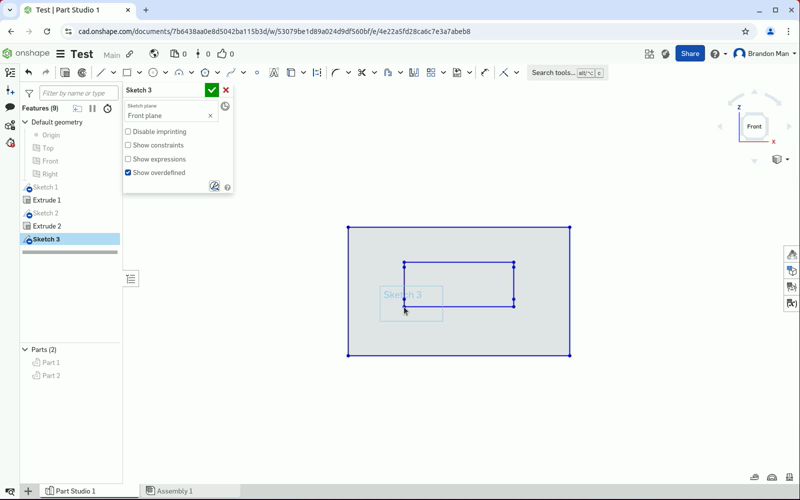
mouse_move(552, 286)
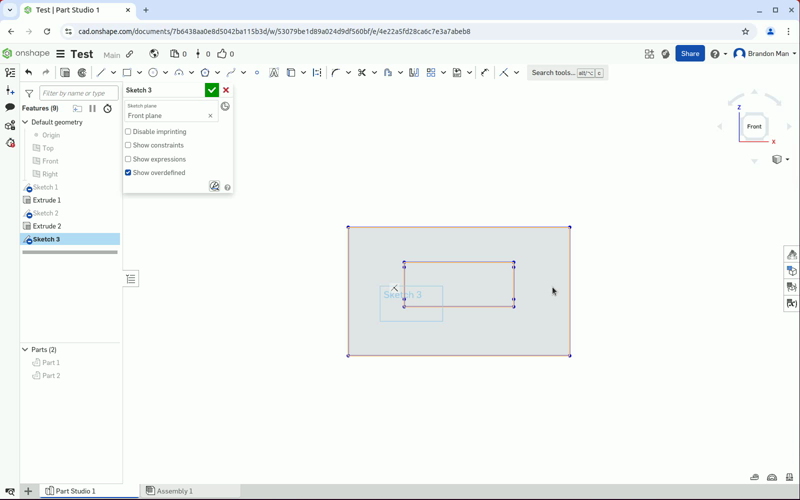
click(552, 286)
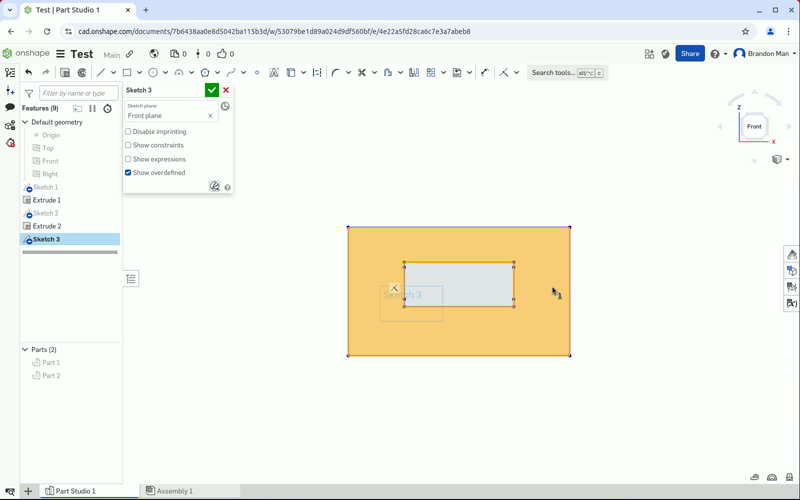
mouse_move(73, 352)
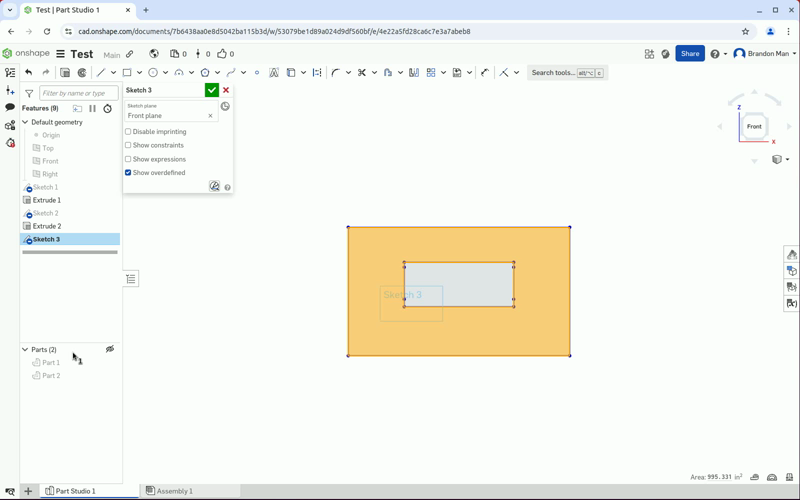
key(shift+y)
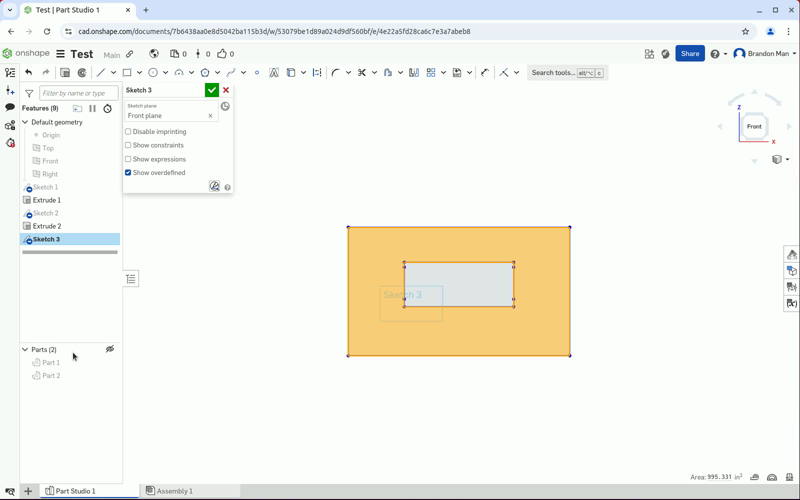
key(shift+e)
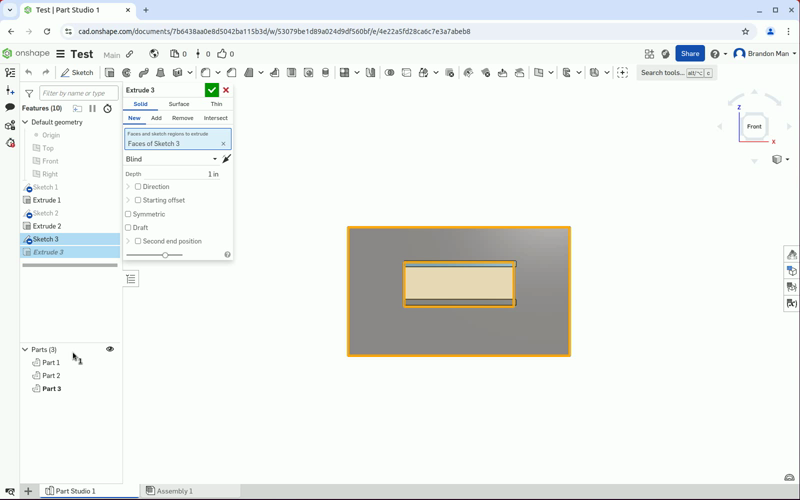
mouse_move(143, 106)
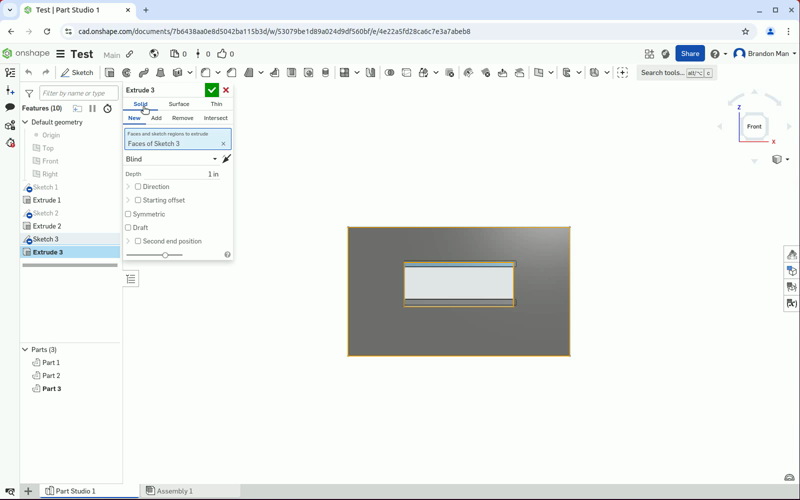
click(143, 106)
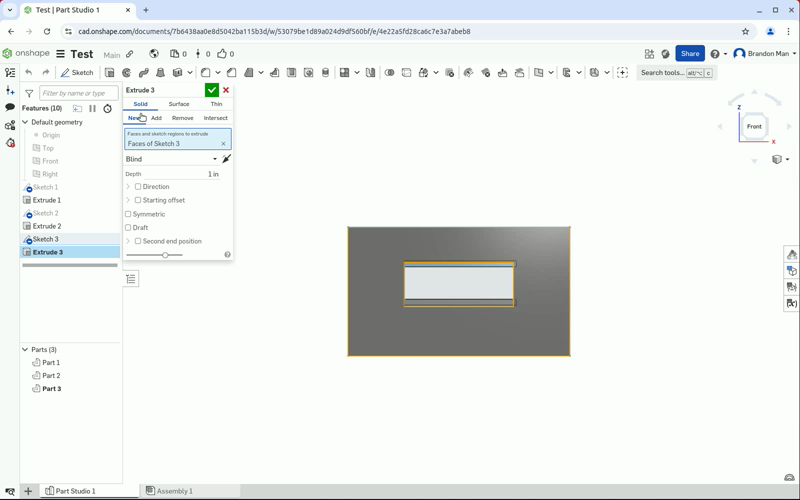
mouse_move(137, 120)
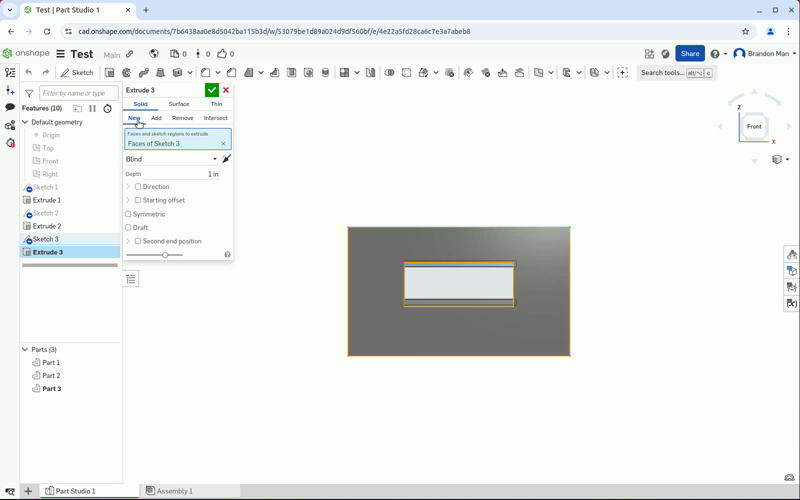
click(137, 120)
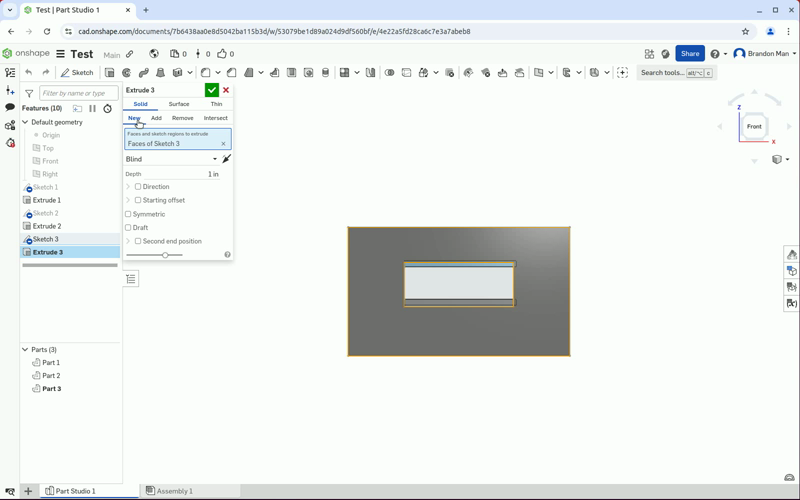
key(tab, 4)
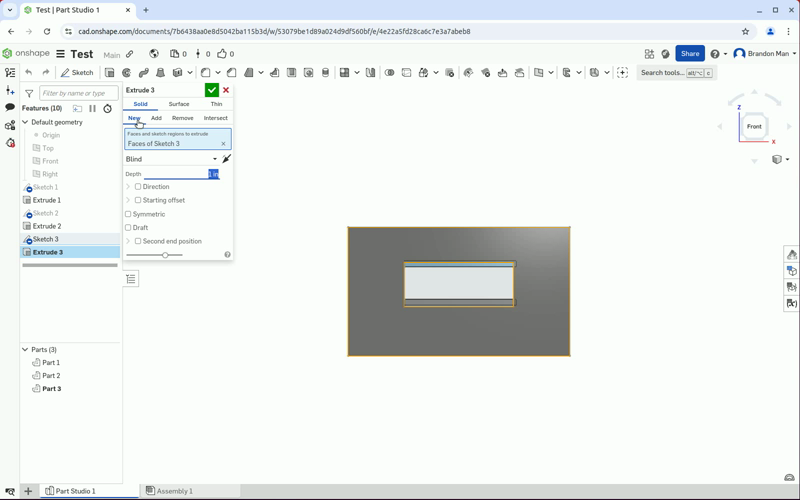
text(-3.851)
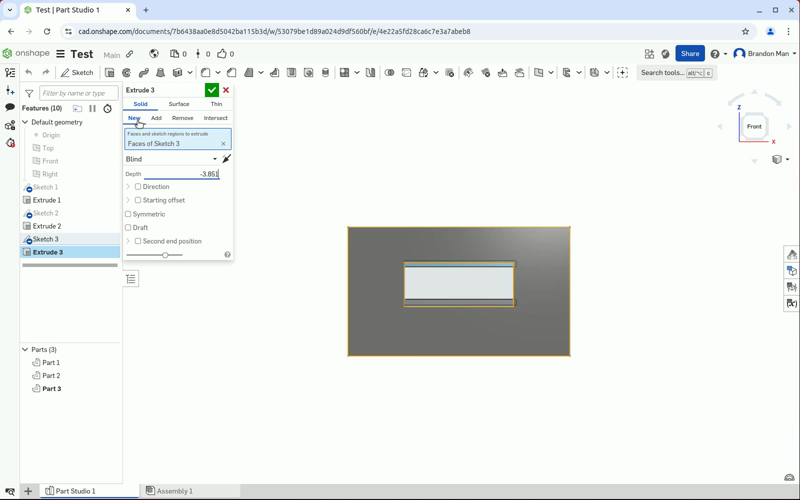
key(enter)
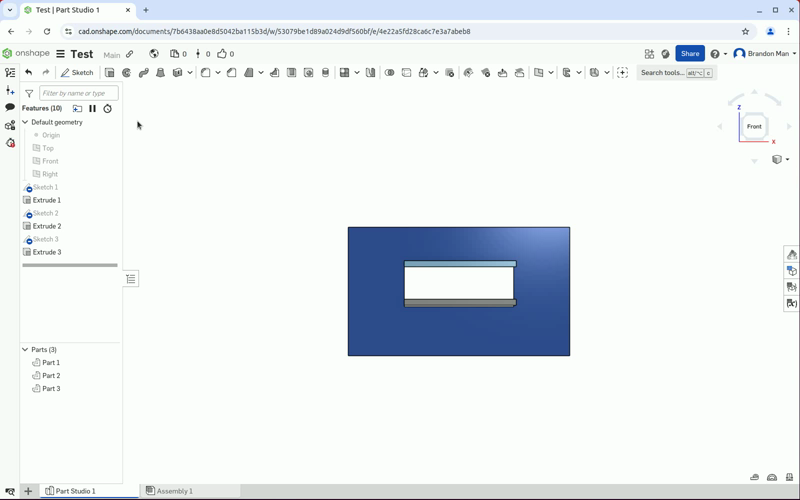
key(shift+h)
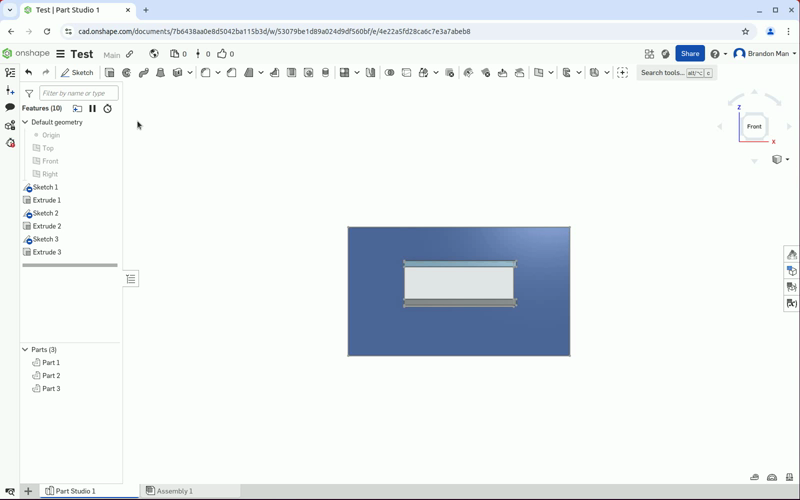
key(shift+h)
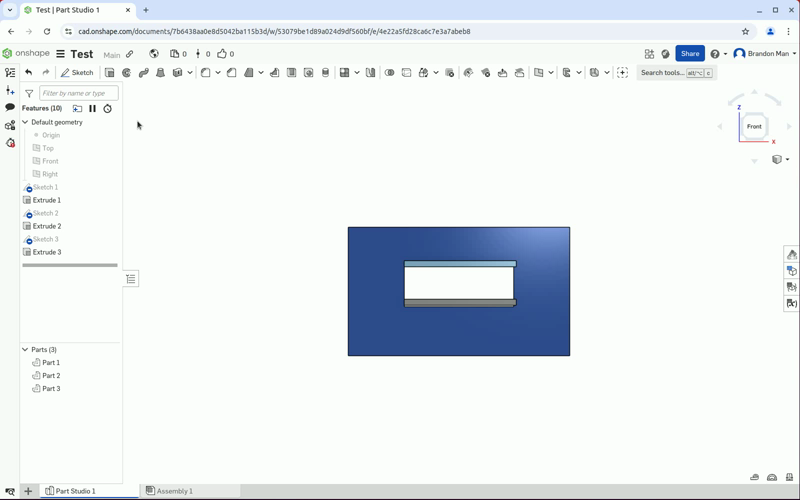
mouse_move(73, 189)
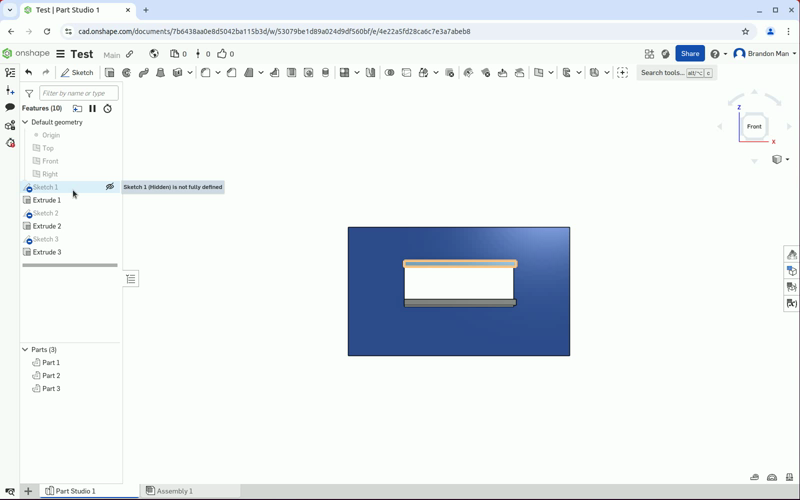
click(73, 189)
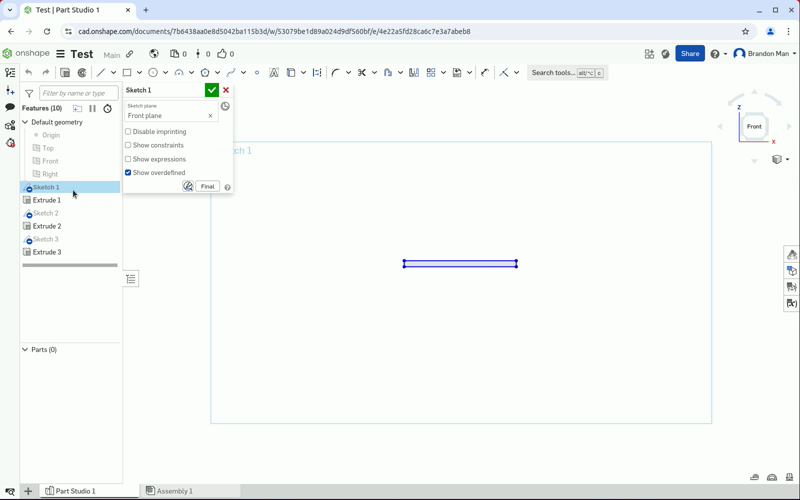
mouse_move(229, 92)
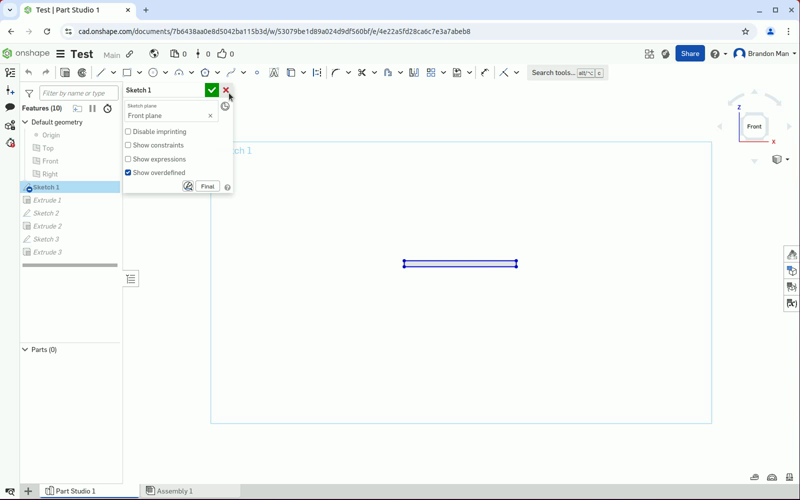
click(229, 92)
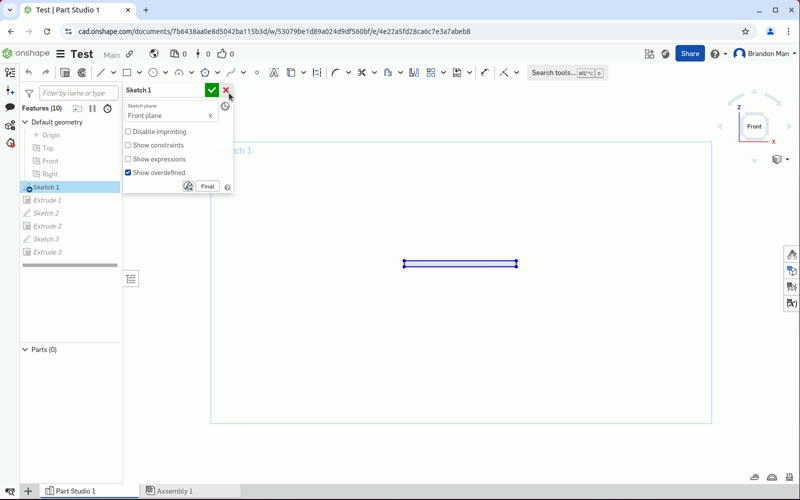
key(shift+s)
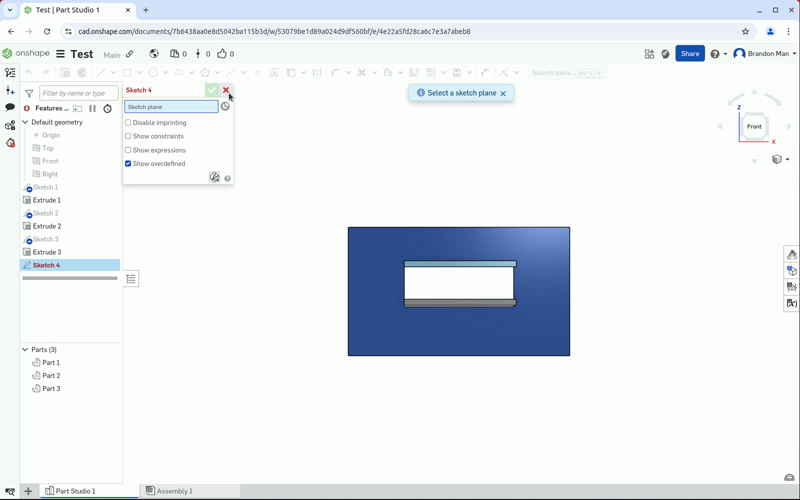
mouse_move(73, 163)
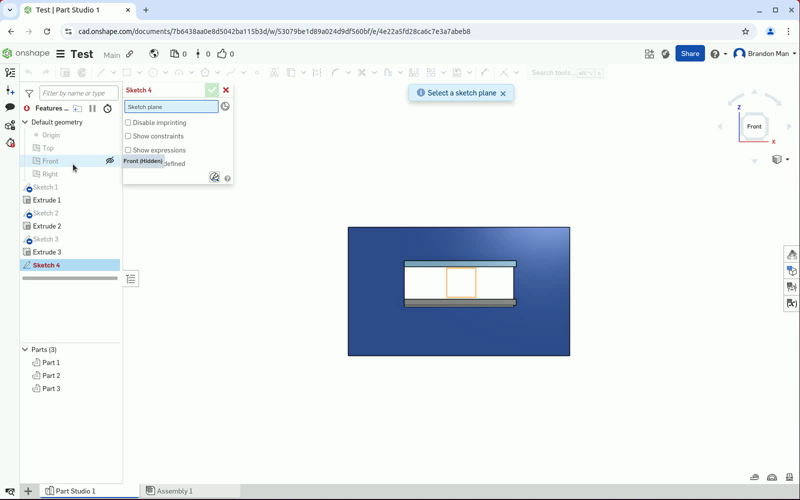
click(73, 163)
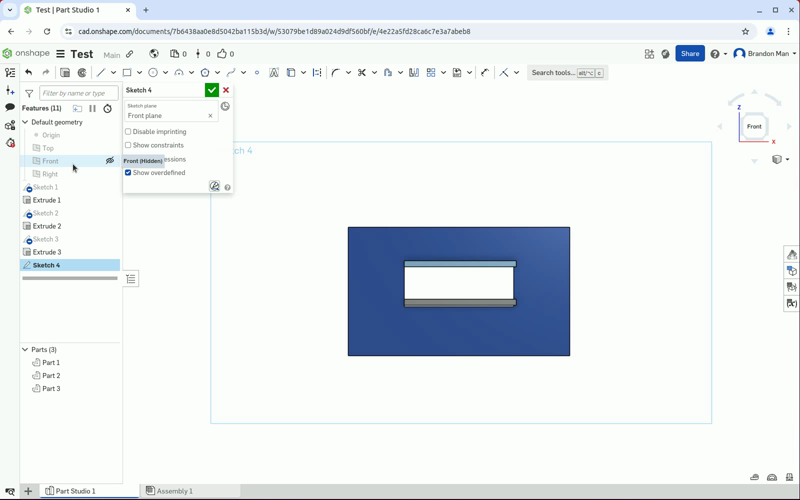
mouse_move(73, 352)
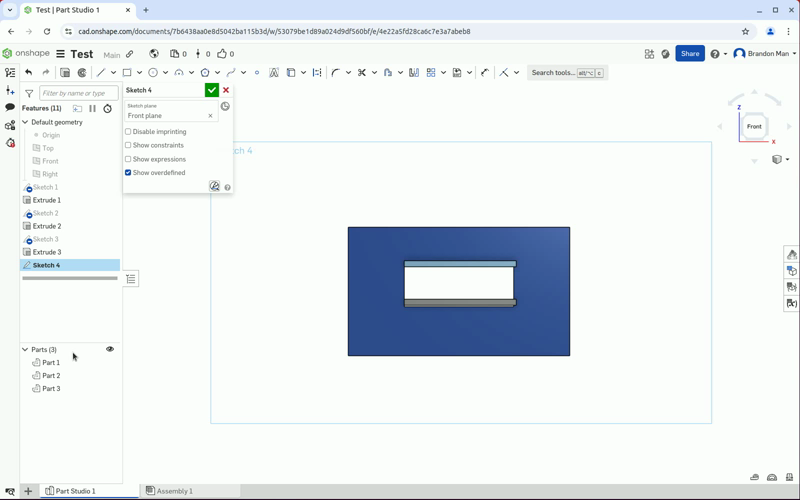
key(y)
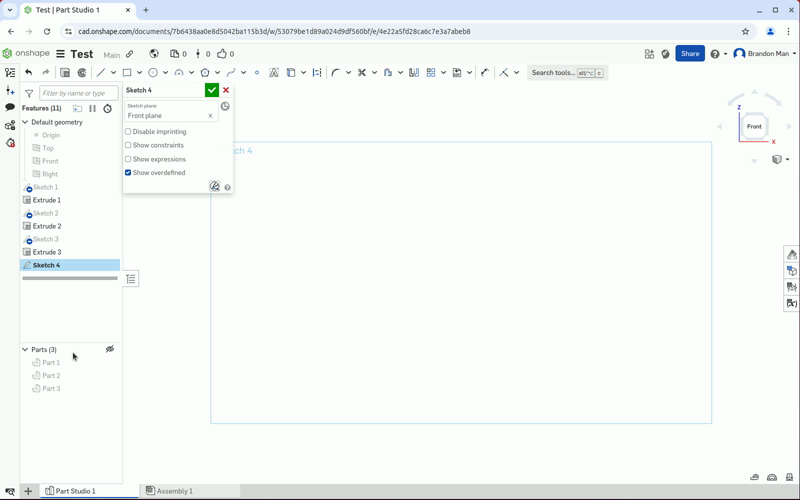
key(l)
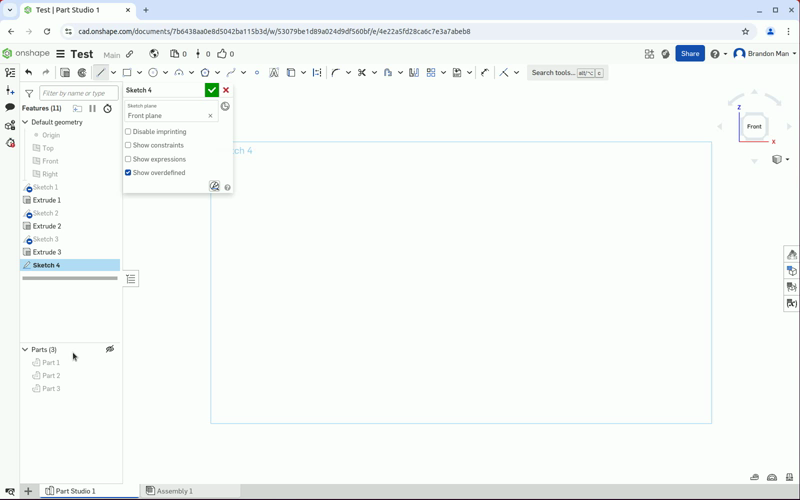
key_down(shift)
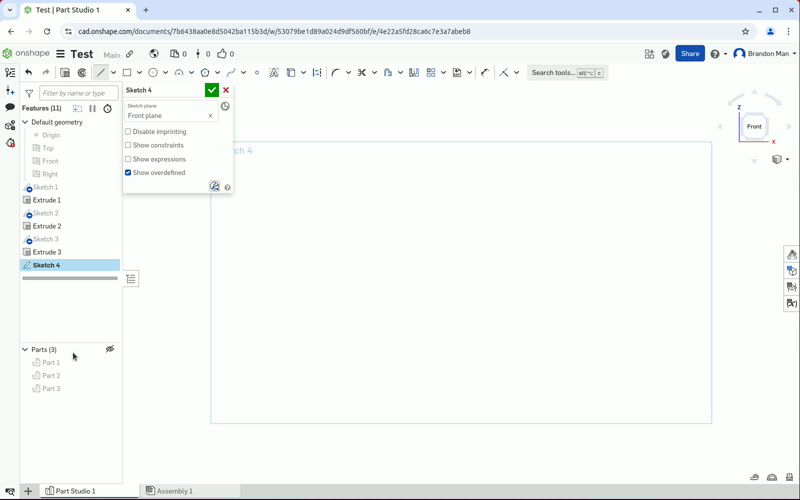
mouse_move(404, 266)
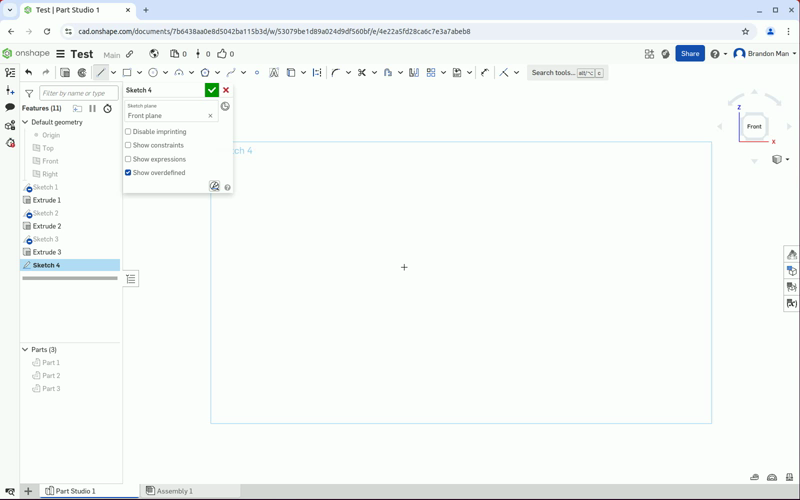
click(404, 266)
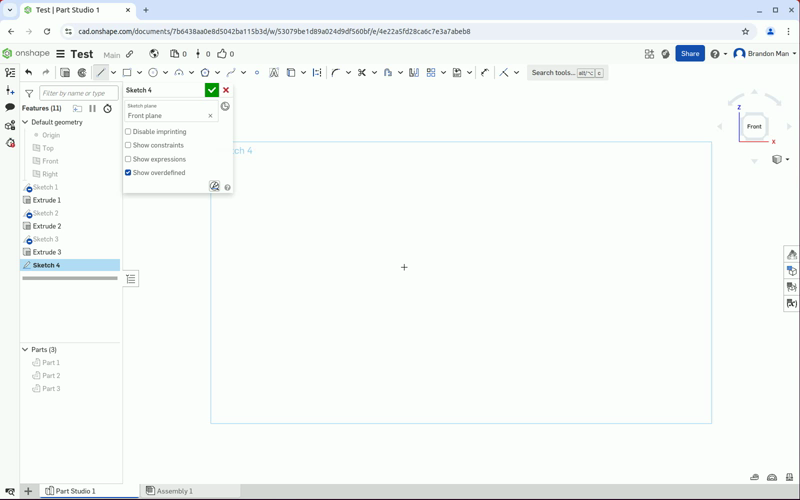
key_up(shift)
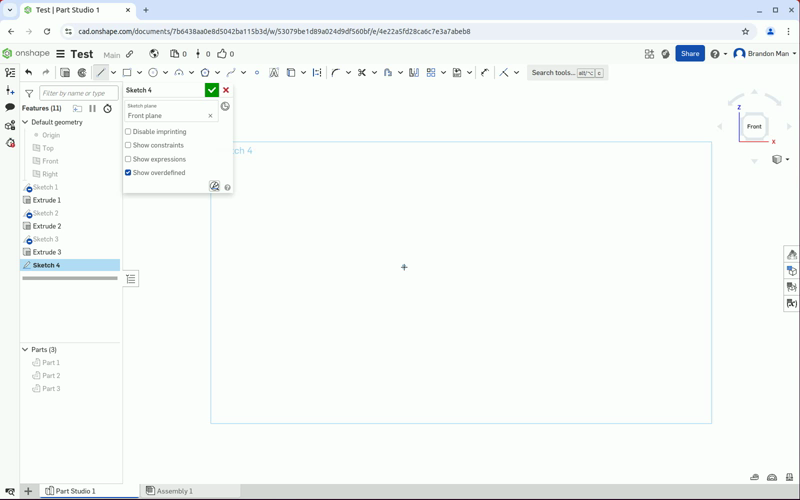
key_down(shift)
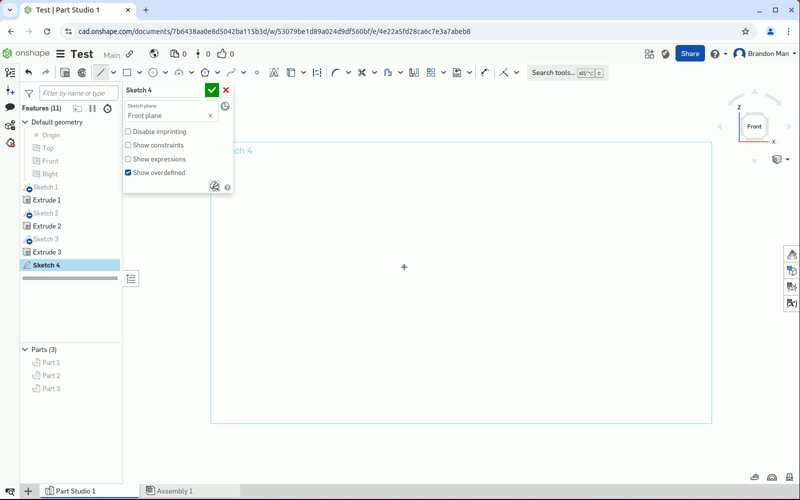
mouse_move(516, 266)
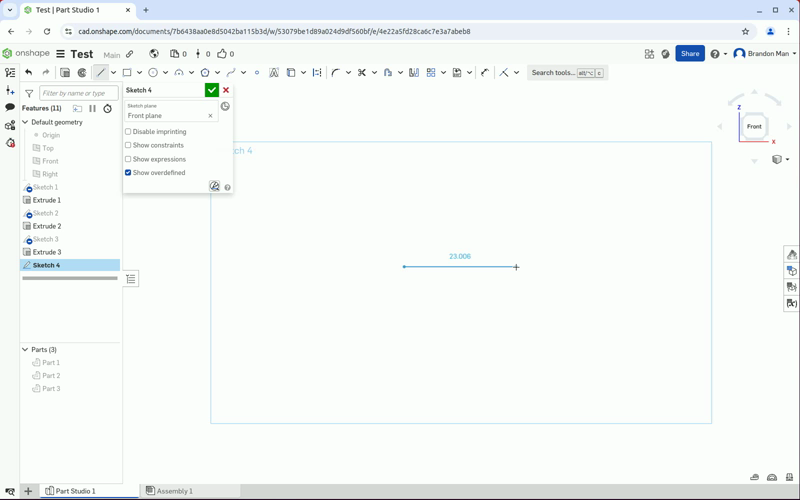
click(516, 266)
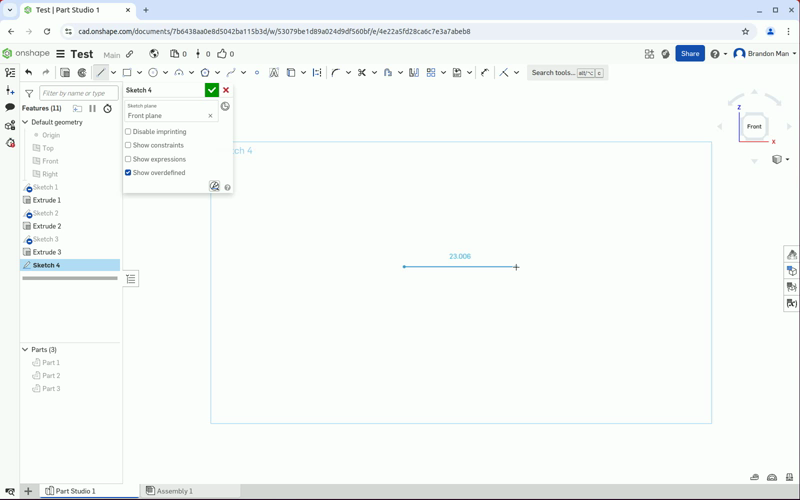
key_up(shift)
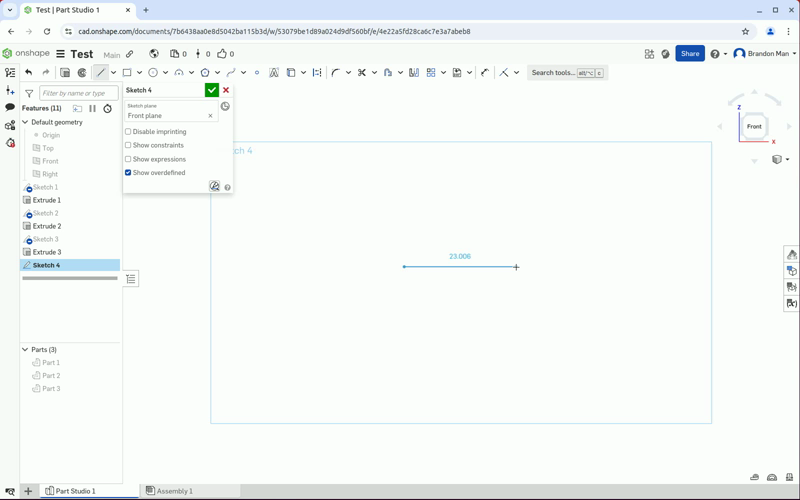
key_down(shift)
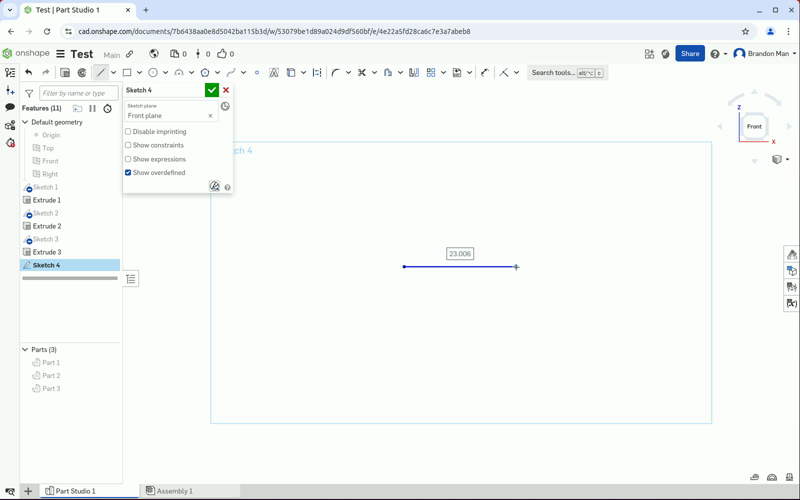
mouse_move(546, 266)
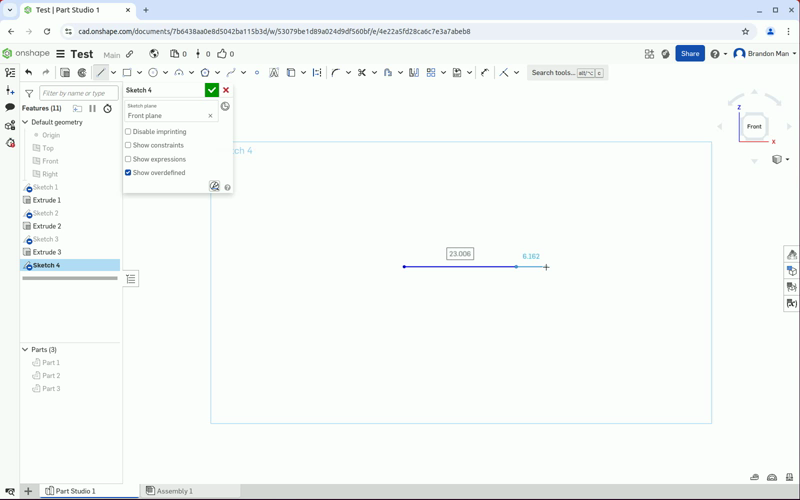
mouse_move(516, 260)
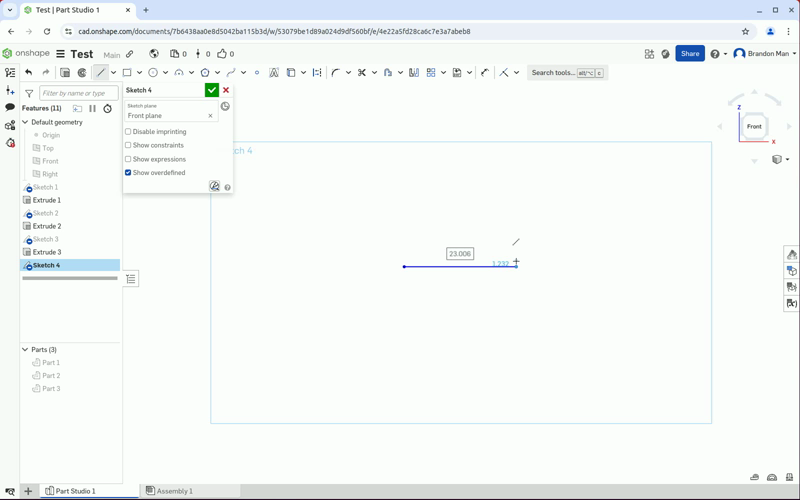
scroll(6)
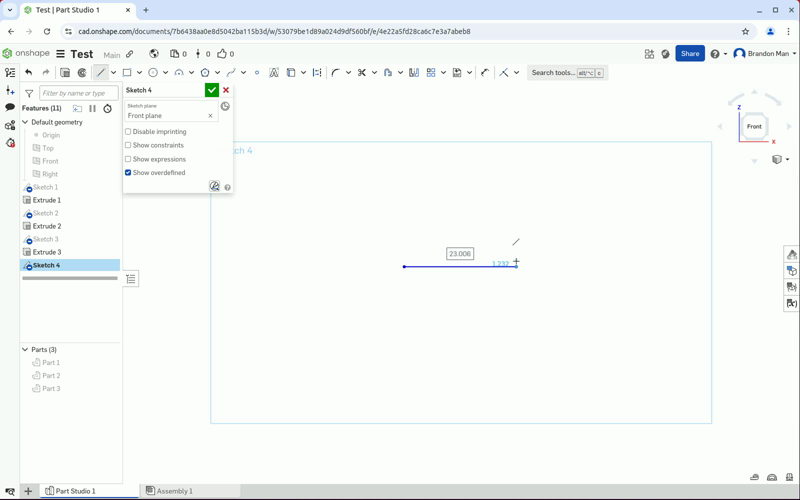
scroll(6)
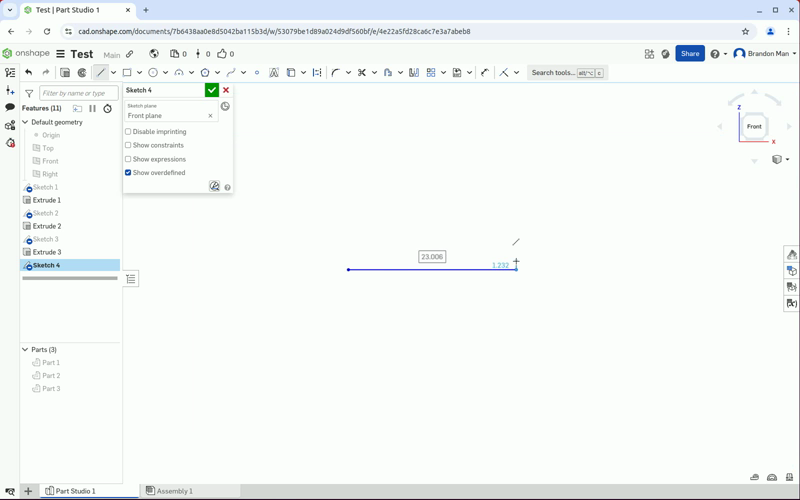
scroll(6)
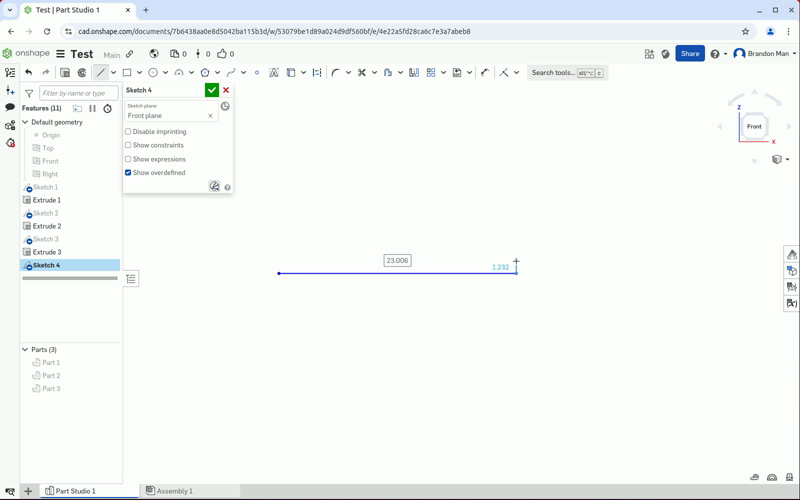
scroll(6)
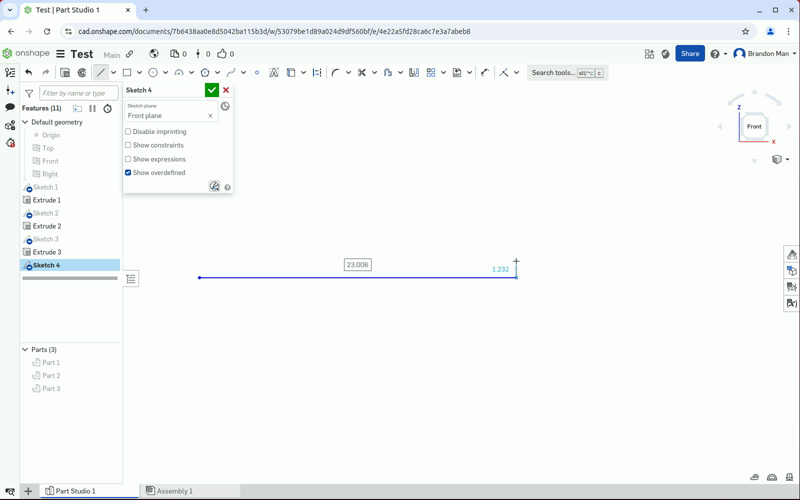
scroll(6)
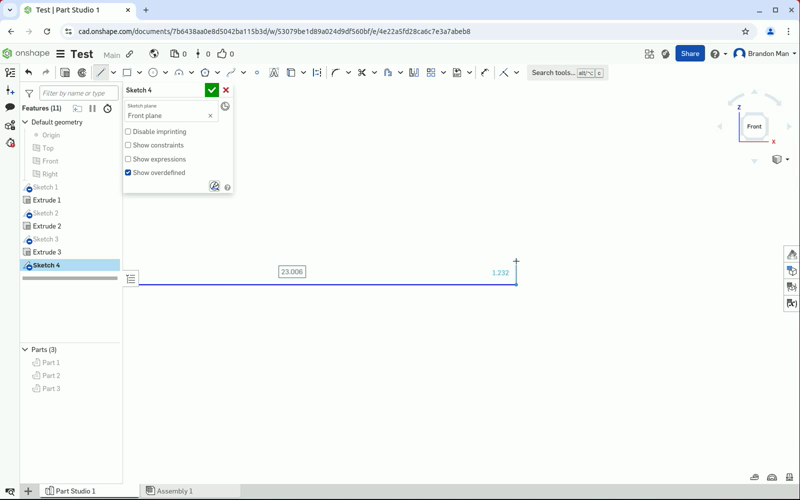
scroll(6)
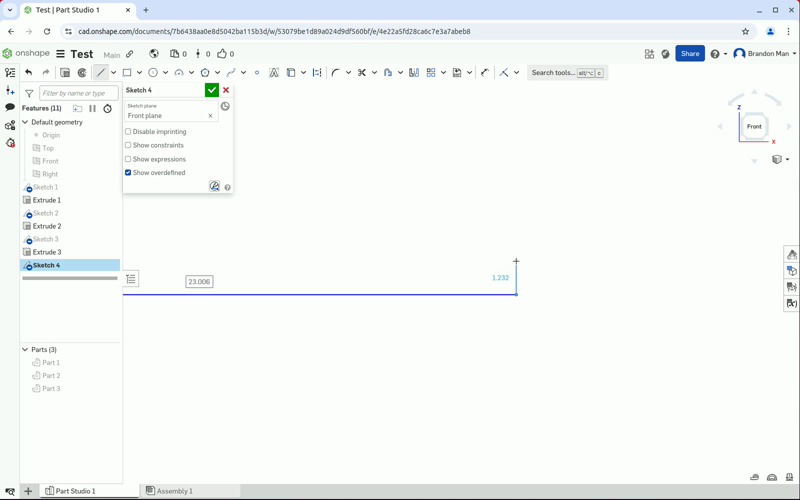
scroll(6)
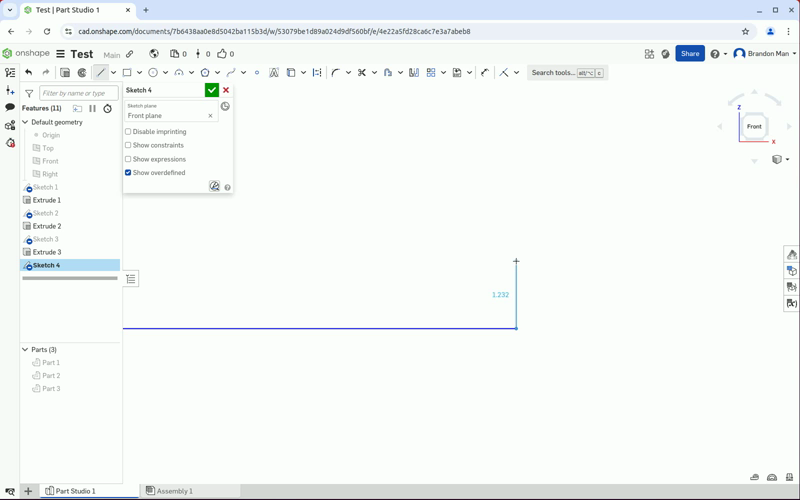
click(516, 260)
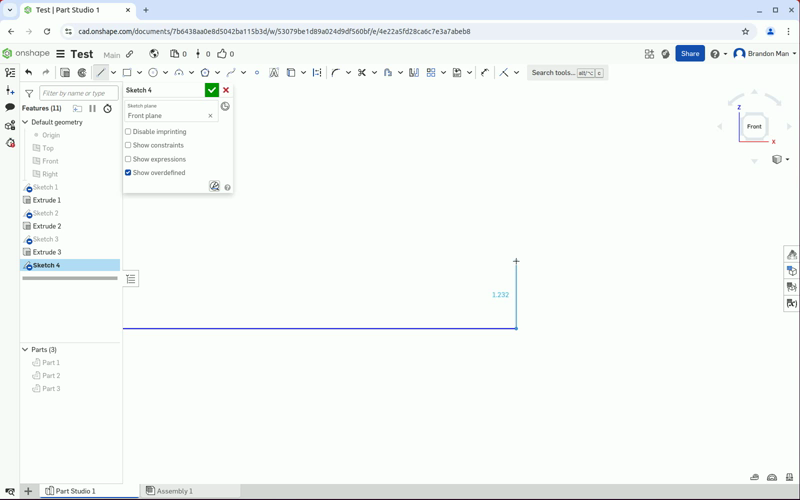
scroll(-6)
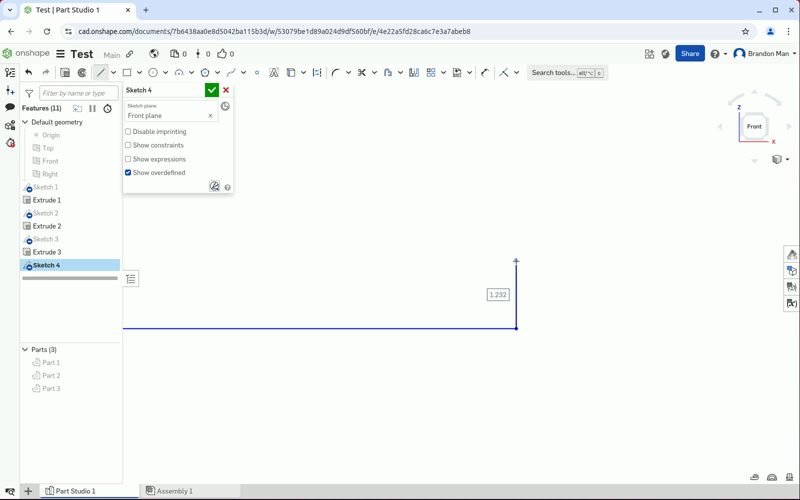
scroll(-6)
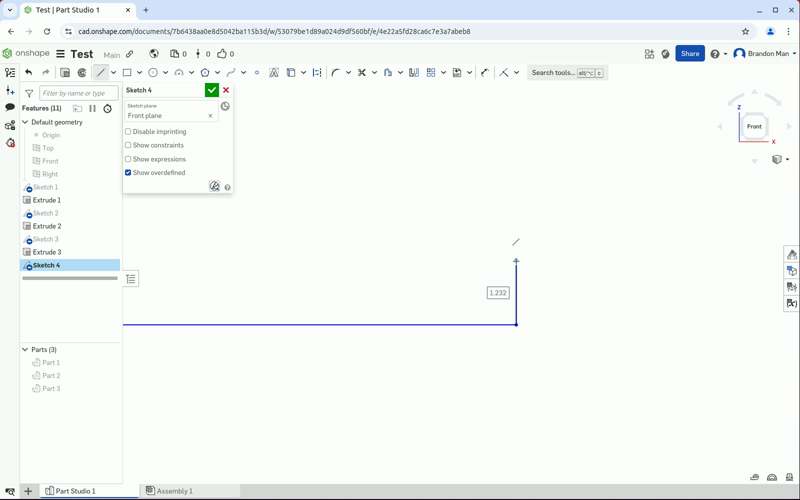
scroll(-6)
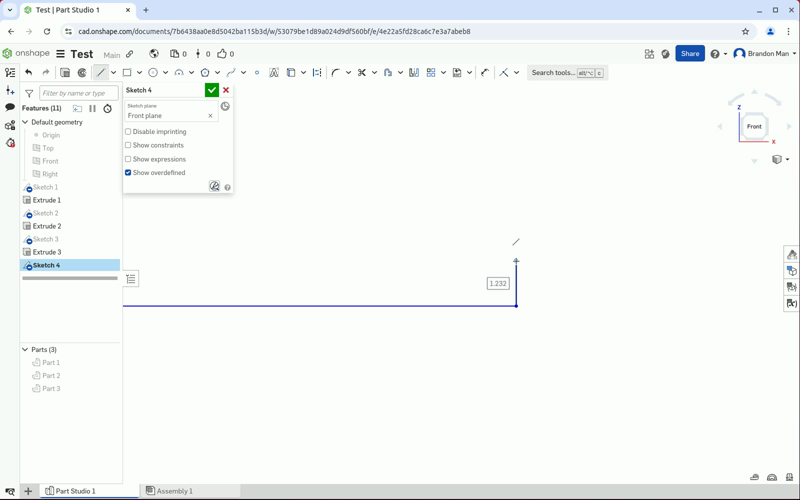
scroll(-6)
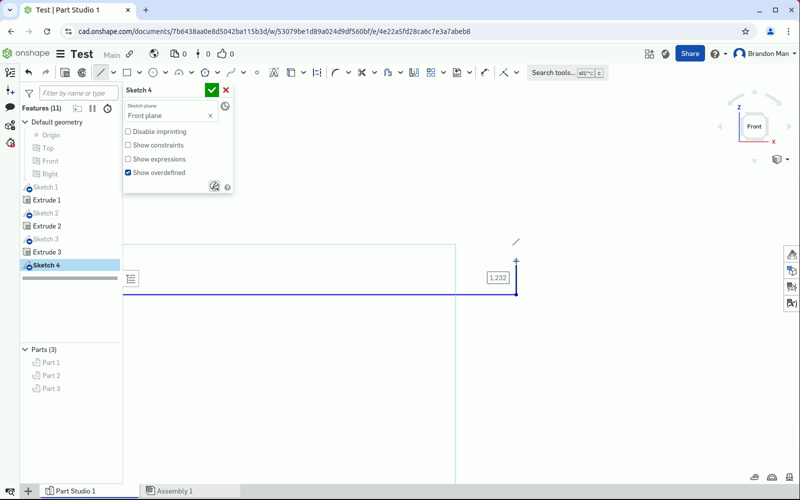
scroll(-6)
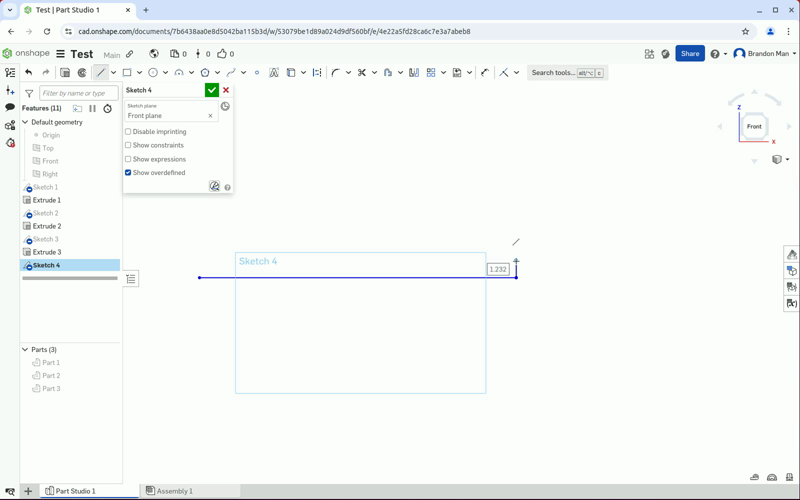
scroll(-6)
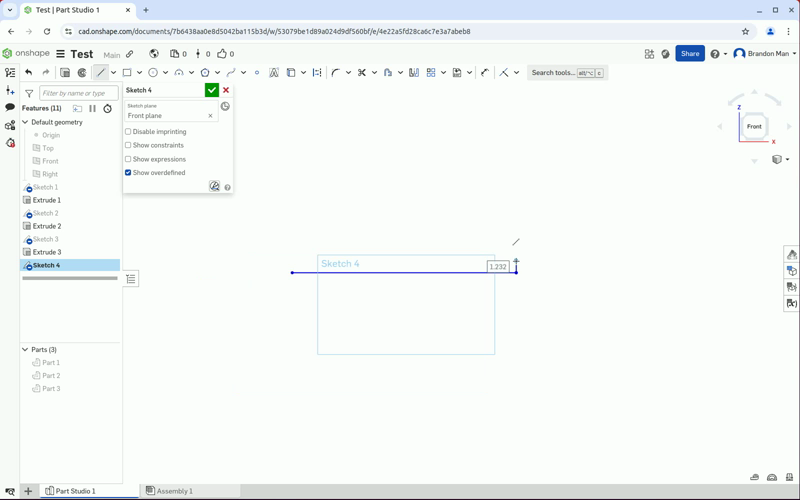
scroll(-6)
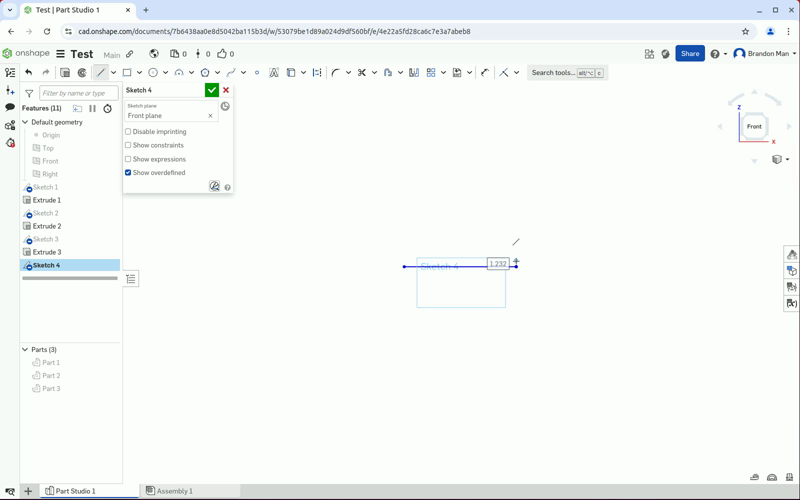
key_up(shift)
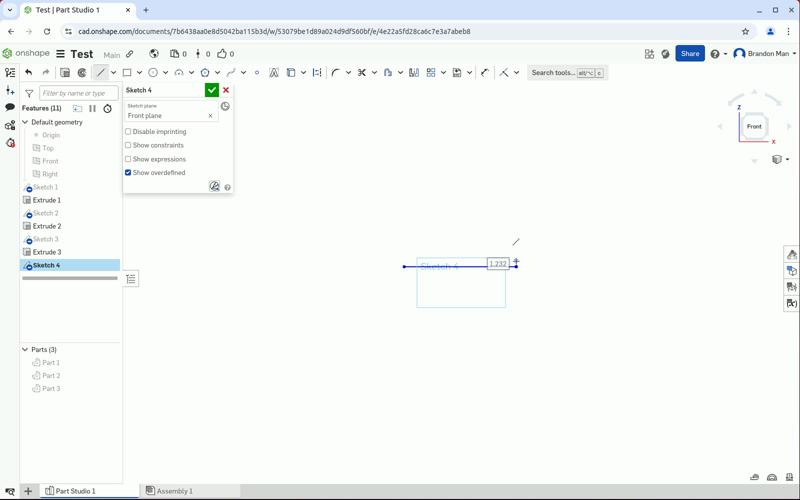
key_down(shift)
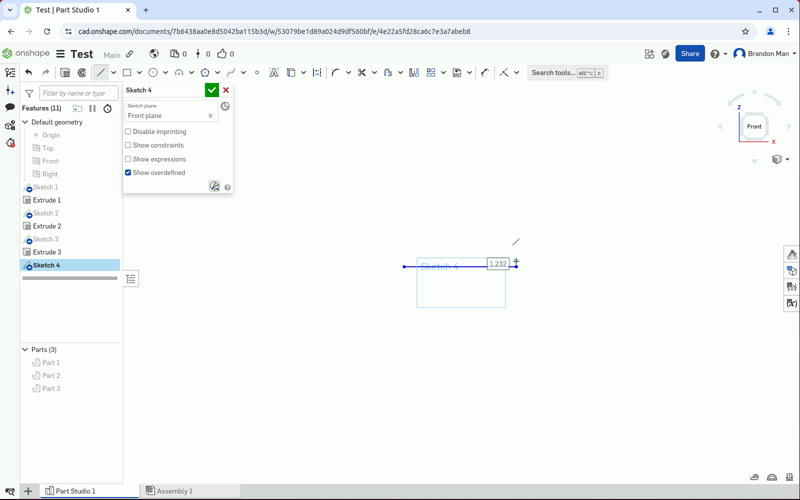
mouse_move(404, 260)
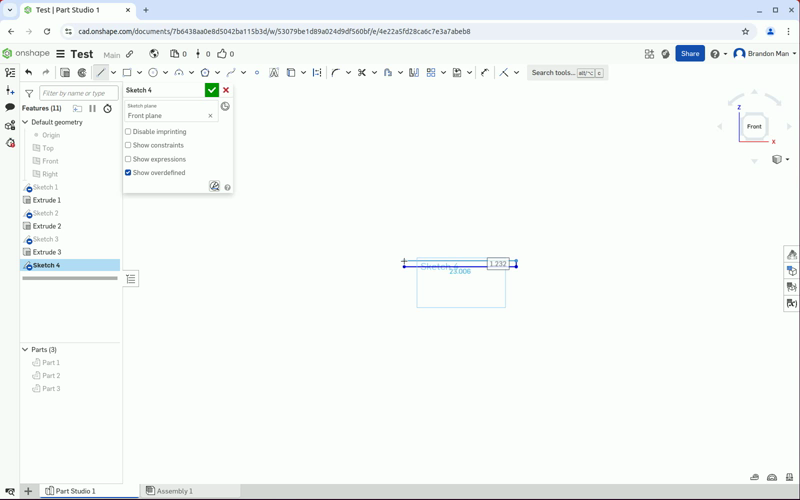
click(404, 260)
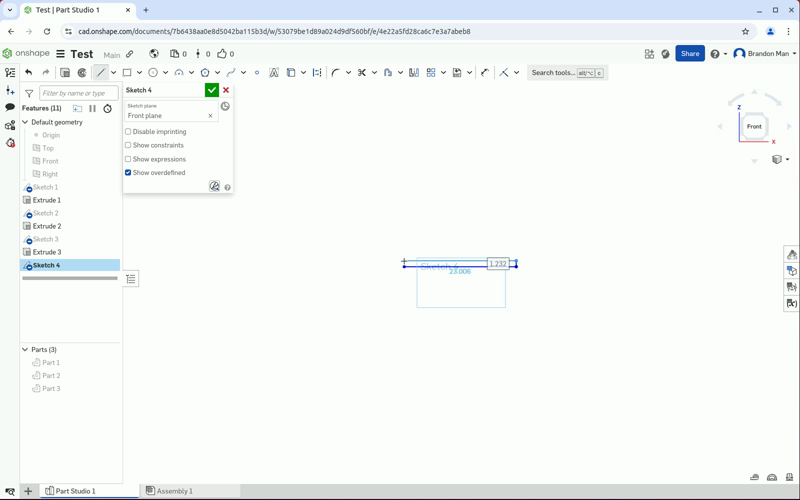
key_up(shift)
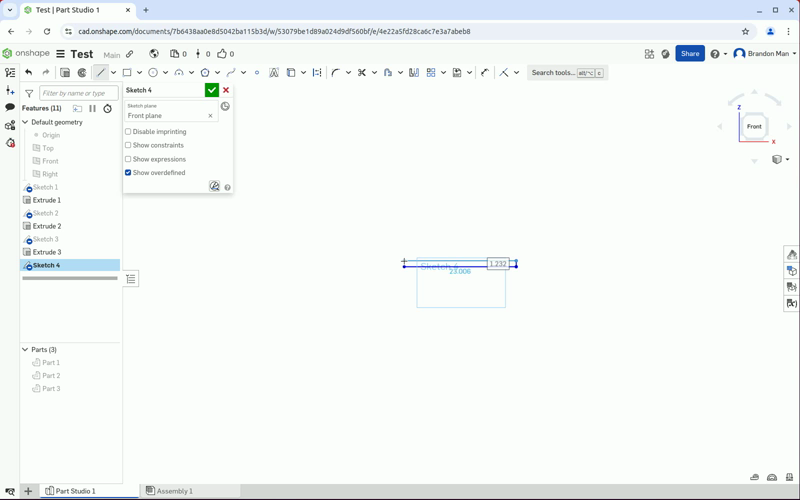
mouse_move(434, 260)
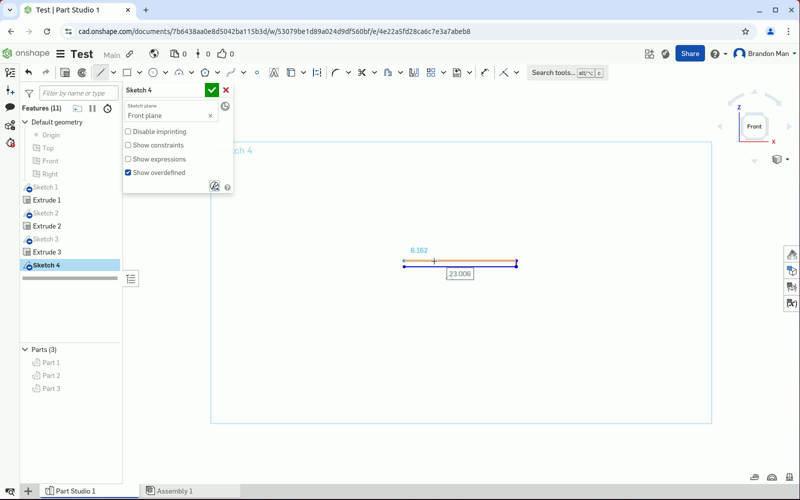
key_down(shift)
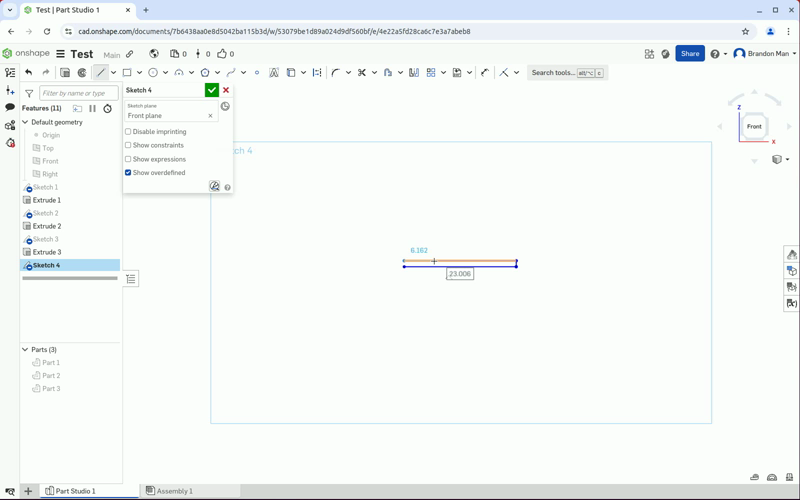
mouse_move(404, 266)
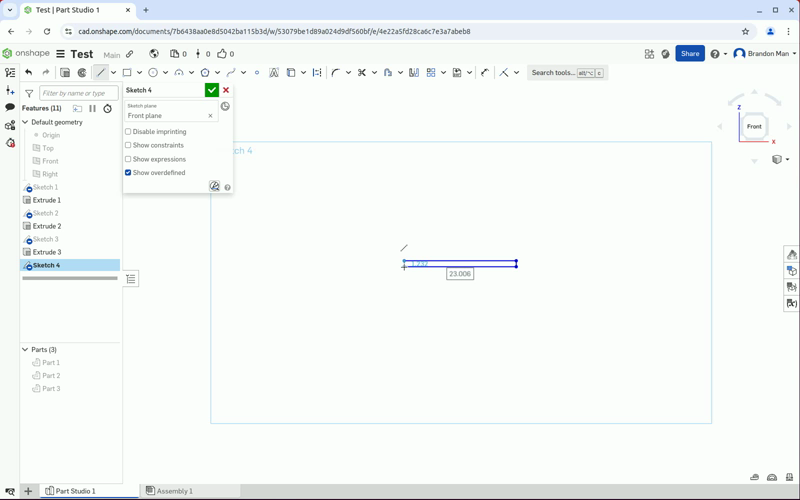
scroll(6)
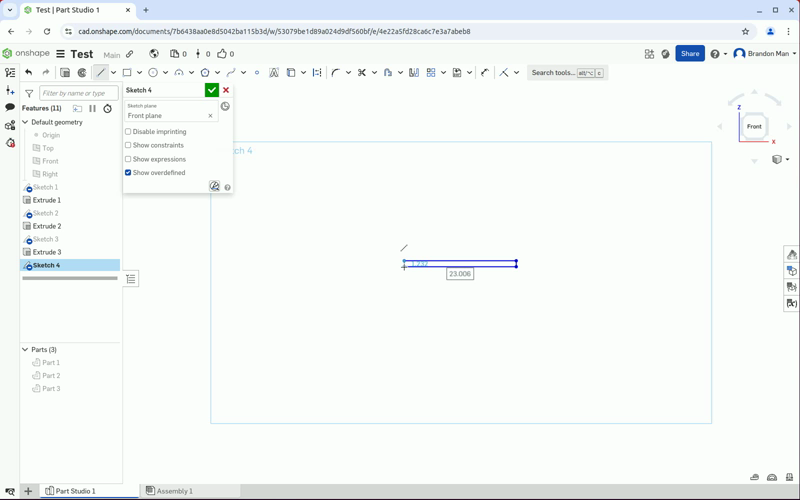
scroll(6)
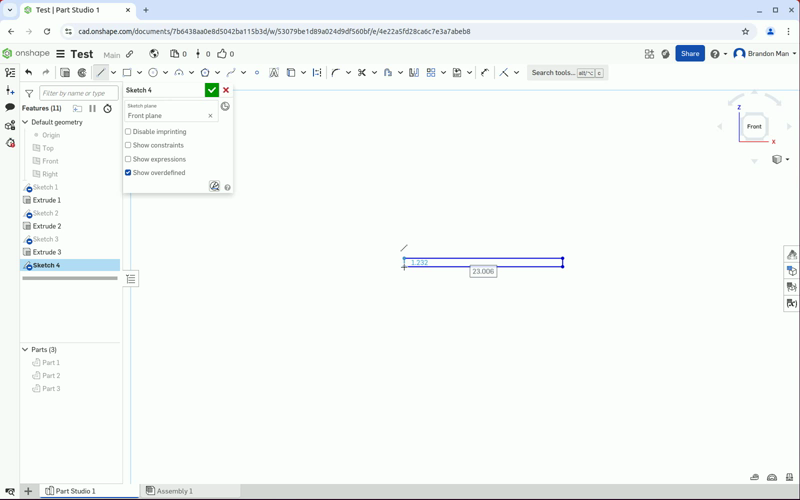
scroll(6)
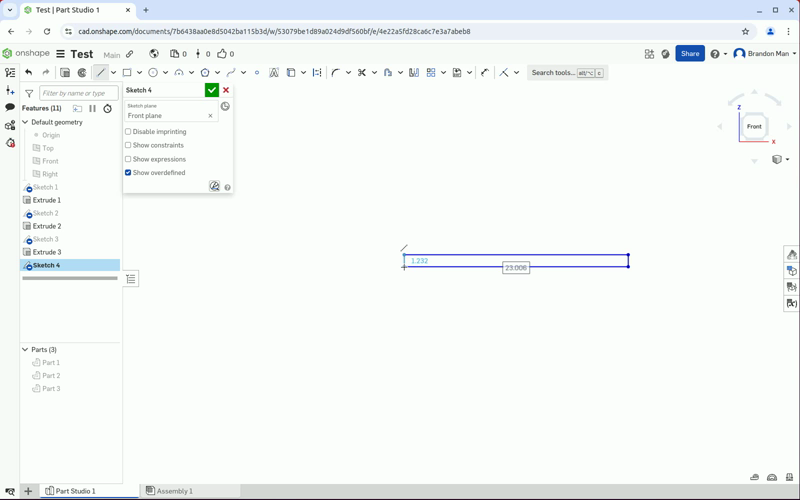
scroll(6)
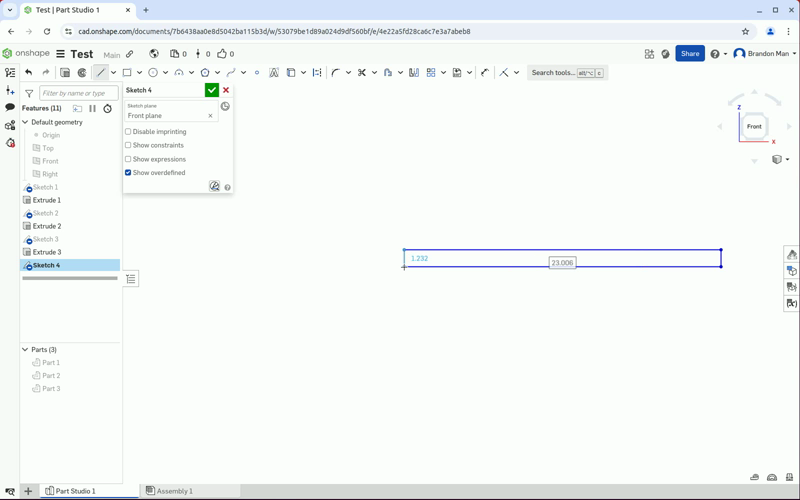
scroll(6)
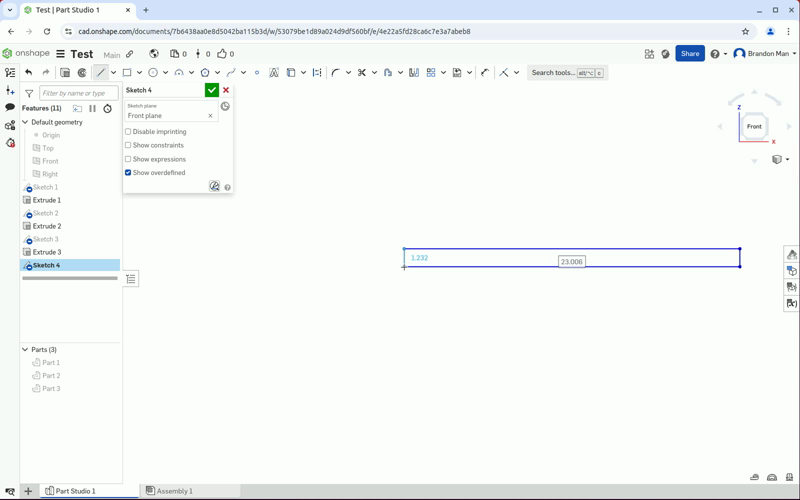
scroll(6)
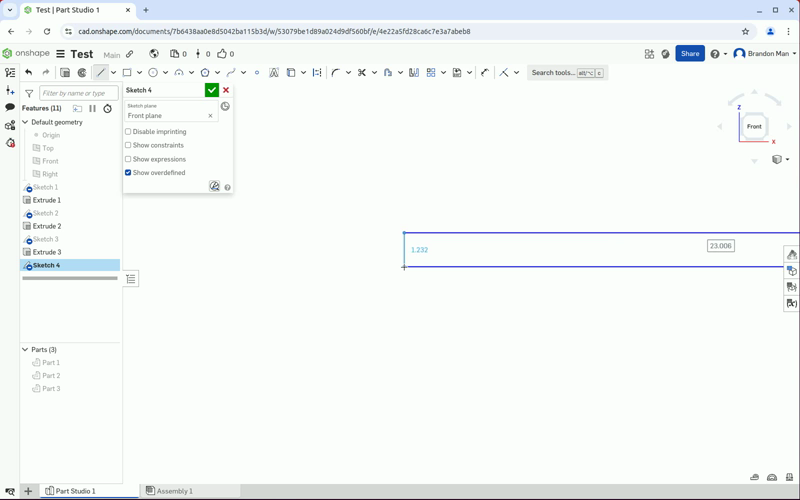
scroll(6)
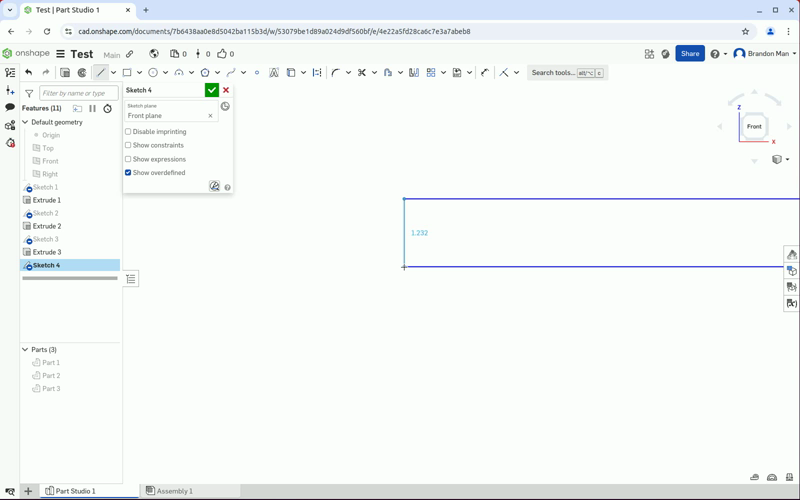
key_up(shift)
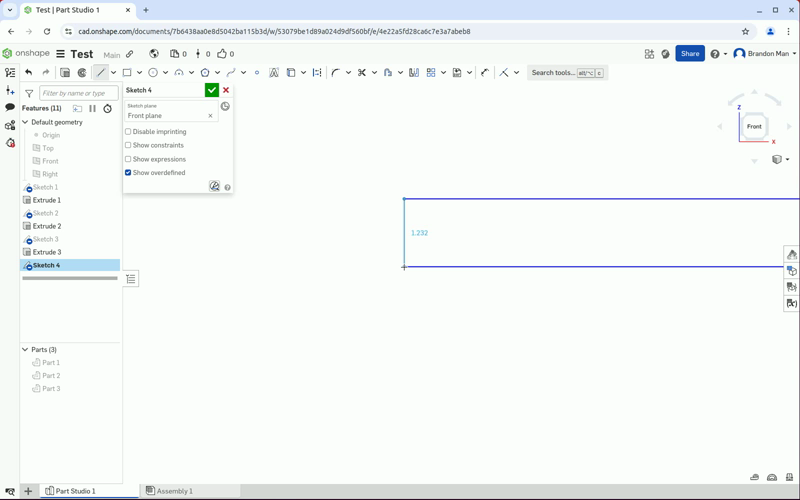
click(404, 266)
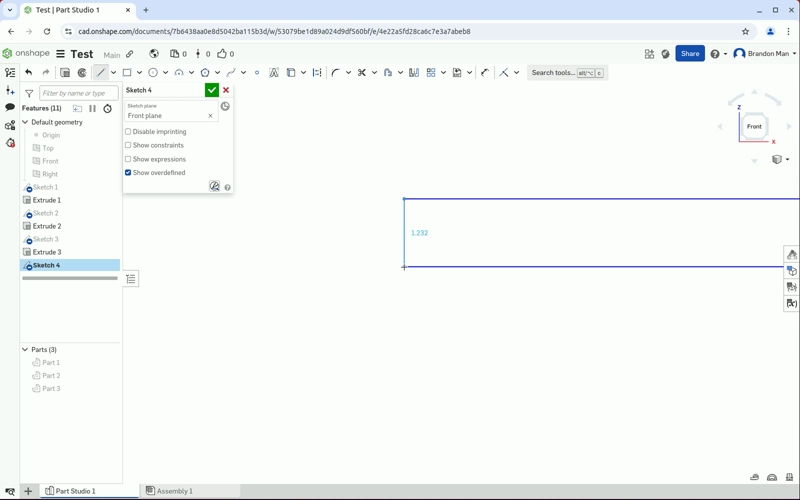
scroll(-6)
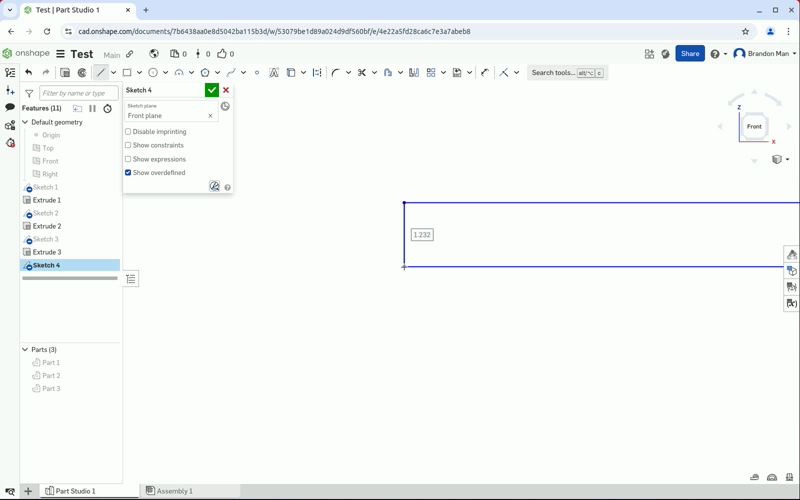
scroll(-6)
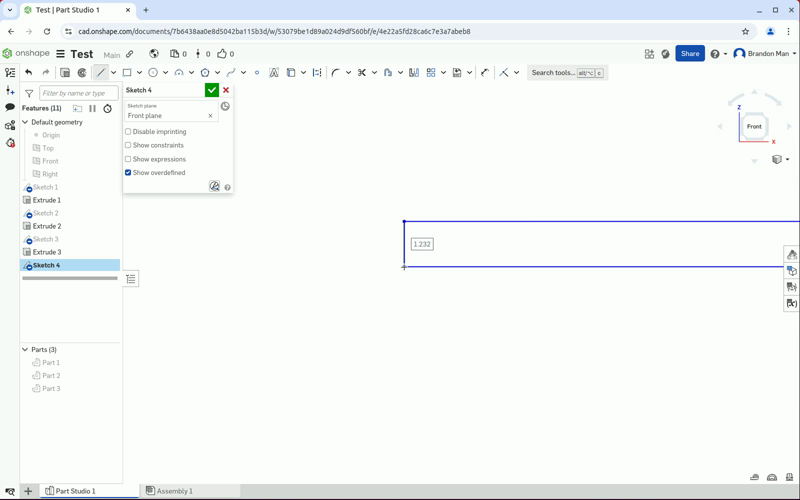
scroll(-6)
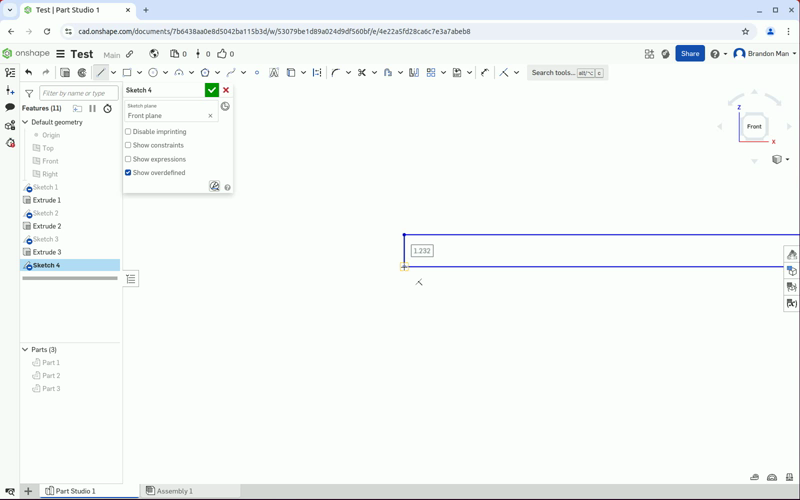
scroll(-6)
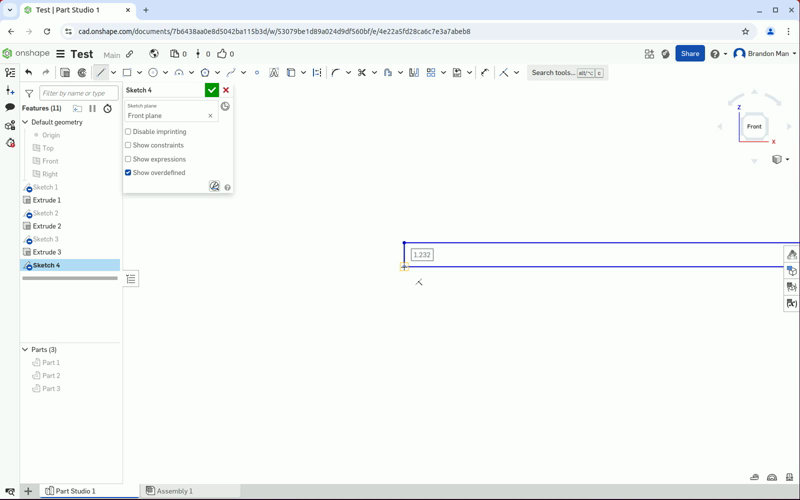
scroll(-6)
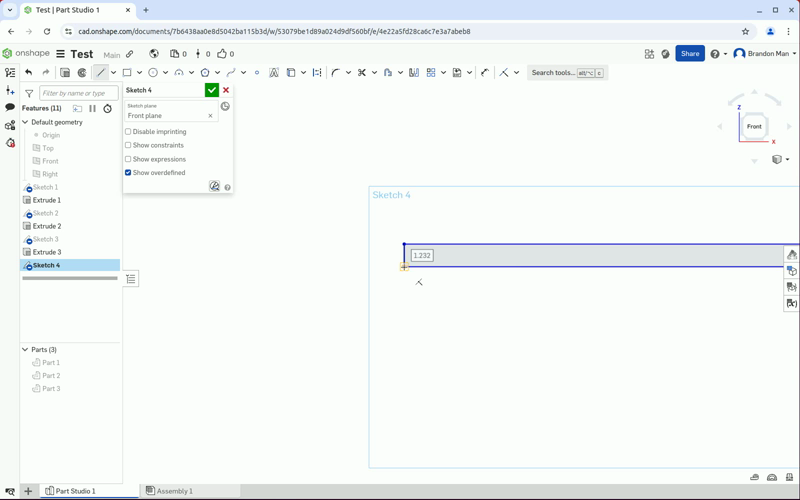
scroll(-6)
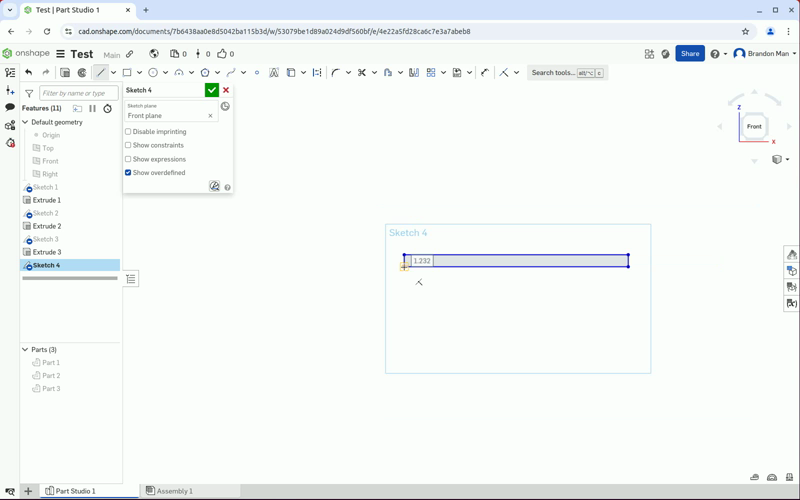
scroll(-6)
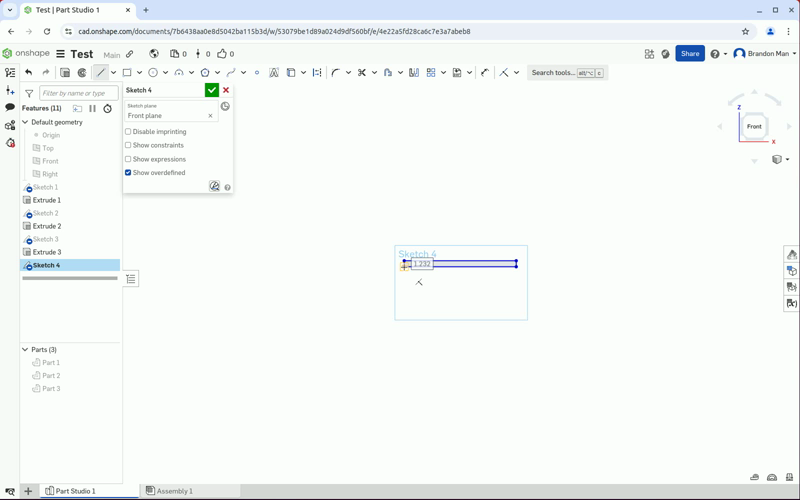
key(esc)
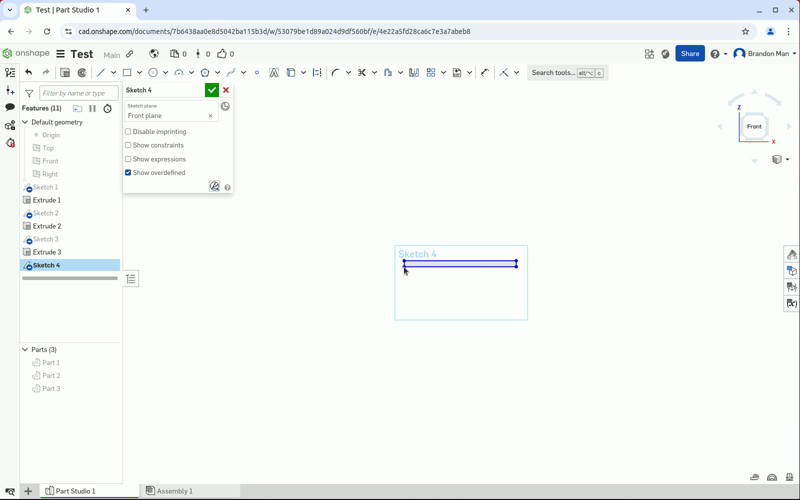
mouse_move(419, 262)
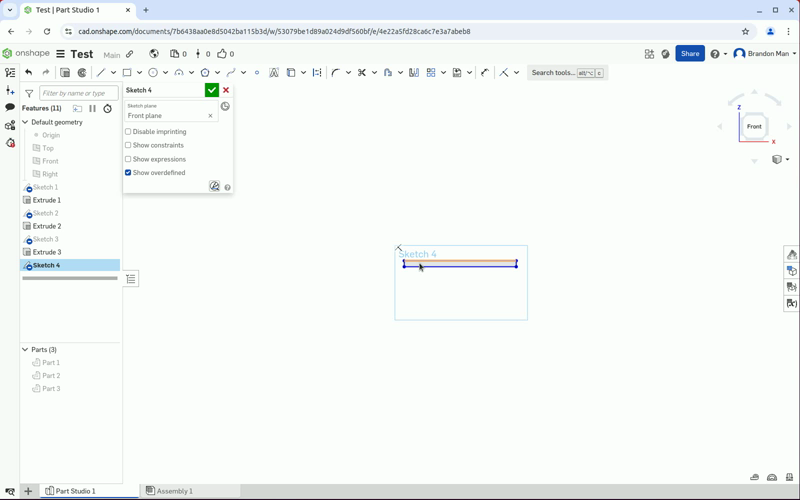
scroll(6)
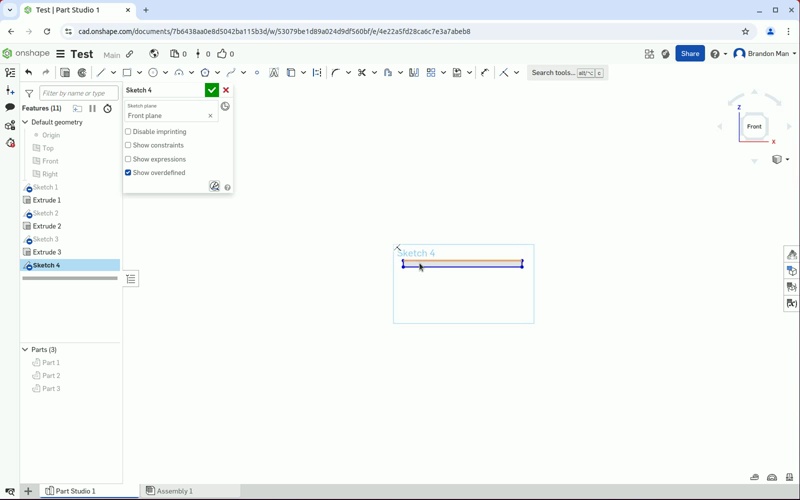
scroll(6)
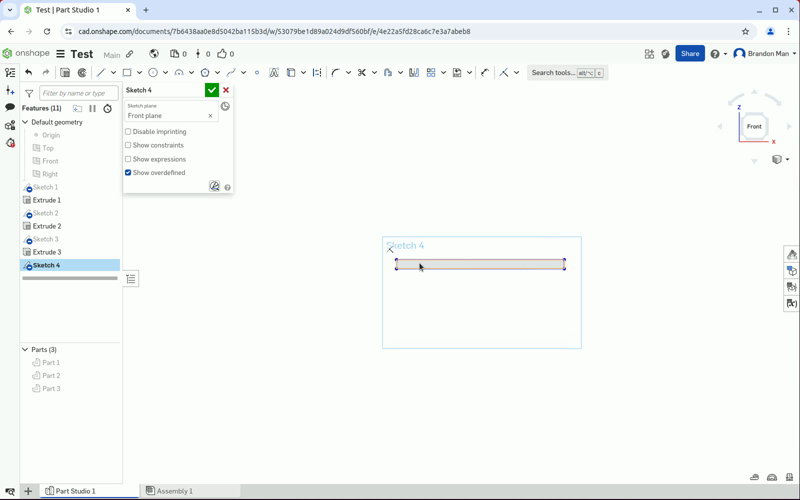
scroll(6)
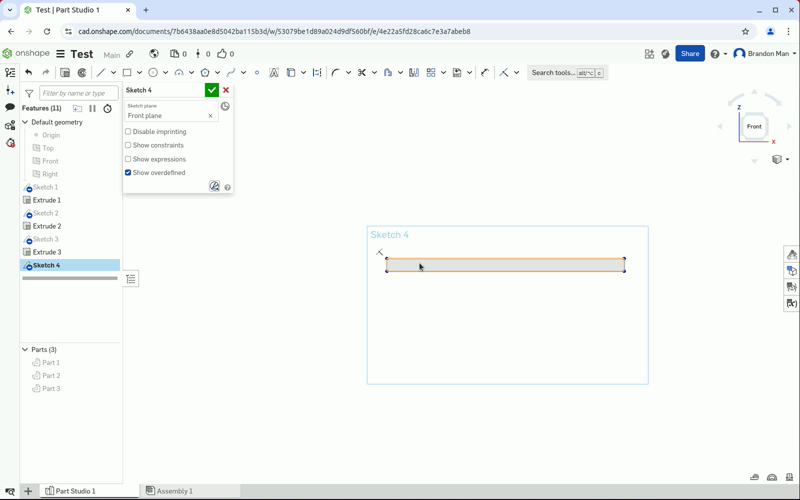
scroll(6)
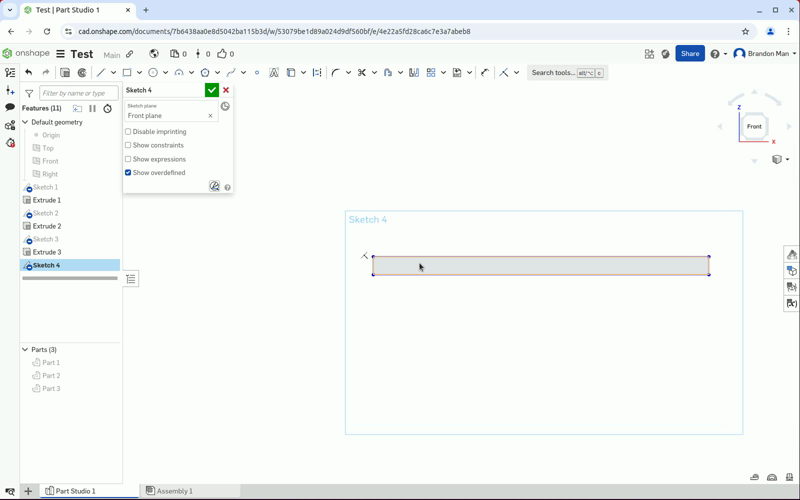
scroll(6)
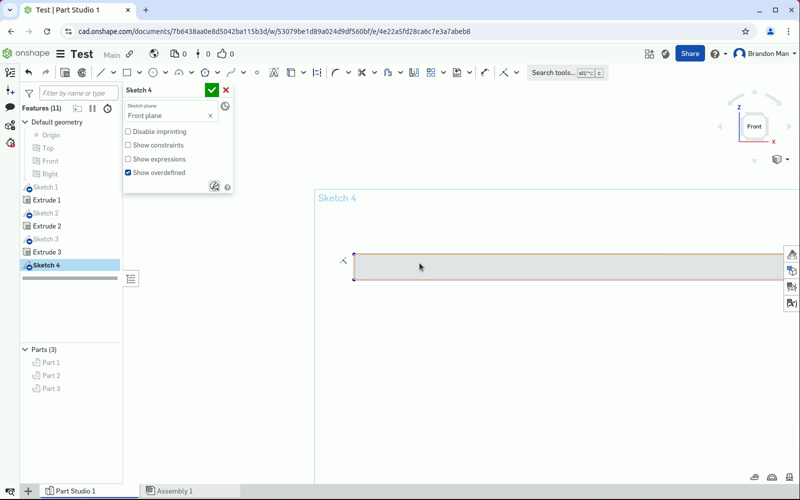
scroll(6)
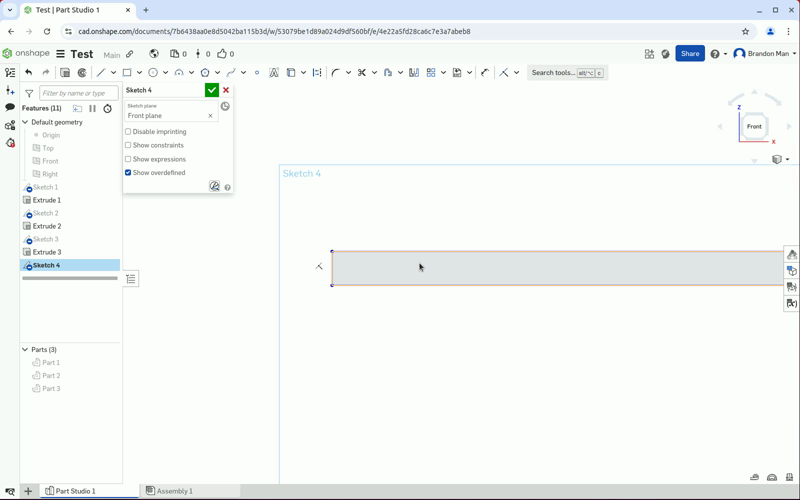
scroll(6)
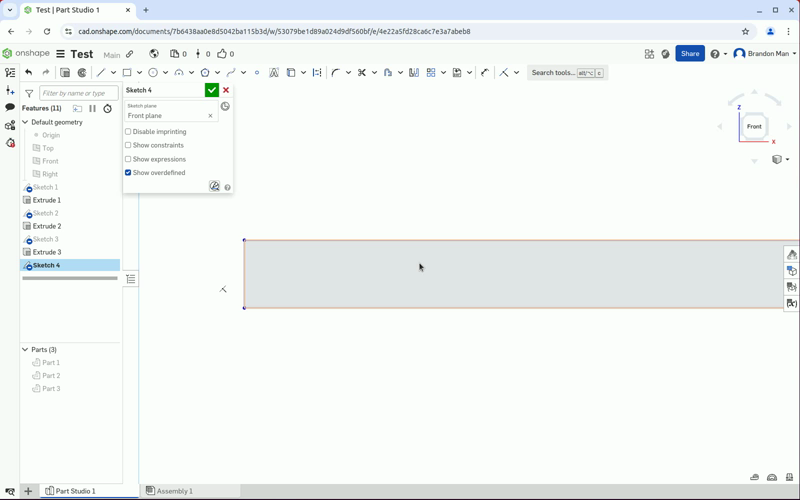
click(419, 262)
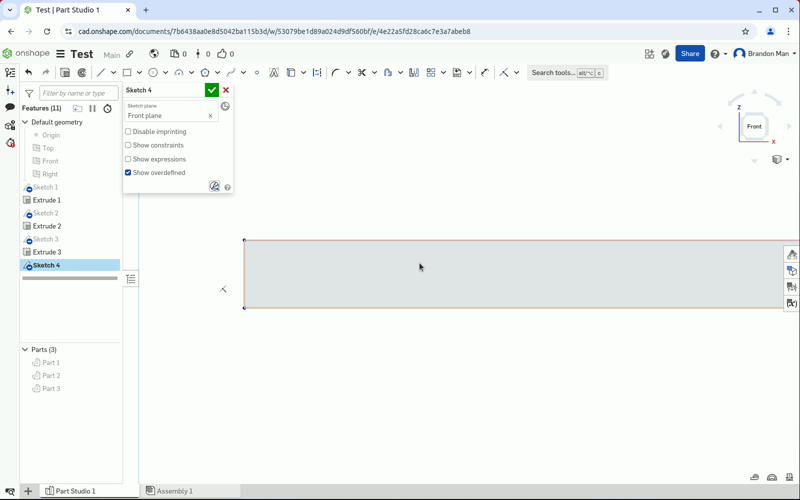
scroll(-6)
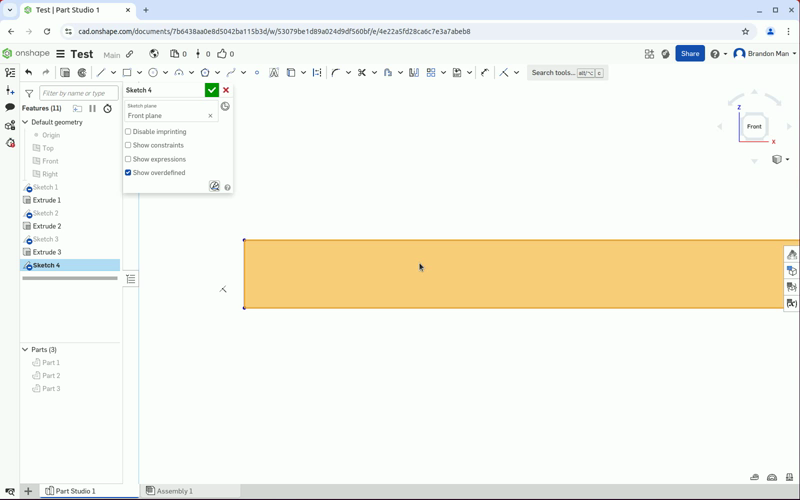
scroll(-6)
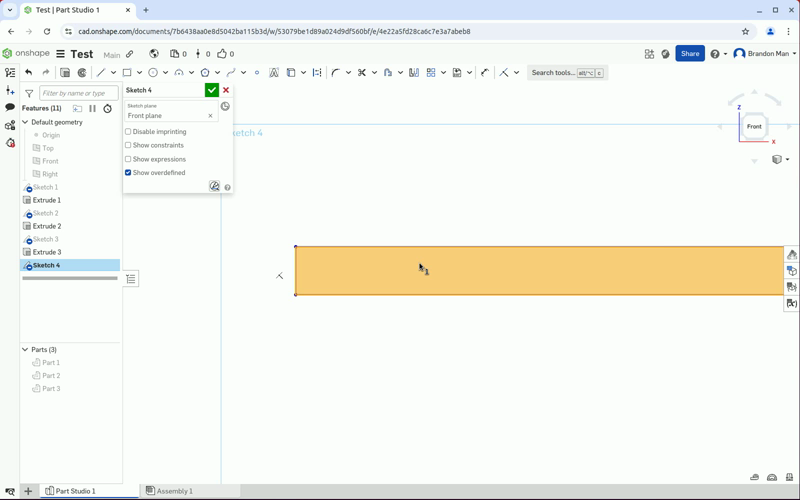
scroll(-6)
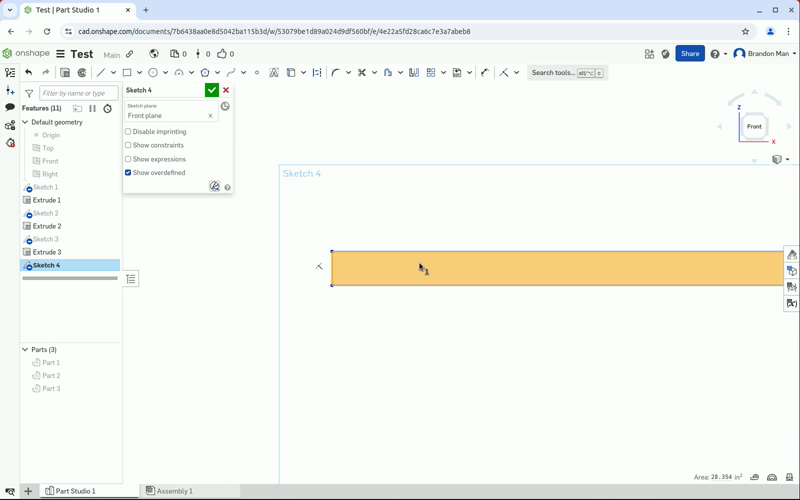
scroll(-6)
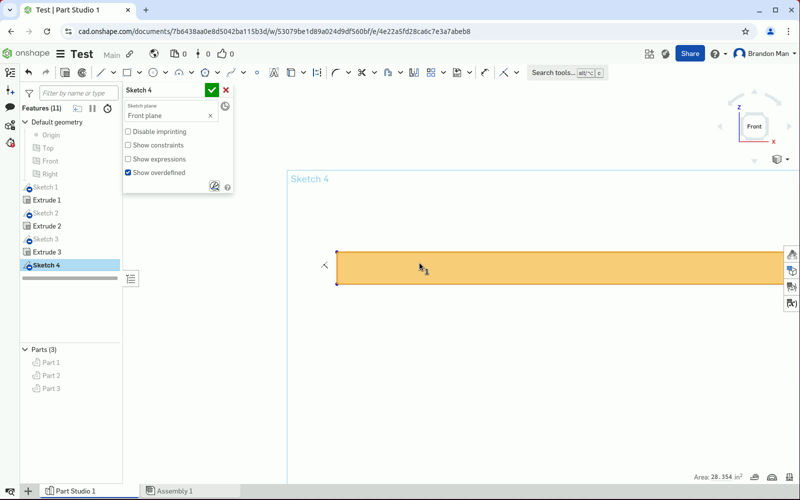
scroll(-6)
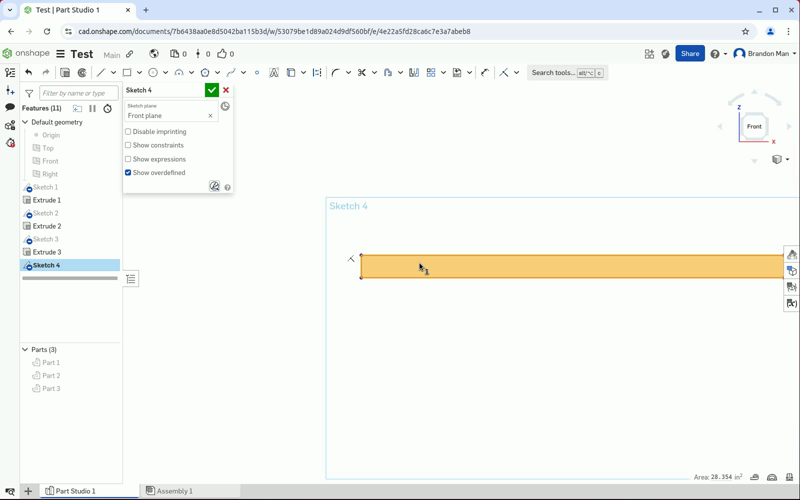
scroll(-6)
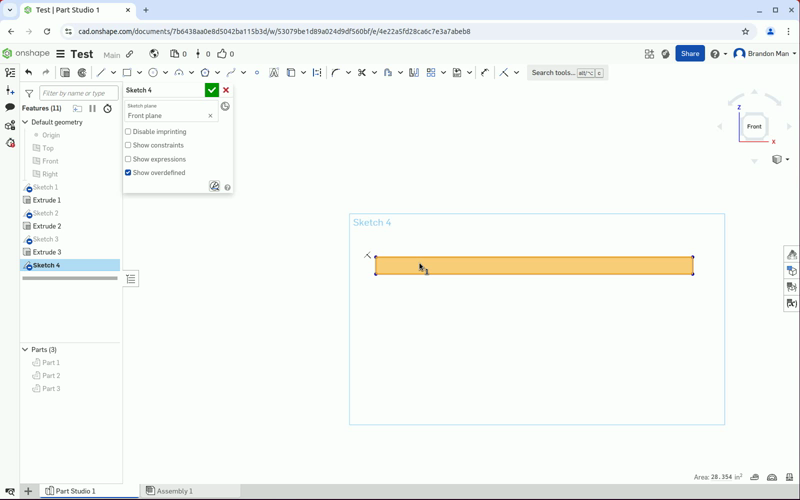
scroll(-6)
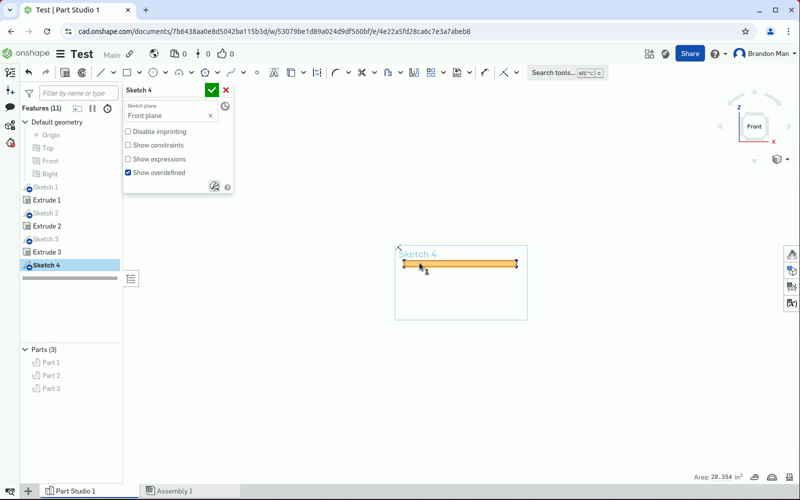
mouse_move(73, 352)
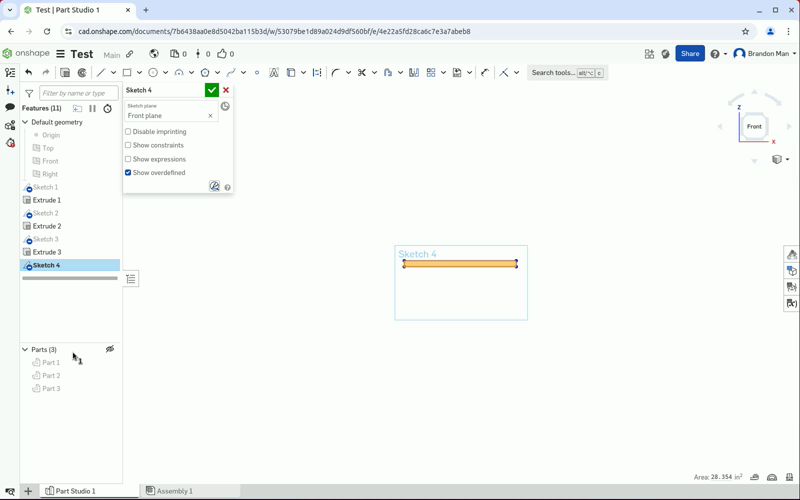
key(shift+y)
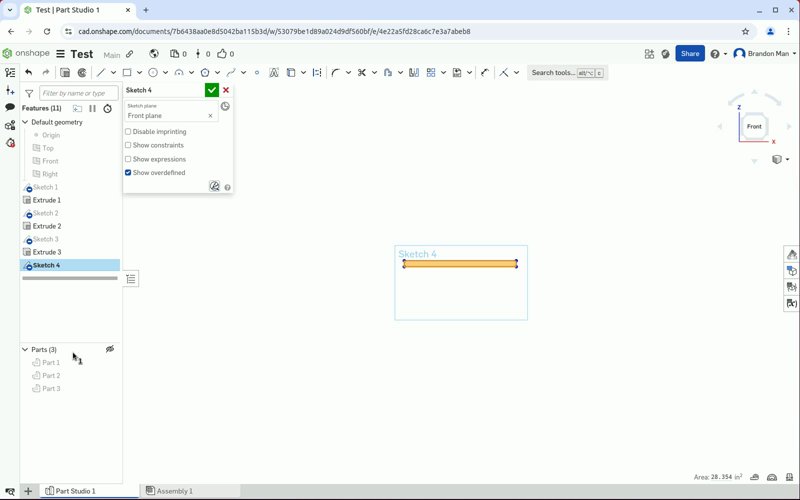
key(shift+e)
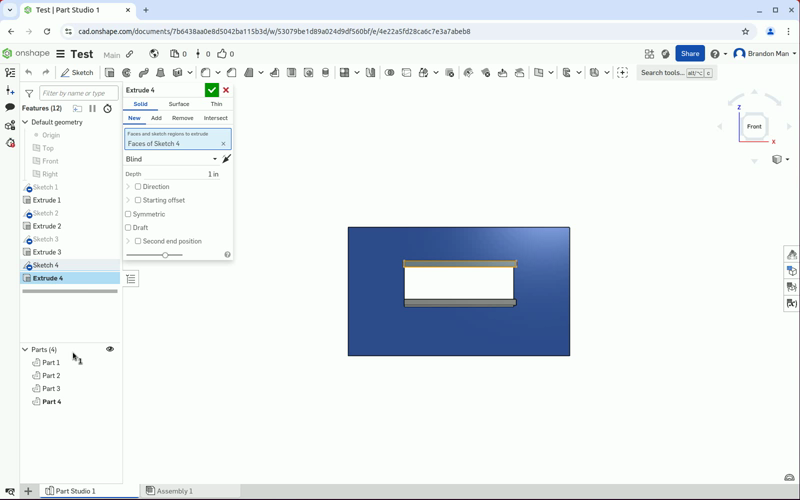
mouse_move(143, 106)
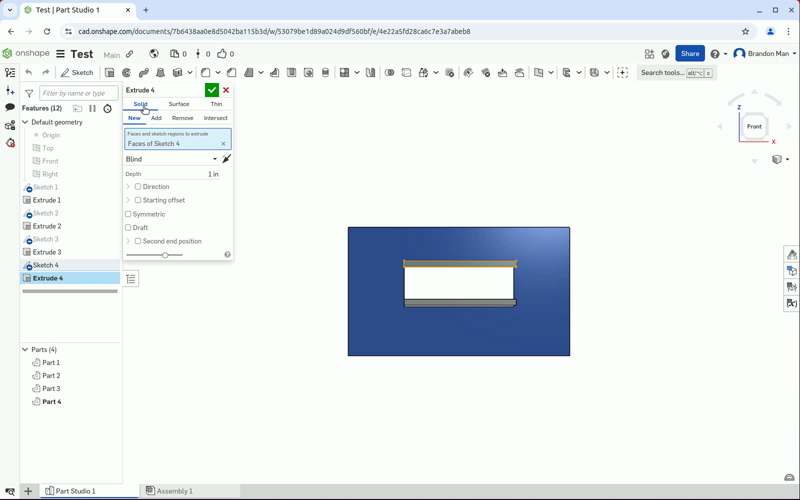
click(143, 106)
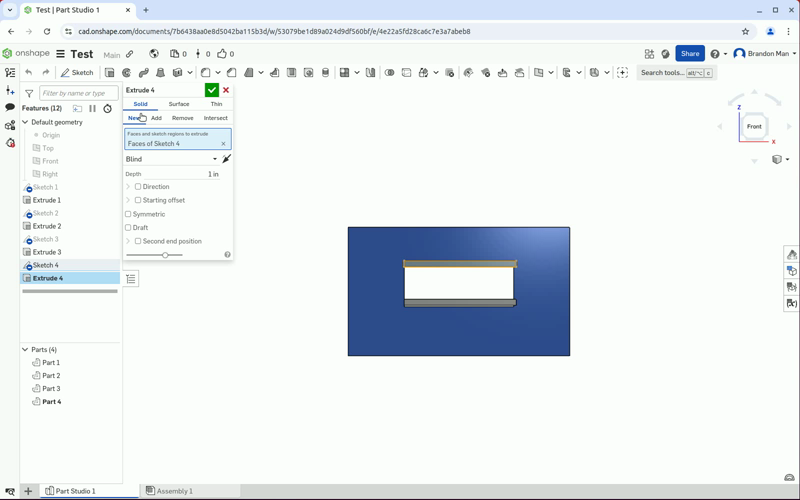
mouse_move(137, 120)
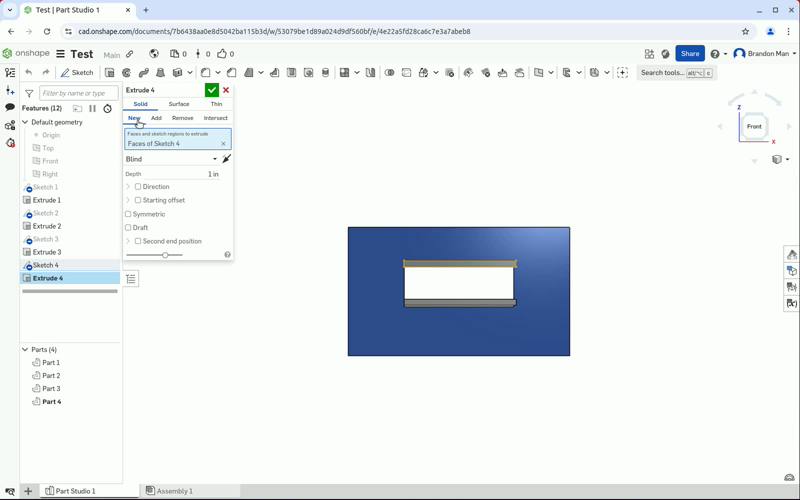
click(137, 120)
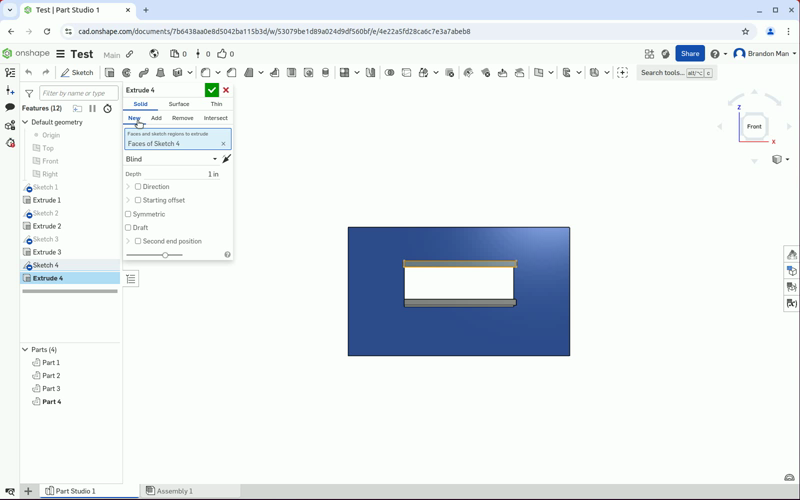
key(tab, 4)
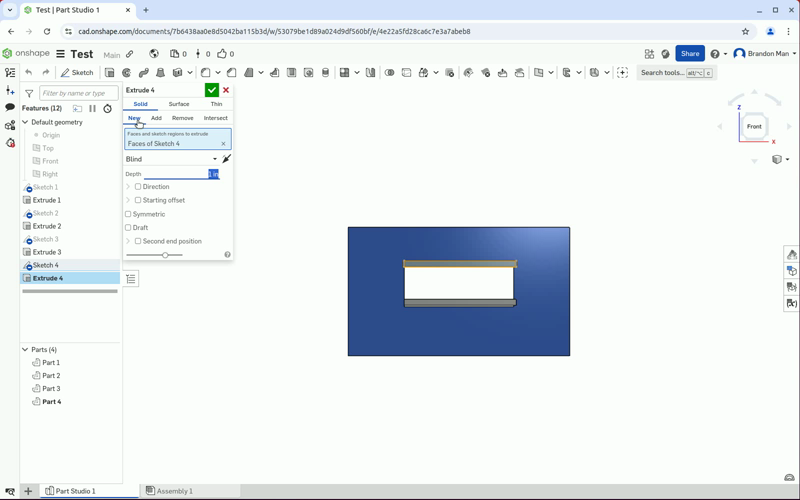
text(-3.851)
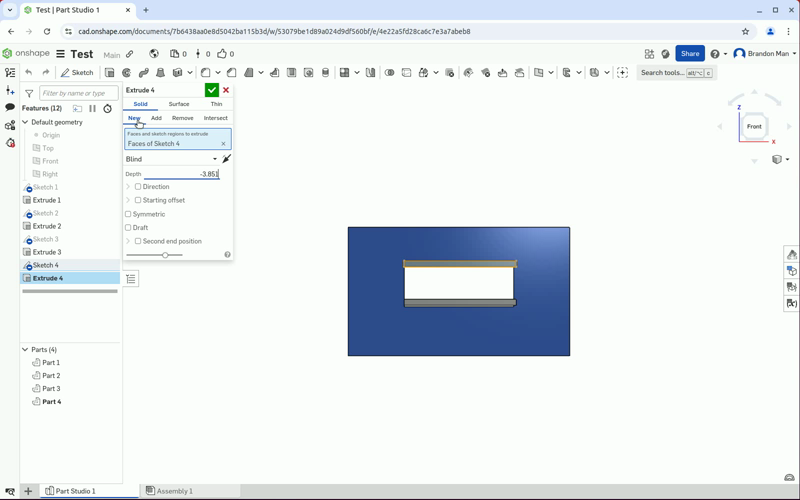
key(enter)
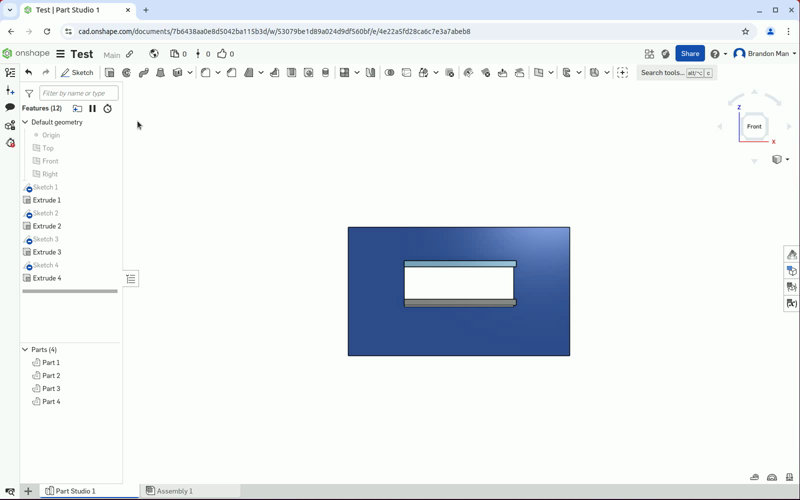
key(shift+h)
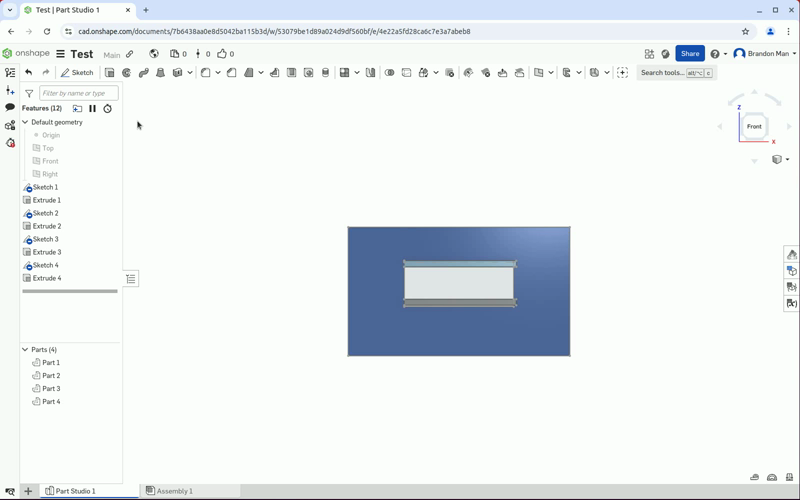
key(shift+h)
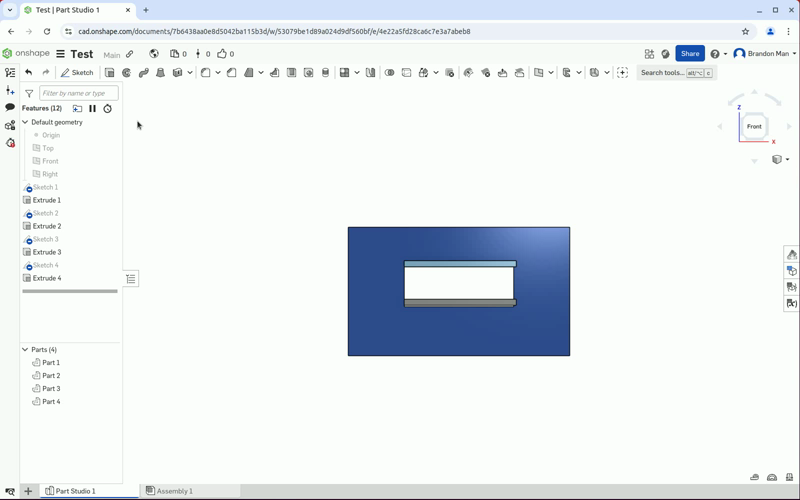
mouse_move(73, 189)
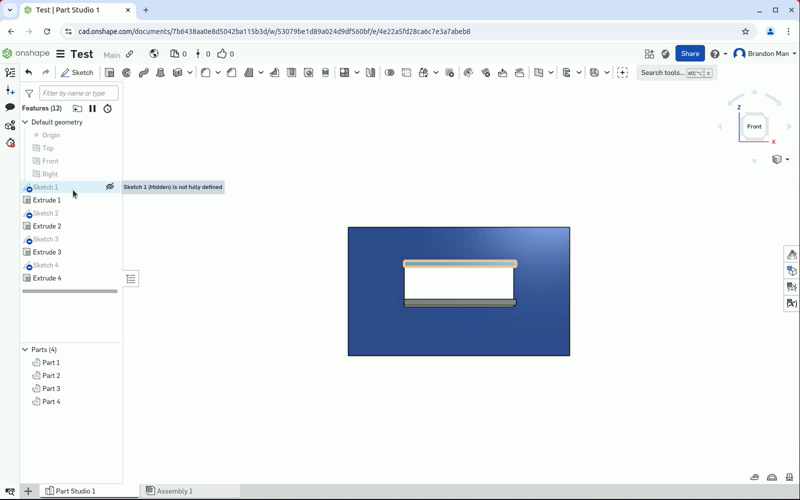
click(73, 189)
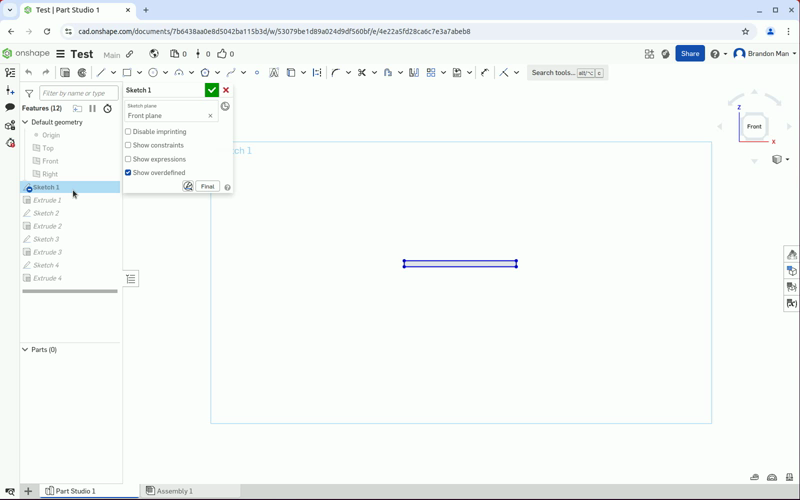
mouse_move(229, 92)
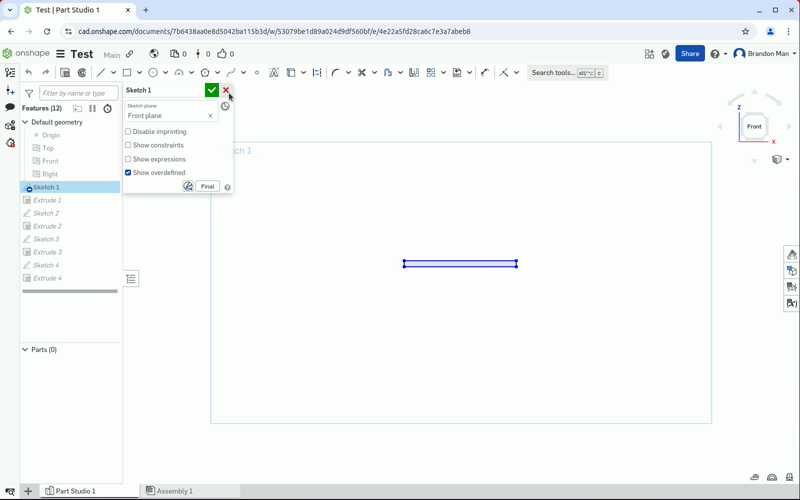
click(229, 92)
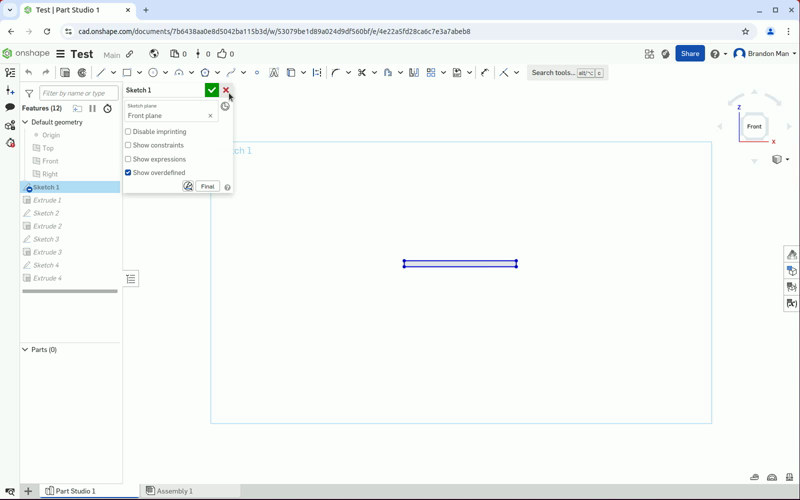
key(shift+s)
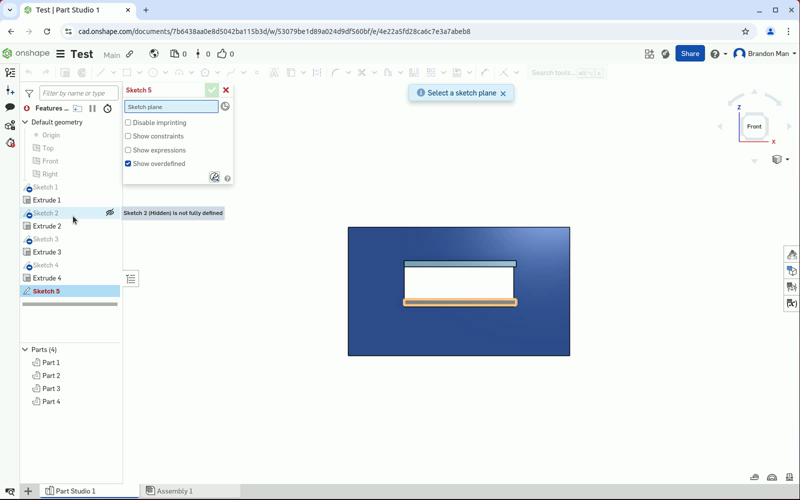
scroll(3)
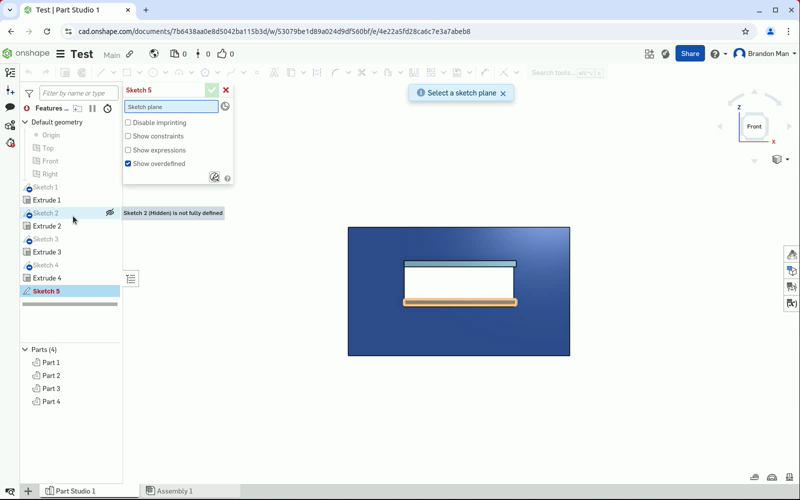
mouse_move(73, 163)
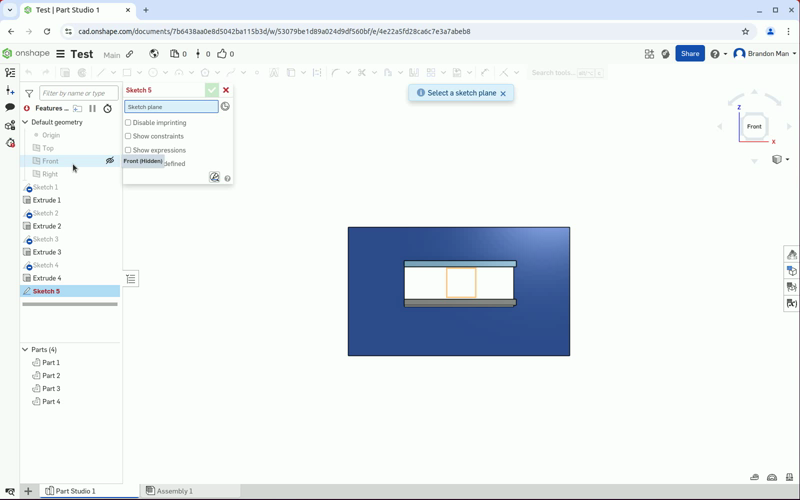
click(73, 163)
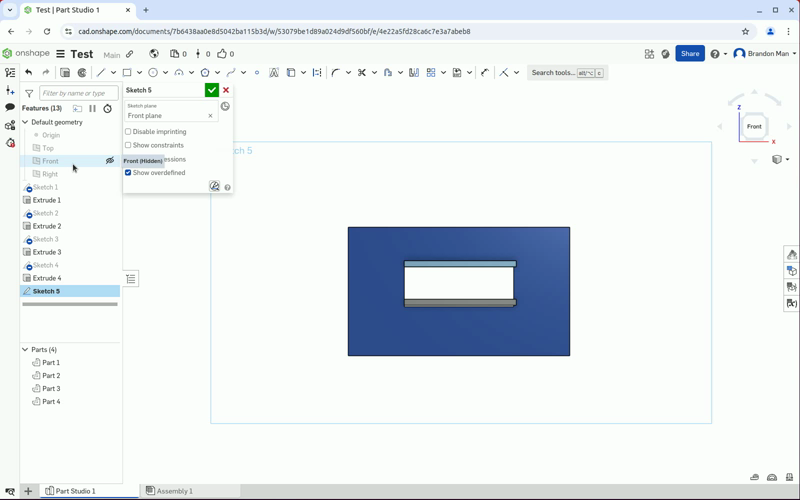
mouse_move(73, 352)
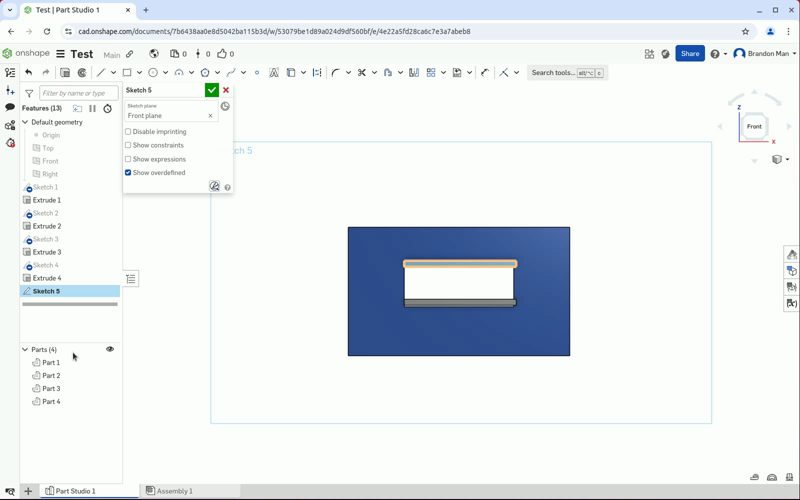
key(y)
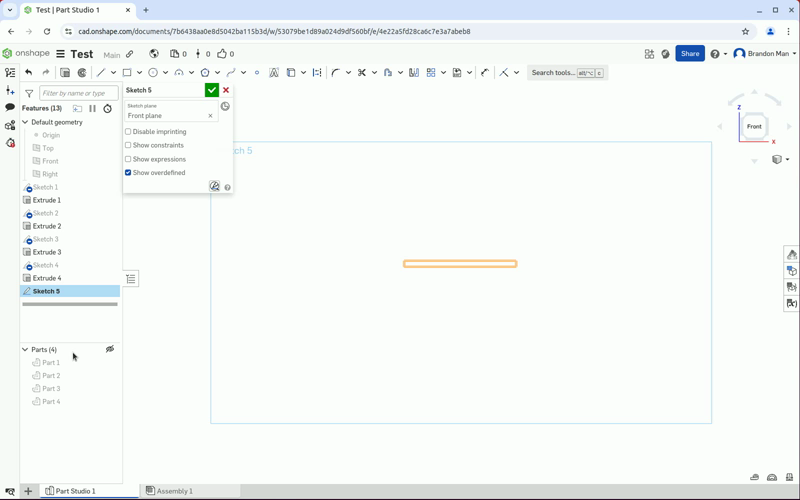
key(l)
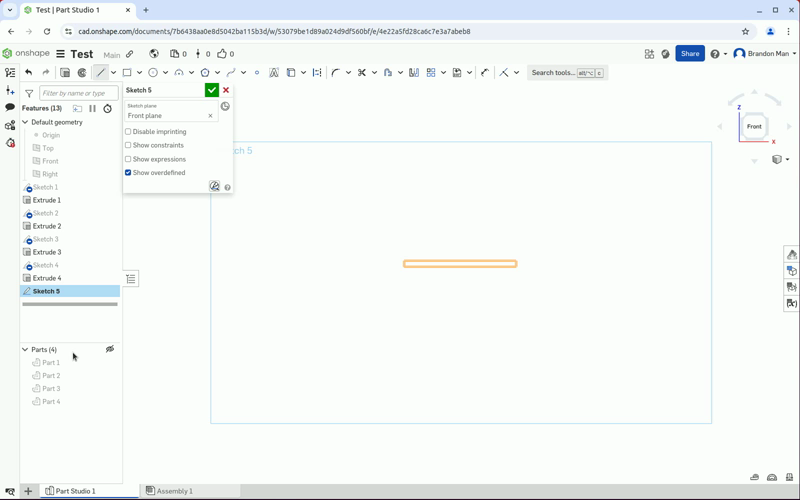
key_down(shift)
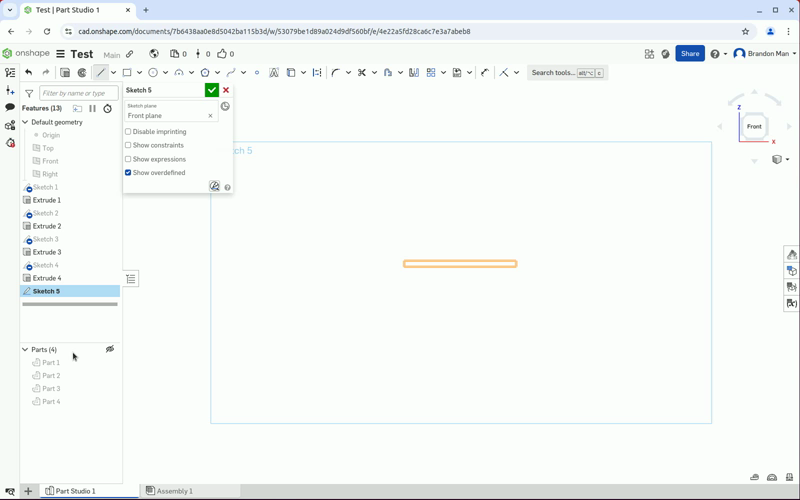
mouse_move(404, 305)
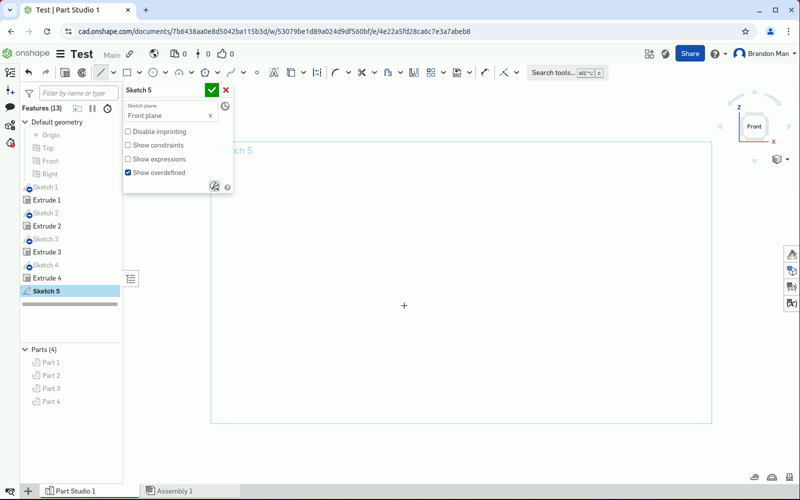
click(404, 305)
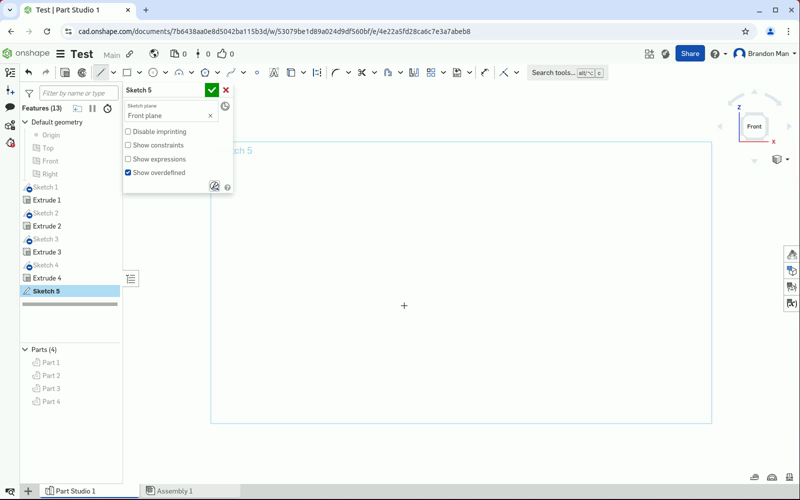
key_up(shift)
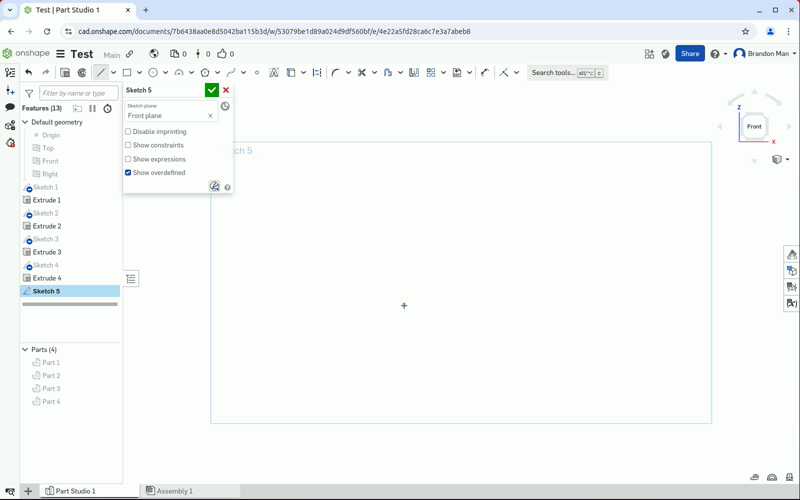
key_down(shift)
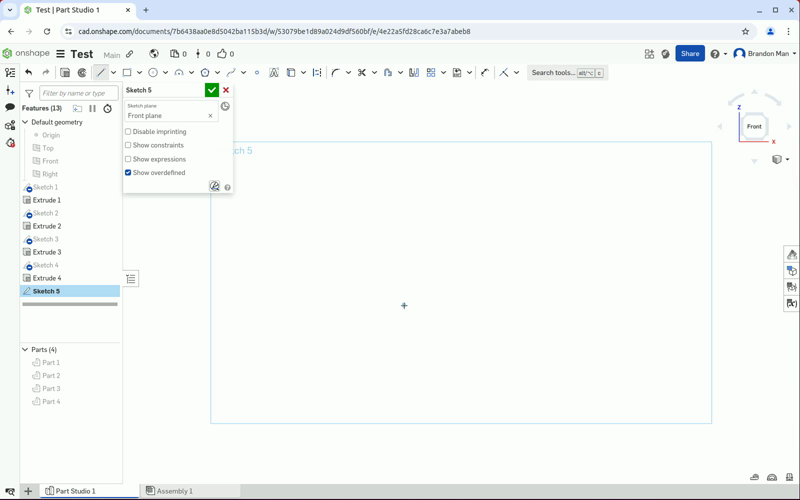
mouse_move(516, 305)
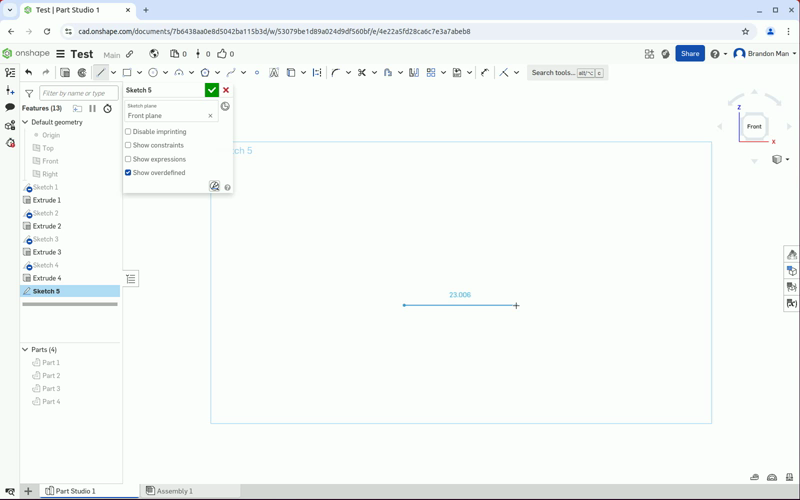
click(516, 305)
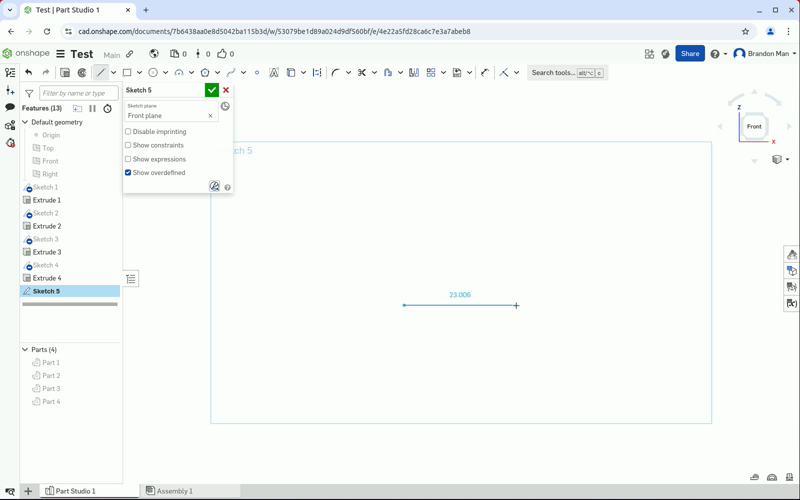
key_up(shift)
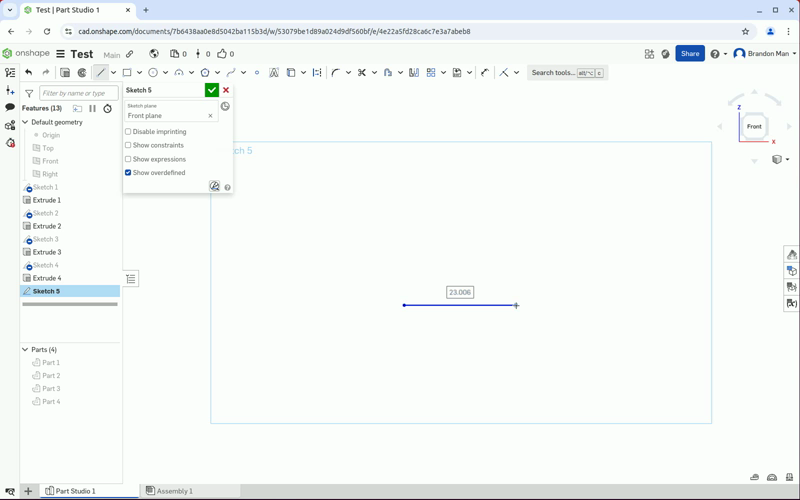
key_down(shift)
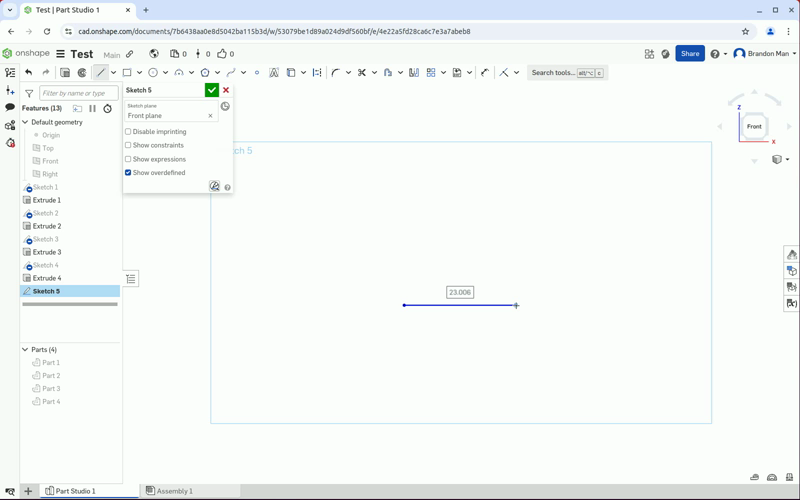
mouse_move(546, 305)
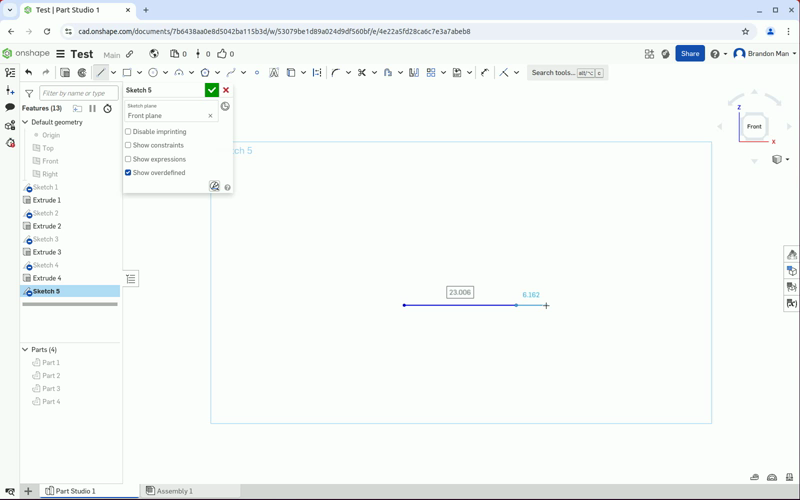
mouse_move(516, 299)
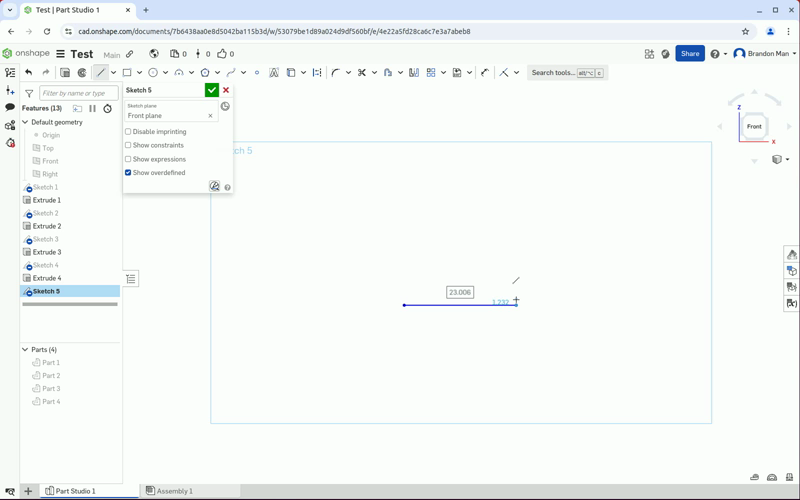
scroll(6)
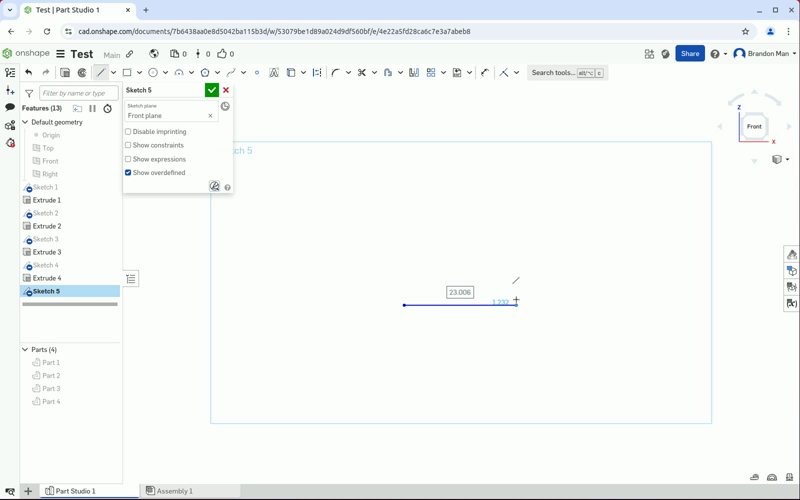
scroll(6)
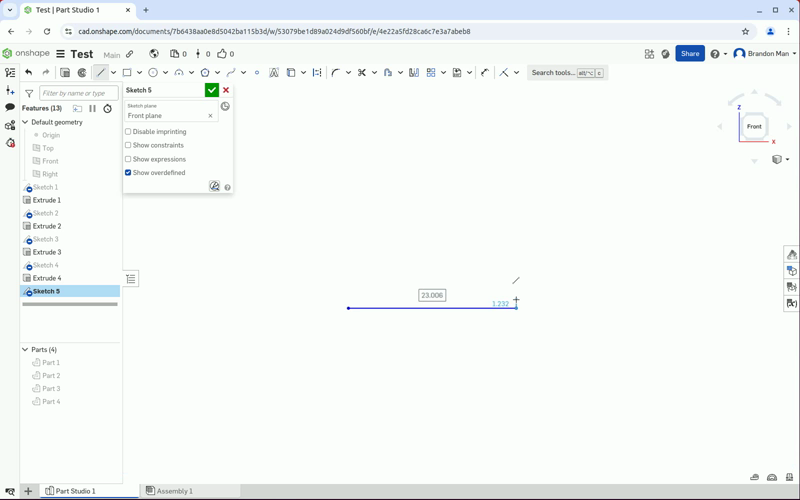
scroll(6)
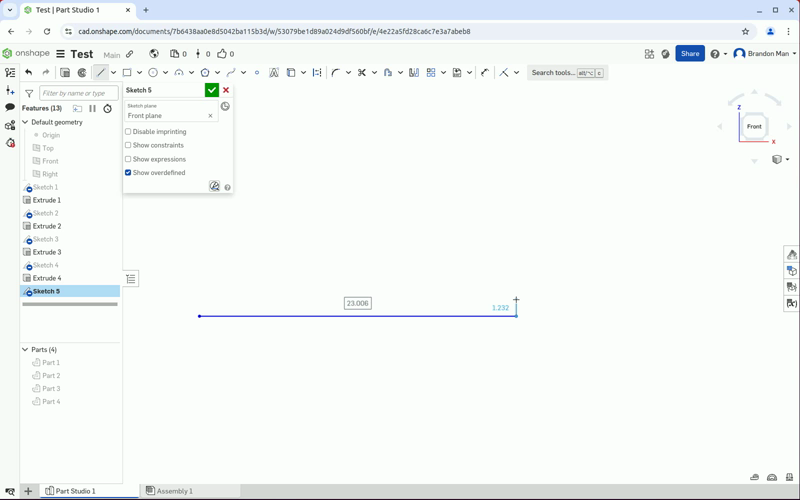
scroll(6)
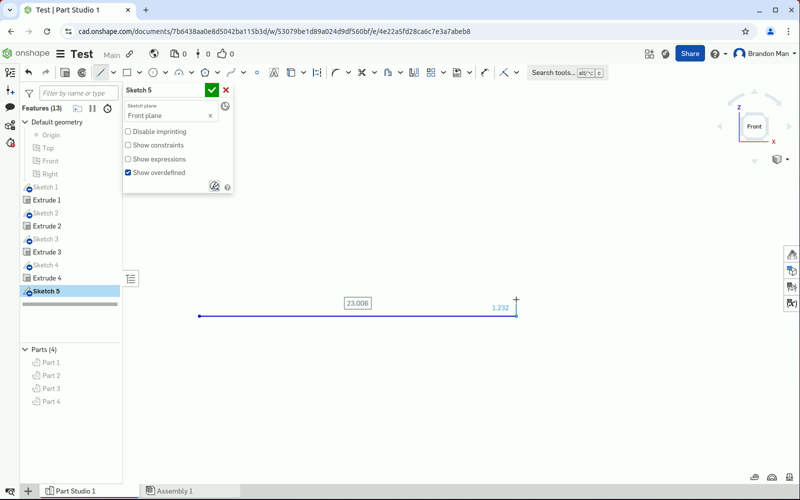
scroll(6)
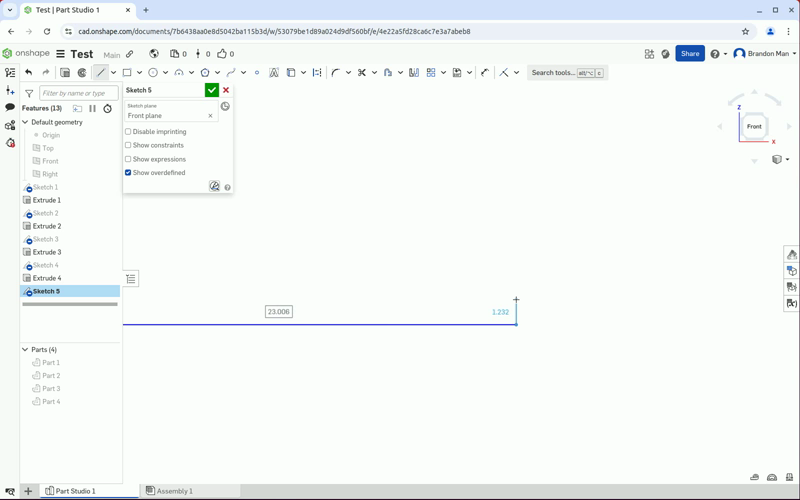
scroll(6)
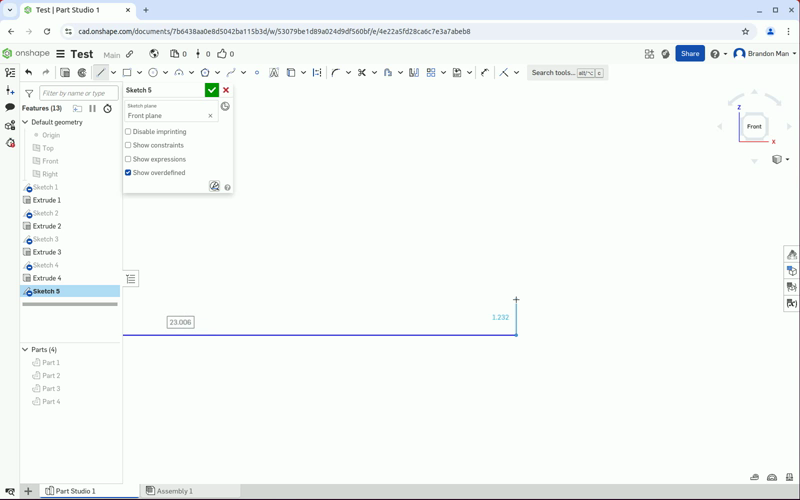
scroll(6)
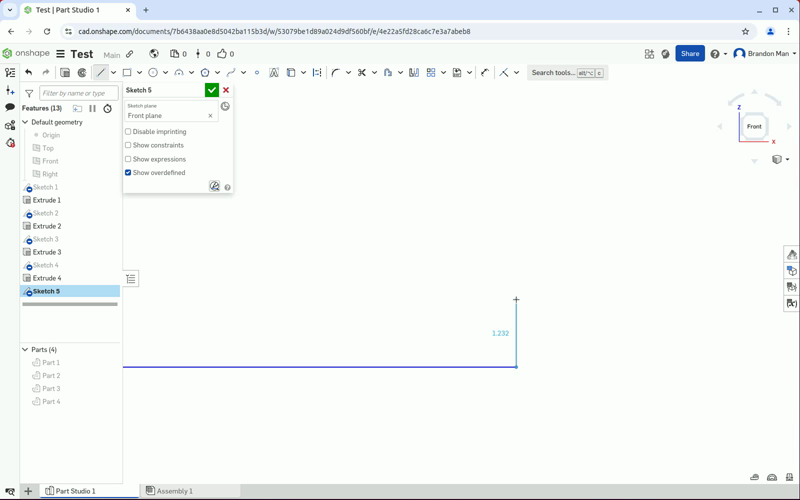
click(516, 299)
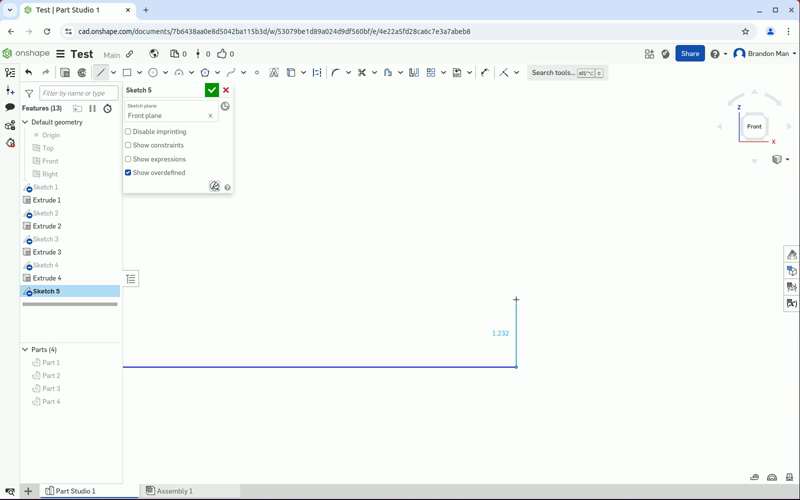
scroll(-6)
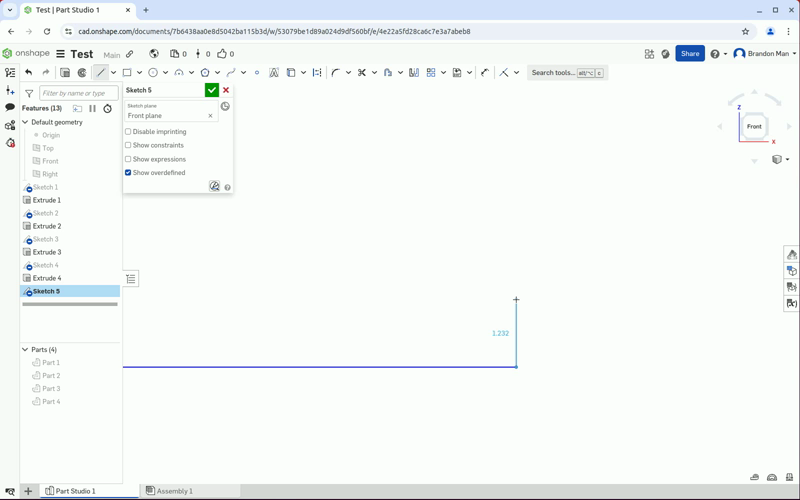
scroll(-6)
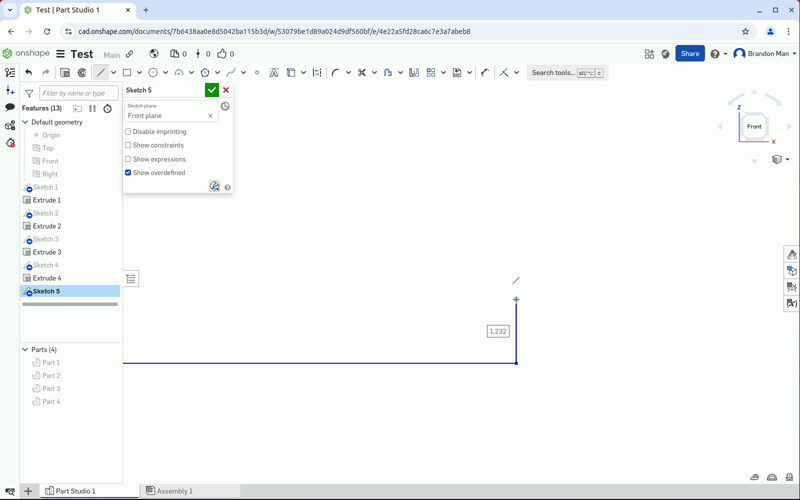
scroll(-6)
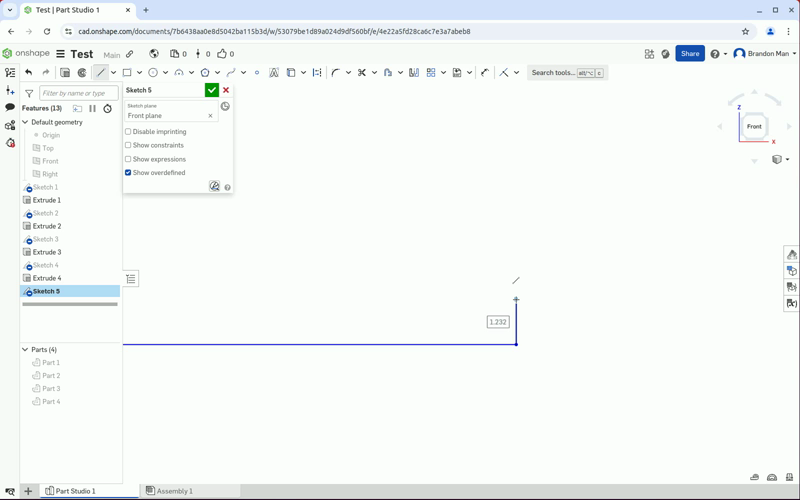
scroll(-6)
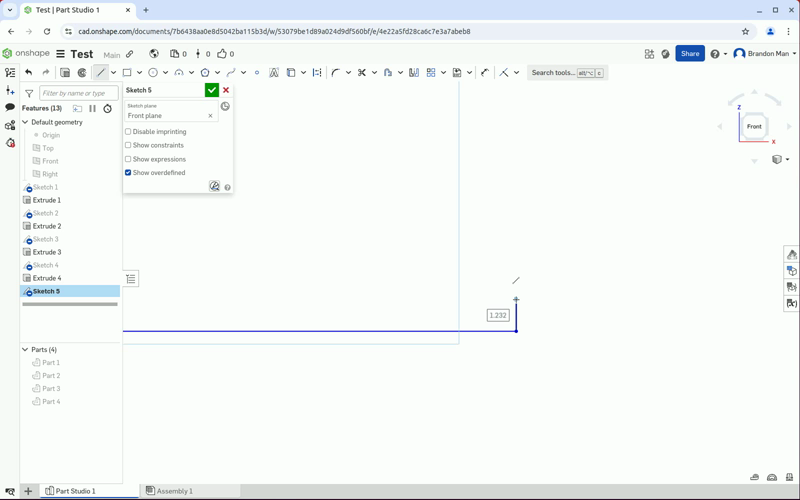
scroll(-6)
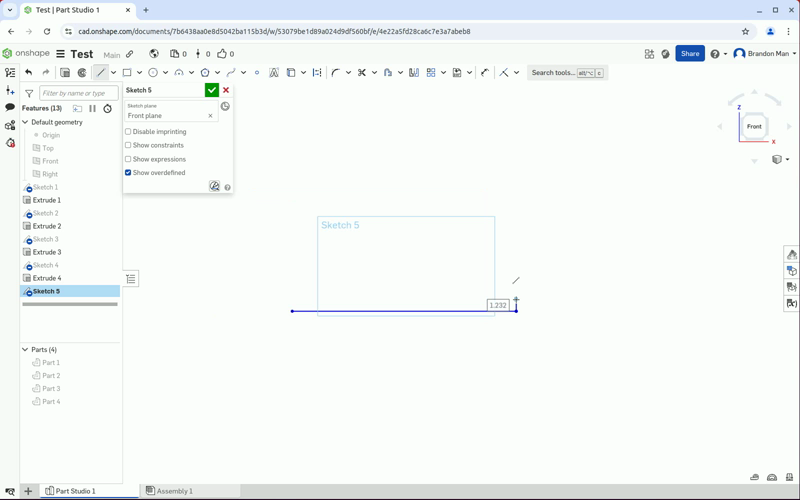
scroll(-6)
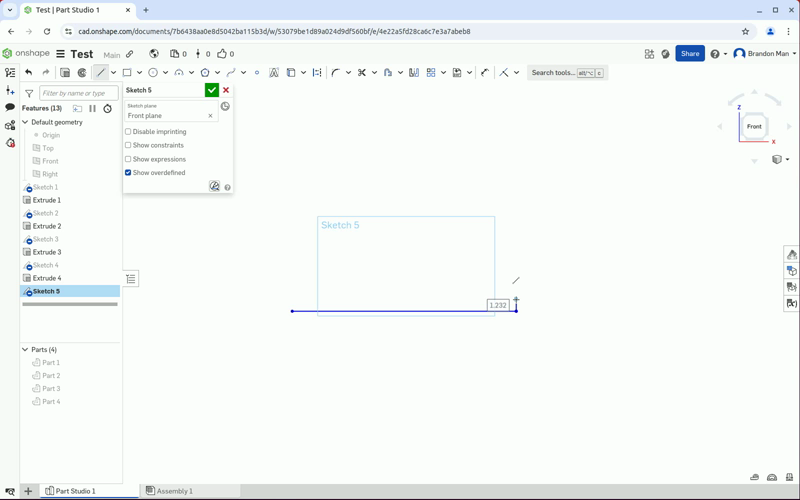
scroll(-6)
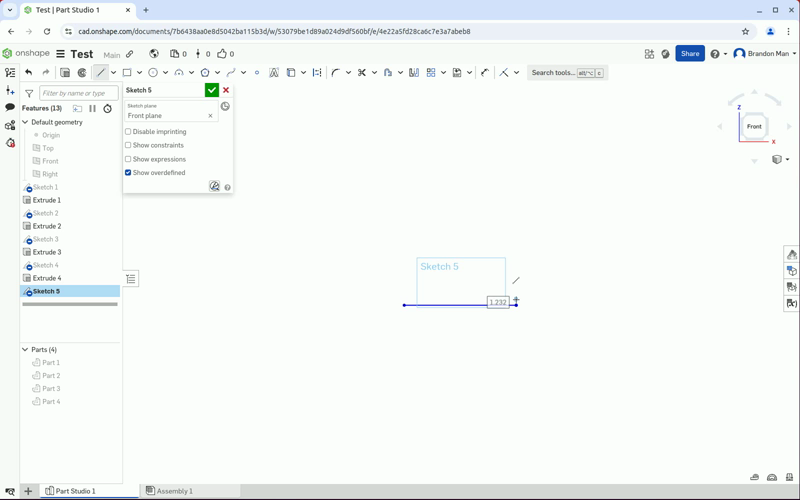
key_up(shift)
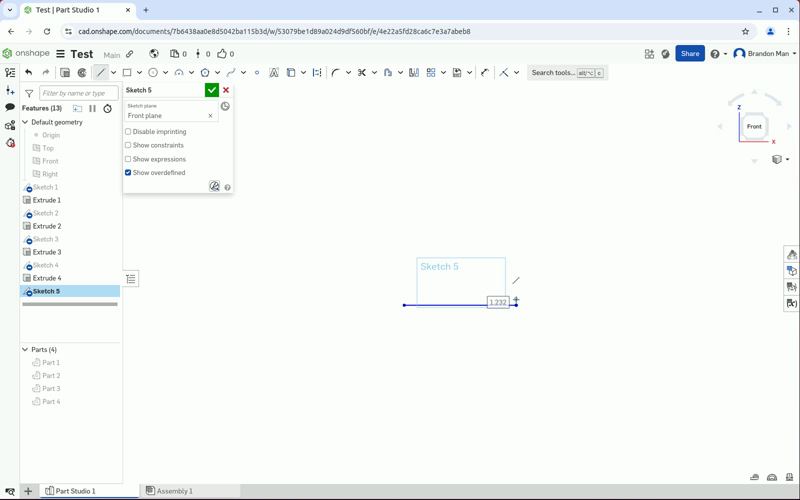
key_down(shift)
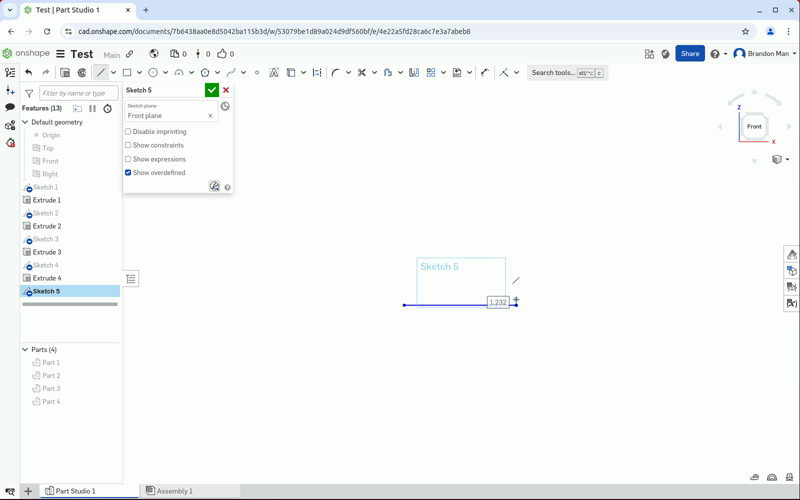
mouse_move(404, 299)
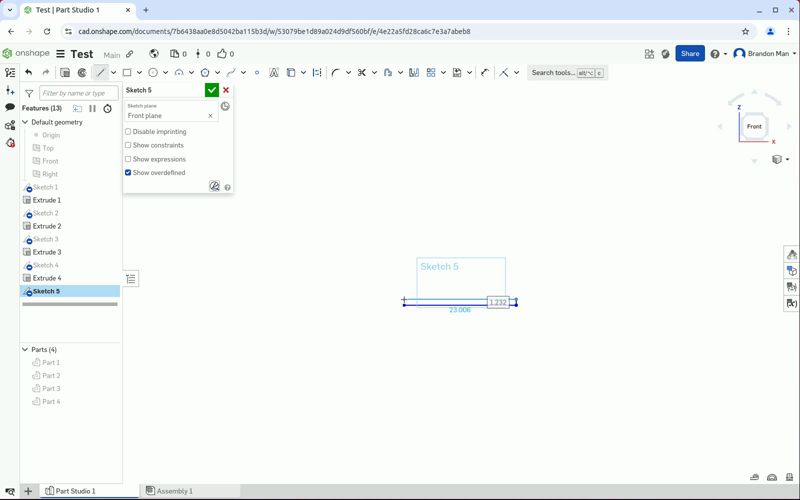
click(404, 299)
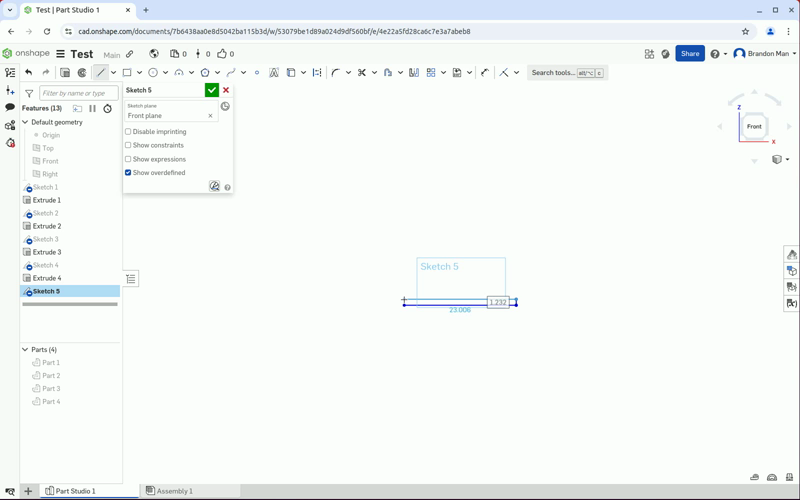
key_up(shift)
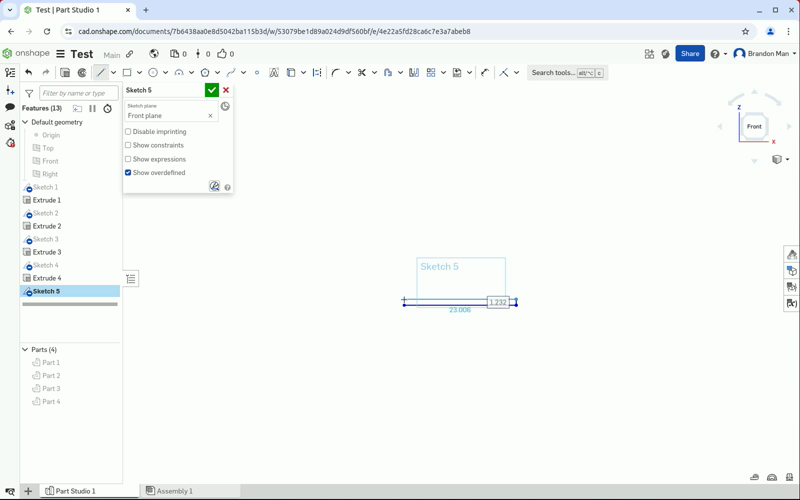
mouse_move(434, 299)
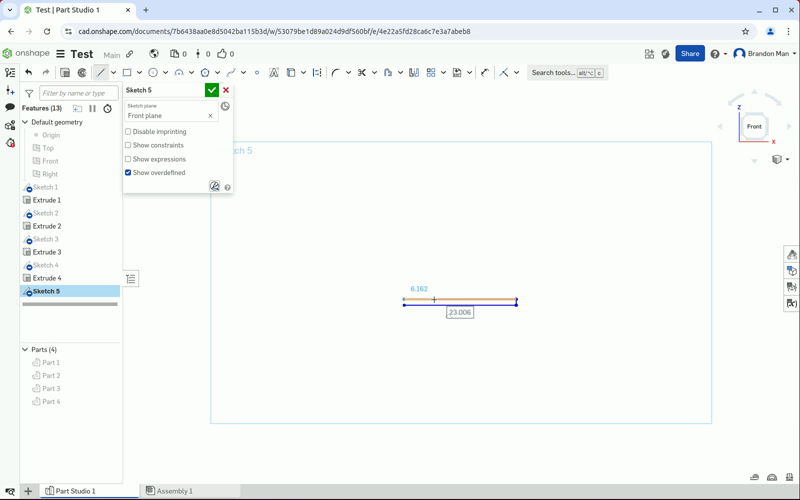
key_down(shift)
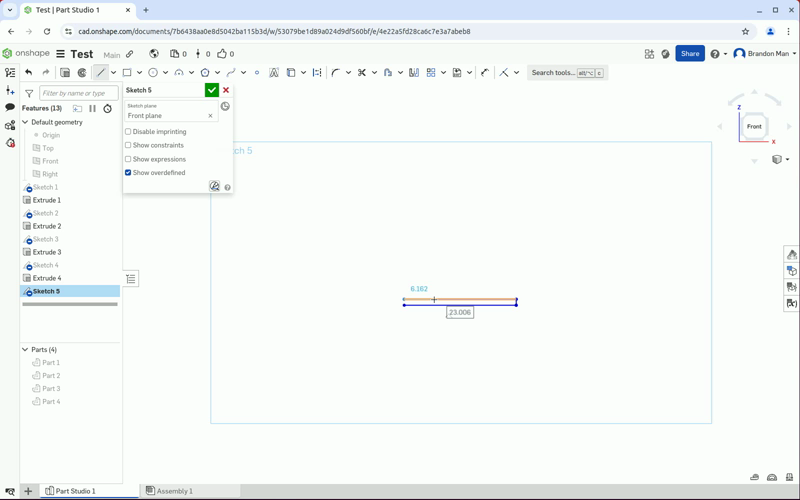
mouse_move(404, 305)
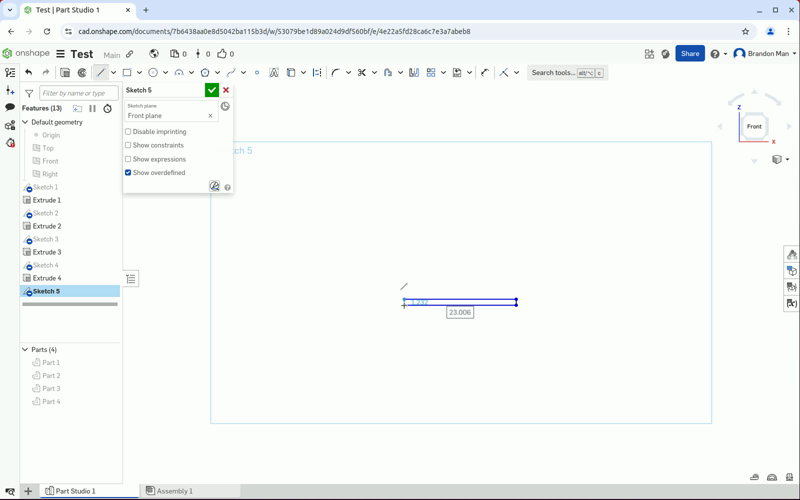
scroll(6)
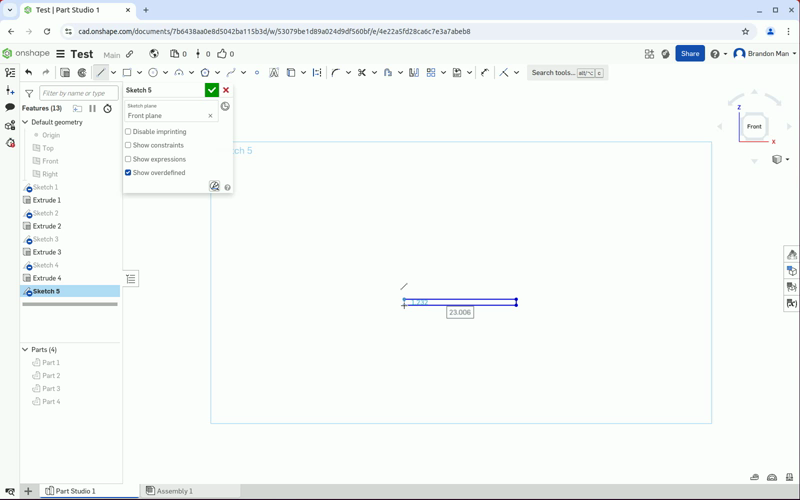
scroll(6)
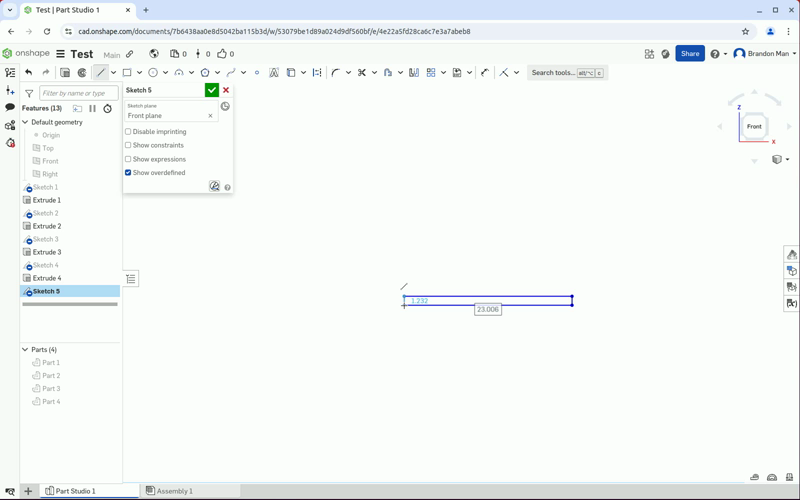
scroll(6)
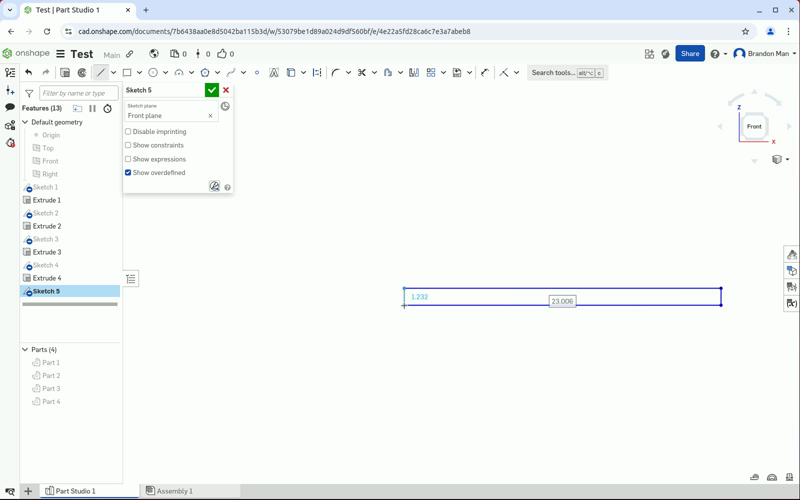
scroll(6)
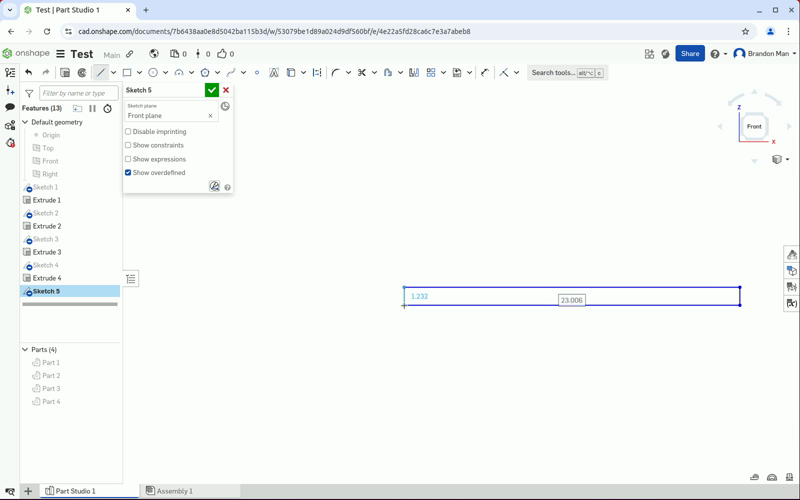
scroll(6)
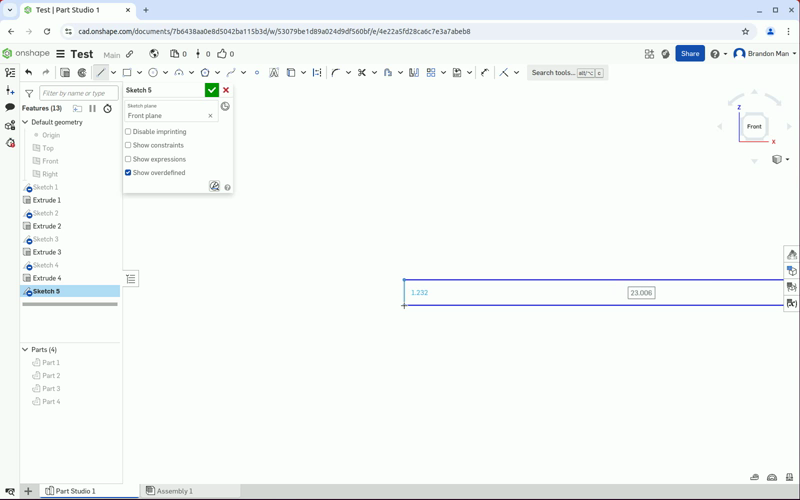
scroll(6)
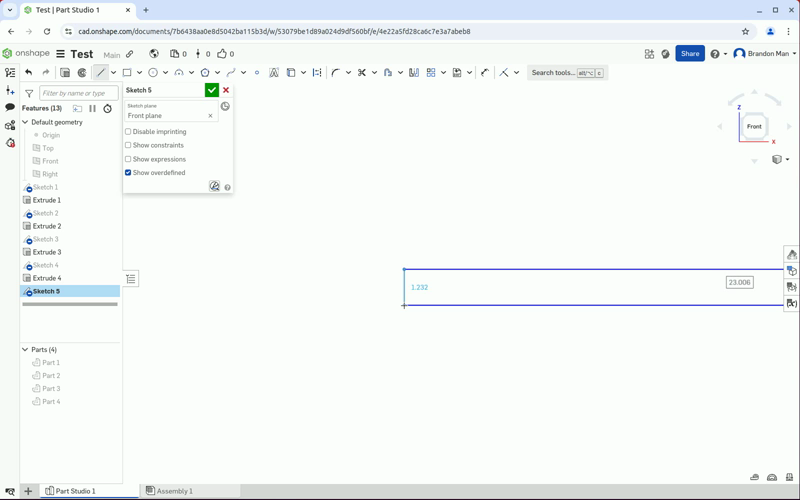
scroll(6)
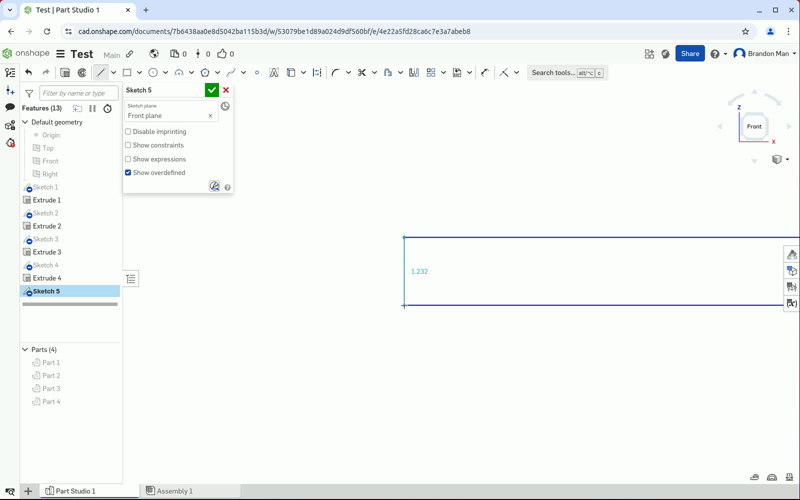
key_up(shift)
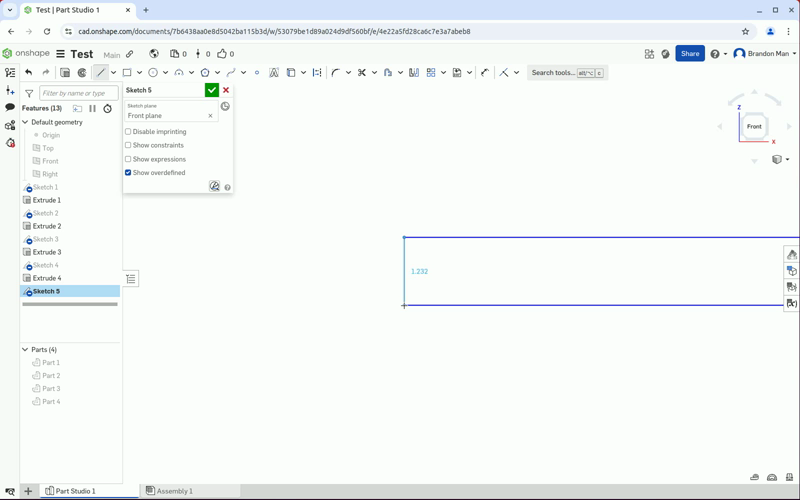
click(404, 305)
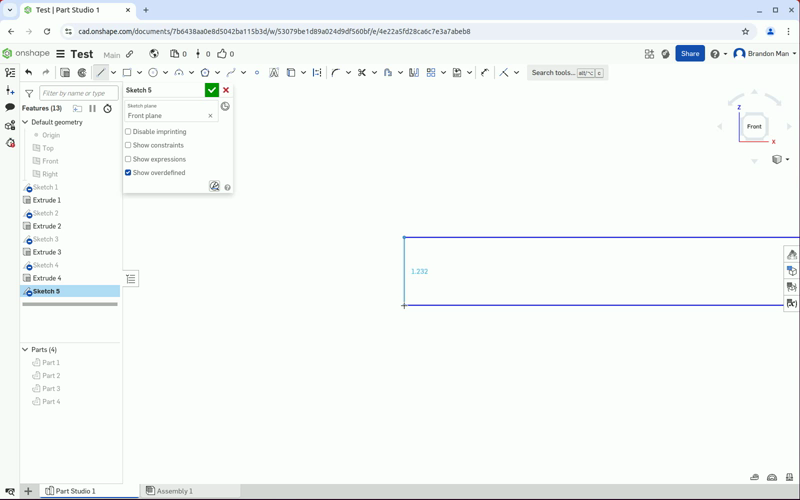
scroll(-6)
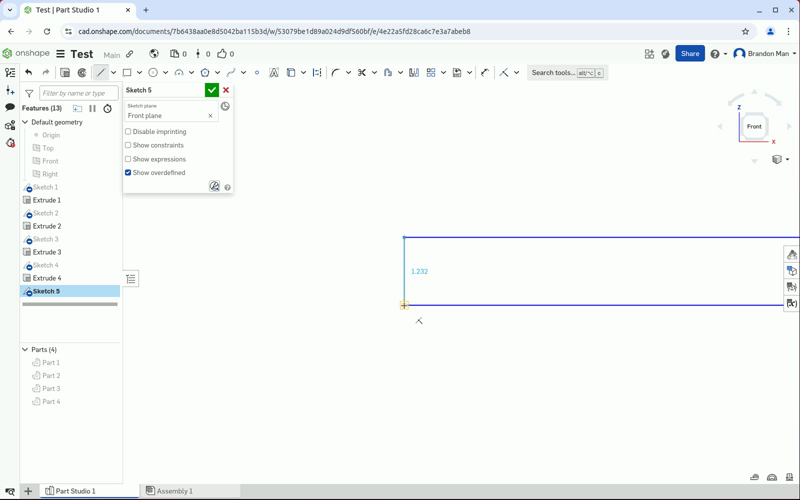
scroll(-6)
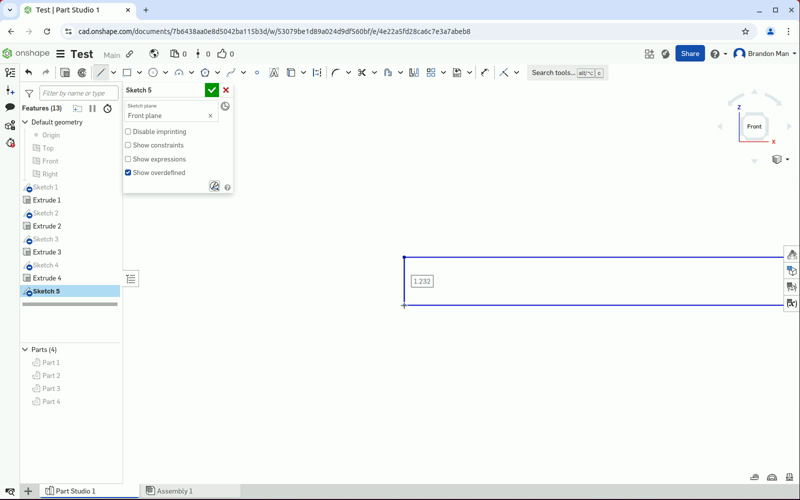
scroll(-6)
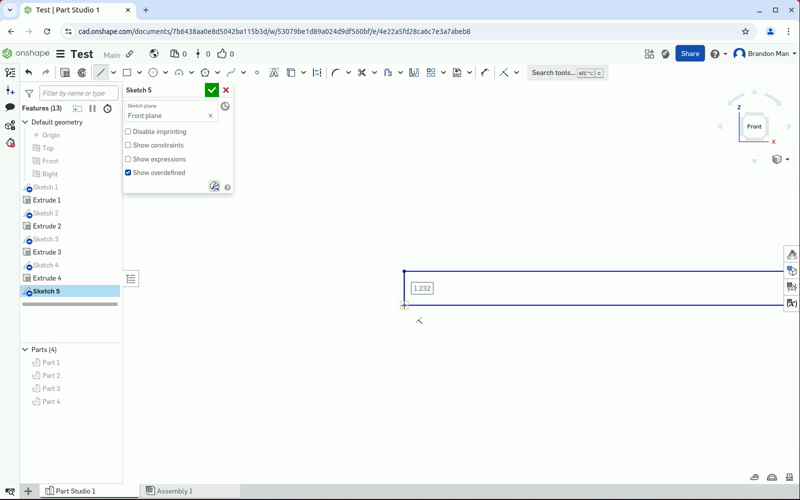
scroll(-6)
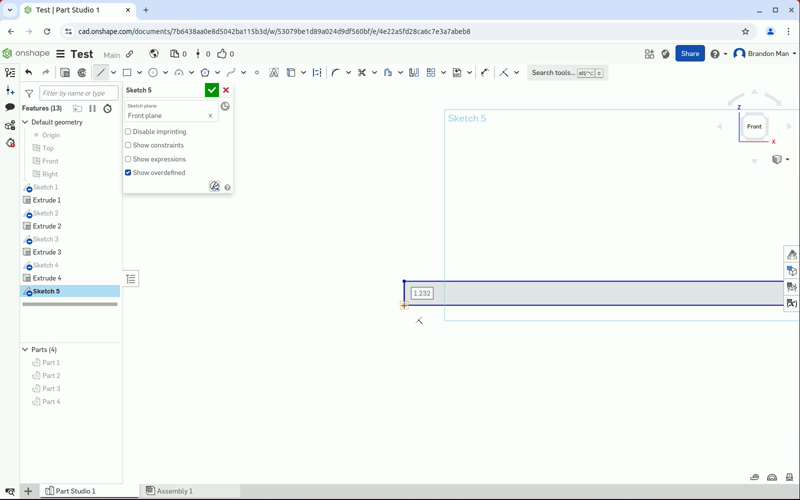
scroll(-6)
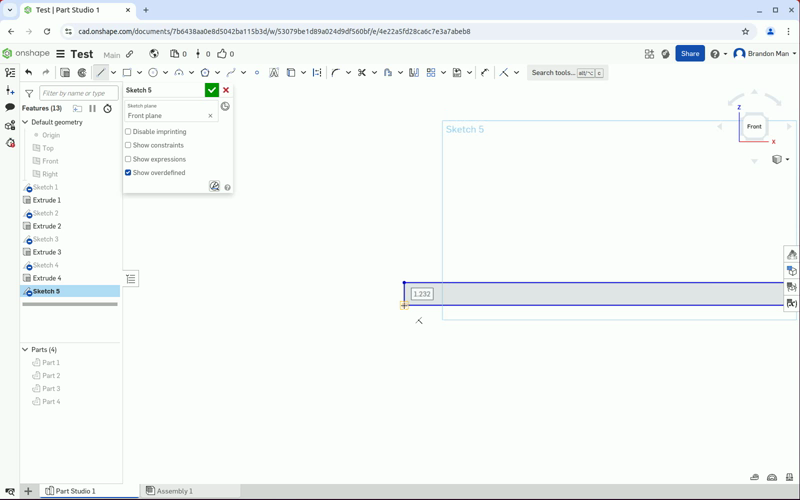
scroll(-6)
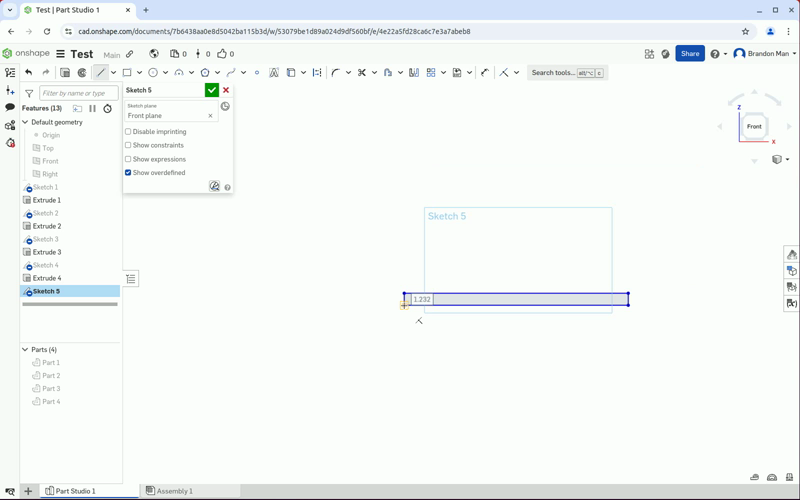
scroll(-6)
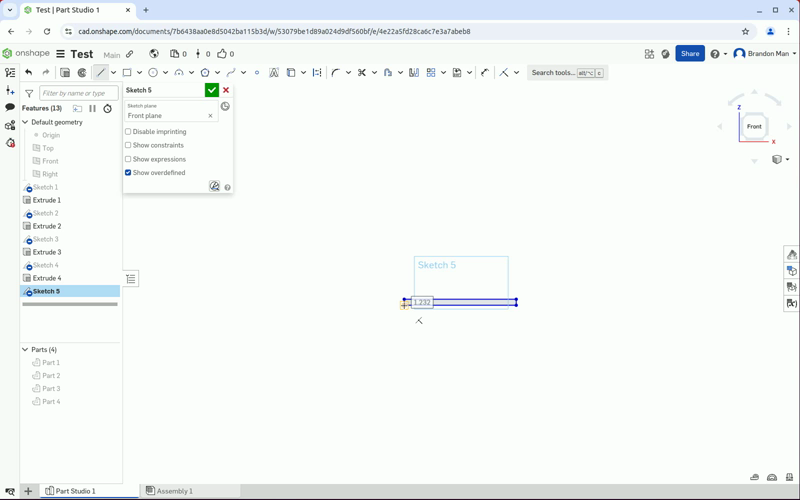
key(esc)
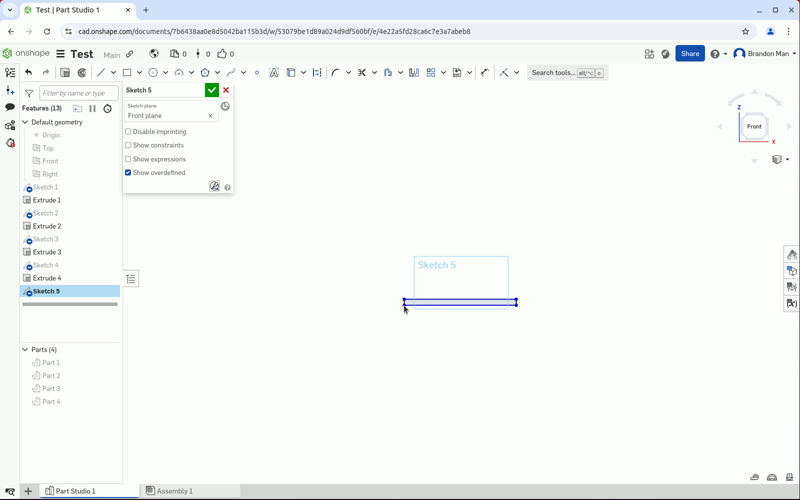
mouse_move(432, 304)
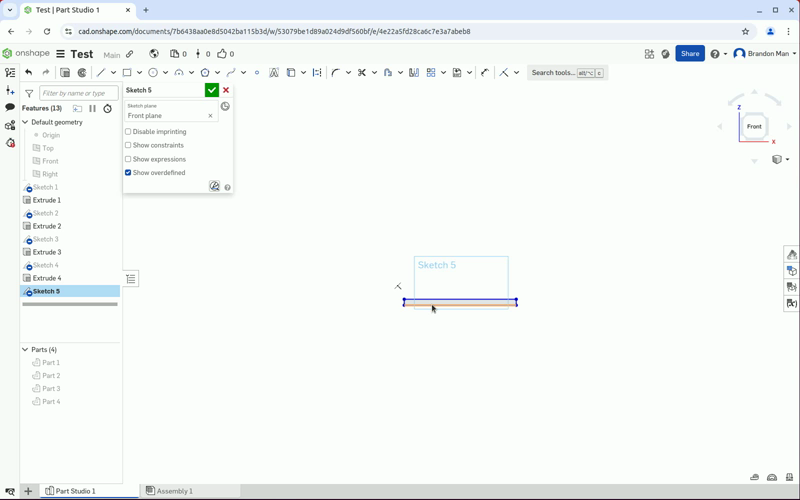
scroll(6)
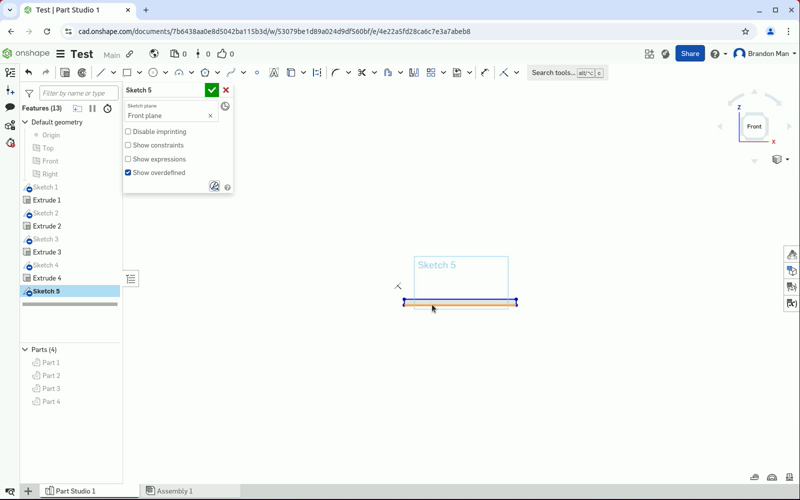
scroll(6)
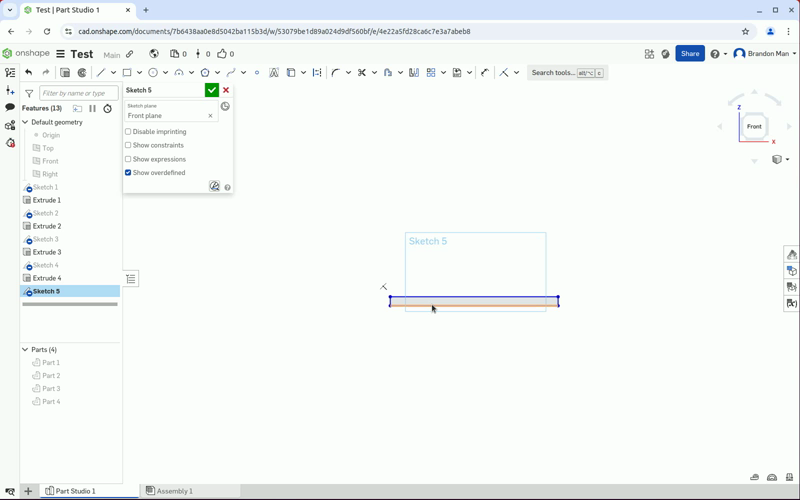
scroll(6)
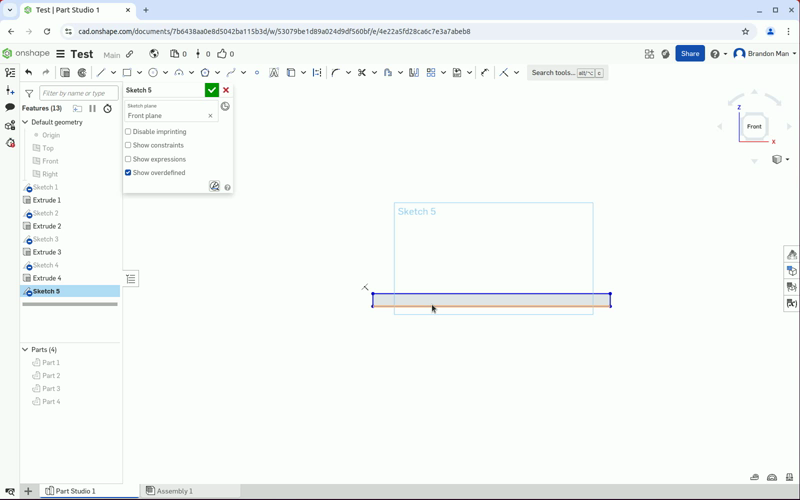
scroll(6)
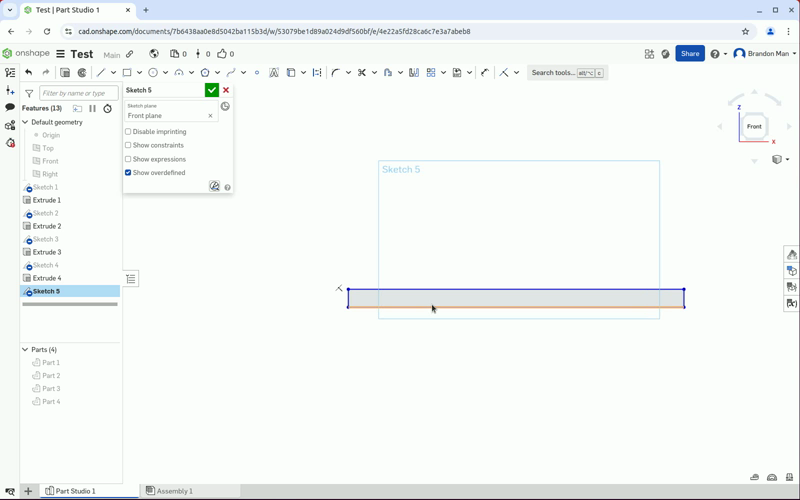
scroll(6)
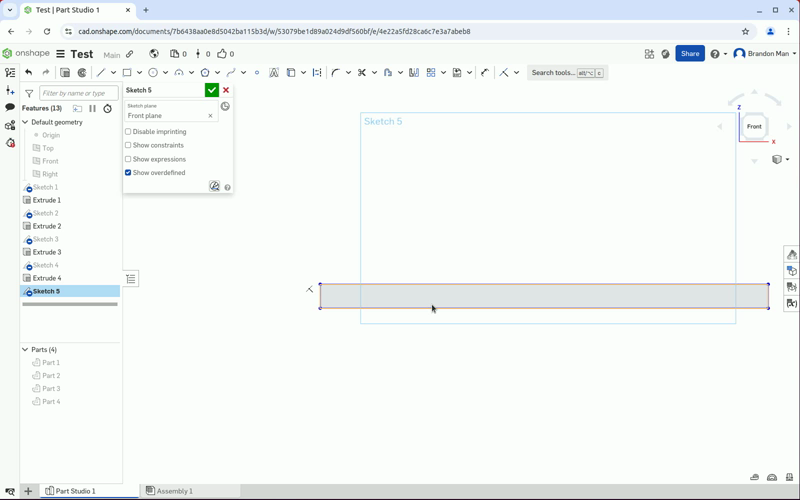
scroll(6)
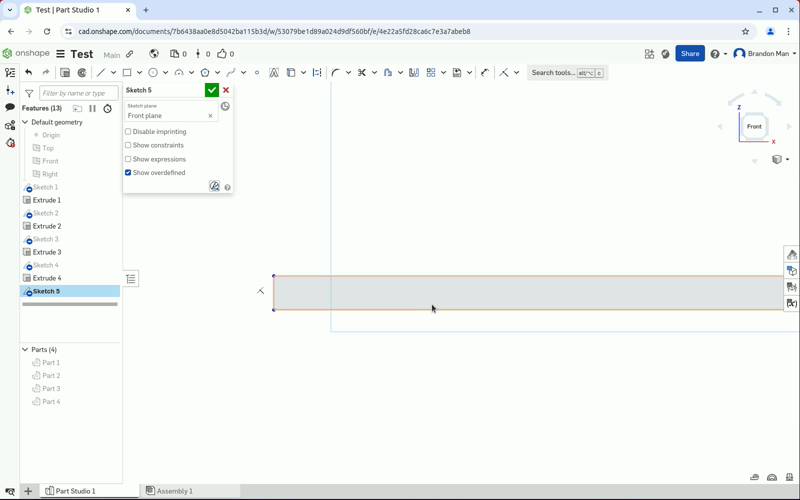
scroll(6)
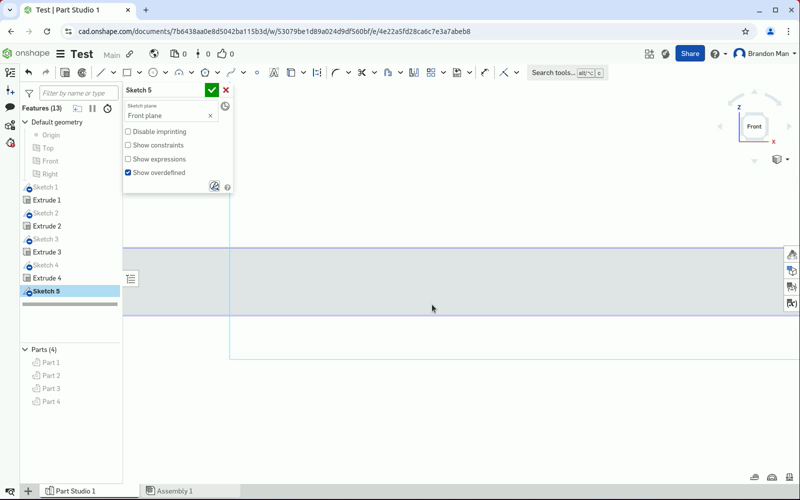
click(432, 304)
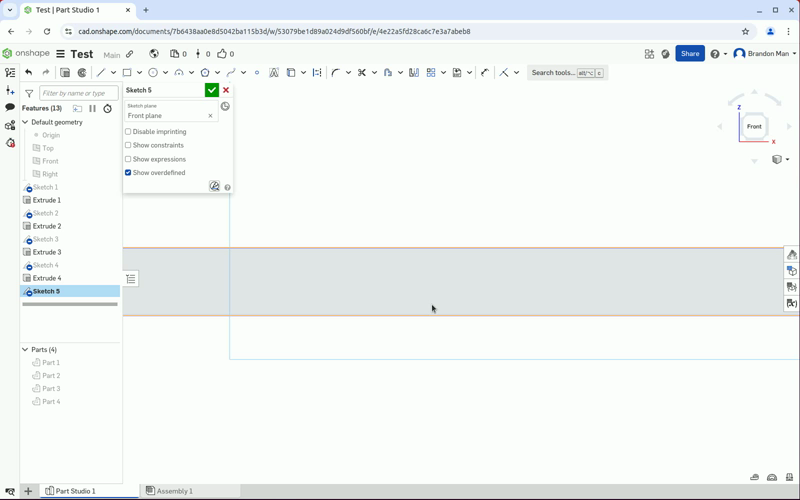
scroll(-6)
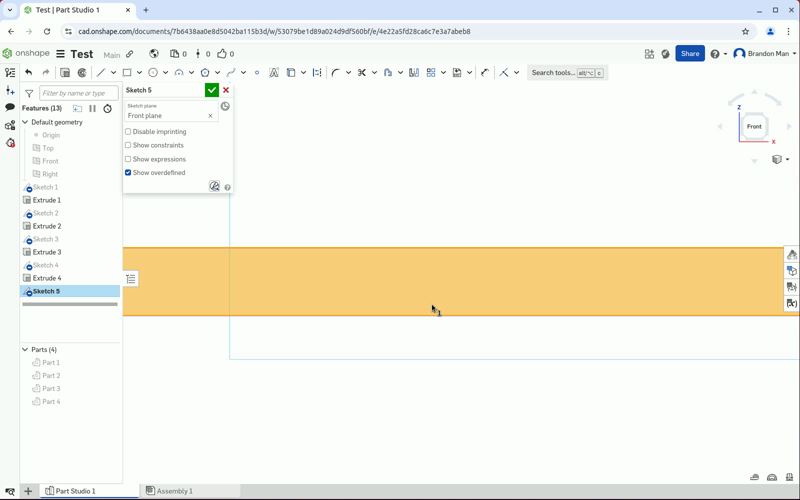
scroll(-6)
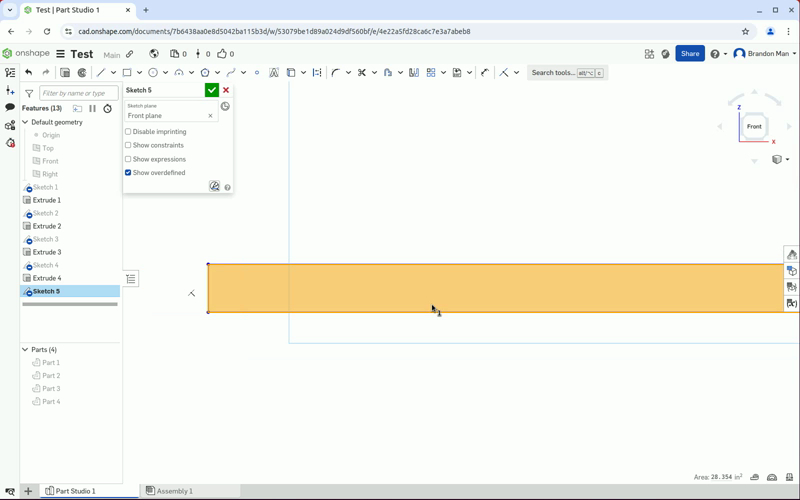
scroll(-6)
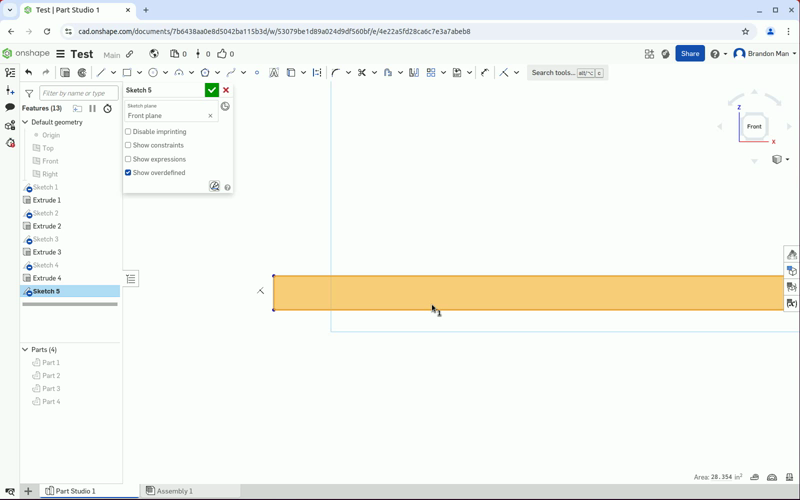
scroll(-6)
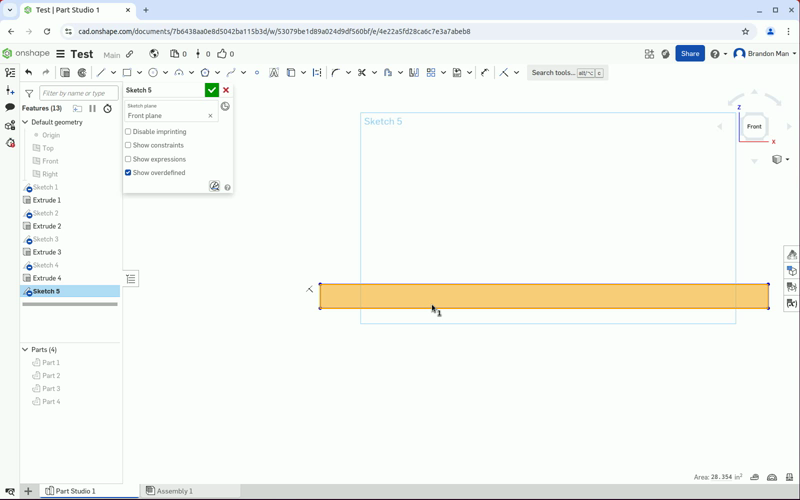
scroll(-6)
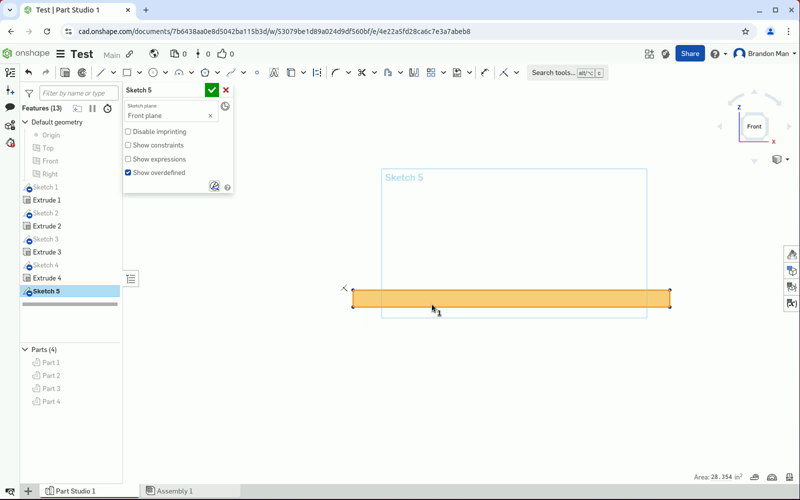
scroll(-6)
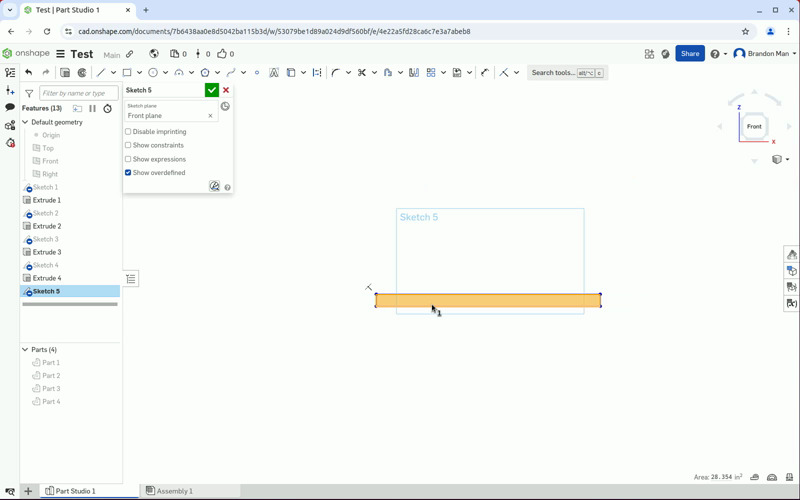
scroll(-6)
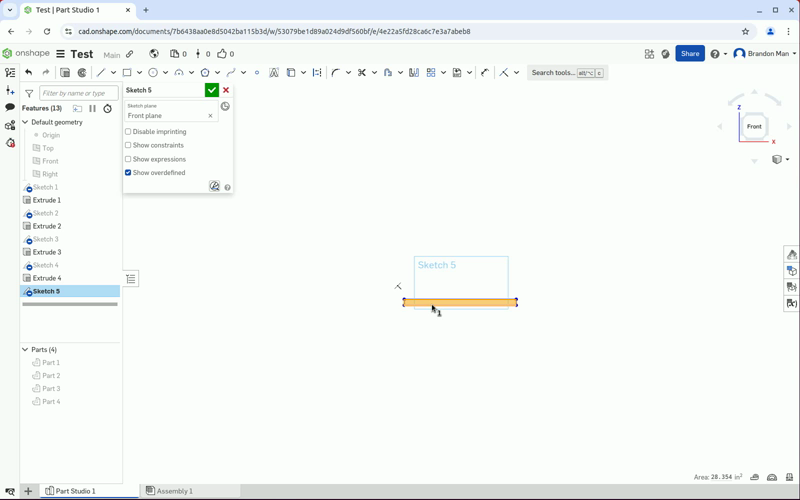
mouse_move(73, 352)
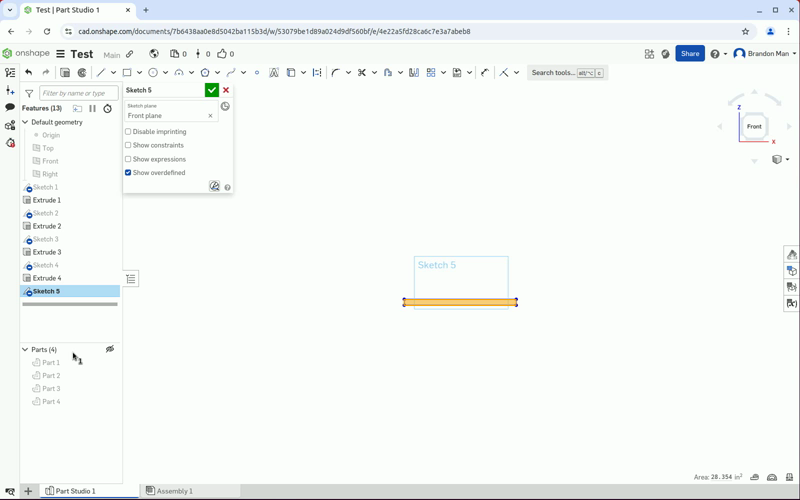
key(shift+y)
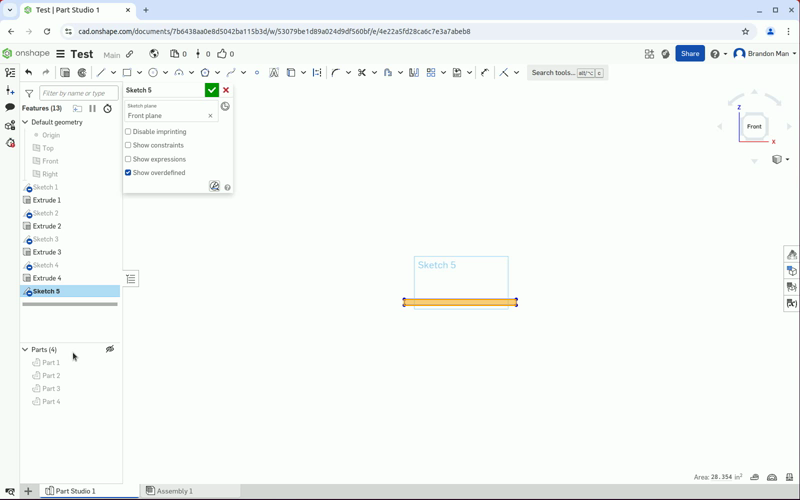
key(shift+e)
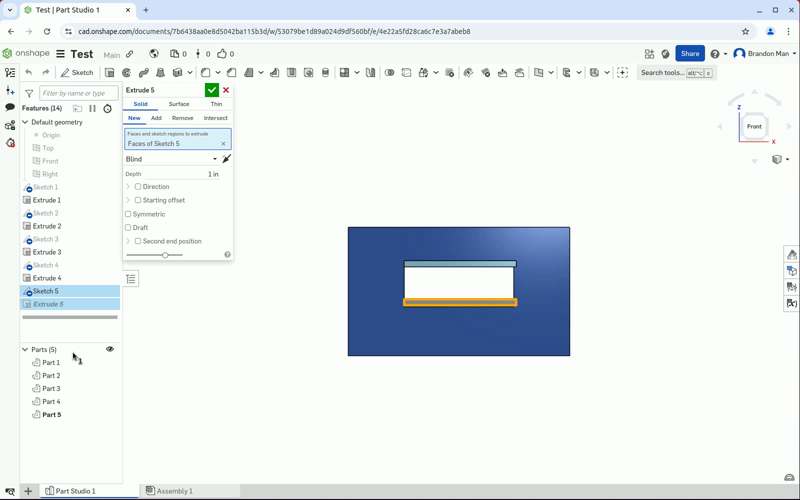
mouse_move(143, 106)
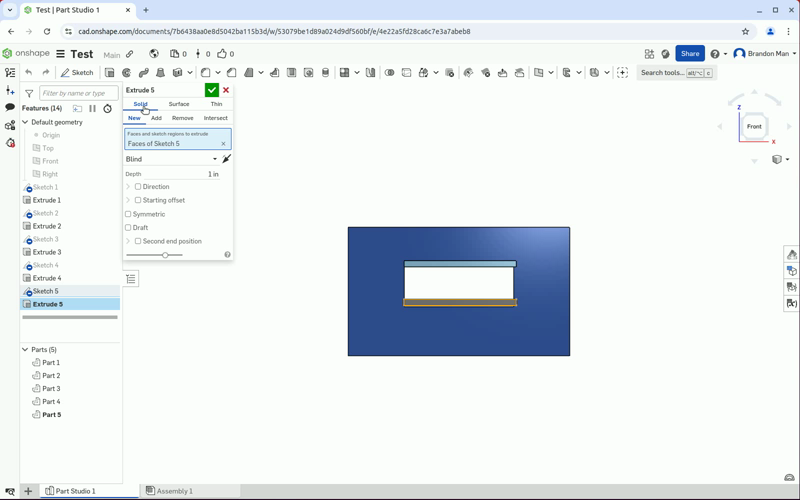
click(143, 106)
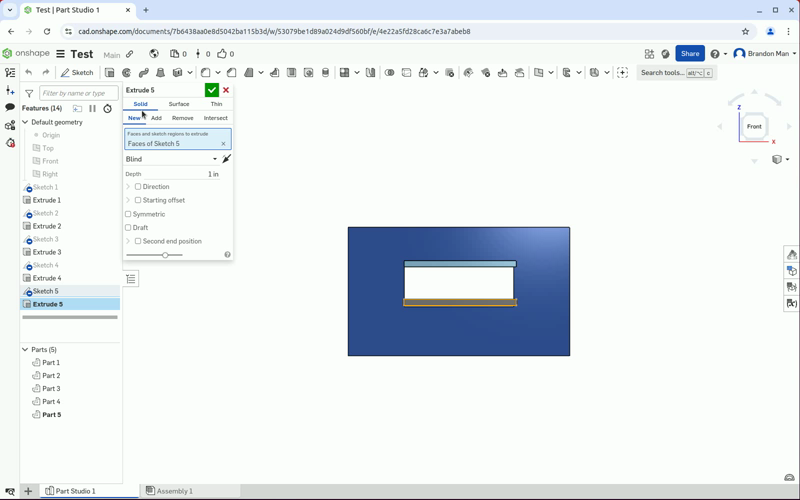
mouse_move(137, 120)
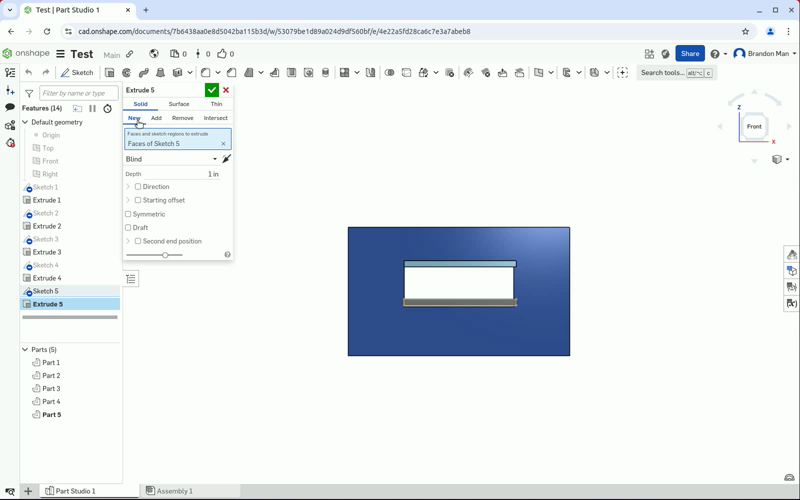
click(137, 120)
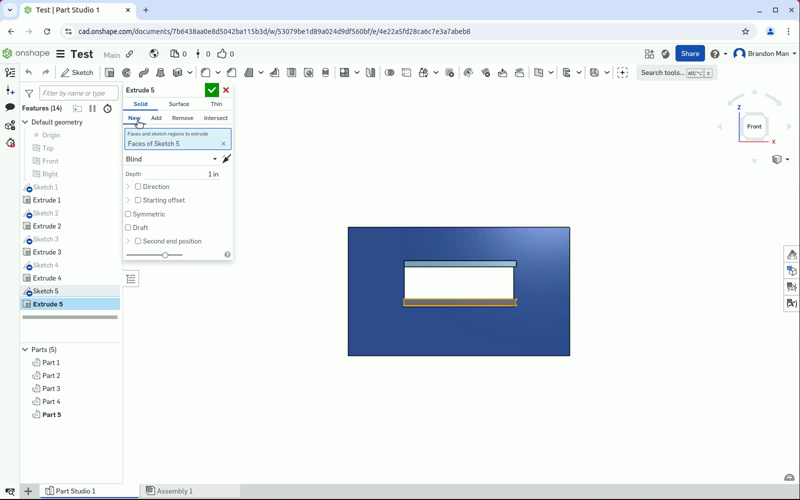
key(tab, 4)
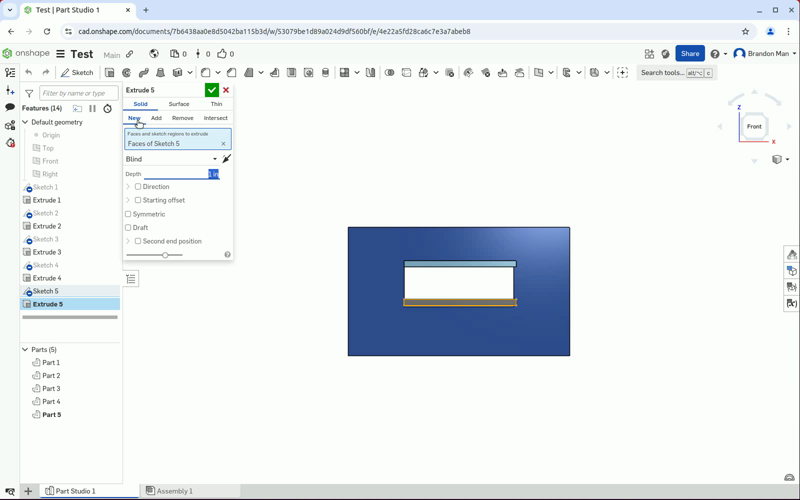
text(-3.851)
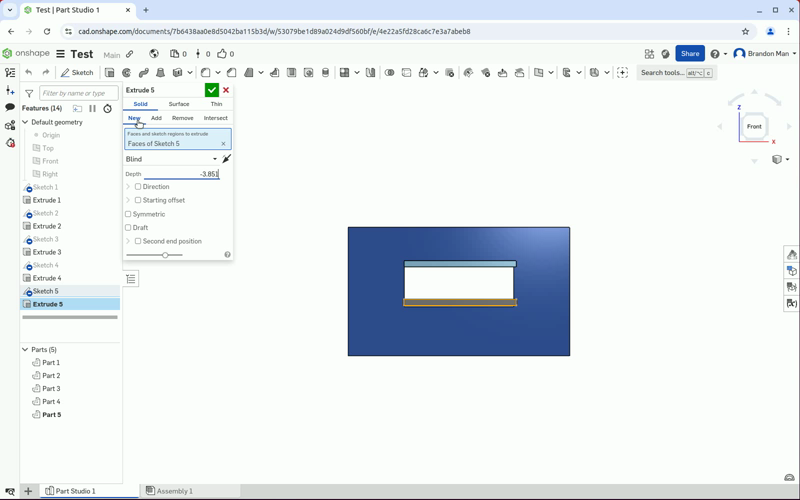
key(enter)
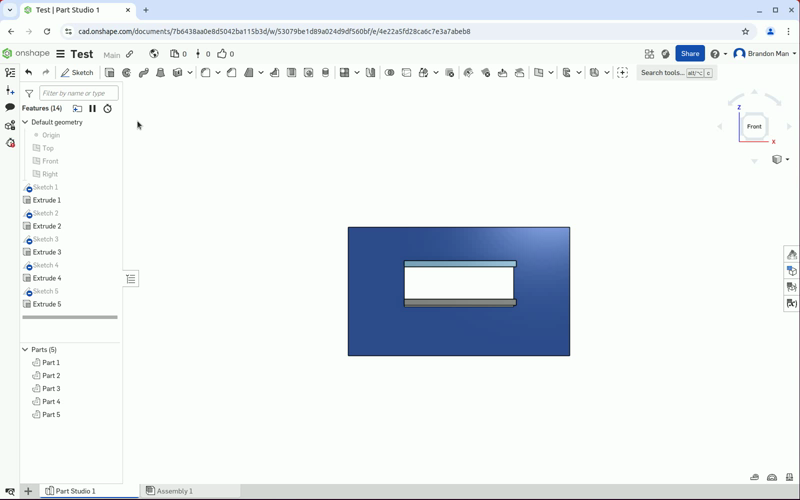
key(shift+h)
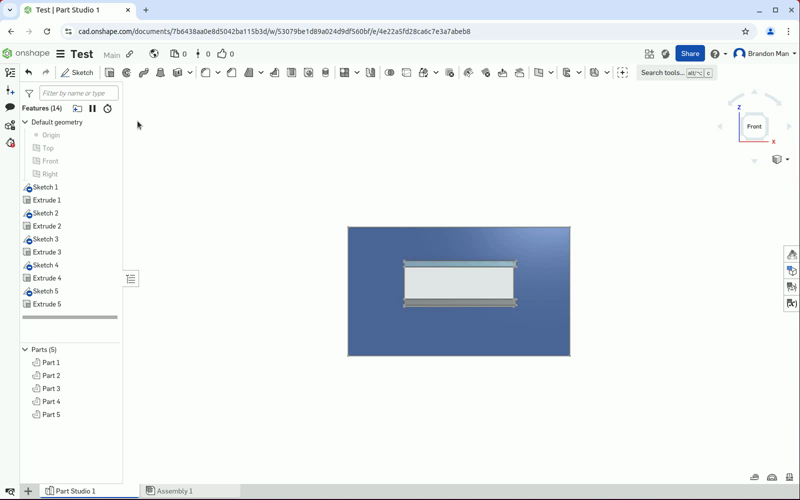
key(shift+h)
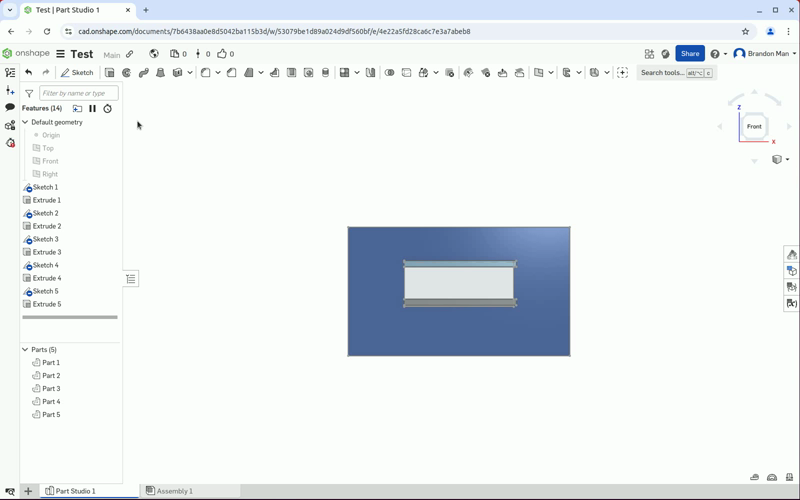
key(shift+7)
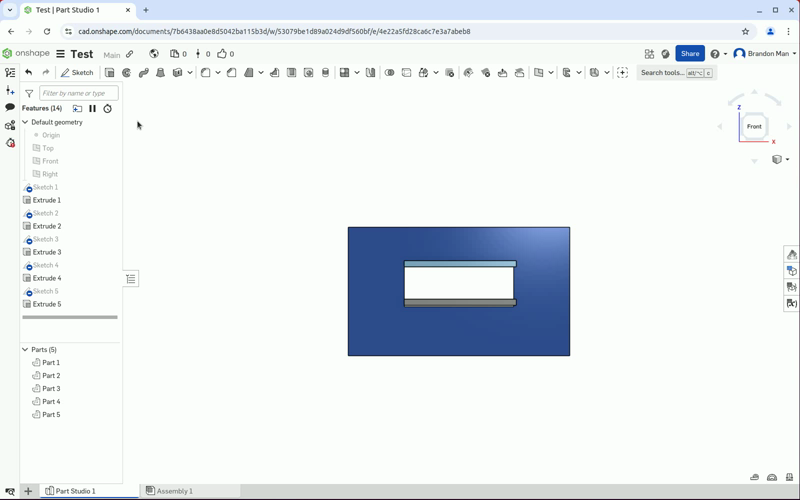
key(left, 2)
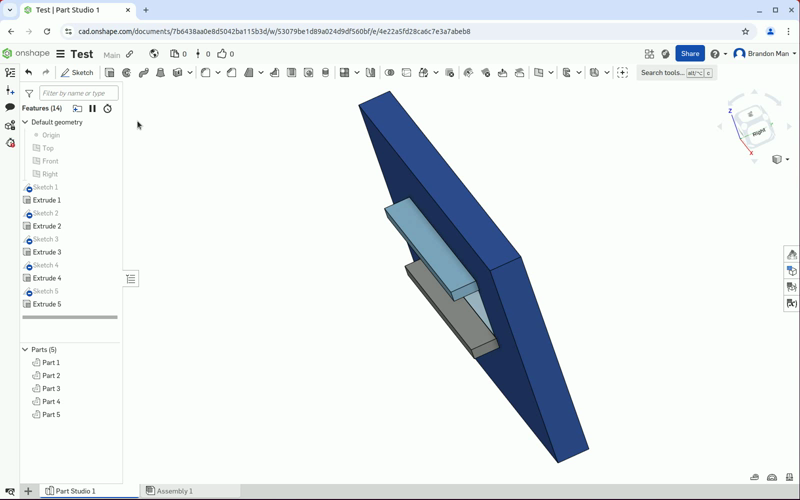
key(down, 2)
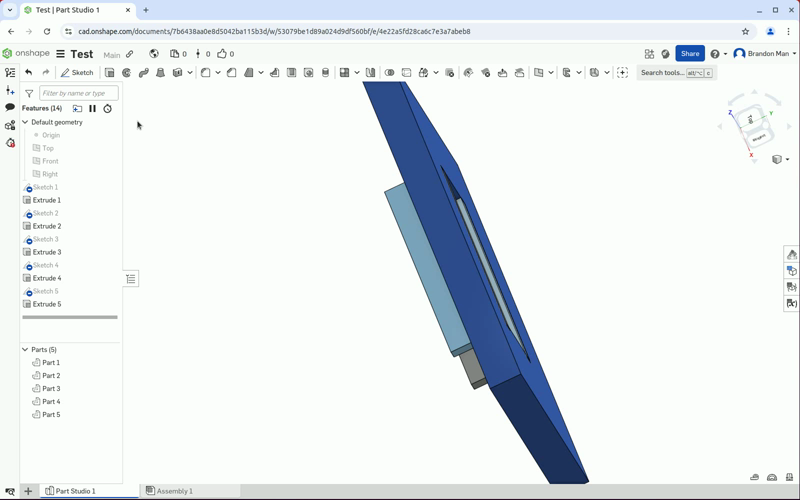
key(up, 2)
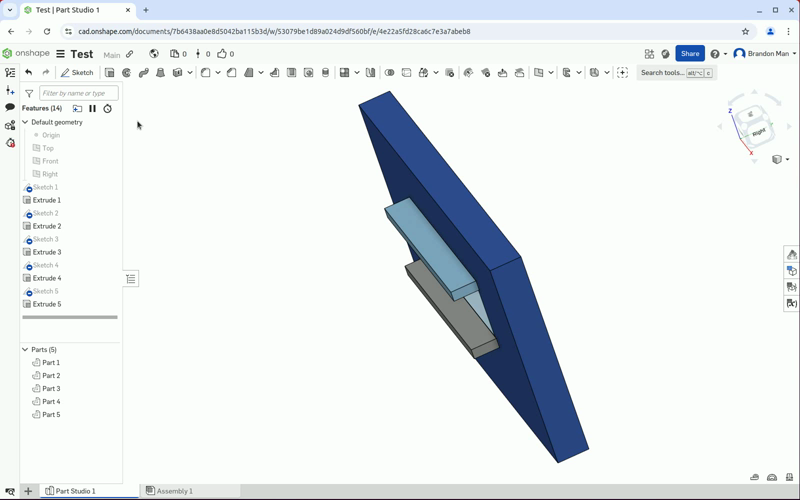
key(right, 2)
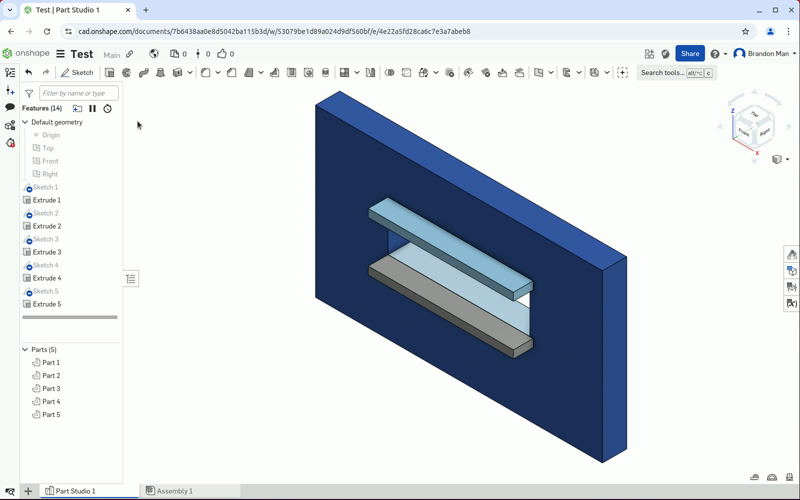
mouse_move(73, 189)
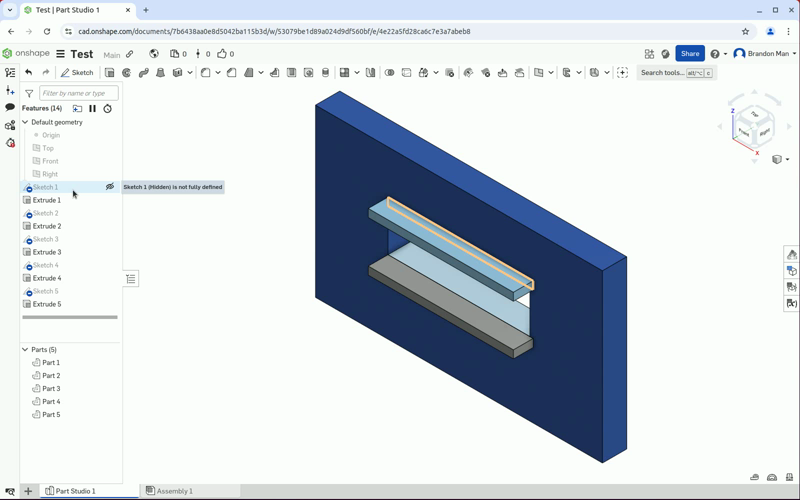
click(73, 189)